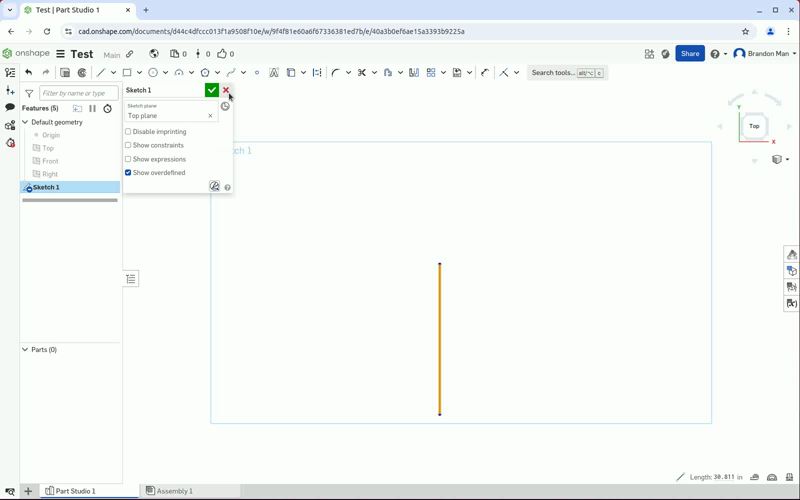
key(shift+h)
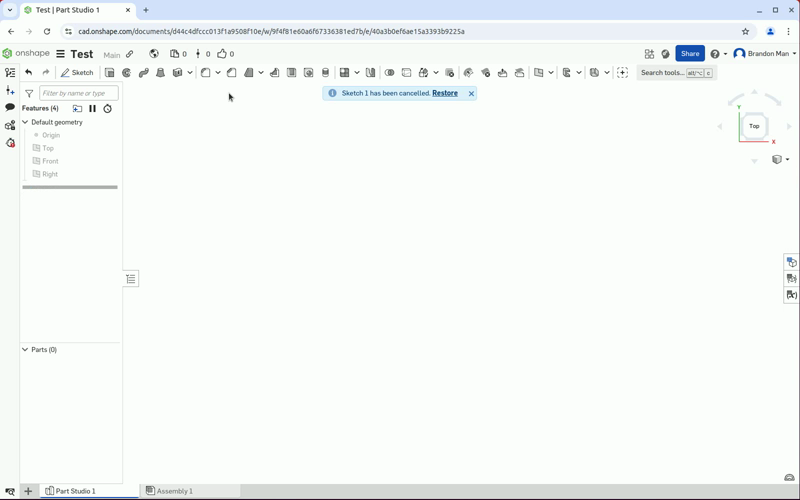
mouse_move(73, 352)
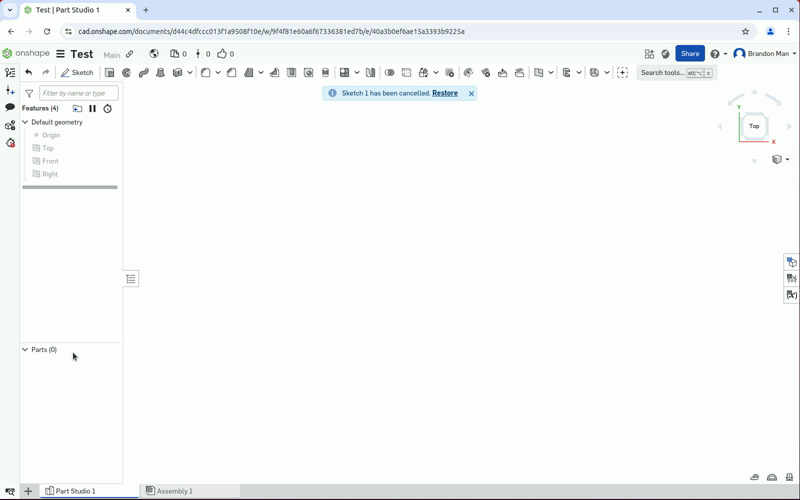
key(y)
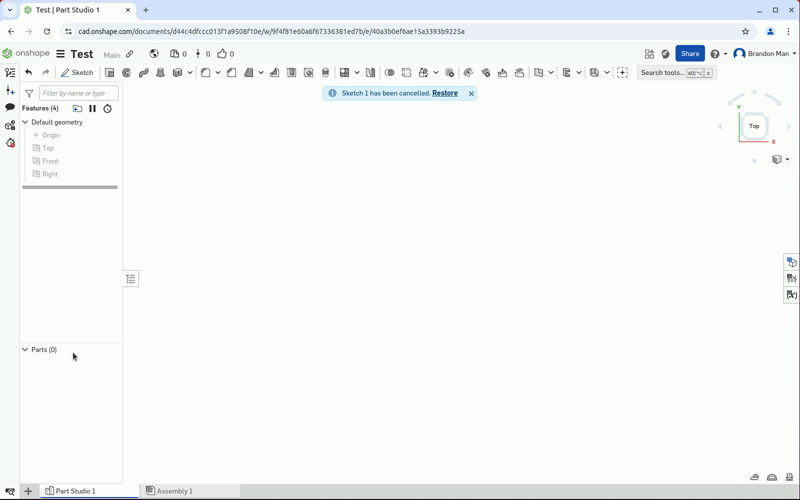
key(shift+p)
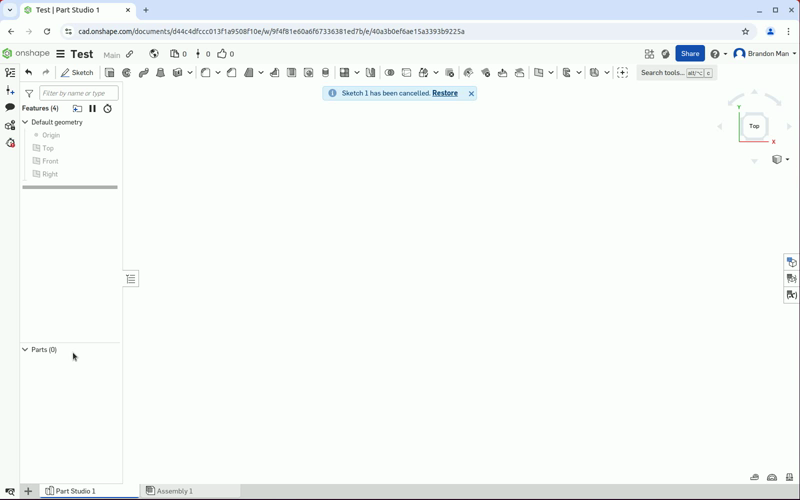
key(space)
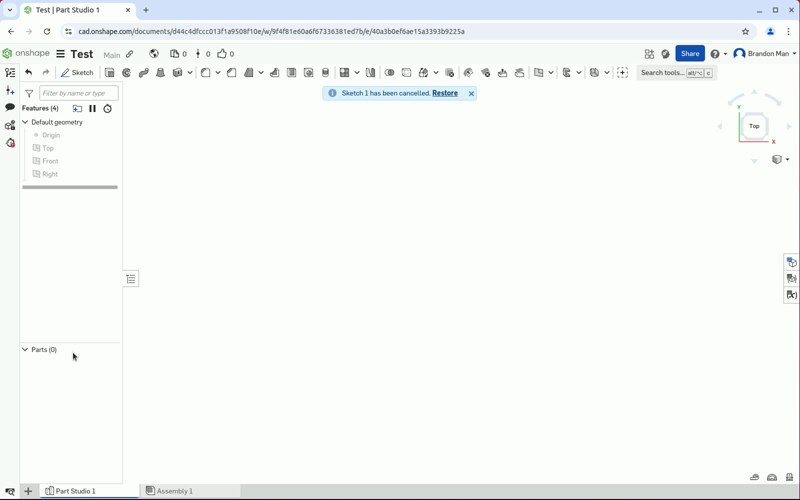
key_down(shift)
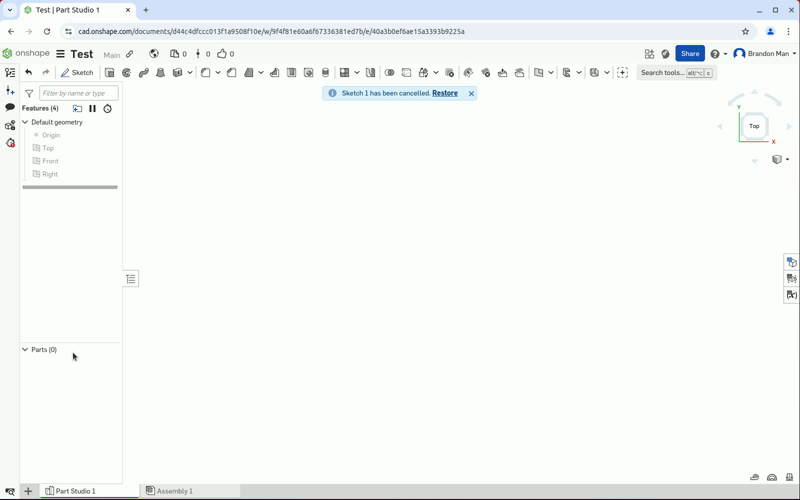
key(up)
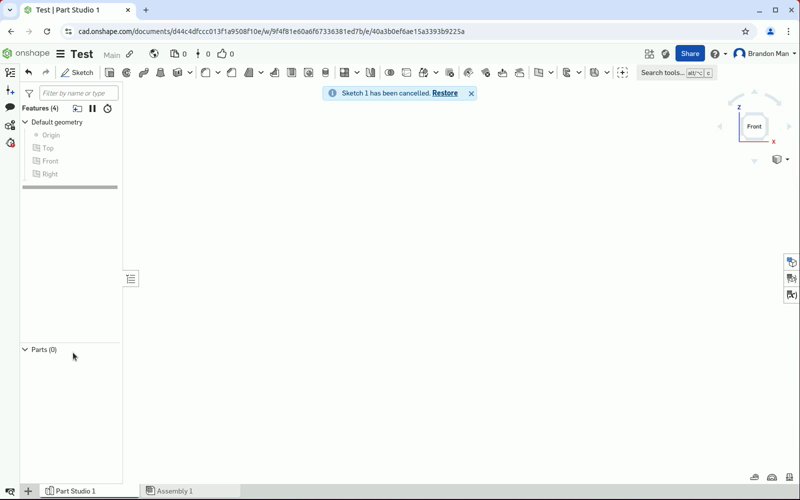
key_up(shift)
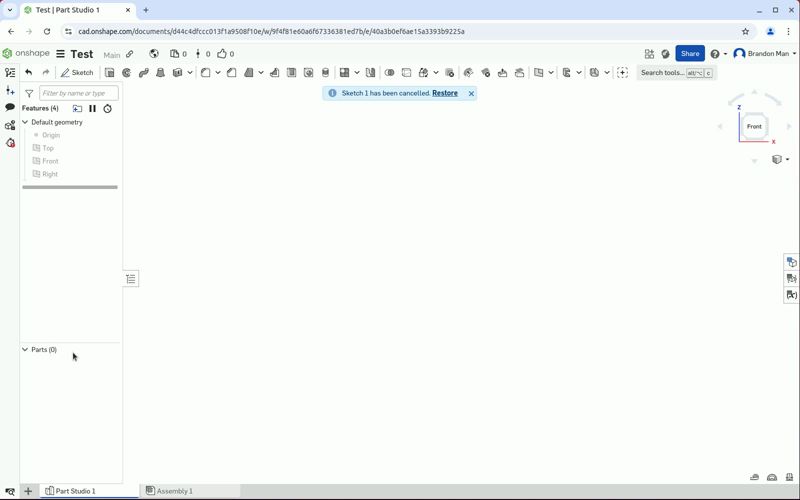
key(space)
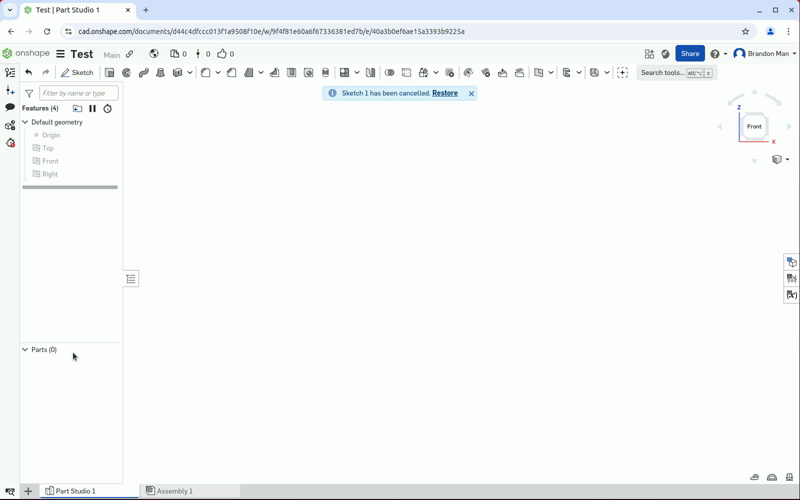
key_down(shift)
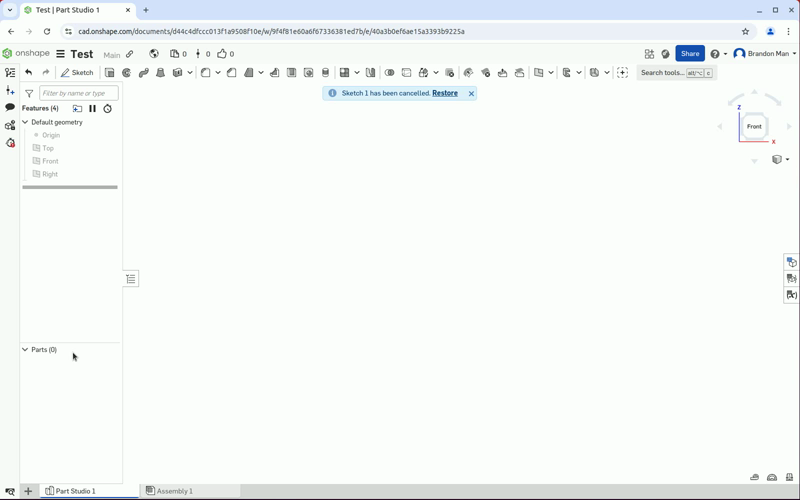
key(left)
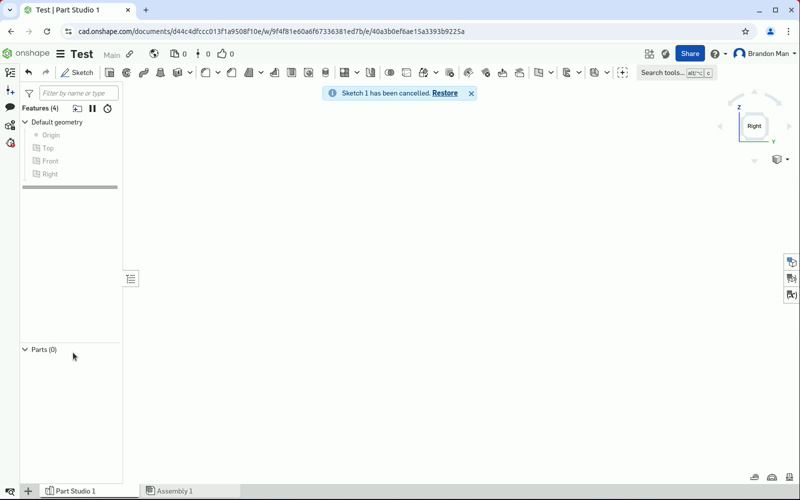
key_up(shift)
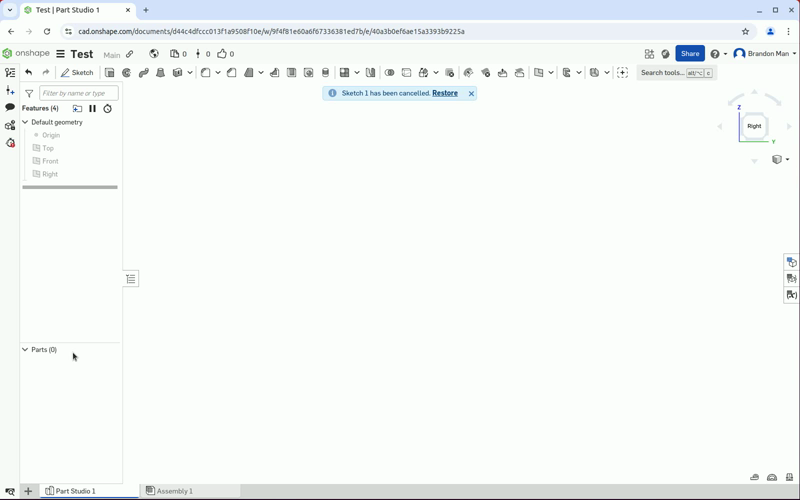
mouse_move(73, 352)
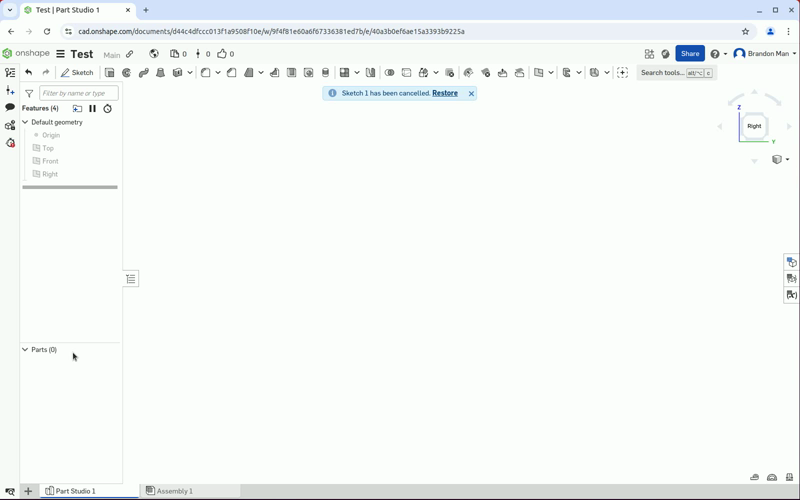
key(shift+y)
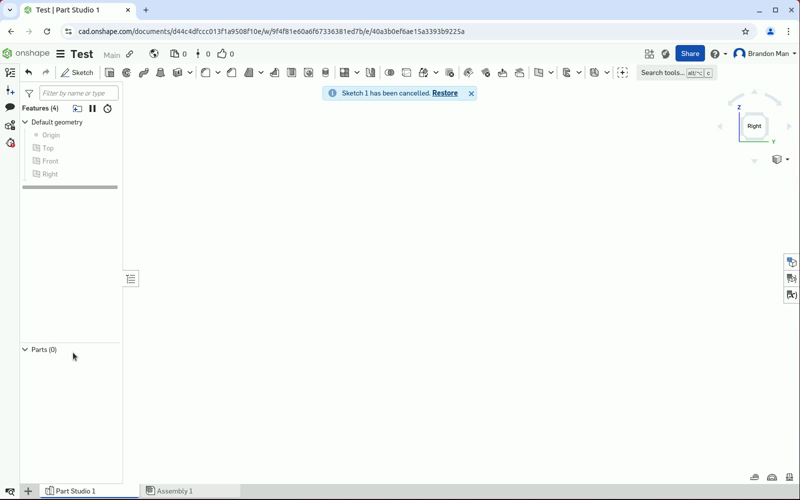
key(shift+s)
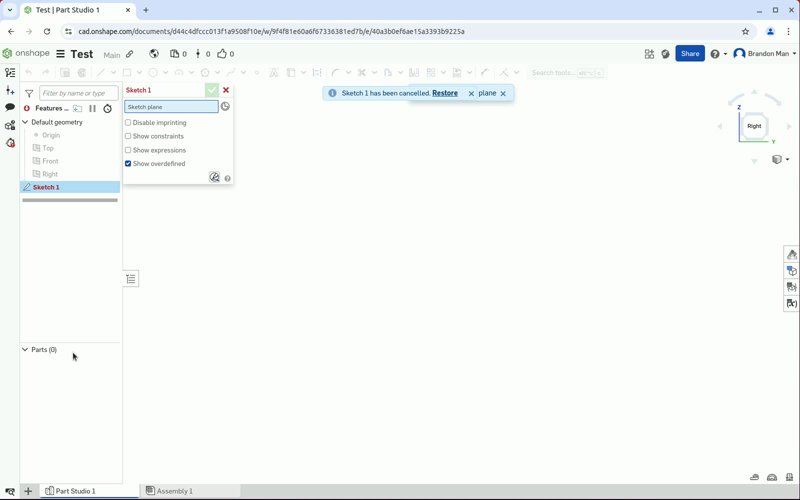
mouse_move(73, 176)
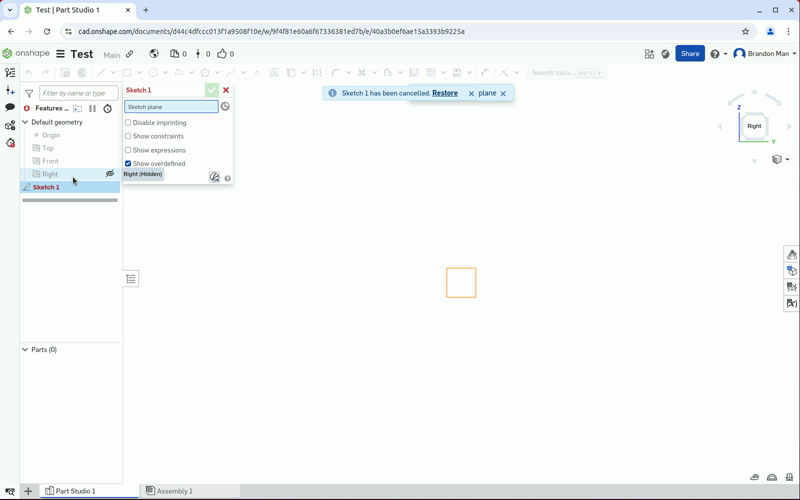
click(73, 176)
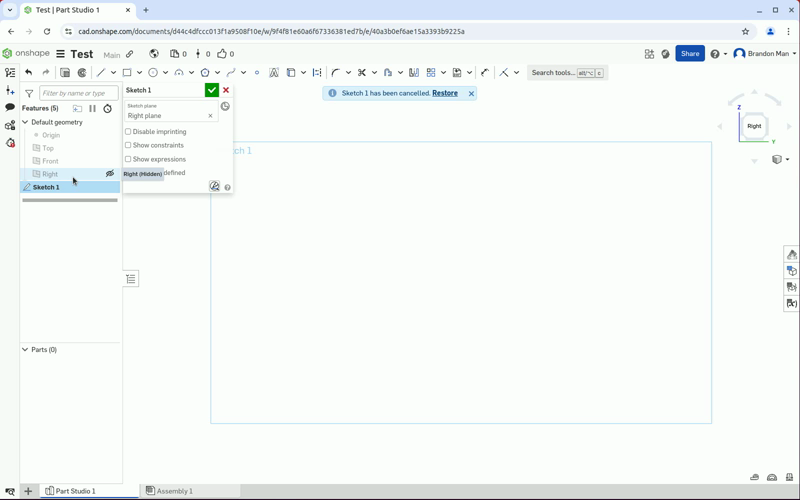
mouse_move(73, 352)
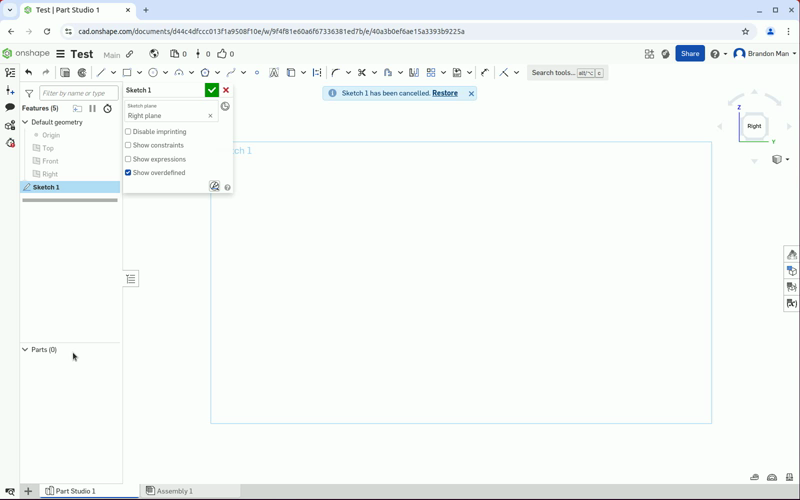
key(y)
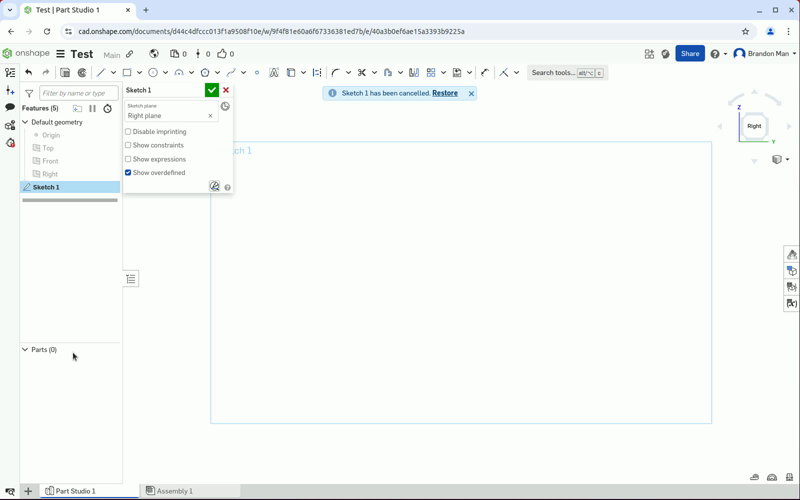
key(a)
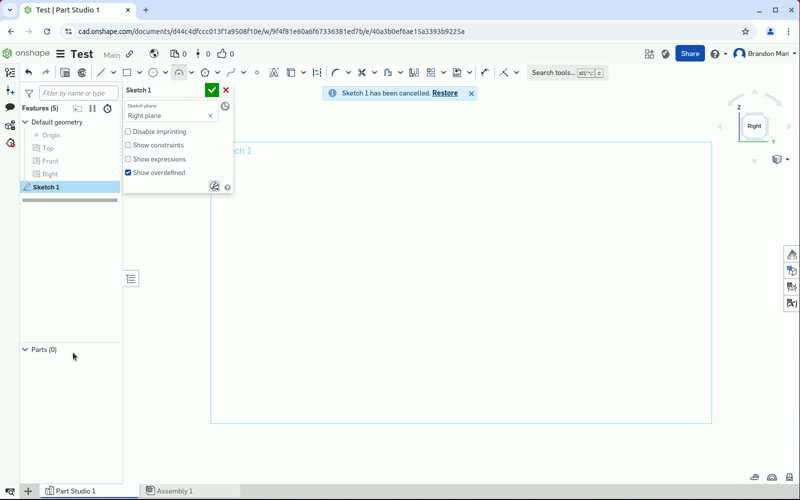
key_down(shift)
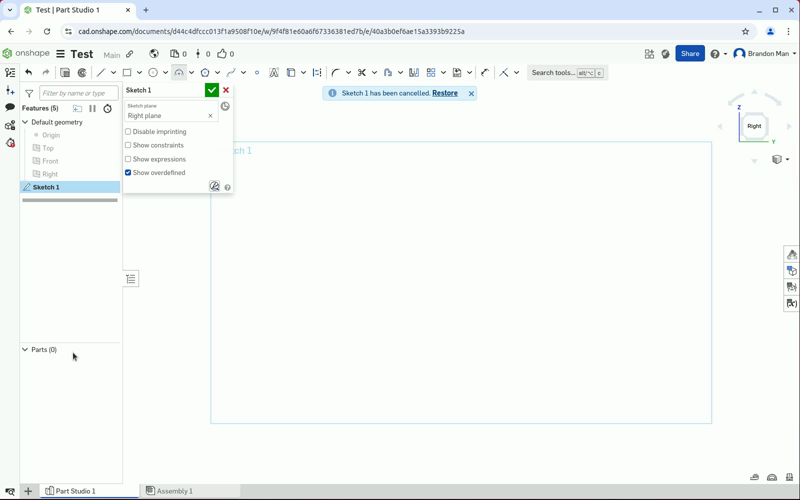
mouse_move(348, 330)
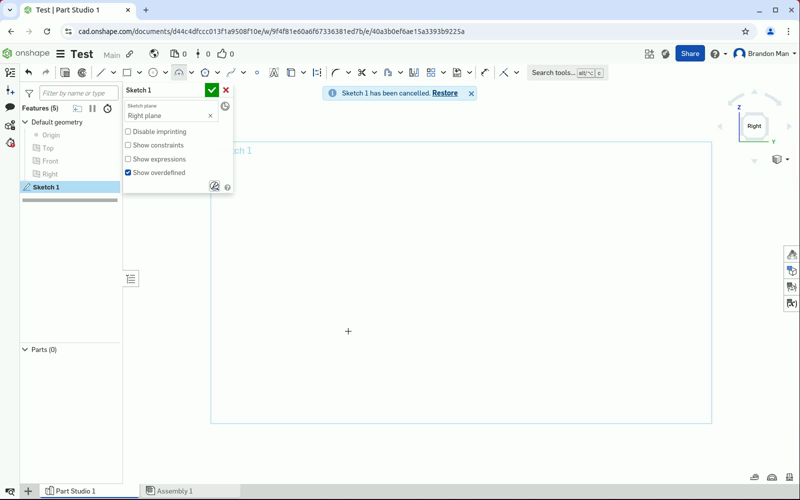
click(348, 330)
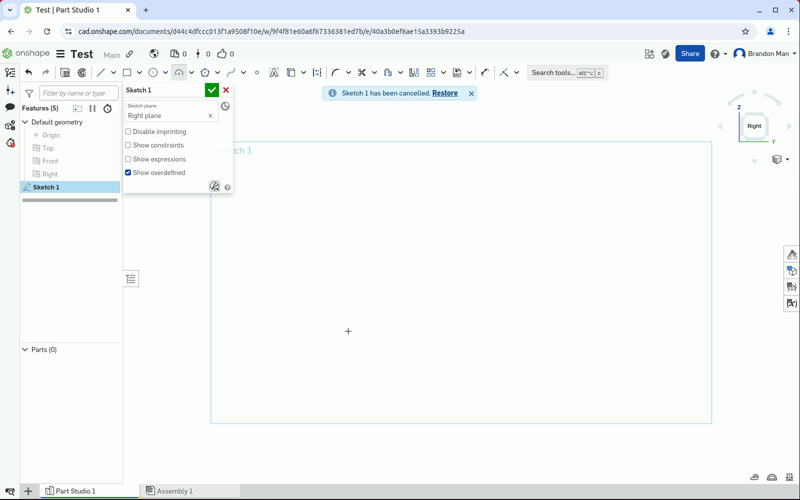
key_up(shift)
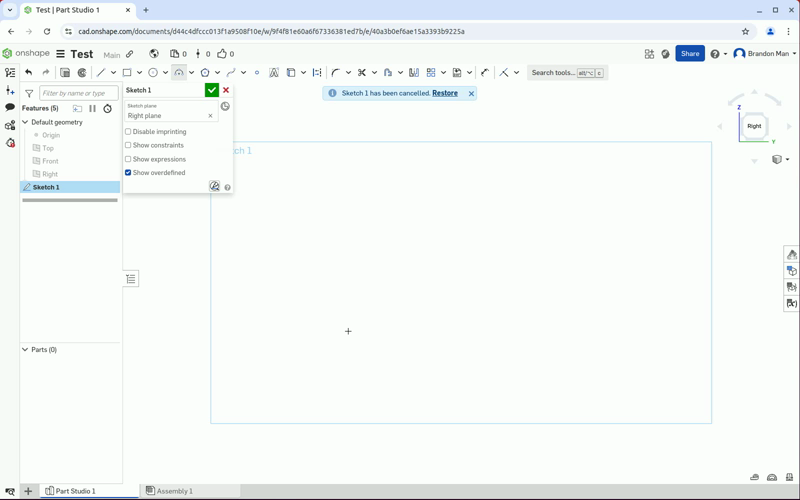
key_down(shift)
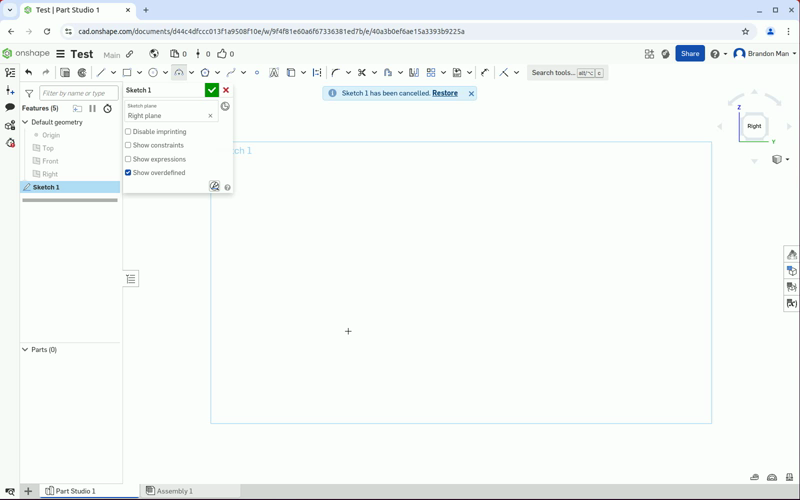
mouse_move(356, 339)
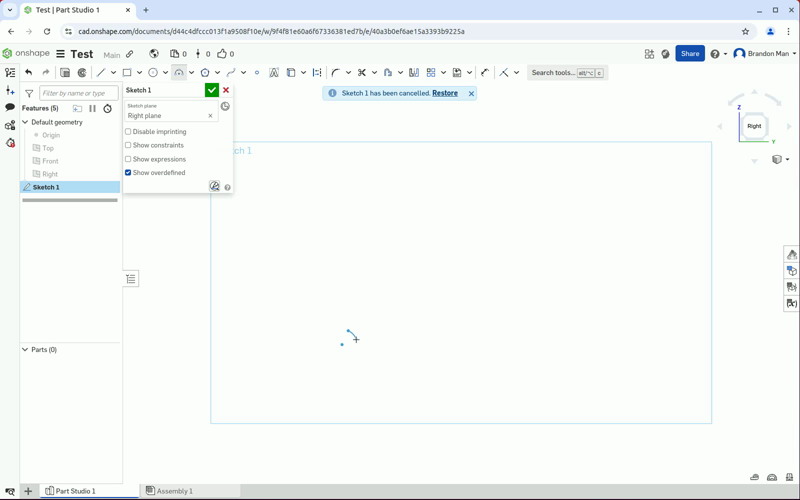
click(356, 339)
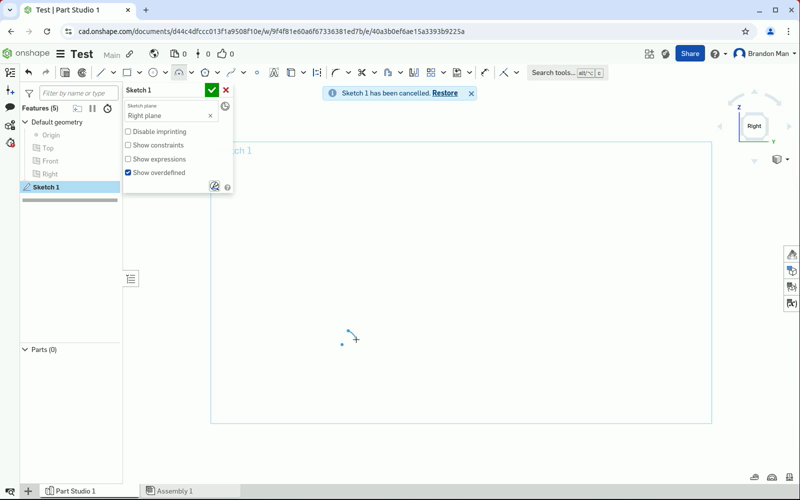
mouse_move(353, 333)
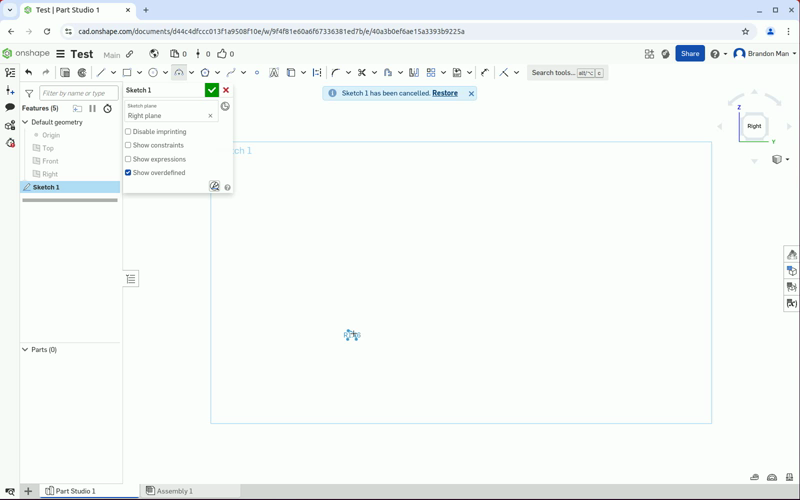
click(353, 333)
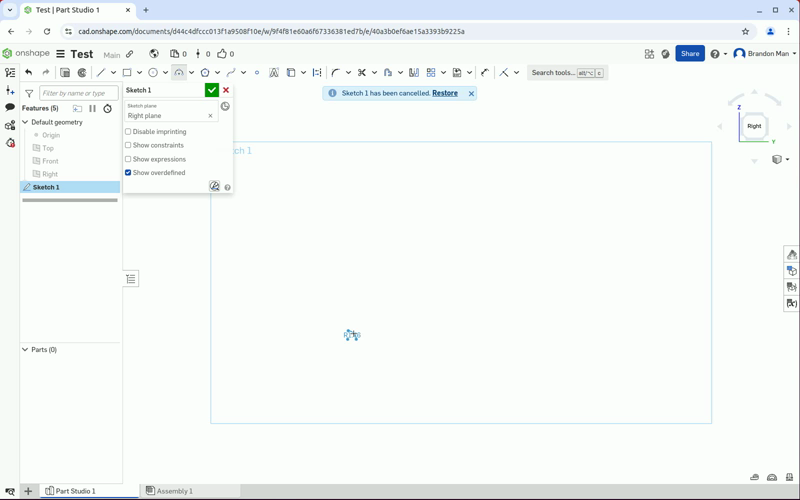
key_up(shift)
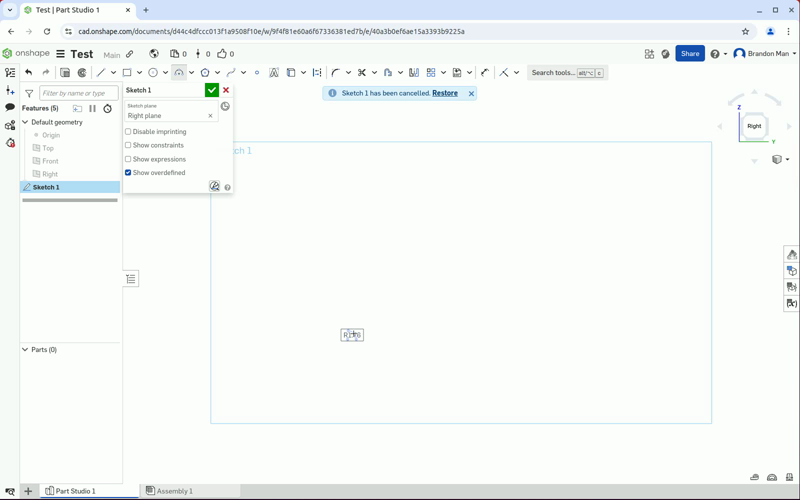
key(esc)
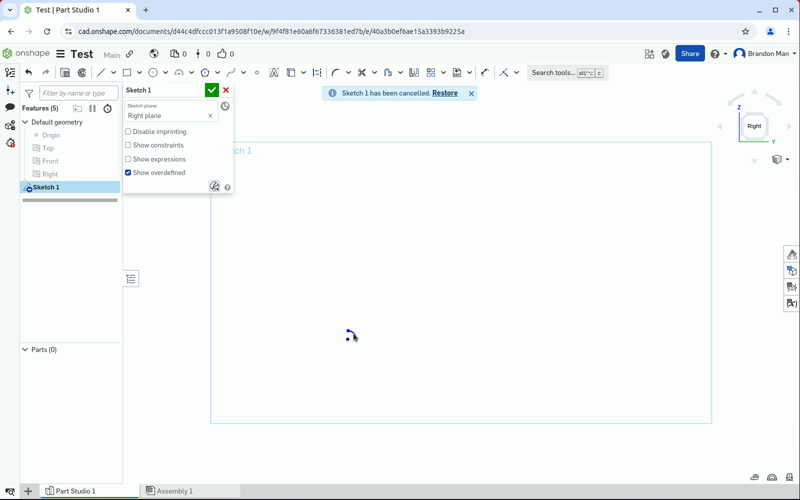
key(l)
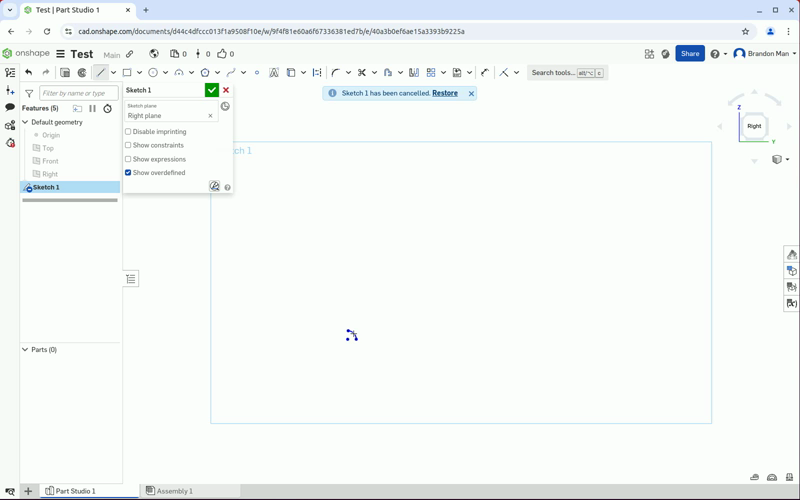
mouse_move(356, 339)
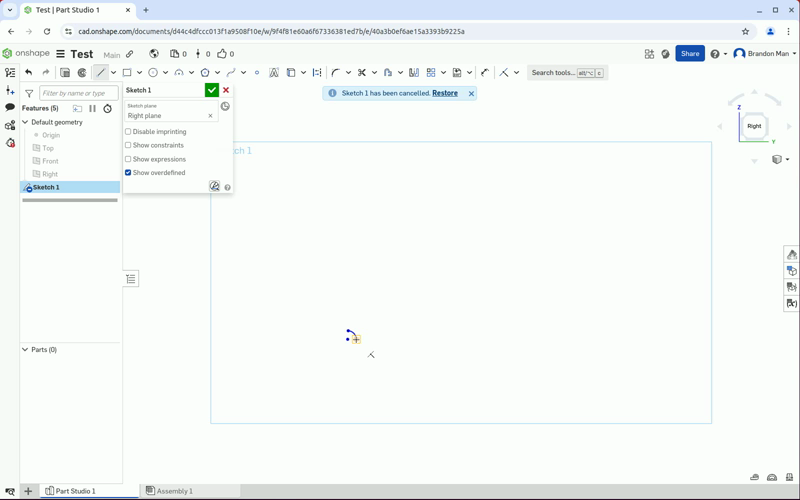
click(356, 339)
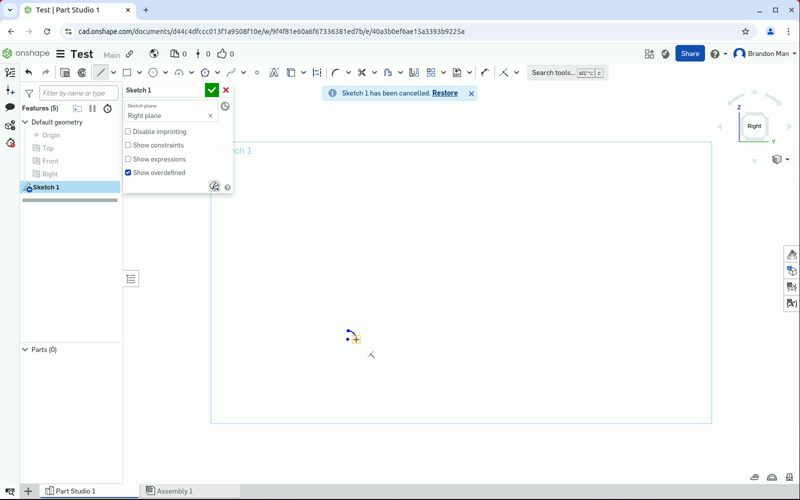
key_down(shift)
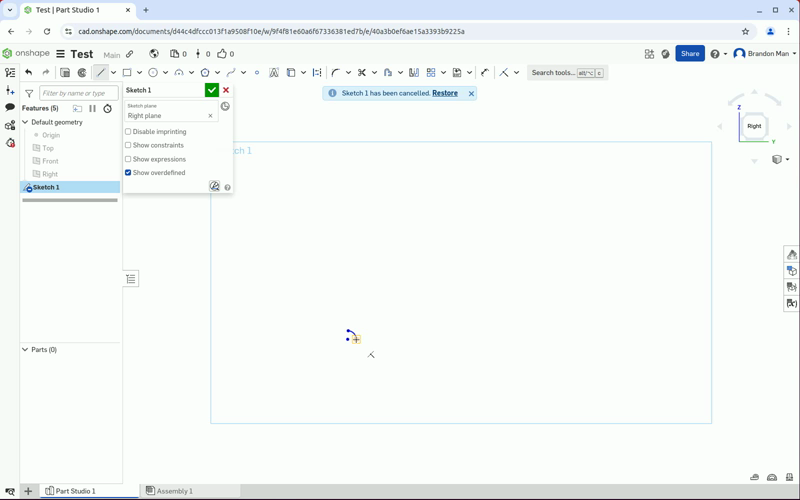
mouse_move(386, 339)
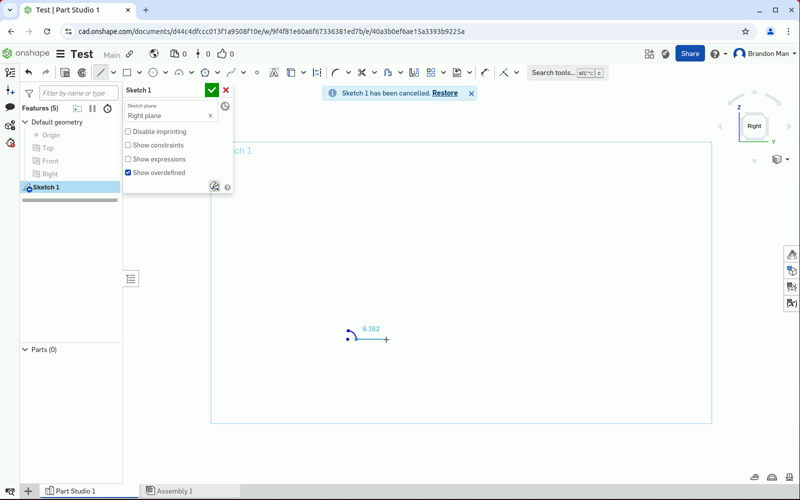
mouse_move(356, 381)
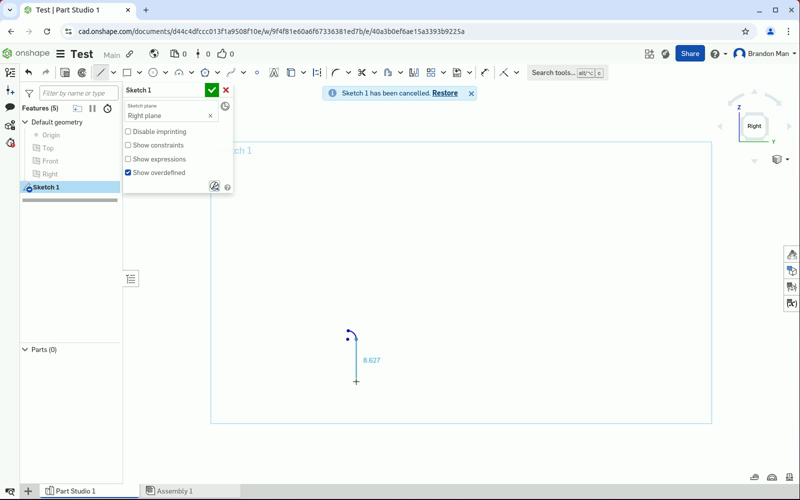
click(356, 381)
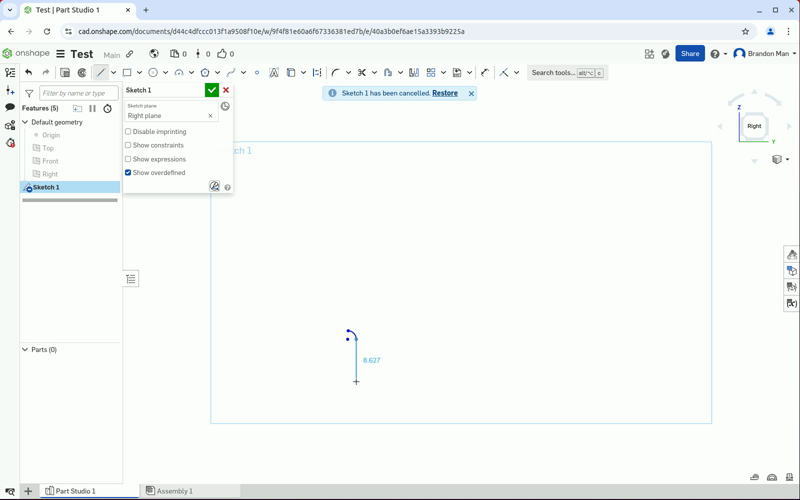
key_up(shift)
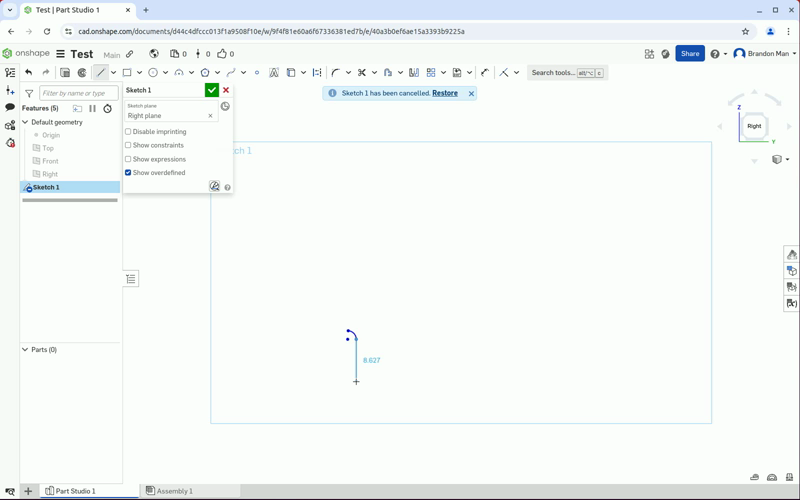
key_down(shift)
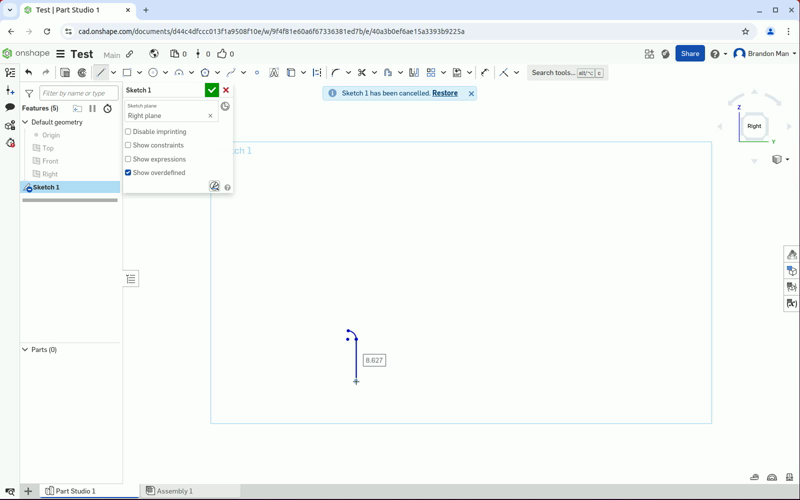
mouse_move(386, 381)
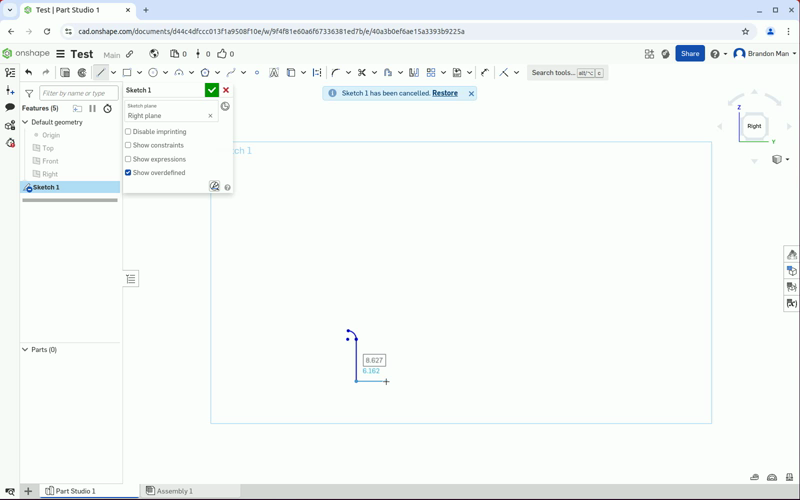
mouse_move(398, 381)
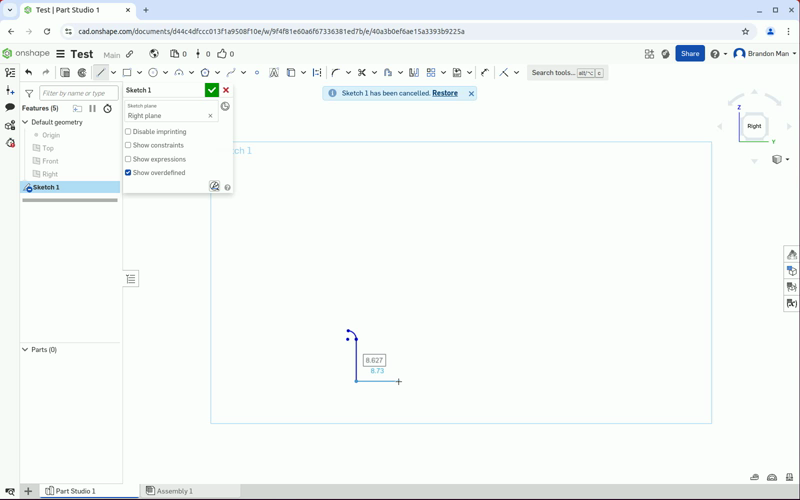
click(398, 381)
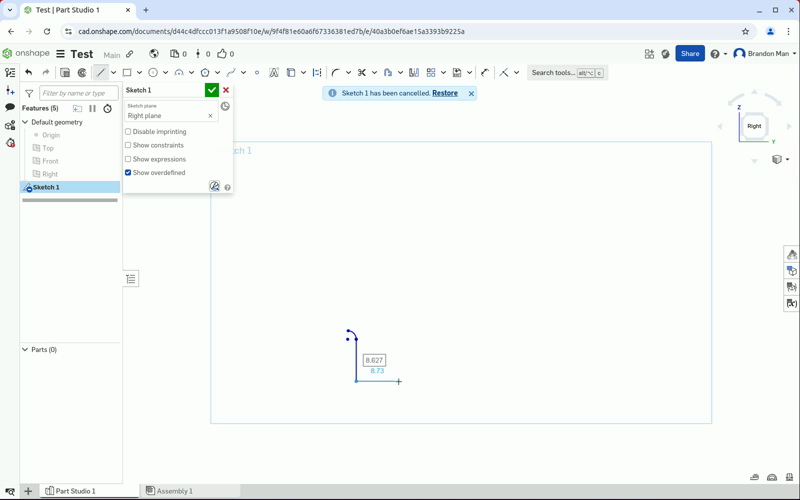
key_up(shift)
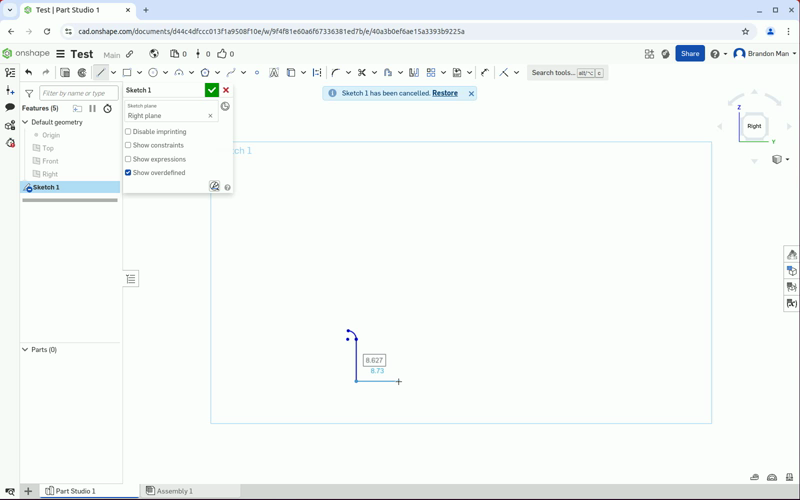
key_down(shift)
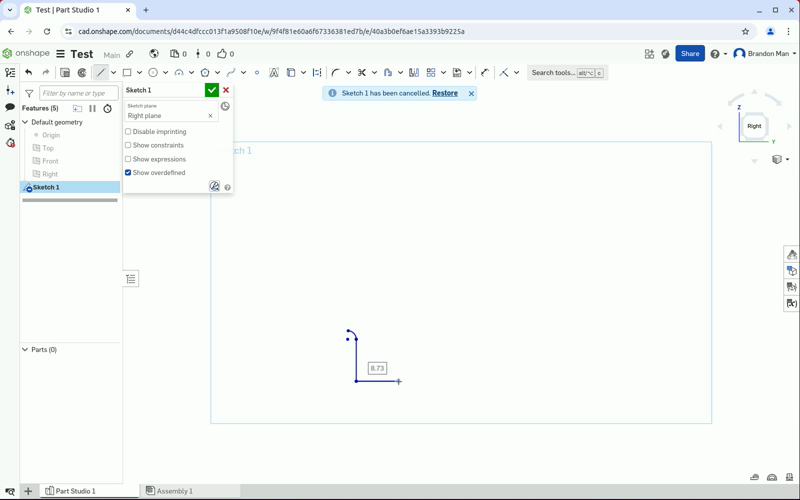
mouse_move(428, 381)
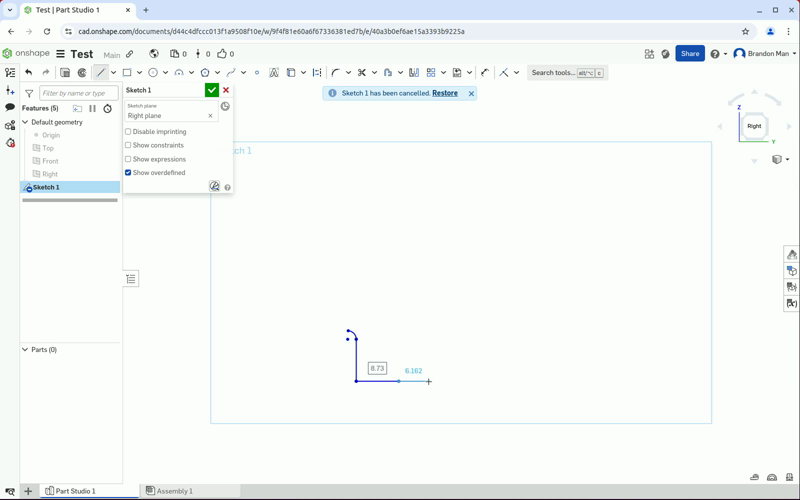
mouse_move(398, 339)
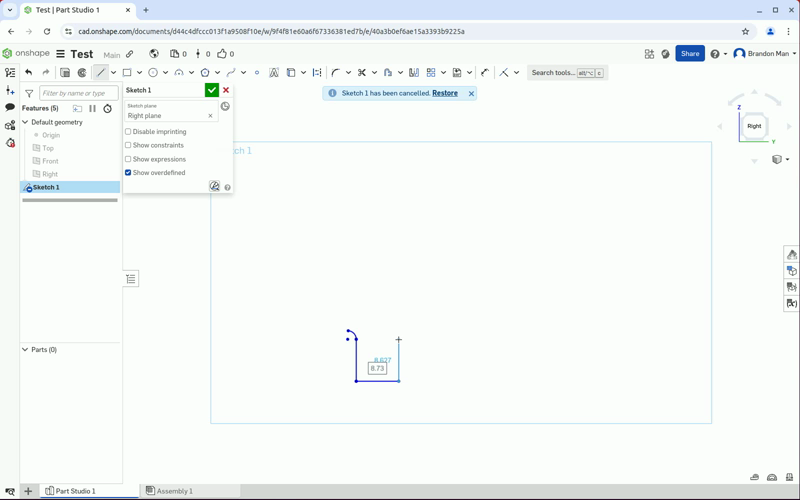
click(398, 339)
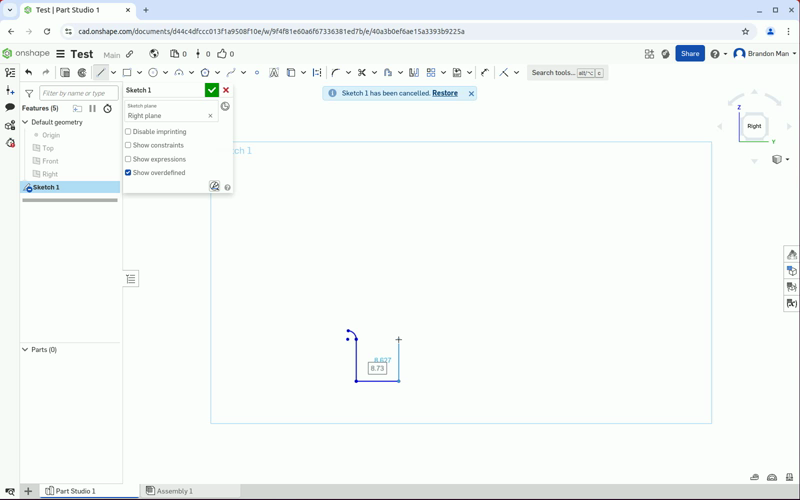
key_up(shift)
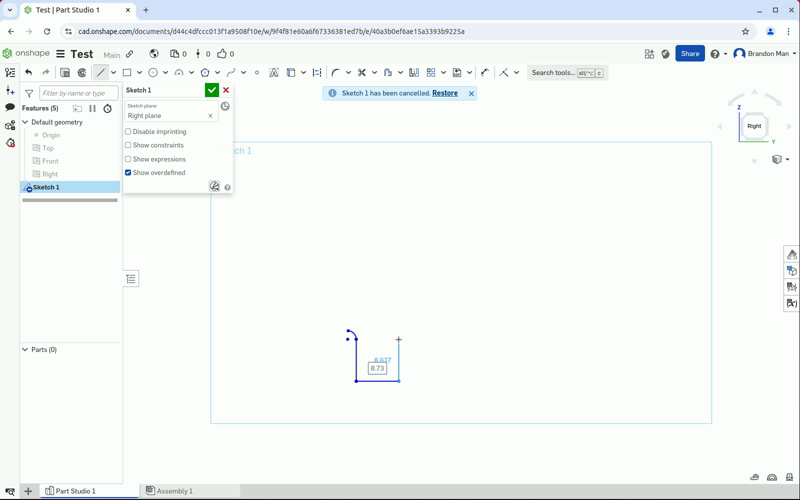
key(esc)
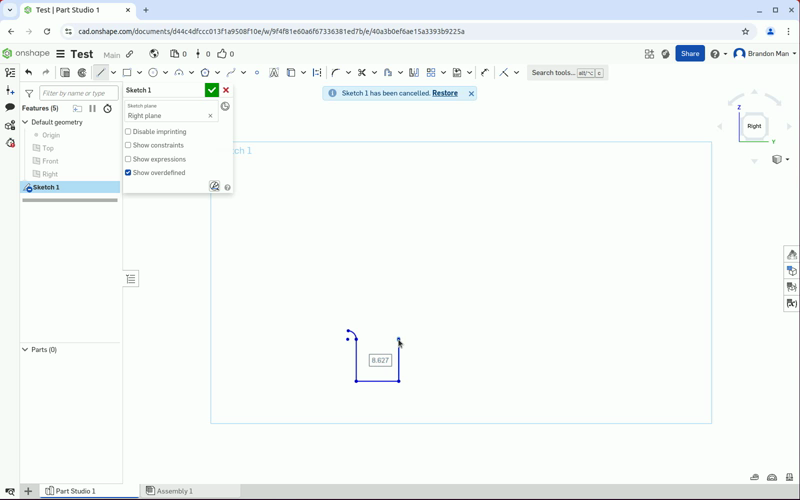
key(a)
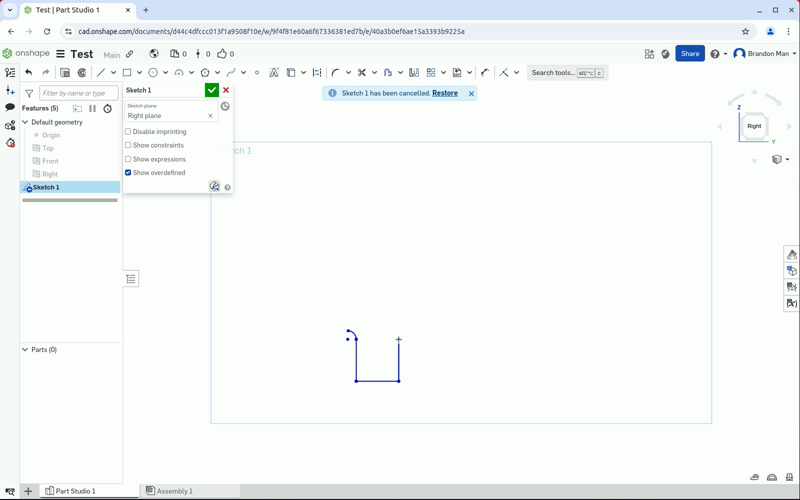
mouse_move(398, 339)
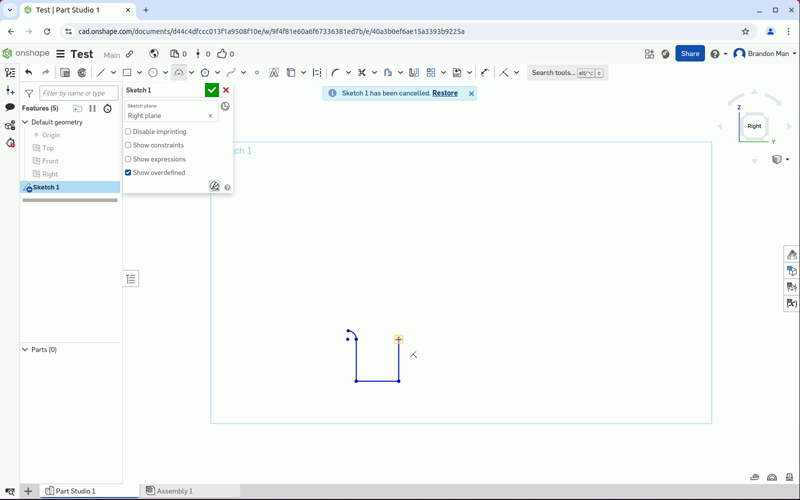
click(398, 339)
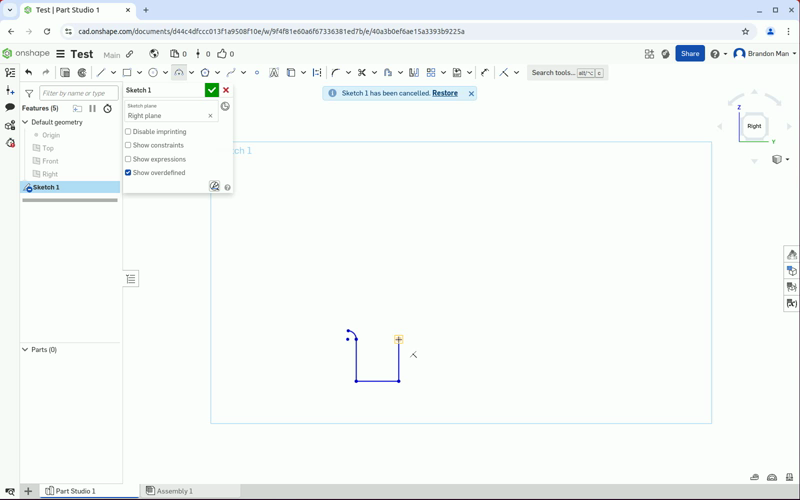
key_down(shift)
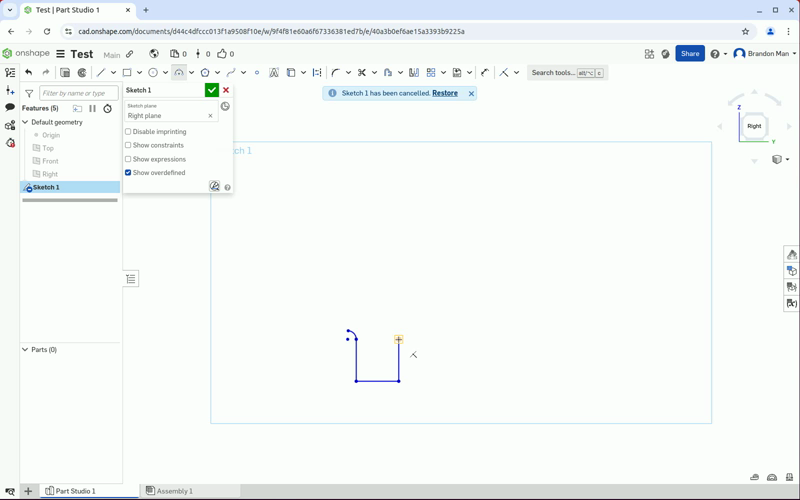
mouse_move(406, 330)
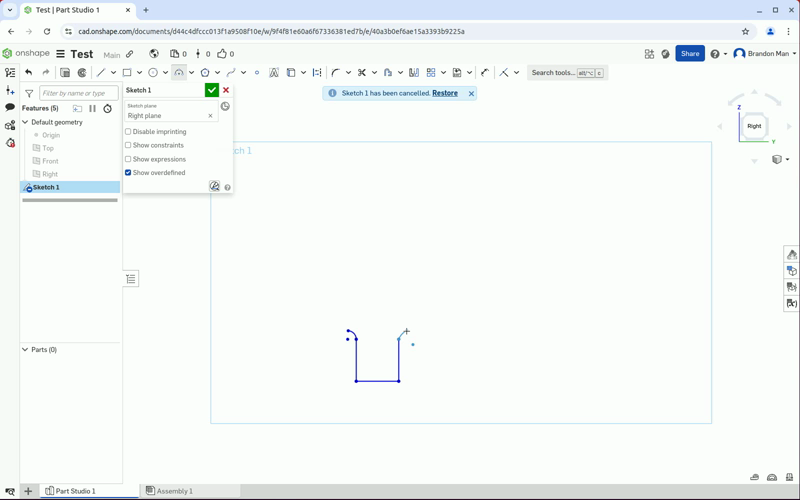
click(406, 330)
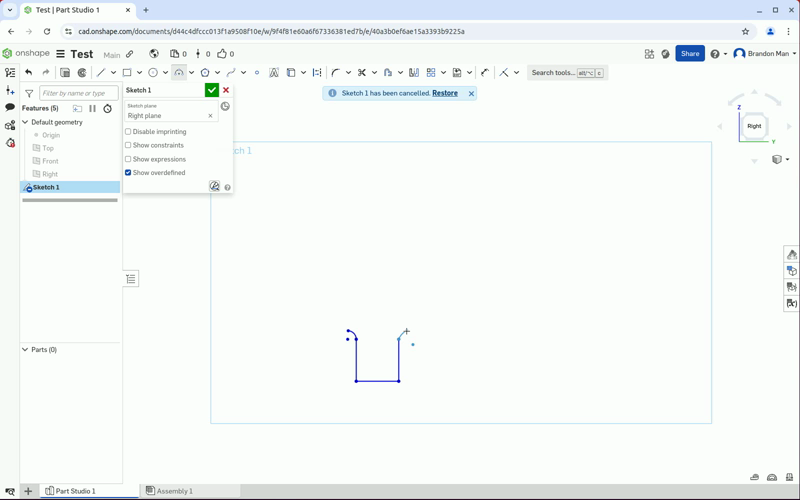
mouse_move(401, 333)
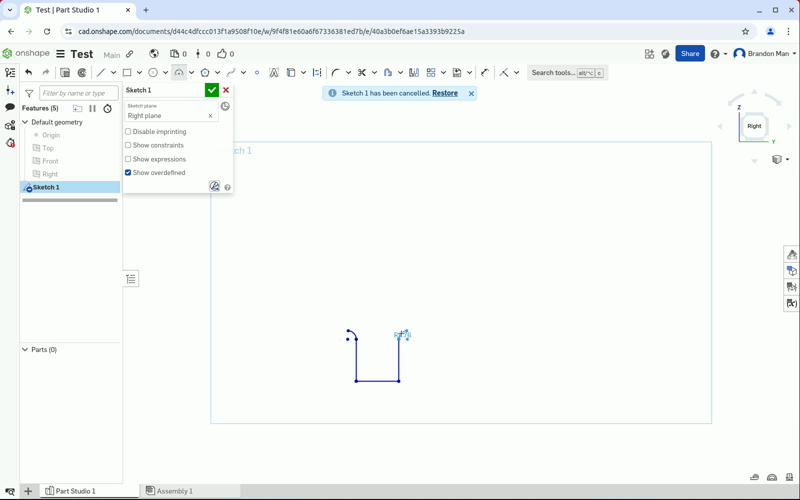
click(401, 333)
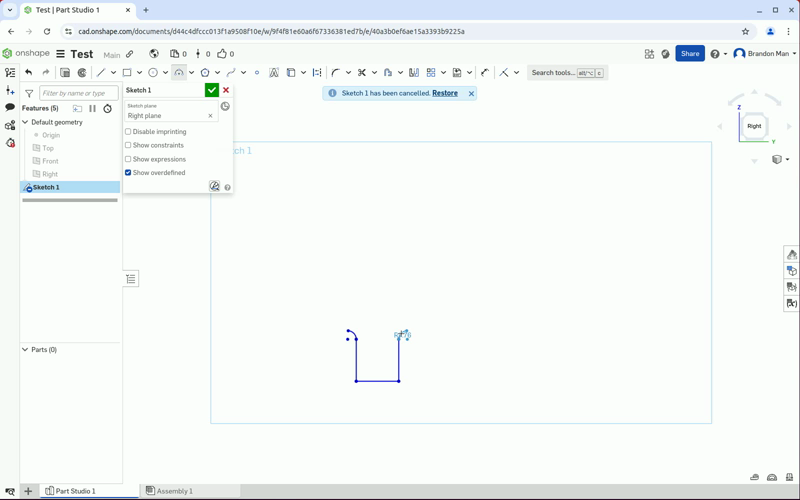
key_up(shift)
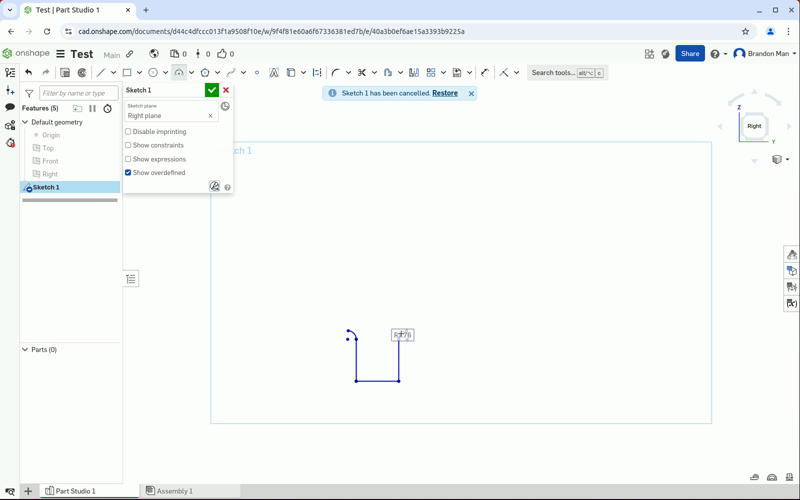
key(esc)
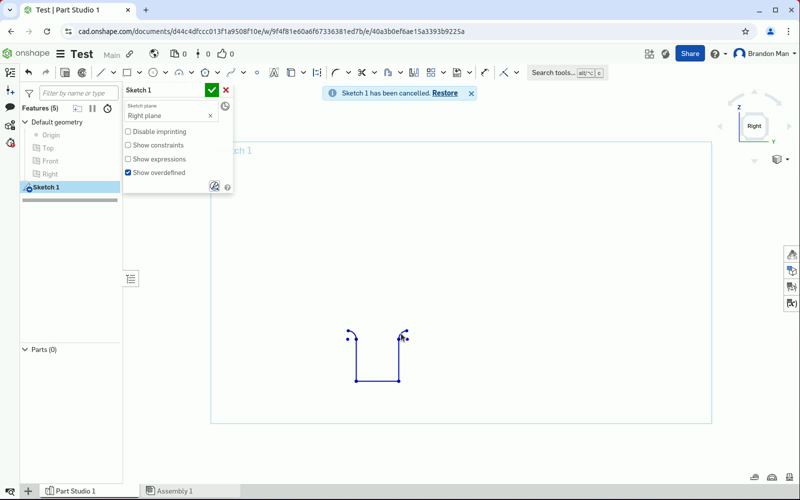
key(l)
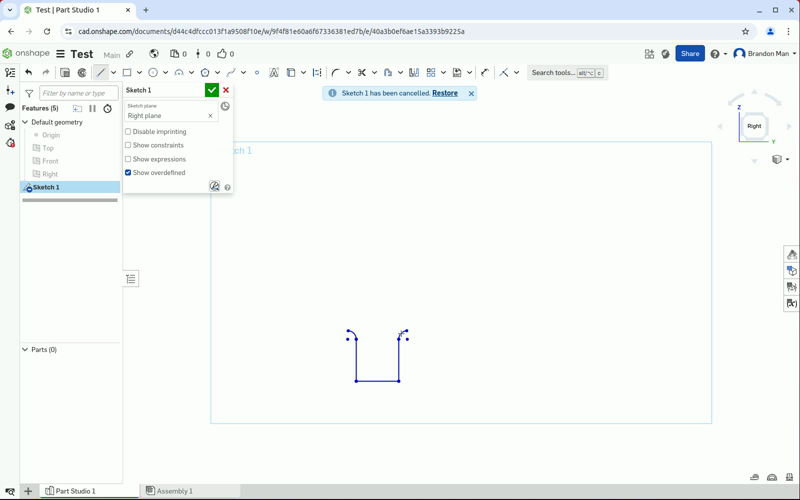
mouse_move(406, 330)
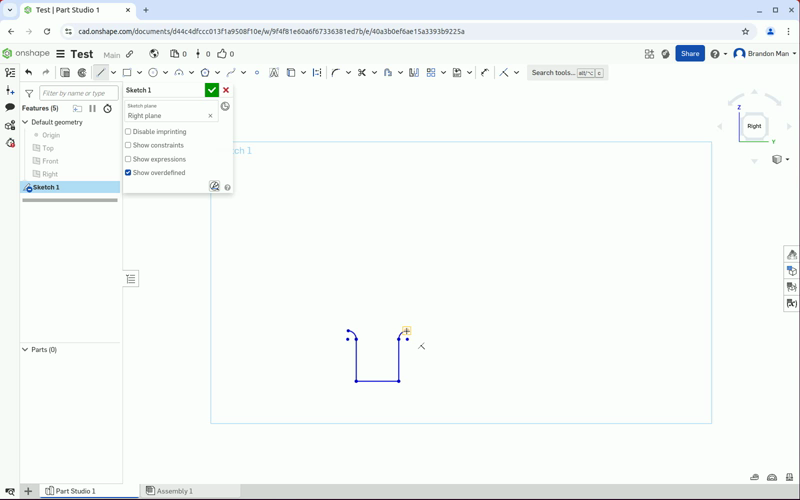
click(406, 330)
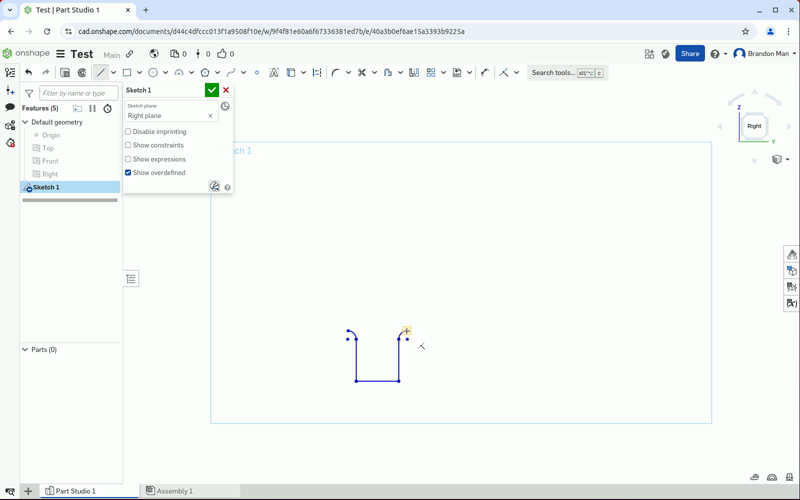
key_down(shift)
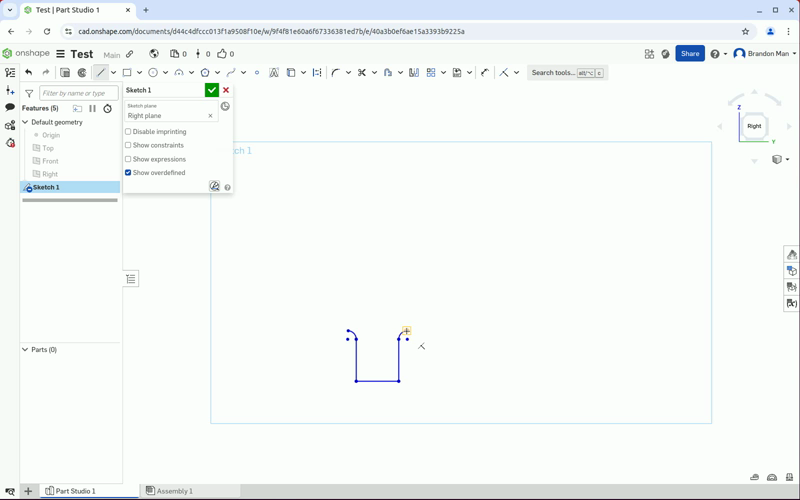
mouse_move(406, 259)
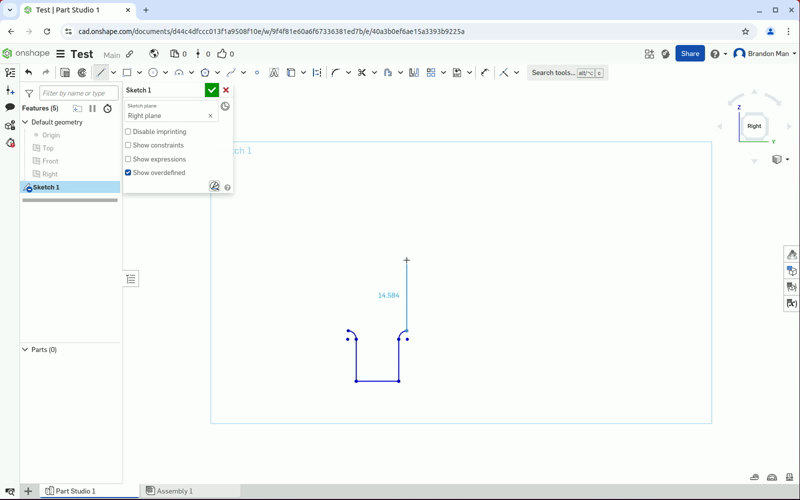
click(406, 259)
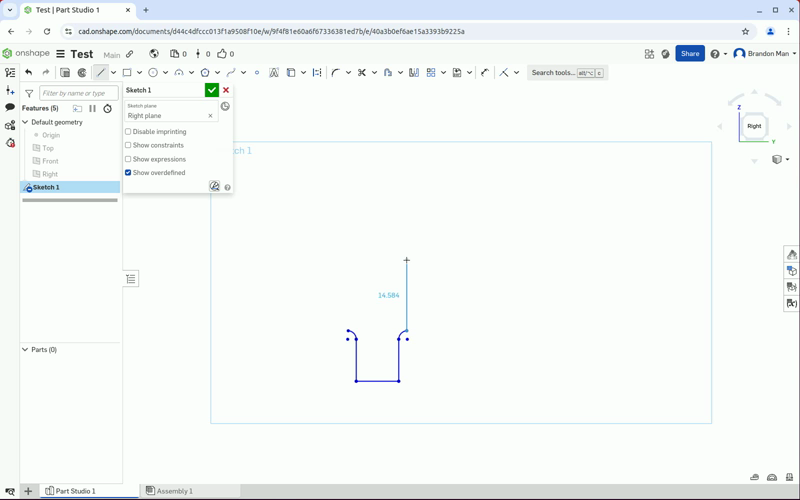
key_up(shift)
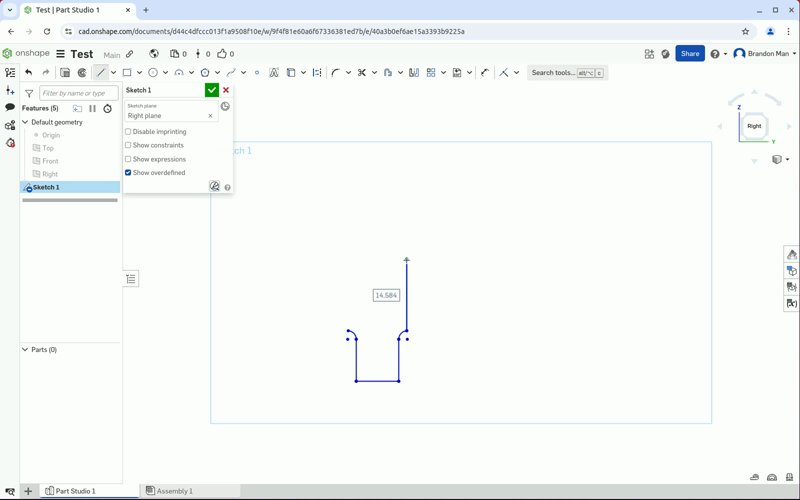
key(esc)
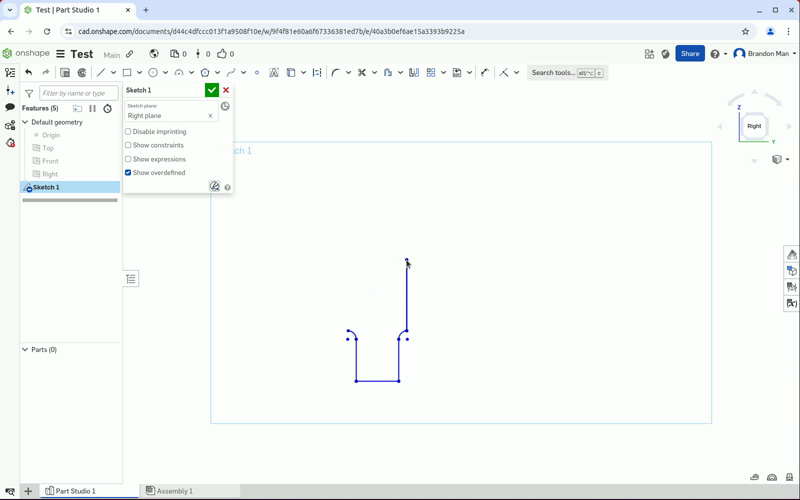
key(a)
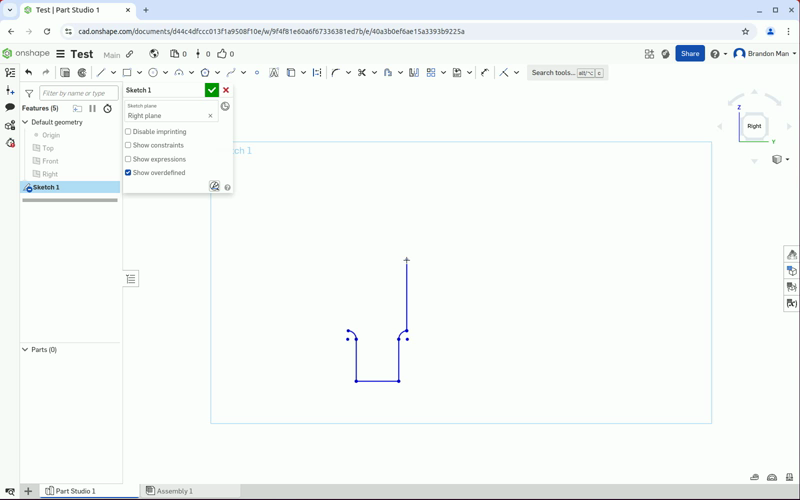
mouse_move(406, 259)
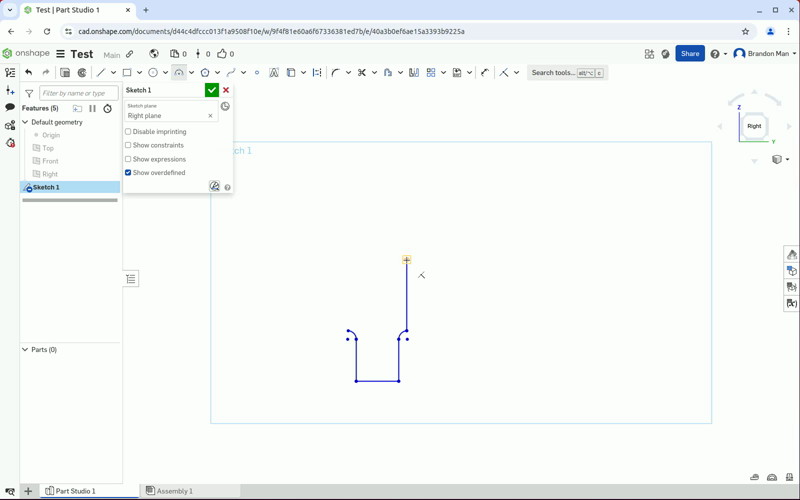
click(406, 259)
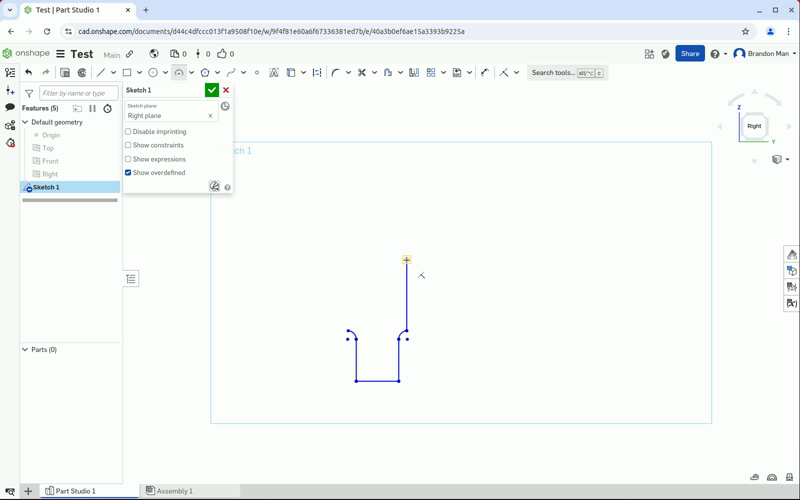
key_down(shift)
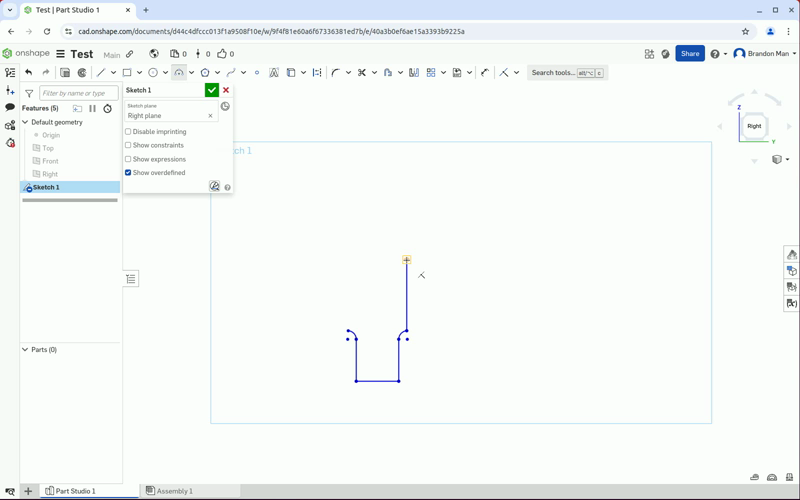
mouse_move(404, 256)
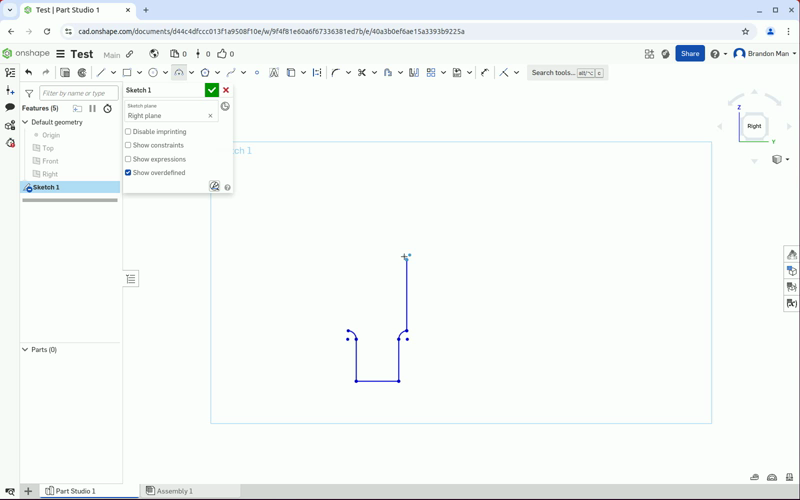
scroll(6)
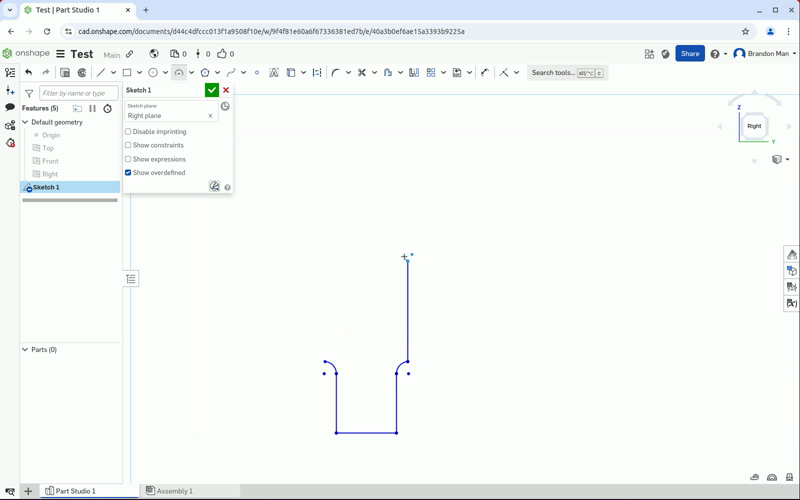
scroll(6)
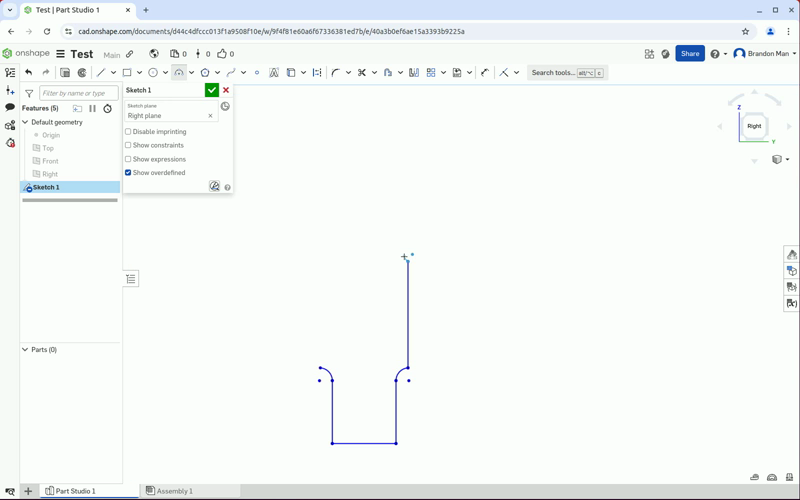
scroll(6)
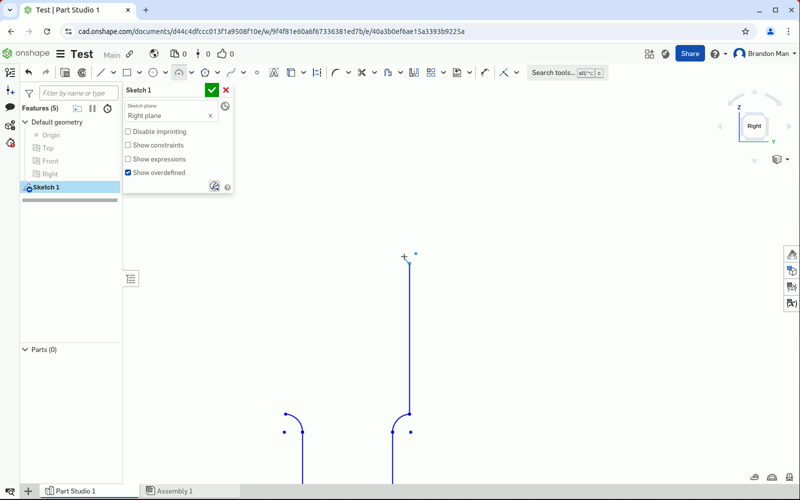
scroll(6)
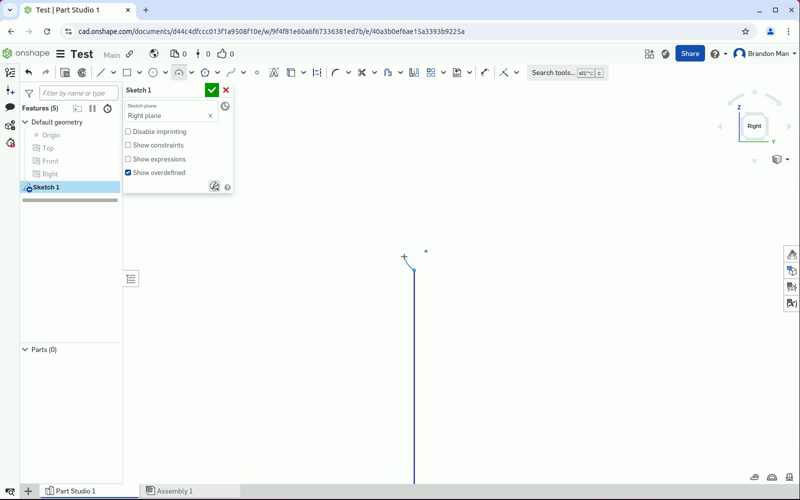
scroll(6)
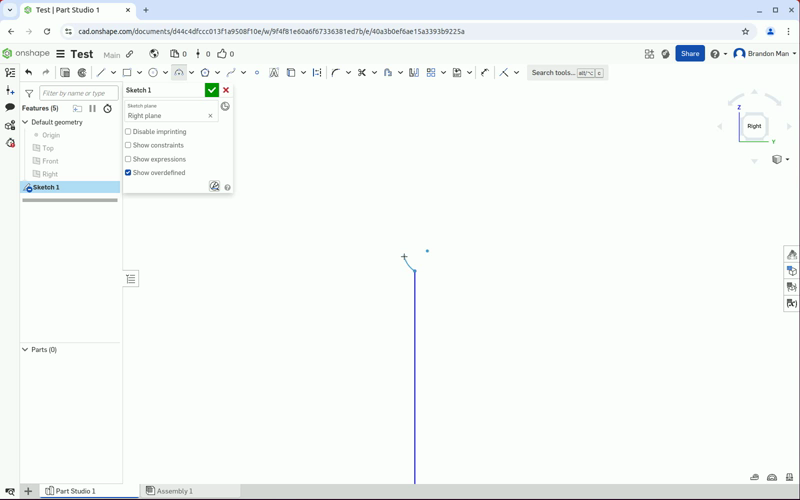
scroll(6)
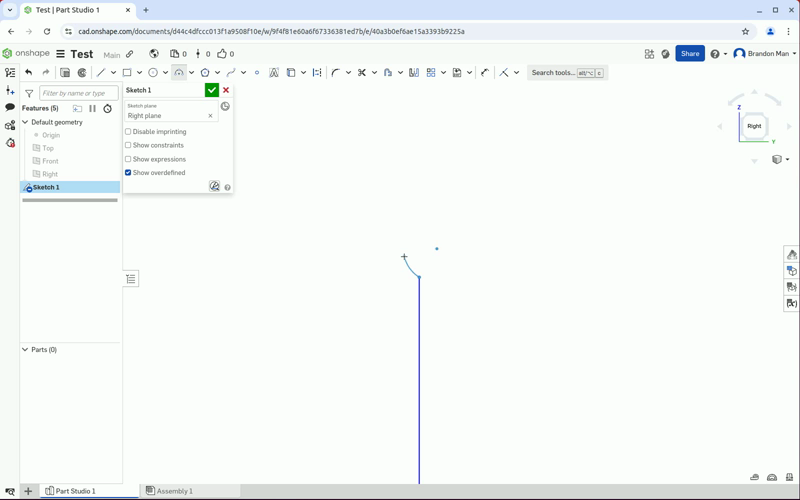
scroll(6)
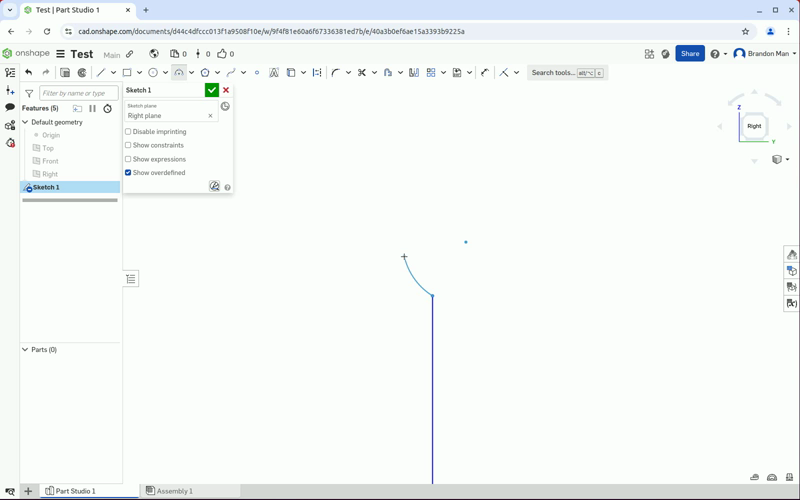
click(404, 256)
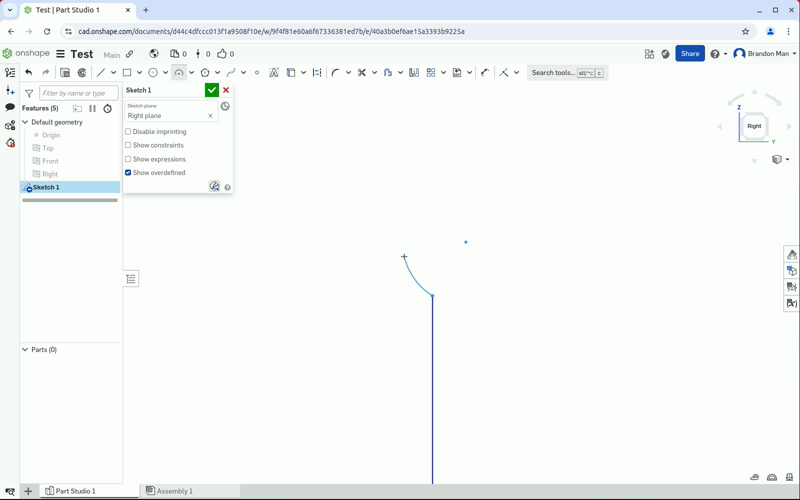
scroll(-6)
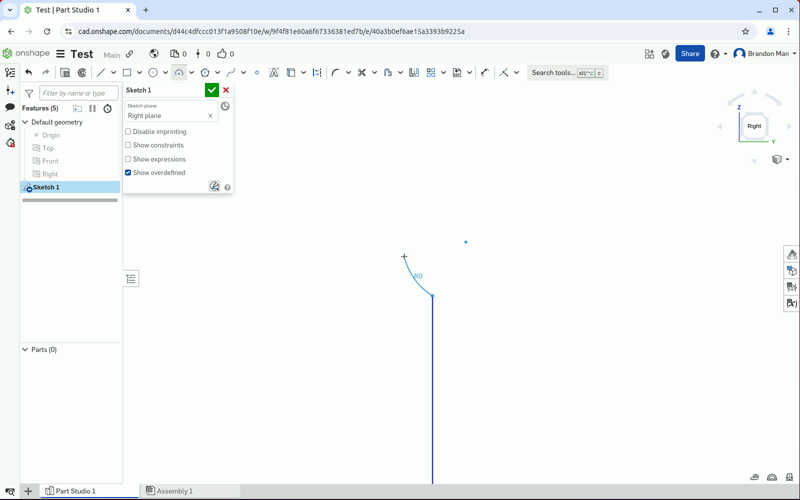
scroll(-6)
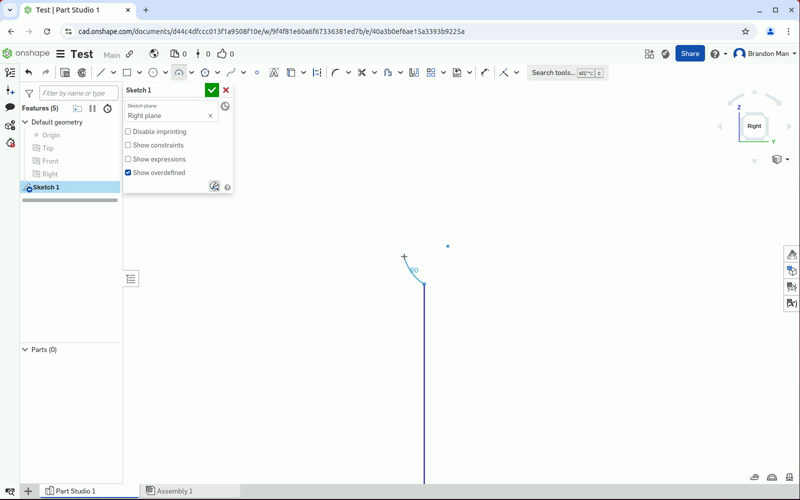
scroll(-6)
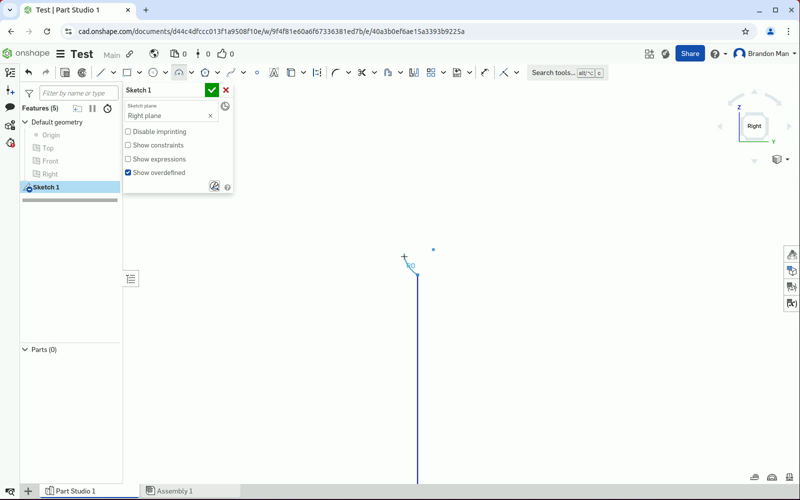
scroll(-6)
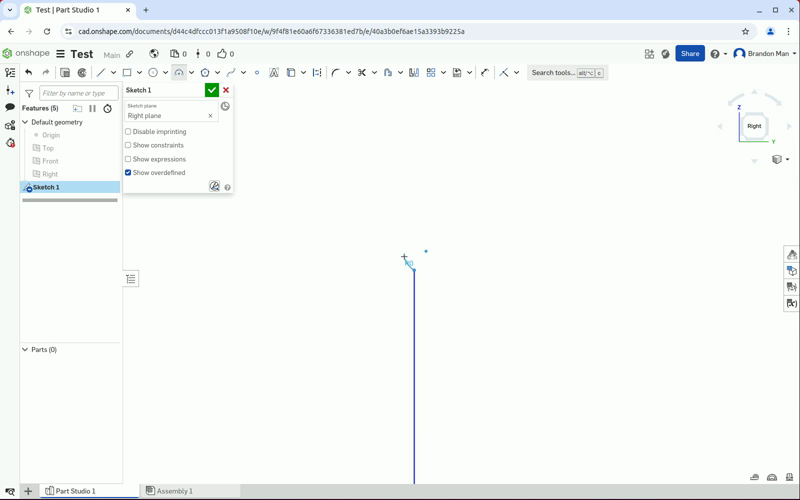
scroll(-6)
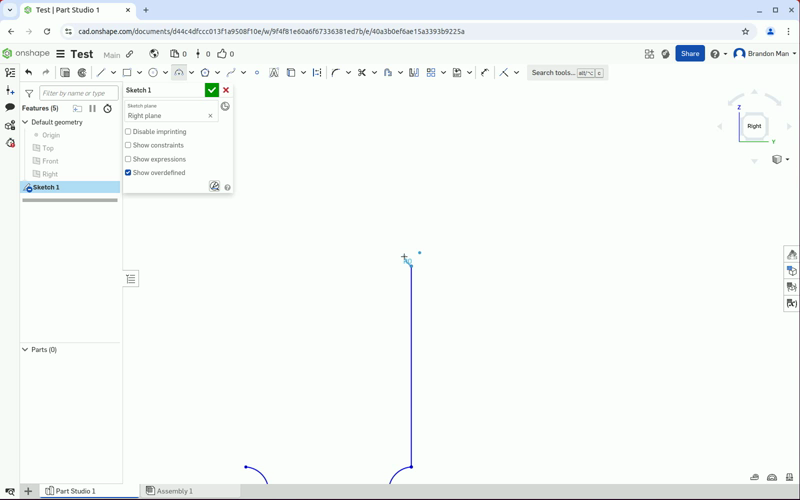
scroll(-6)
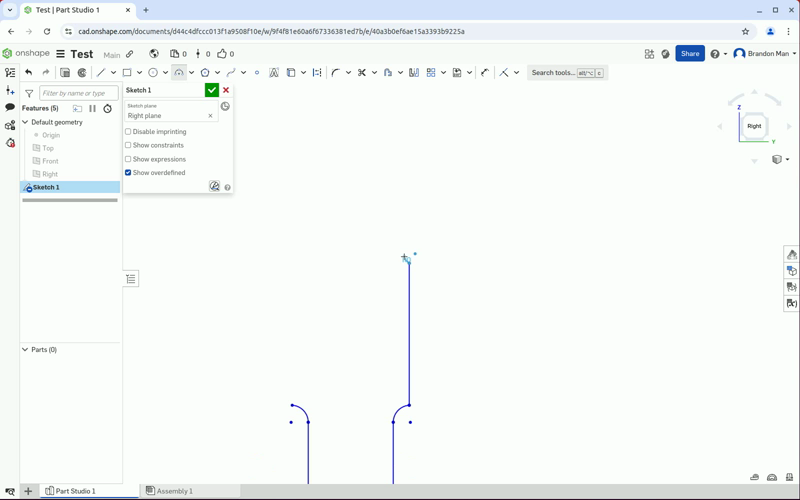
scroll(-6)
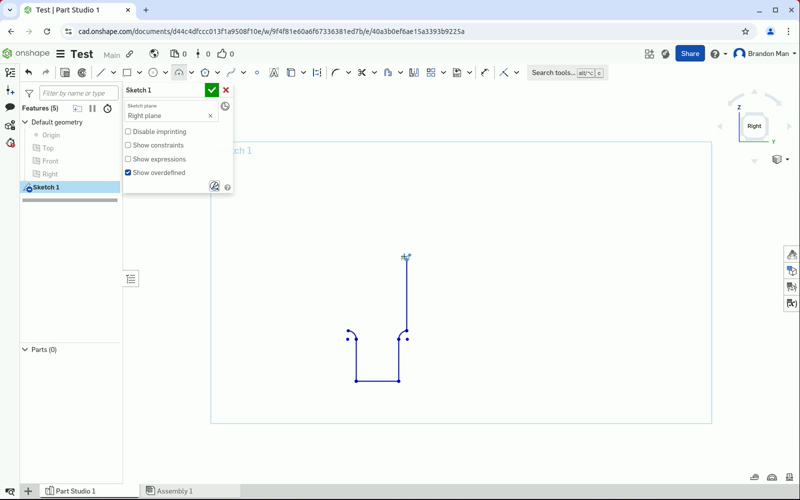
mouse_move(406, 257)
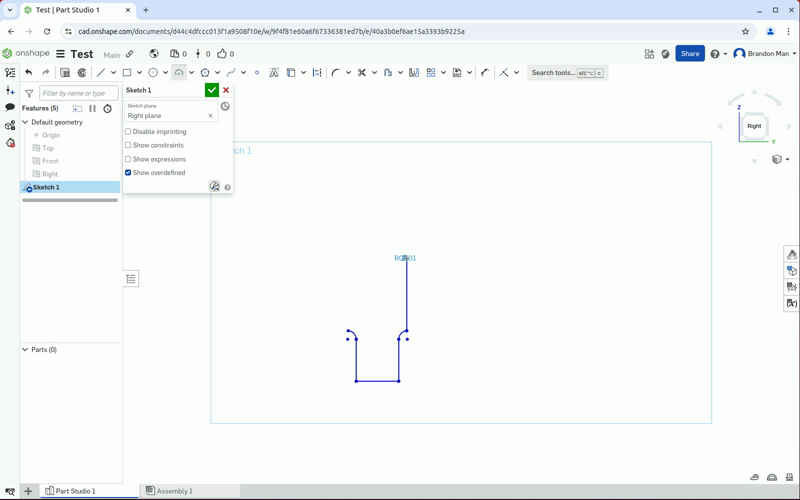
scroll(6)
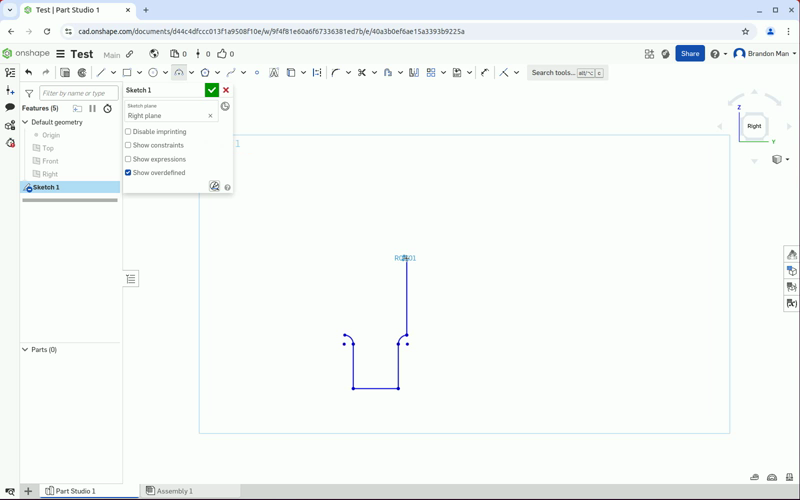
scroll(6)
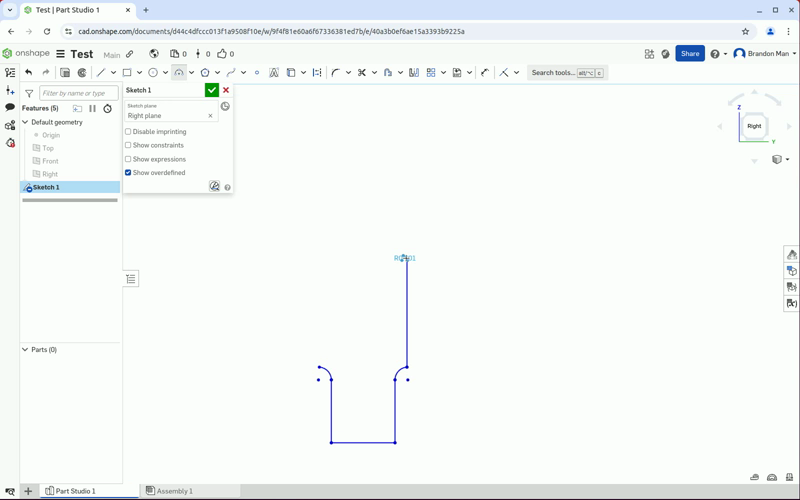
scroll(6)
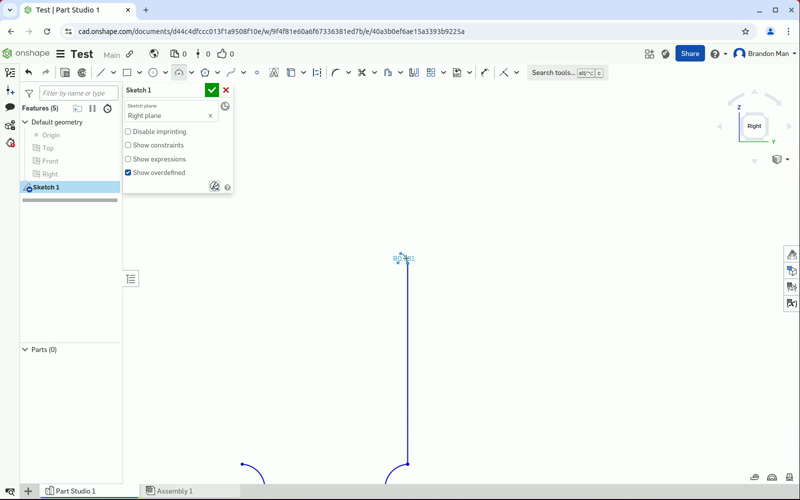
scroll(6)
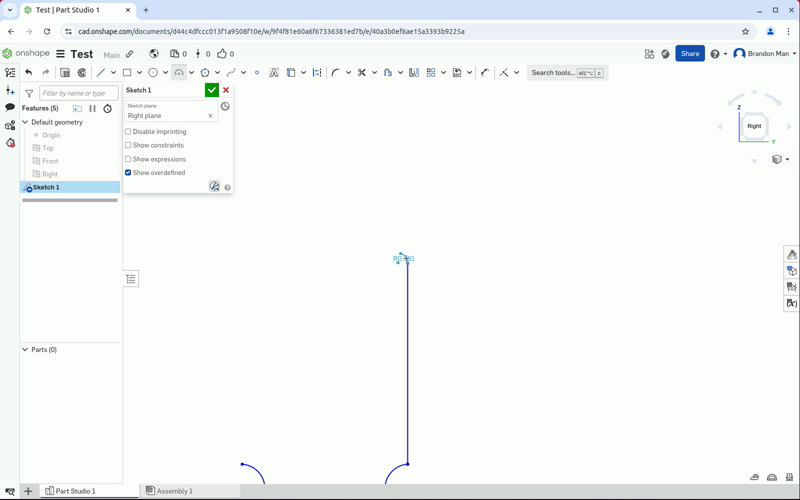
scroll(6)
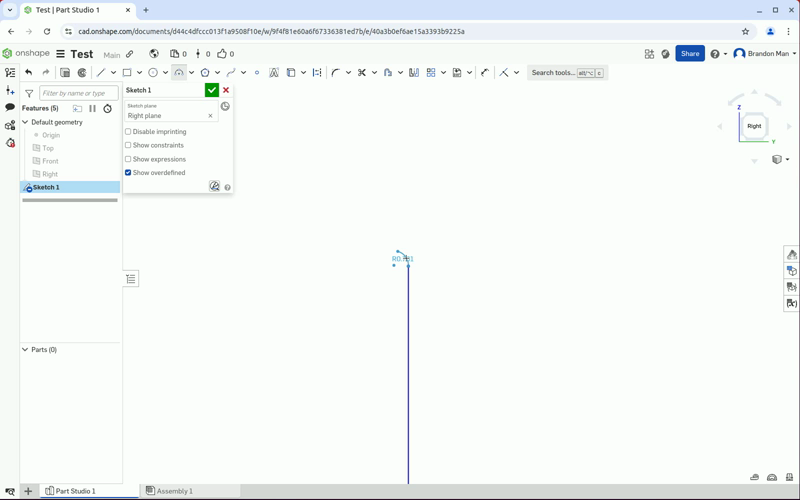
scroll(6)
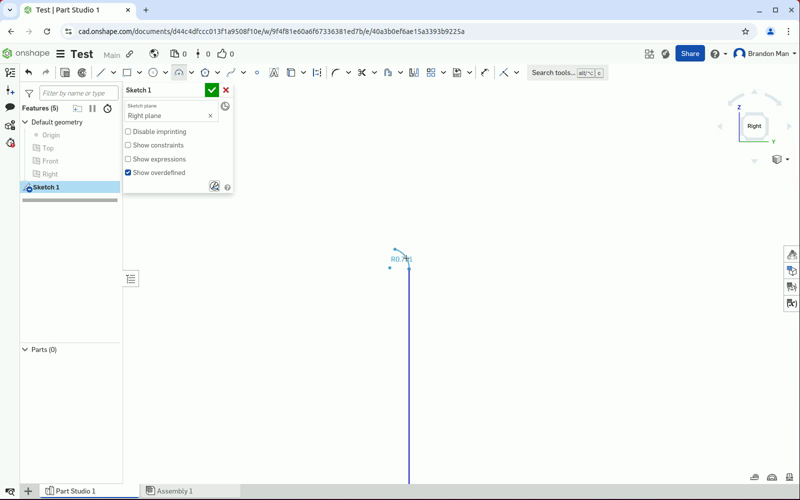
scroll(6)
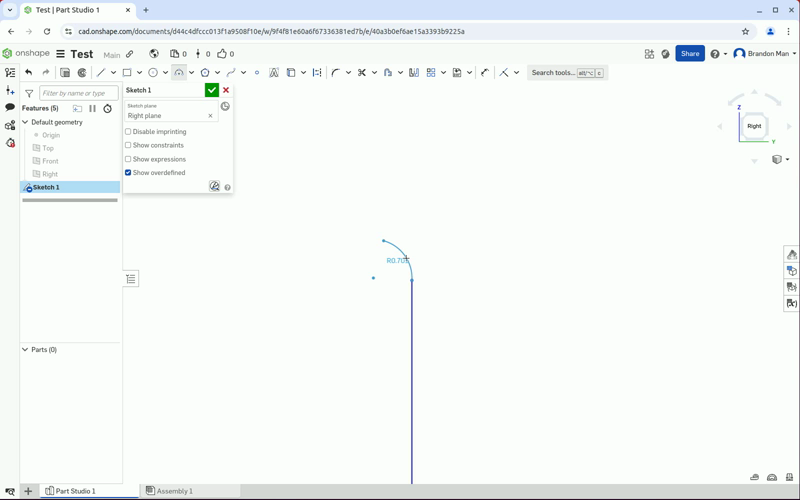
click(406, 257)
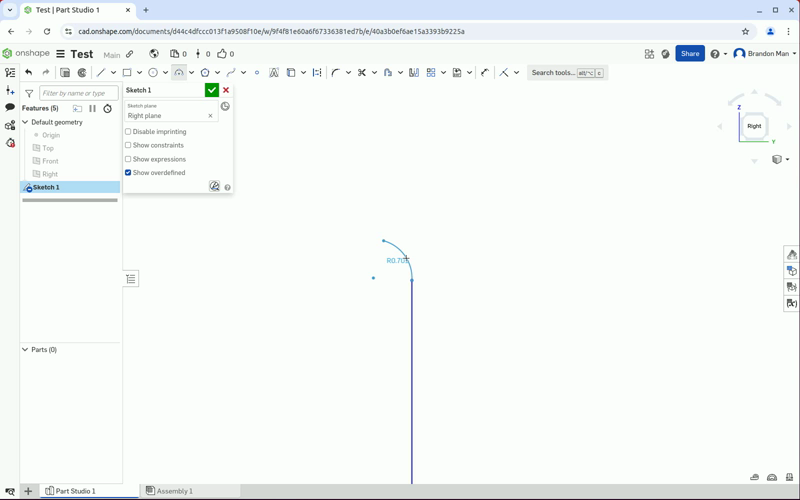
scroll(-6)
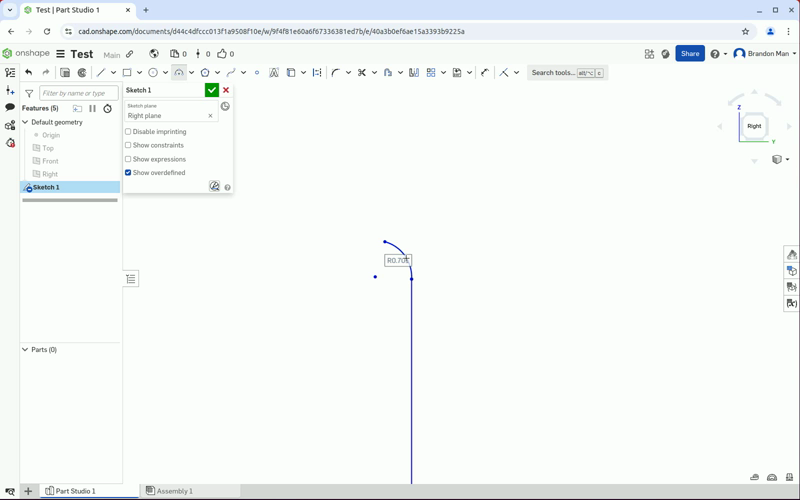
scroll(-6)
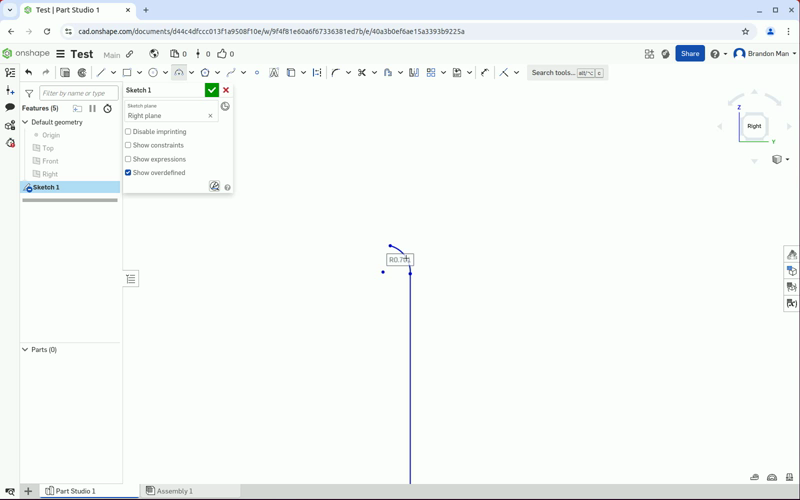
scroll(-6)
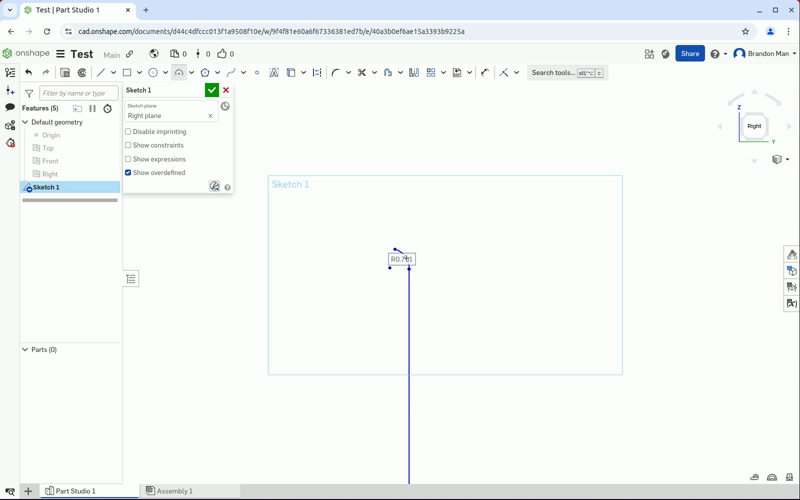
scroll(-6)
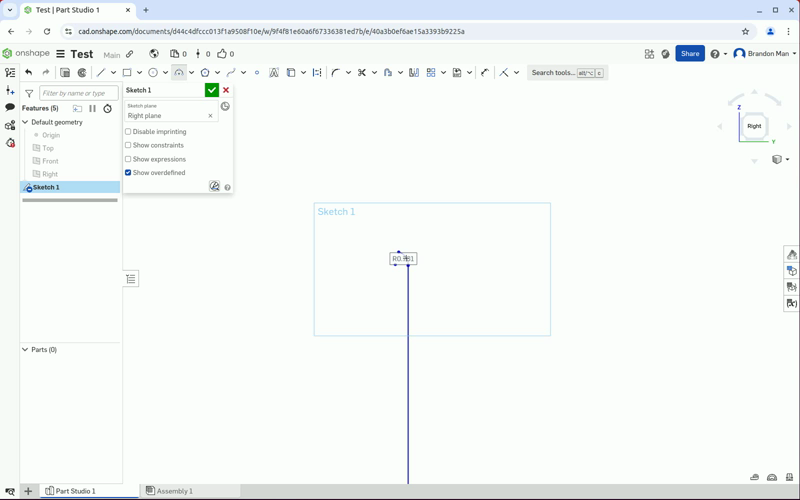
scroll(-6)
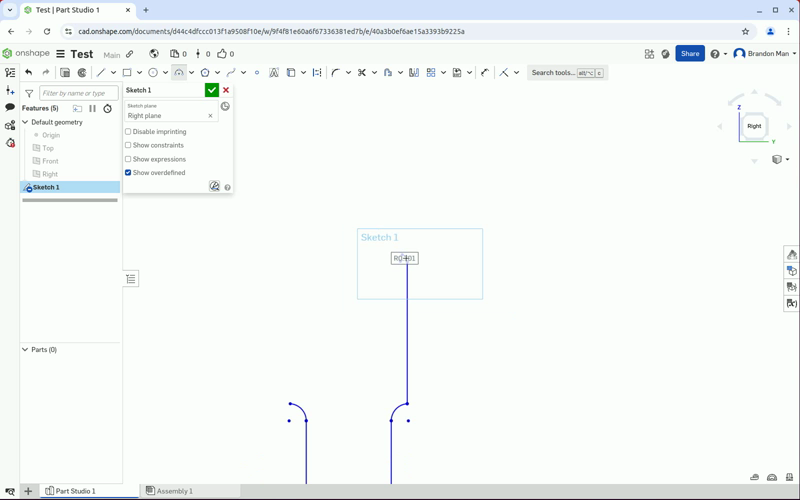
scroll(-6)
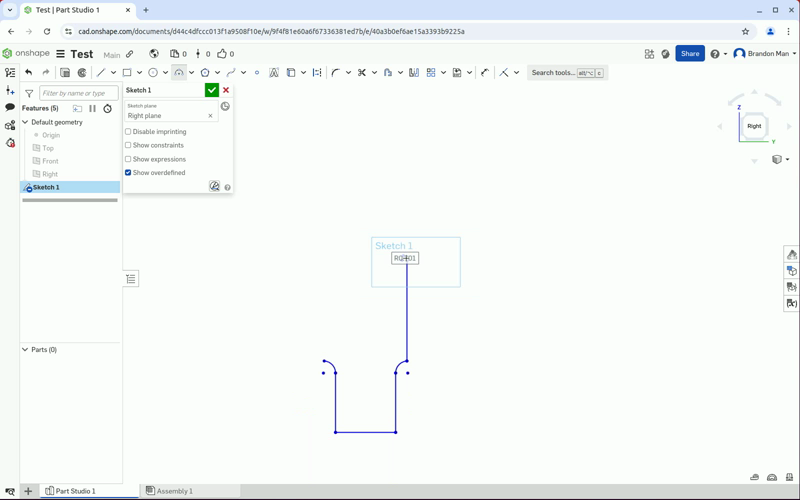
scroll(-6)
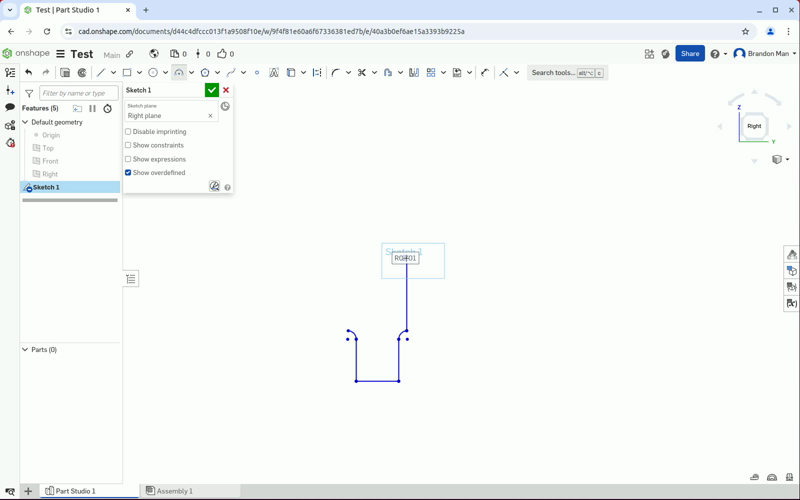
key_up(shift)
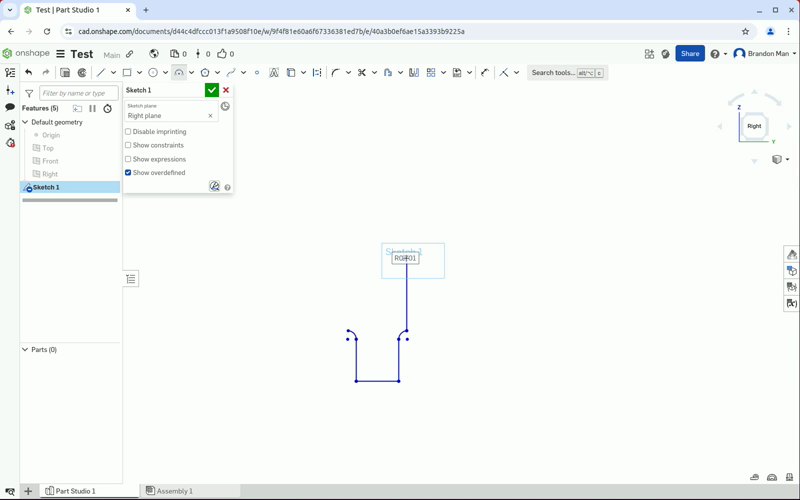
key(esc)
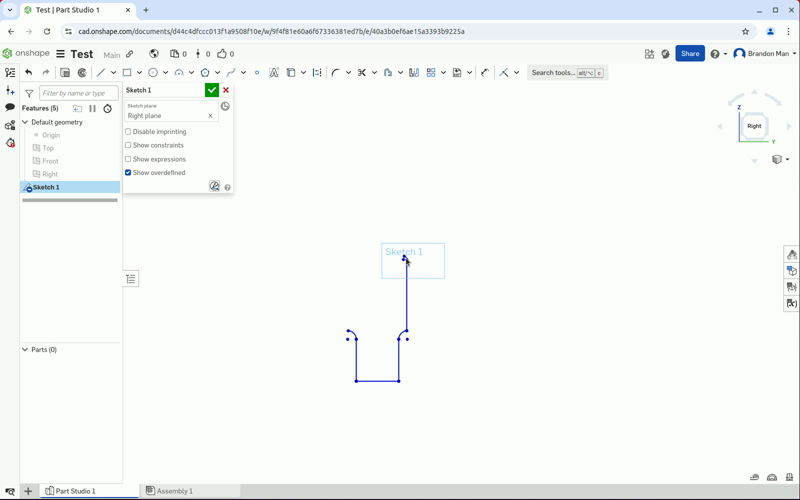
key(l)
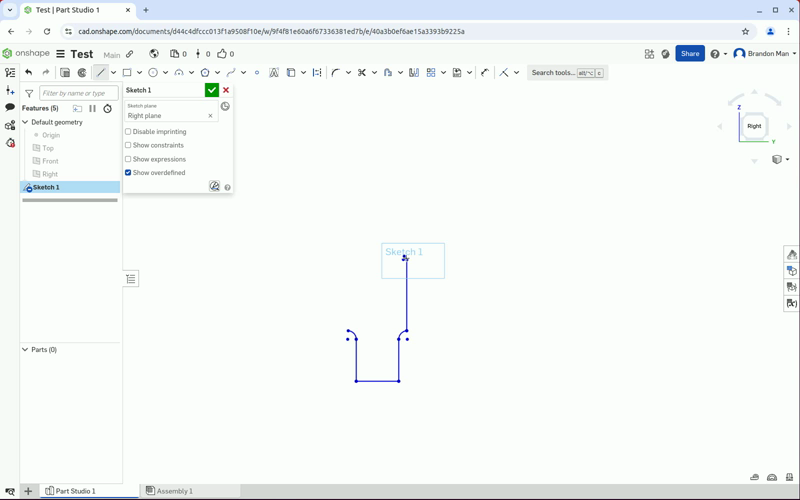
mouse_move(404, 256)
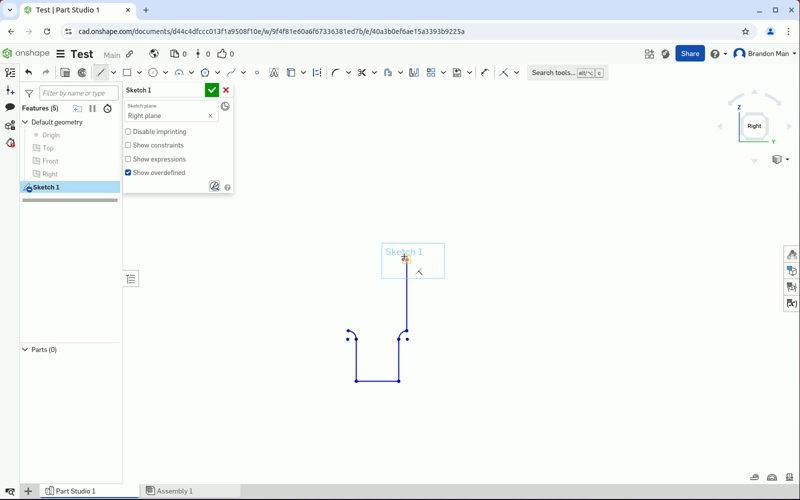
scroll(6)
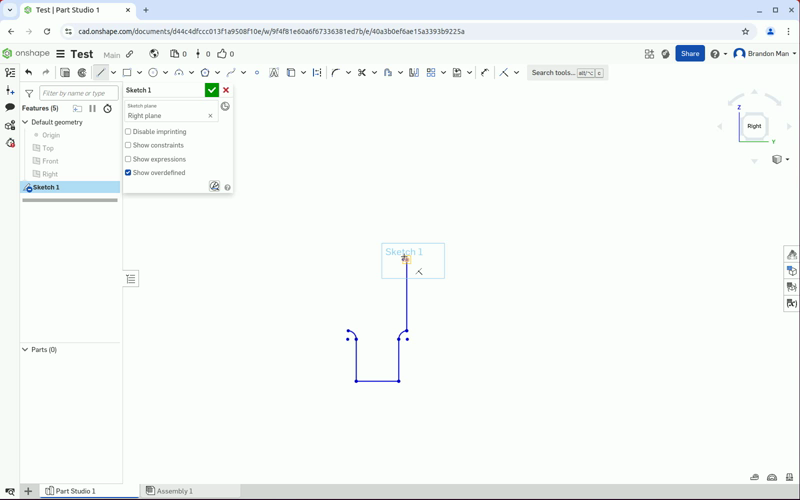
scroll(6)
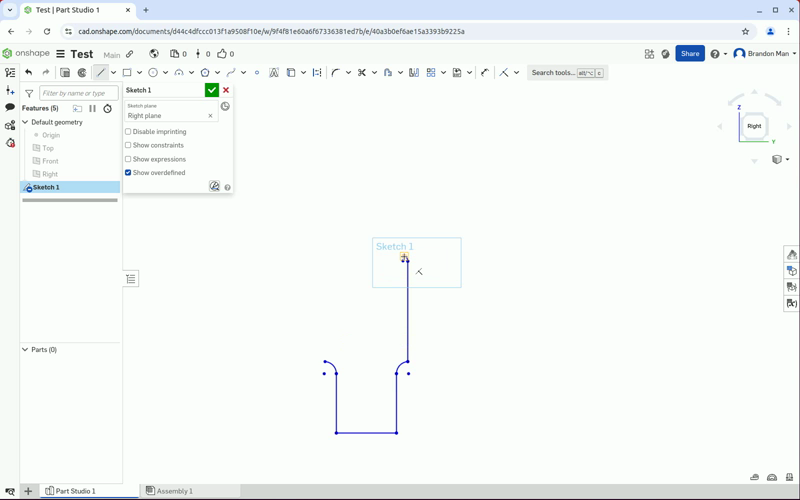
scroll(6)
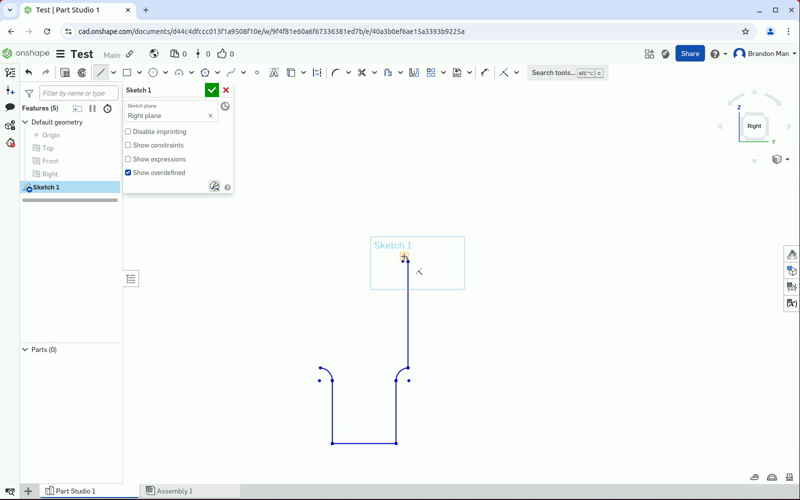
scroll(6)
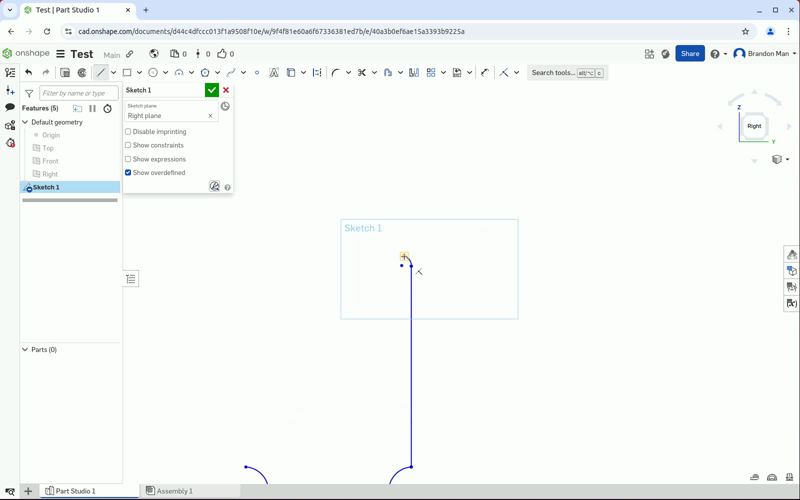
scroll(6)
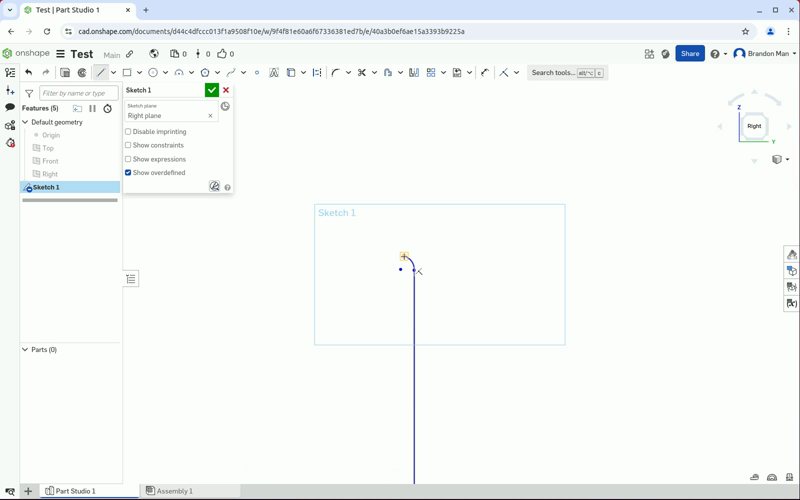
scroll(6)
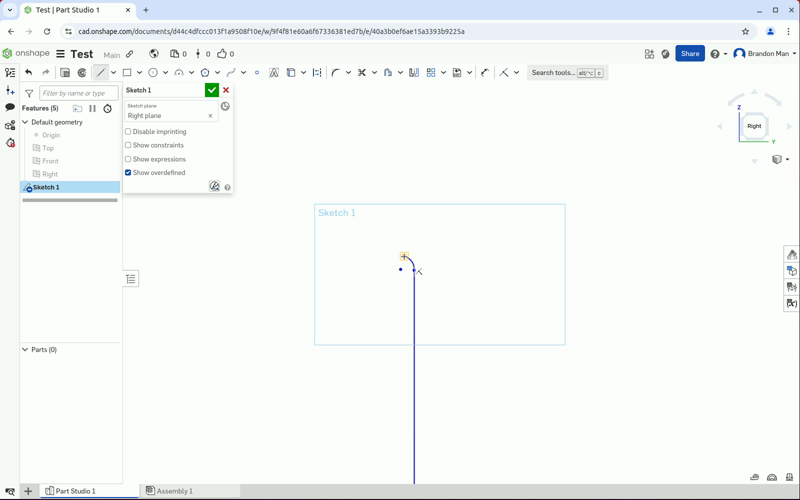
scroll(6)
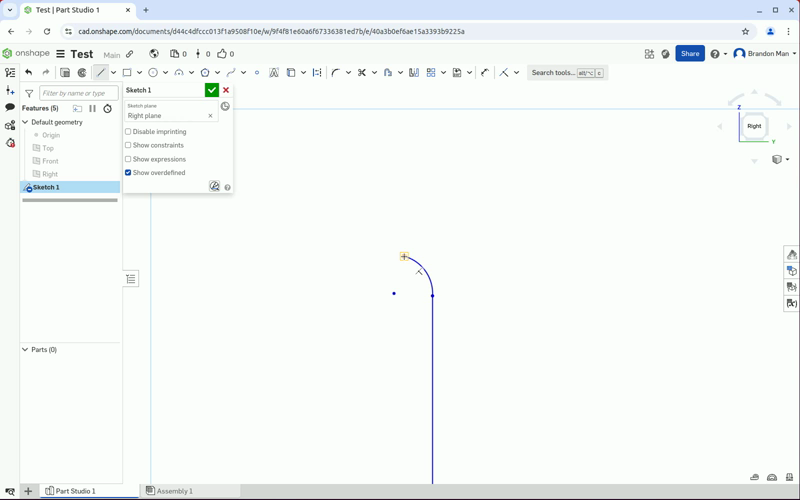
click(404, 256)
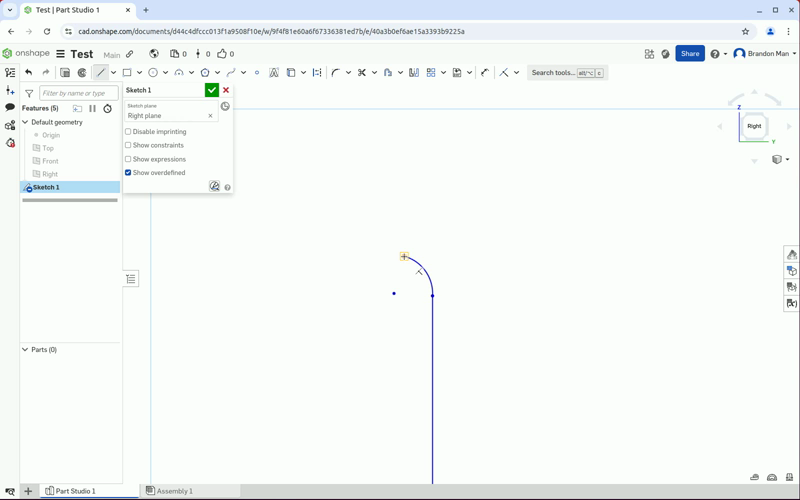
scroll(-6)
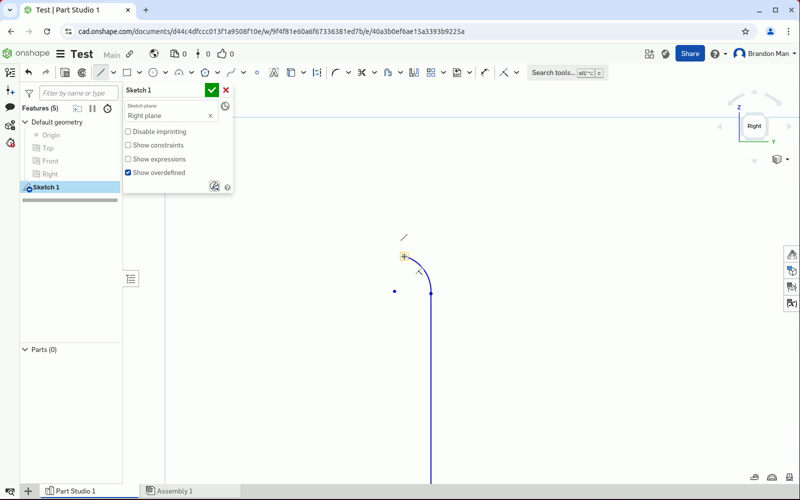
scroll(-6)
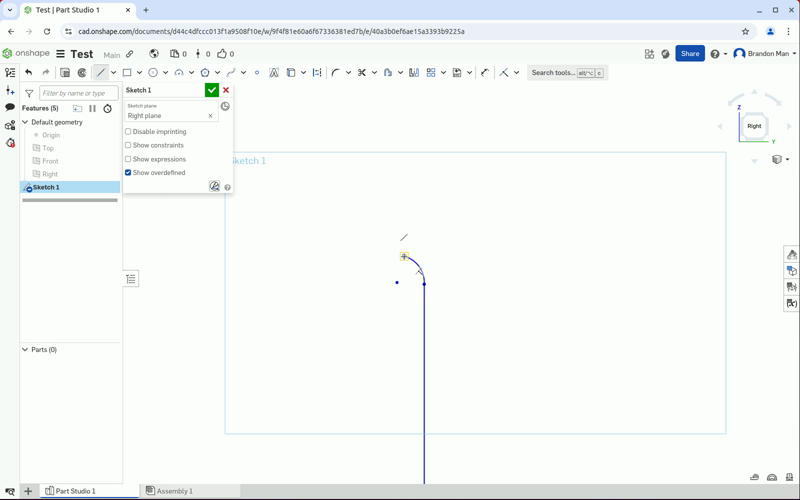
scroll(-6)
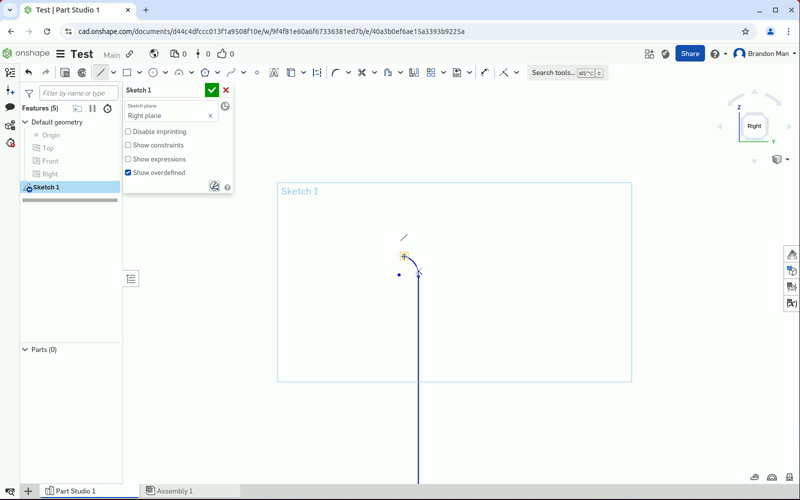
scroll(-6)
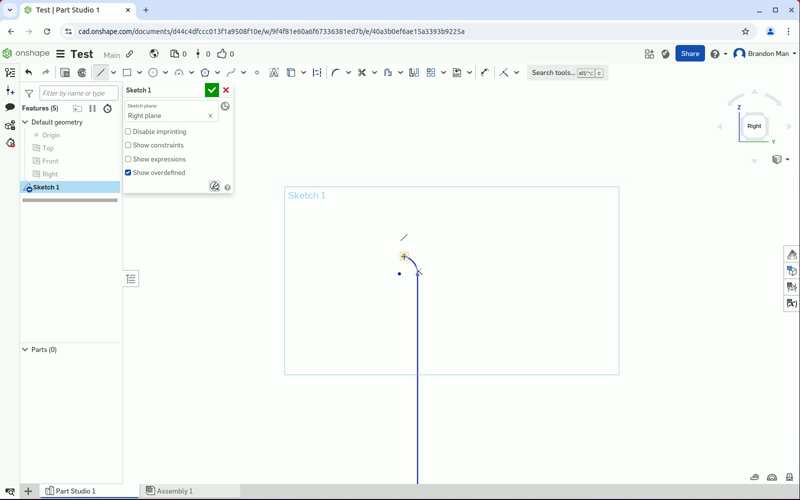
scroll(-6)
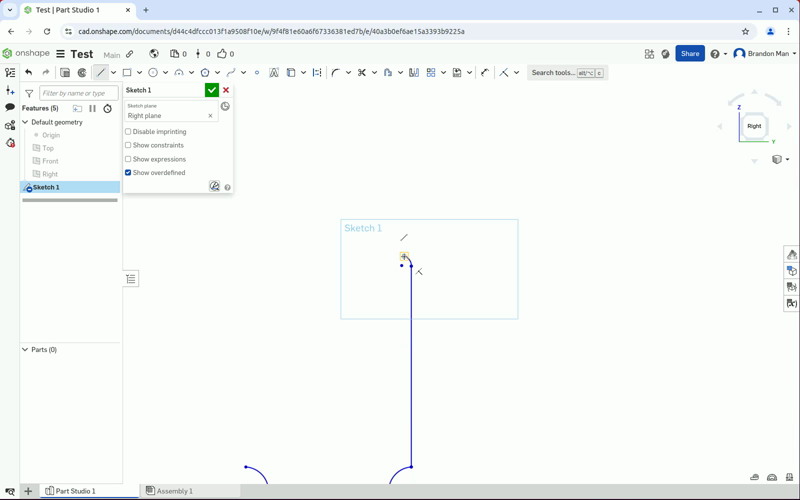
scroll(-6)
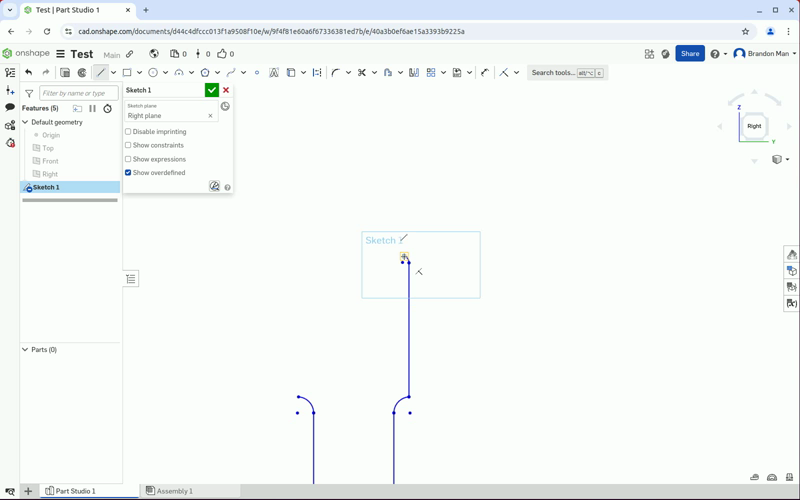
scroll(-6)
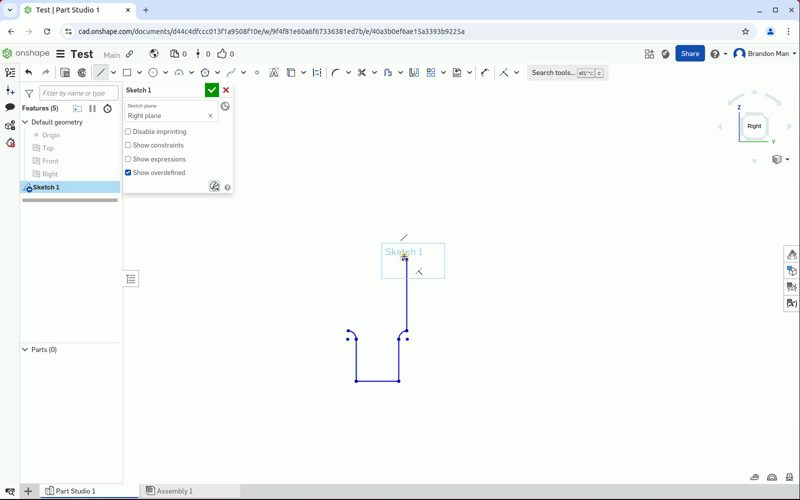
key_down(shift)
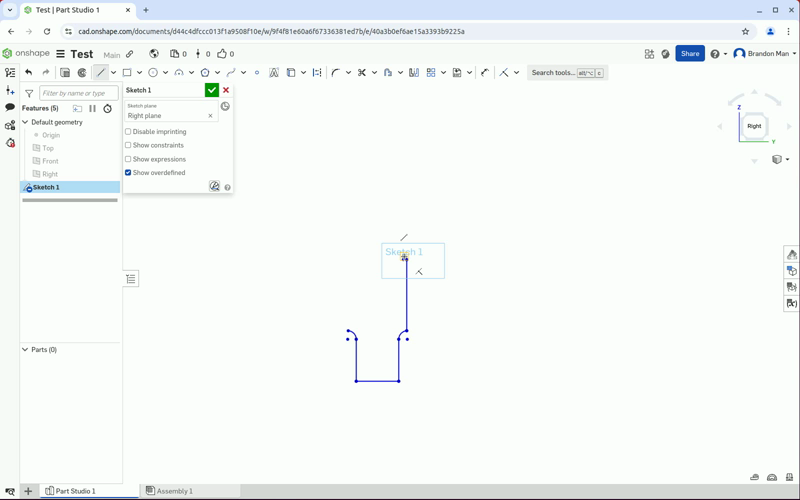
mouse_move(434, 256)
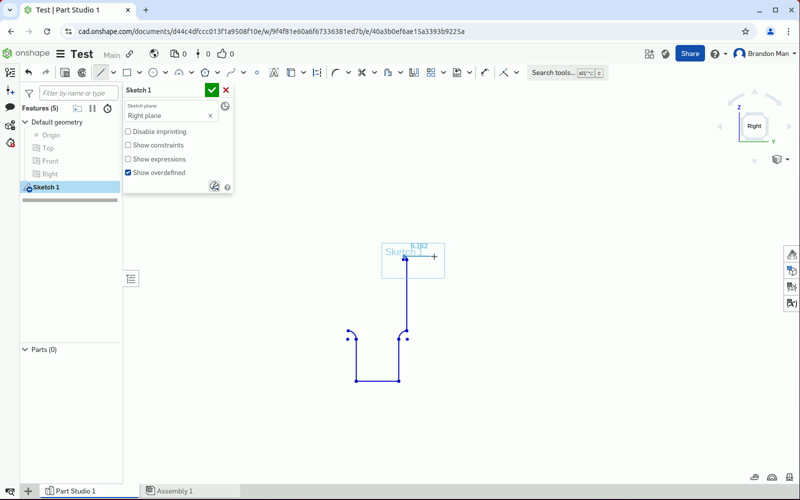
mouse_move(362, 222)
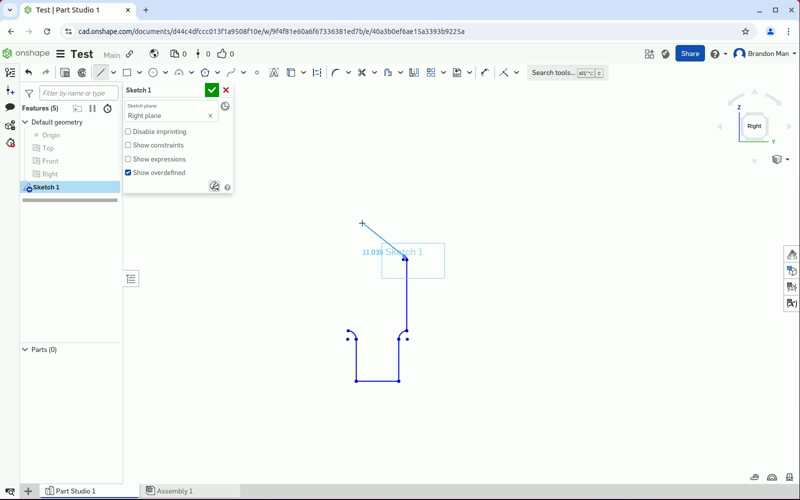
click(362, 222)
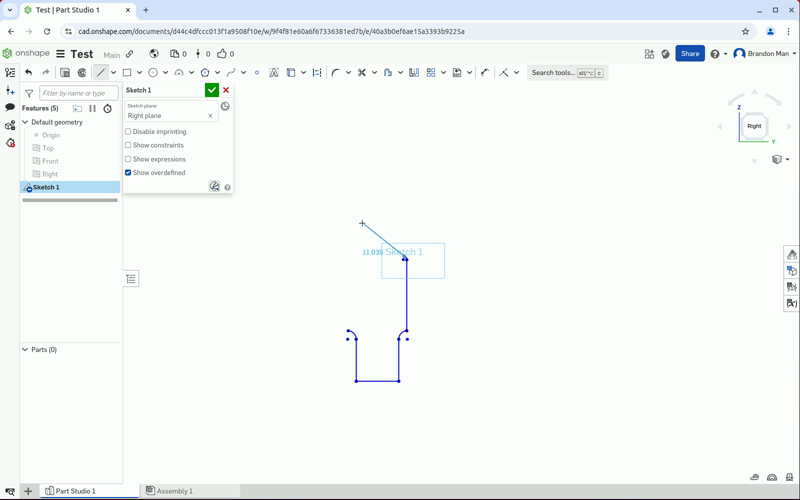
key_up(shift)
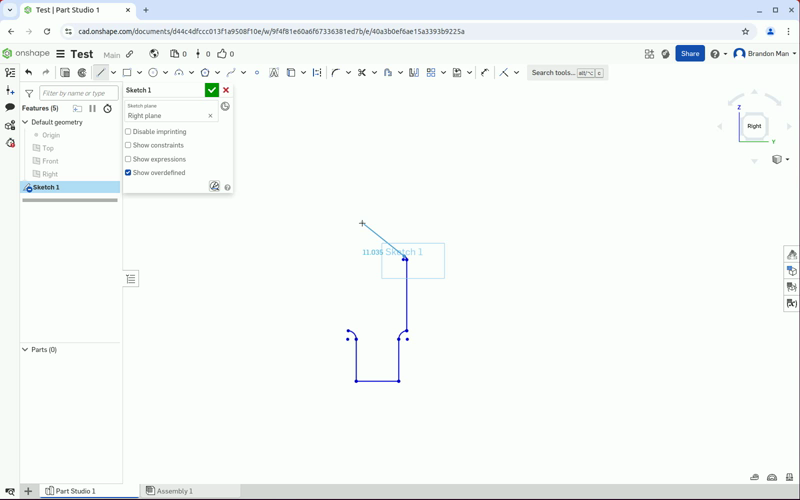
key(esc)
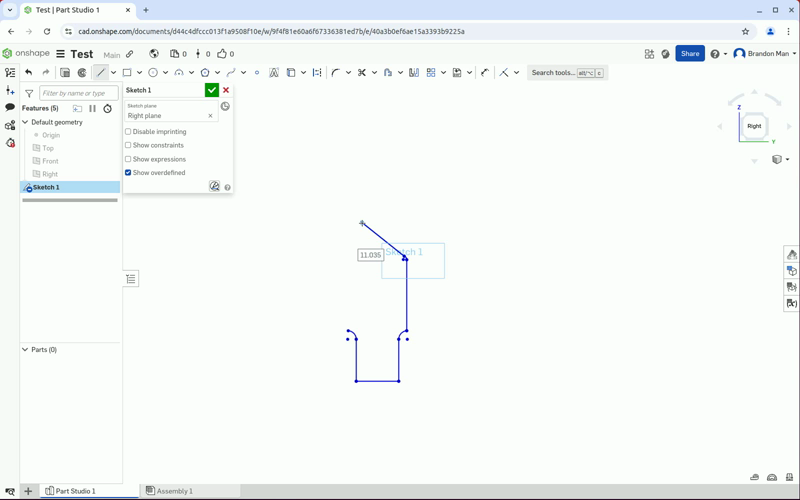
key(a)
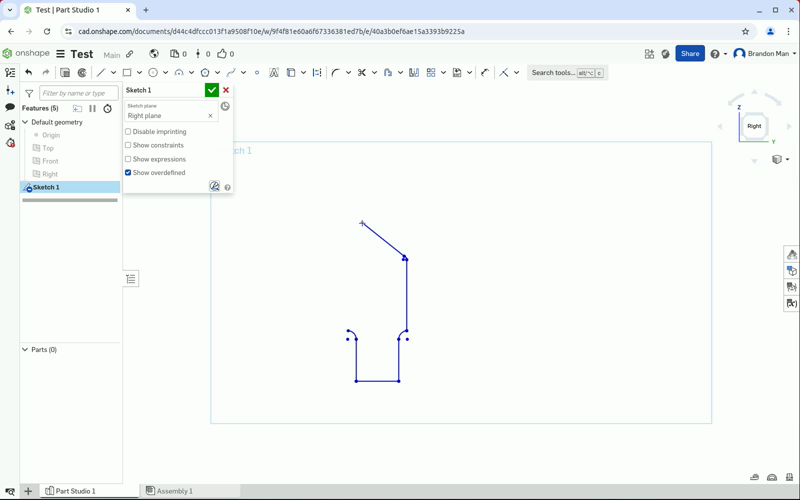
mouse_move(362, 222)
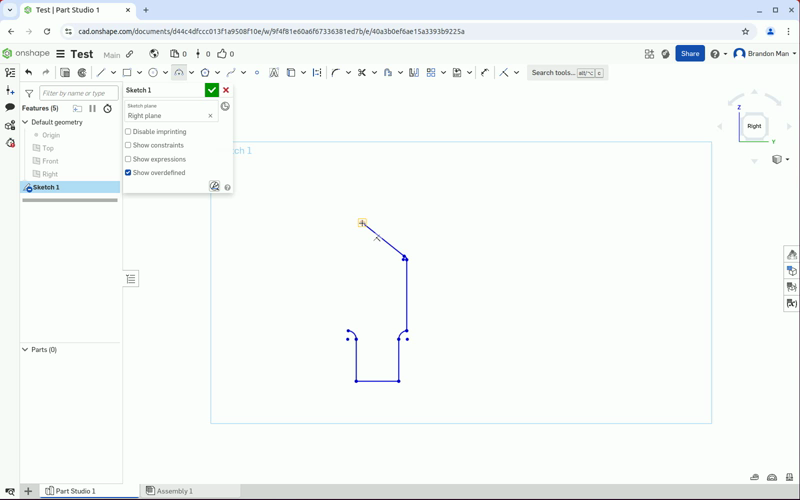
click(362, 222)
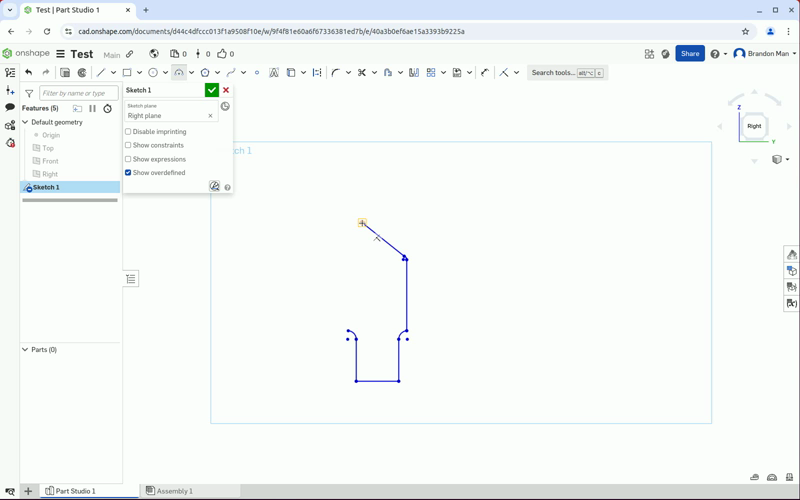
key_down(shift)
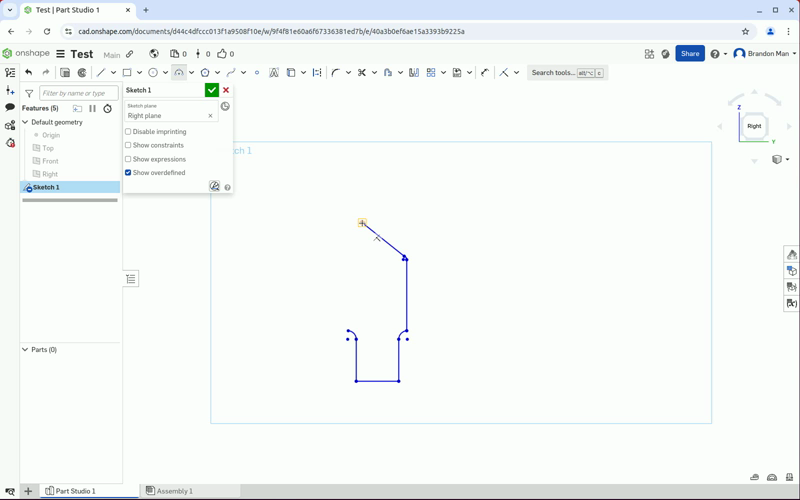
mouse_move(348, 229)
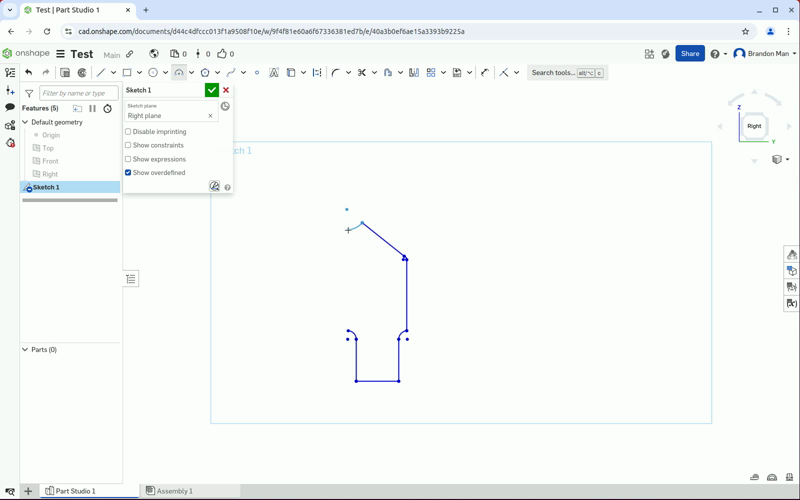
click(348, 229)
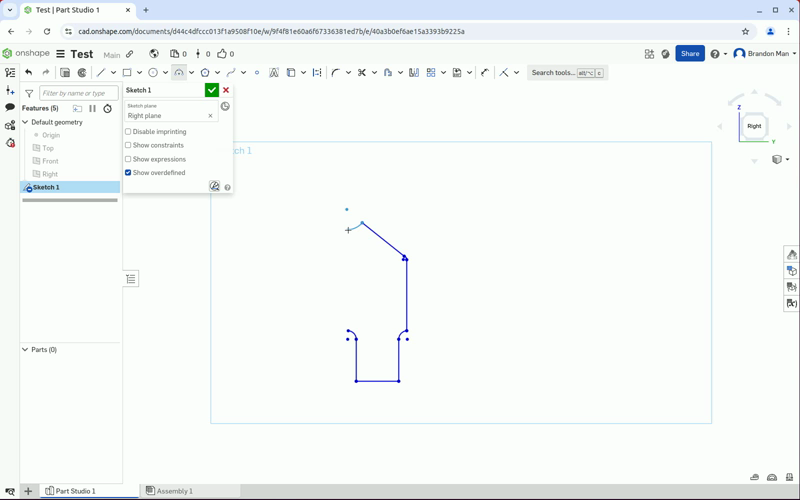
mouse_move(353, 222)
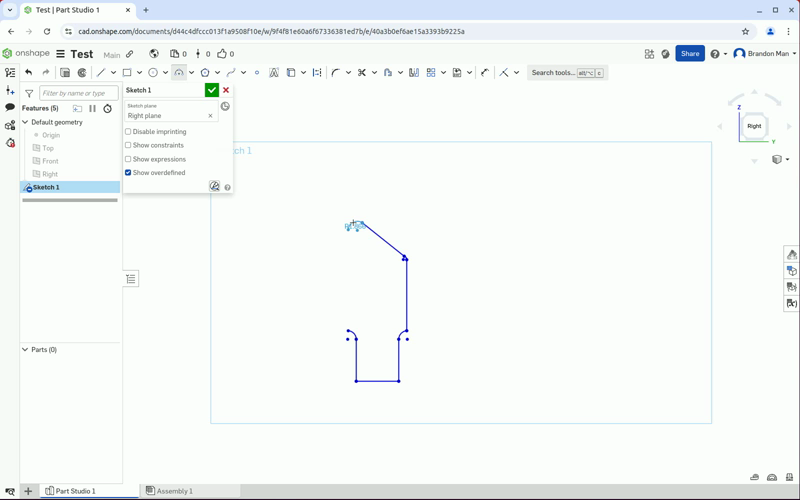
click(353, 222)
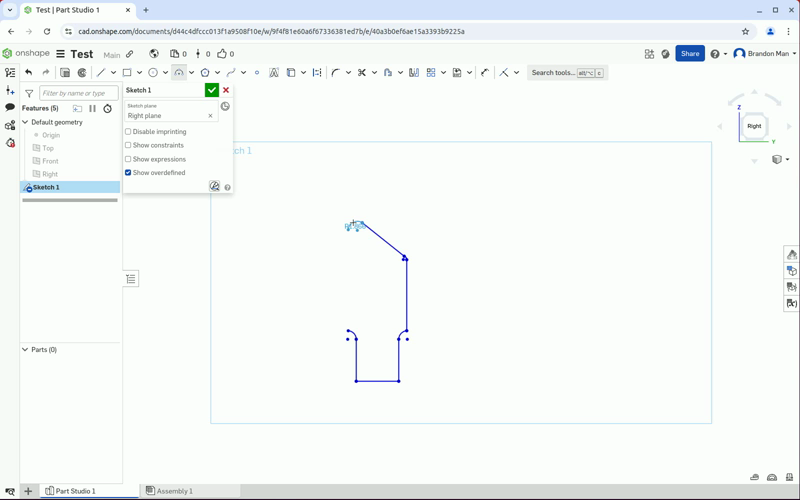
key_up(shift)
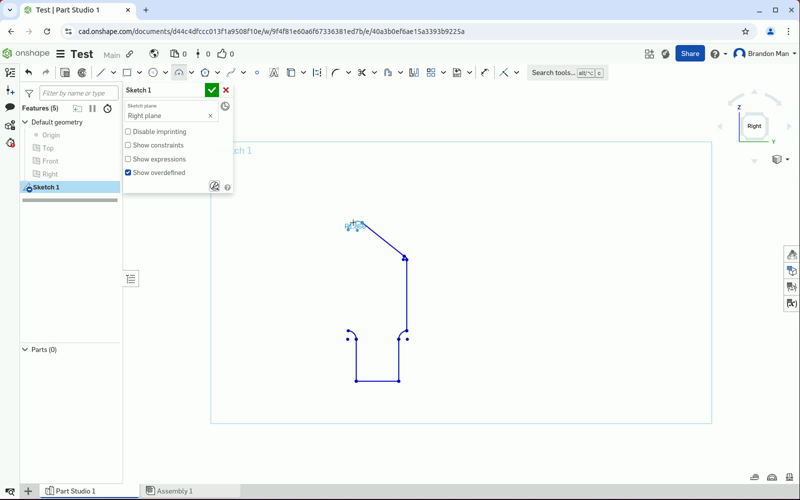
key(esc)
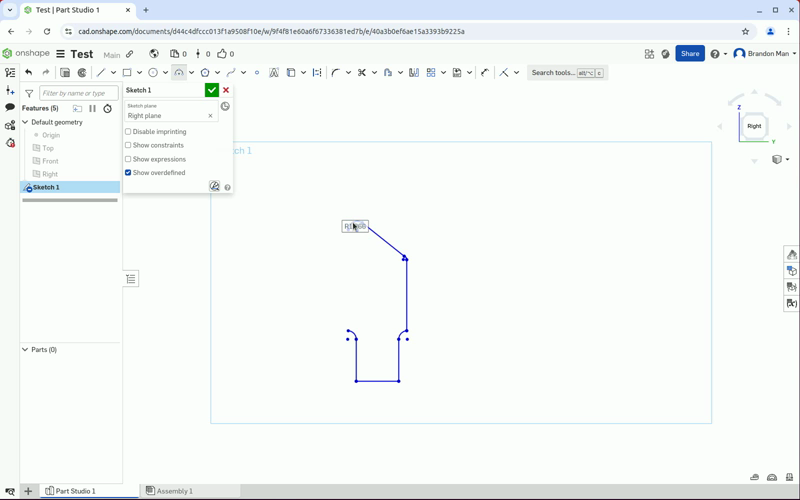
key(l)
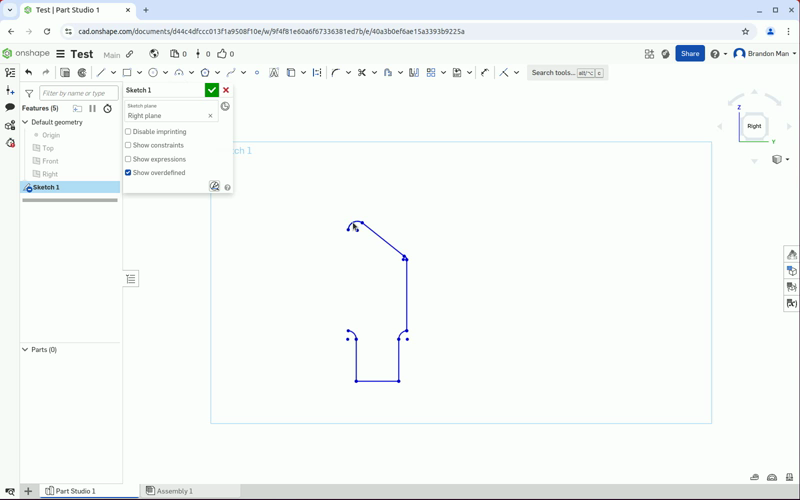
mouse_move(348, 229)
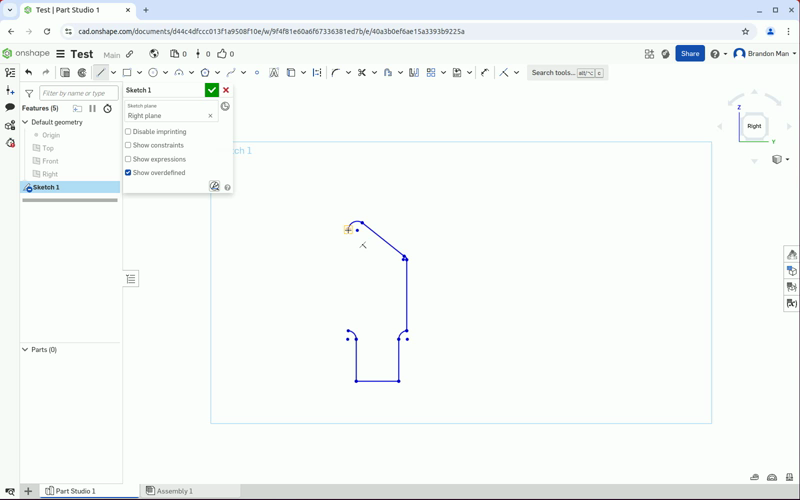
click(348, 229)
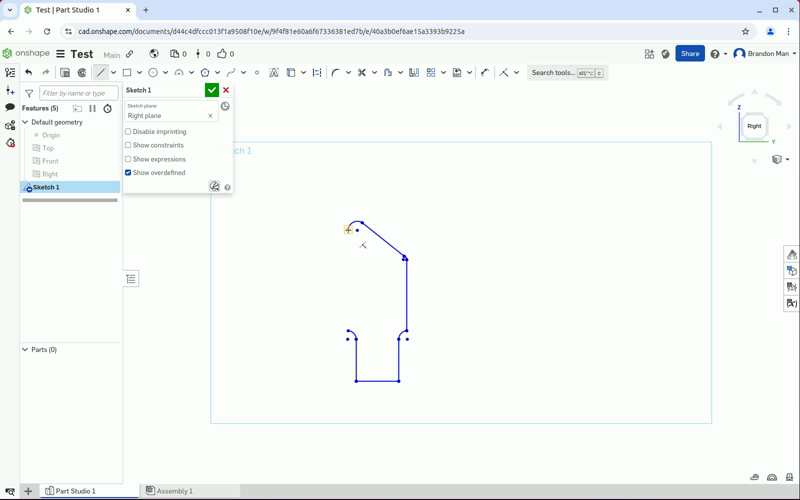
key_down(shift)
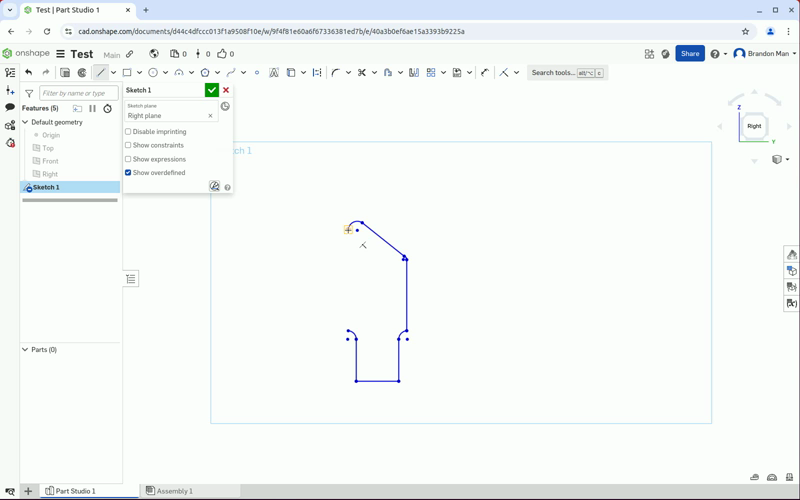
mouse_move(348, 330)
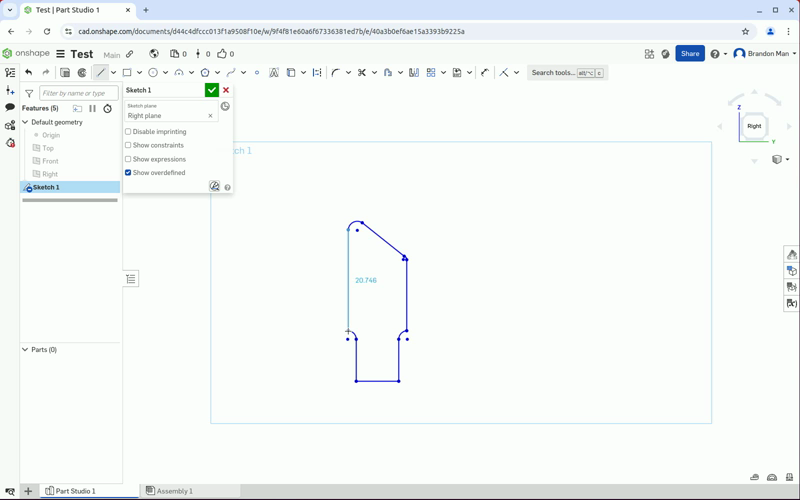
key_up(shift)
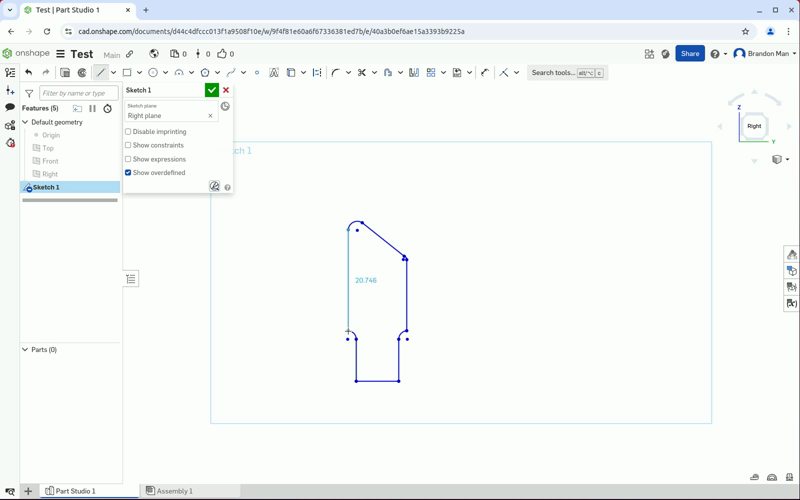
click(348, 330)
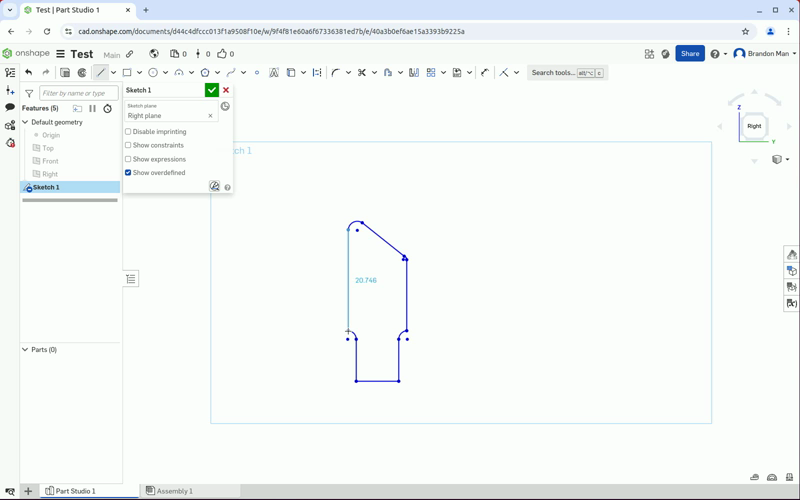
key(esc)
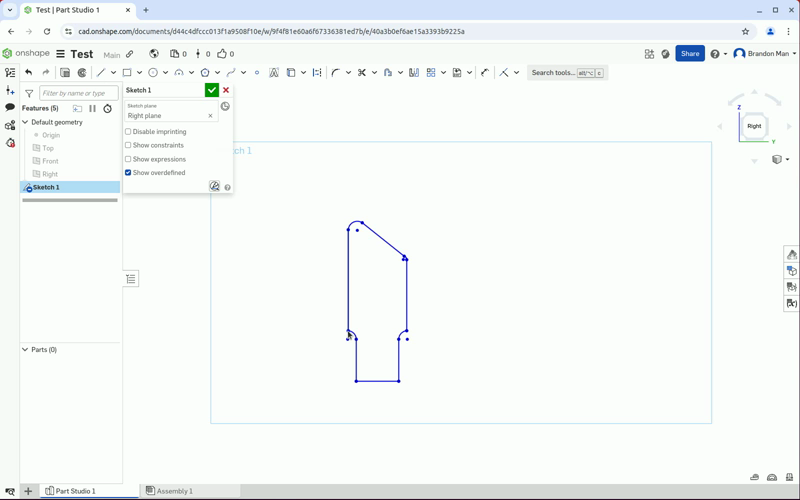
mouse_move(382, 323)
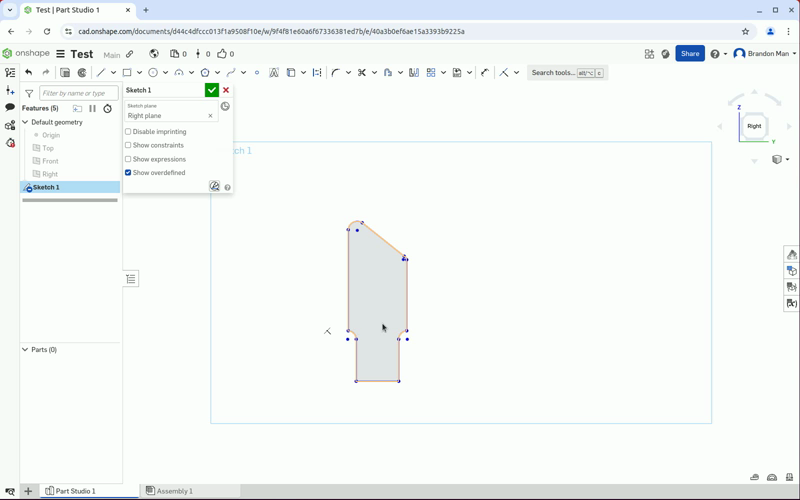
click(382, 323)
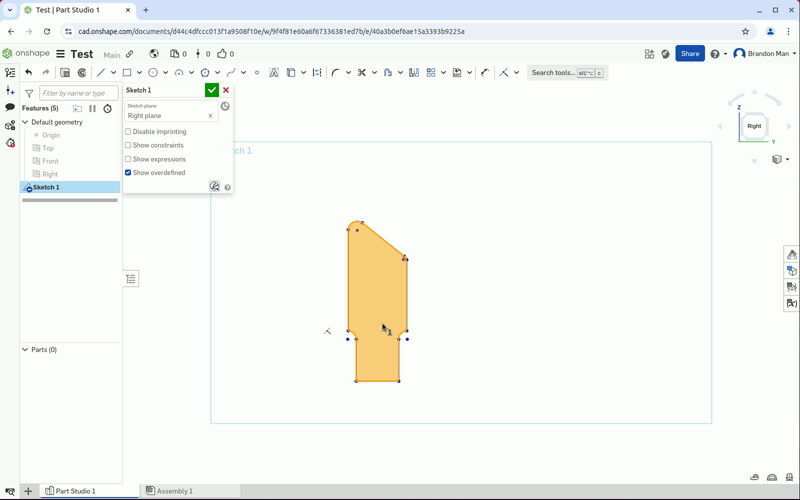
mouse_move(73, 352)
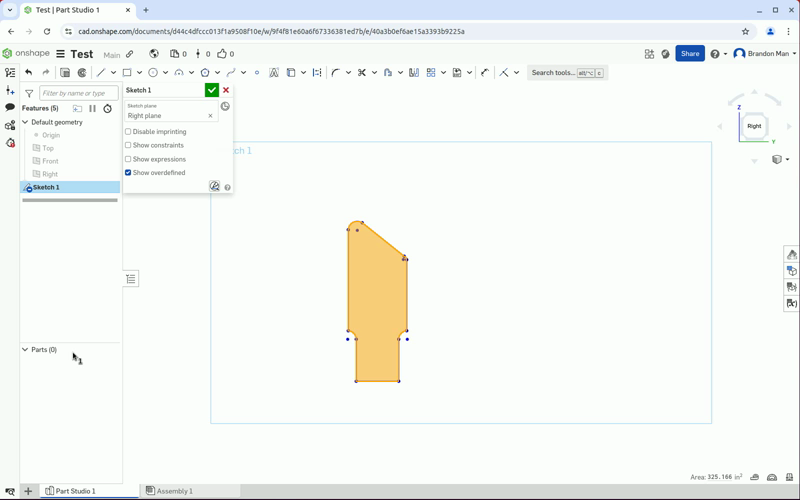
key(shift+y)
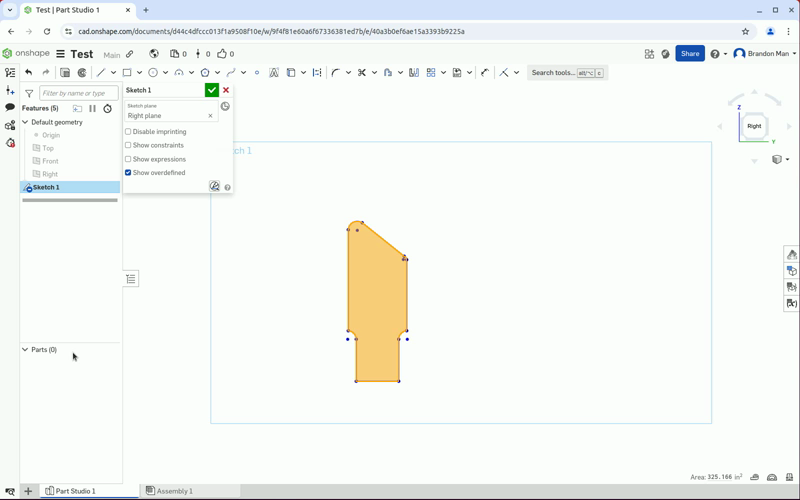
key(shift+e)
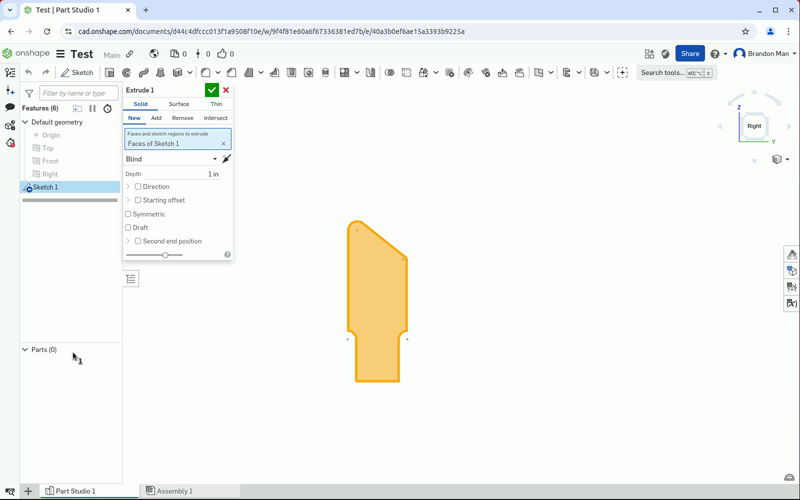
mouse_move(143, 106)
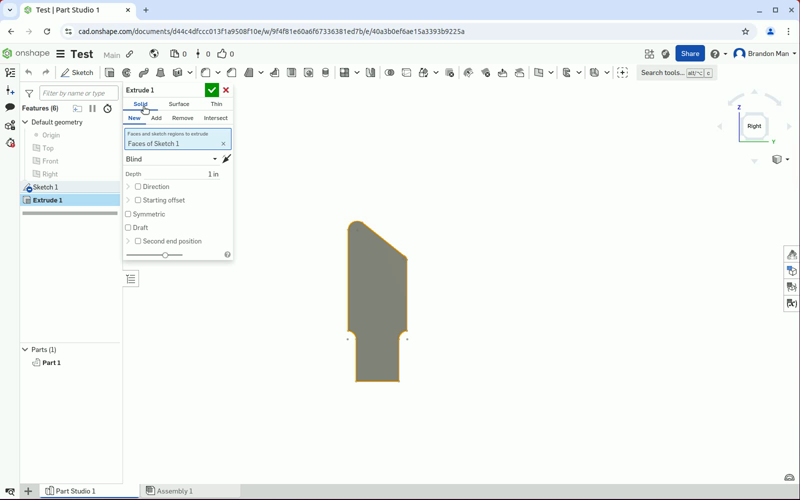
click(143, 106)
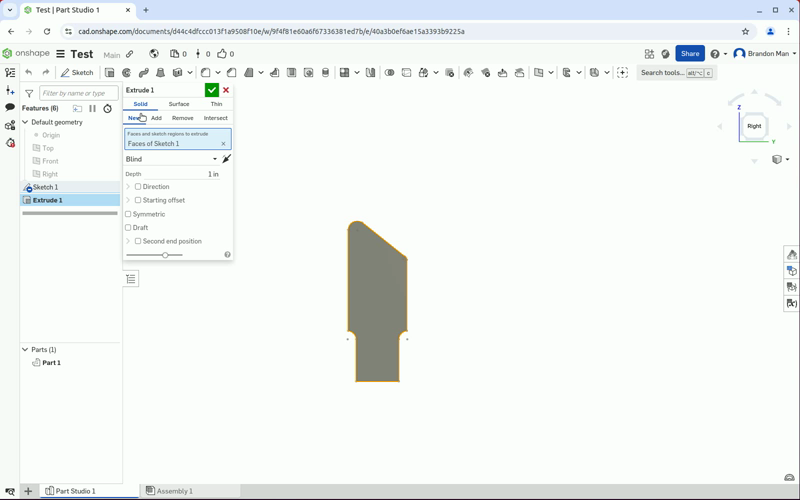
mouse_move(137, 120)
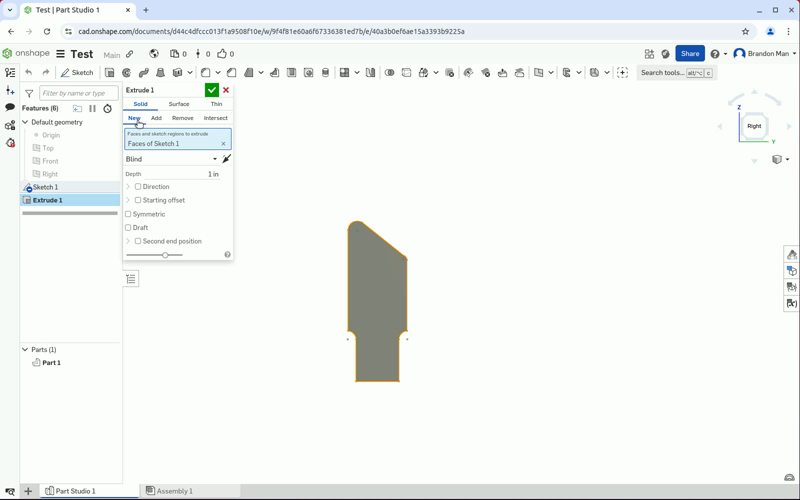
click(137, 120)
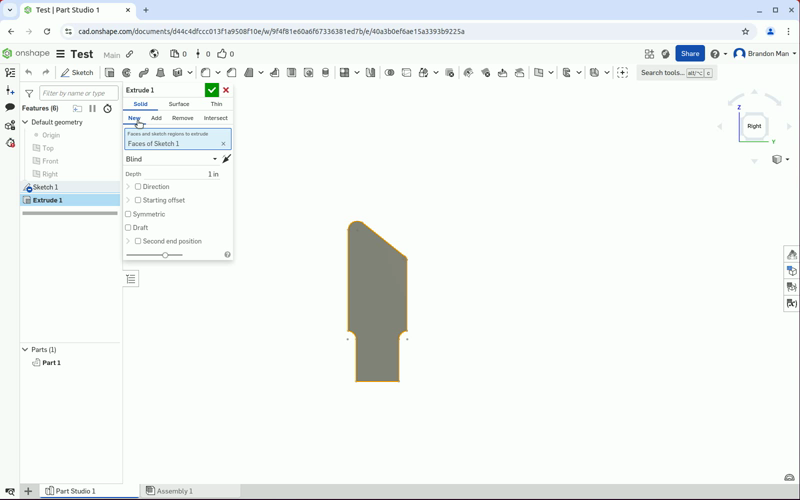
key(tab, 4)
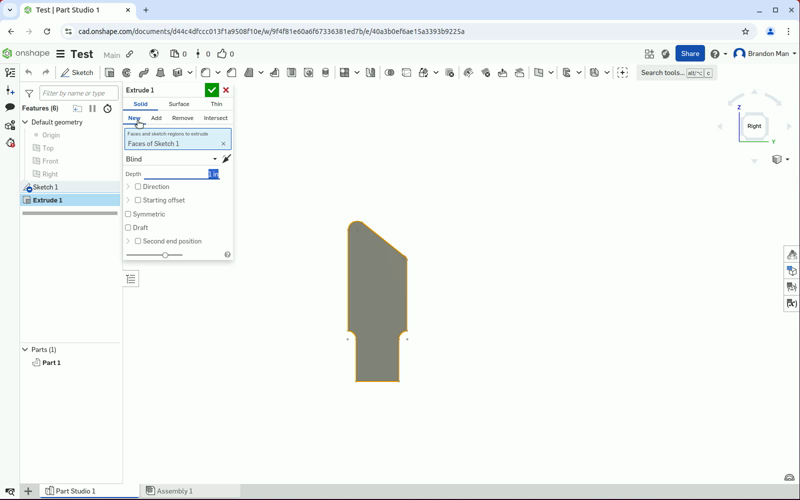
text(0.241)
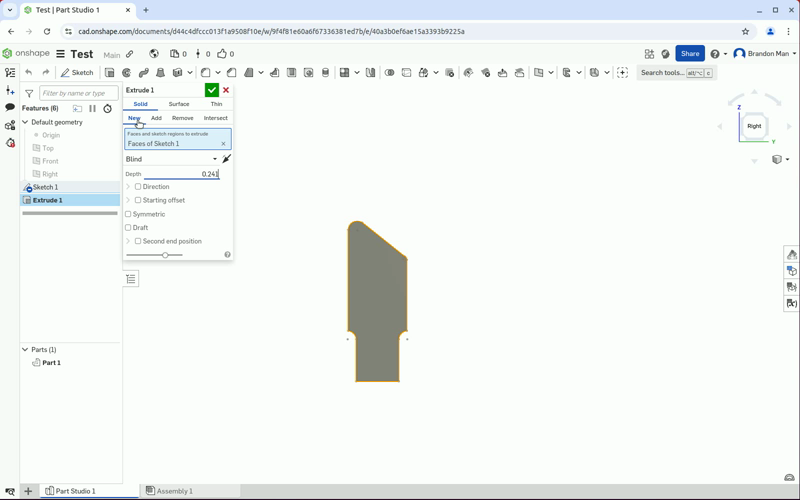
key(enter)
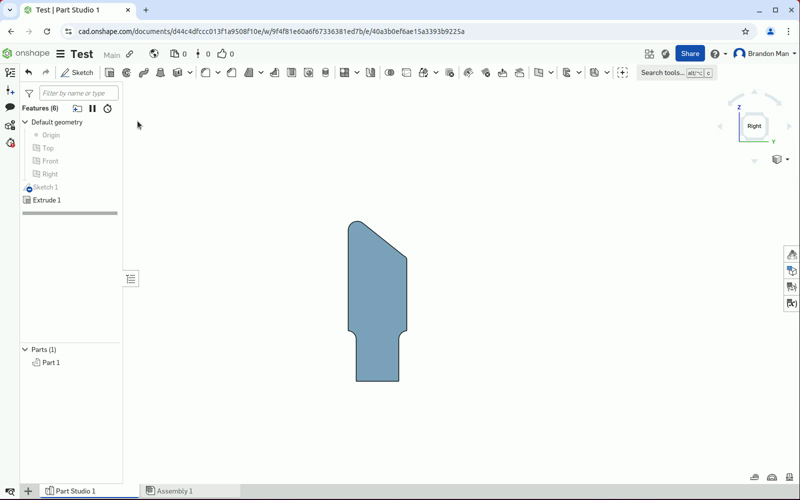
key(shift+h)
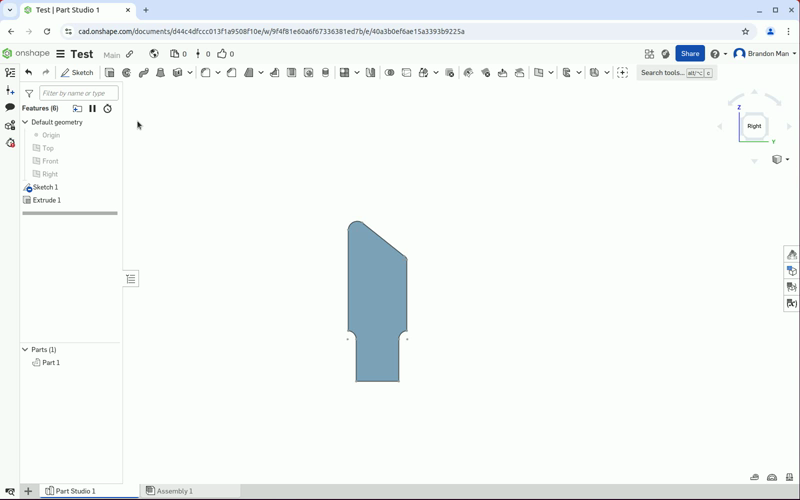
key(shift+h)
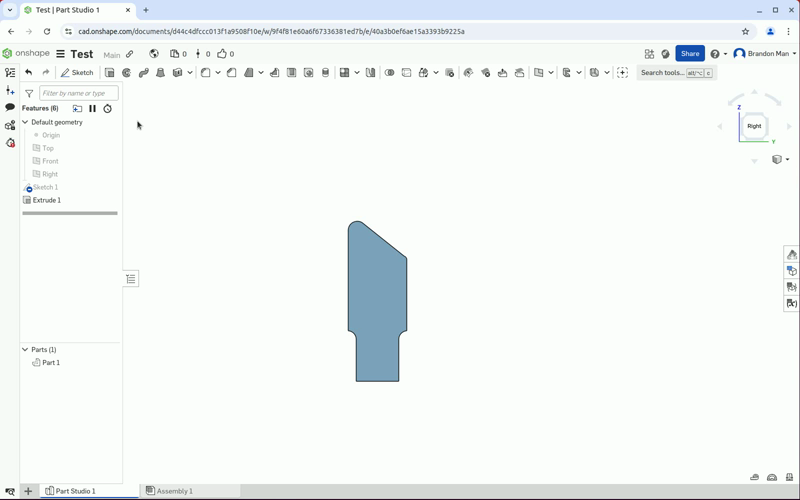
mouse_move(73, 189)
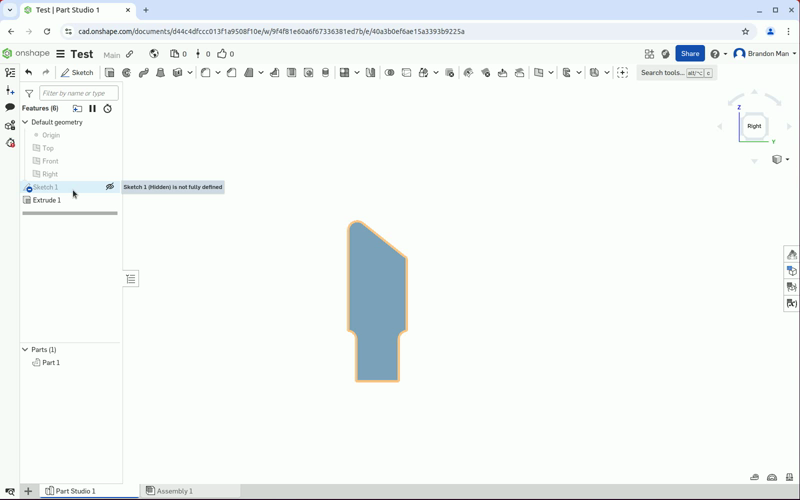
click(73, 189)
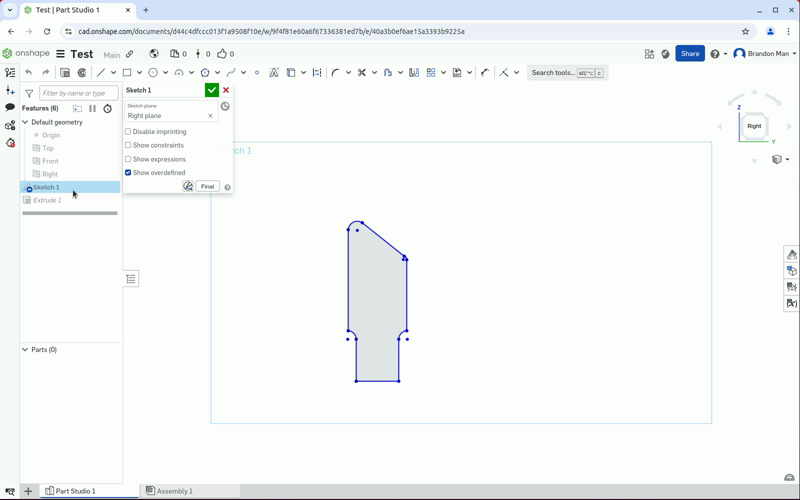
mouse_move(229, 92)
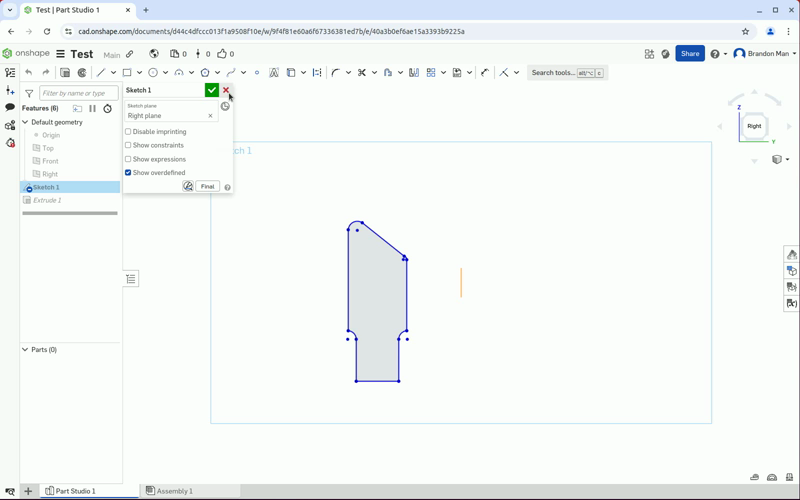
click(229, 92)
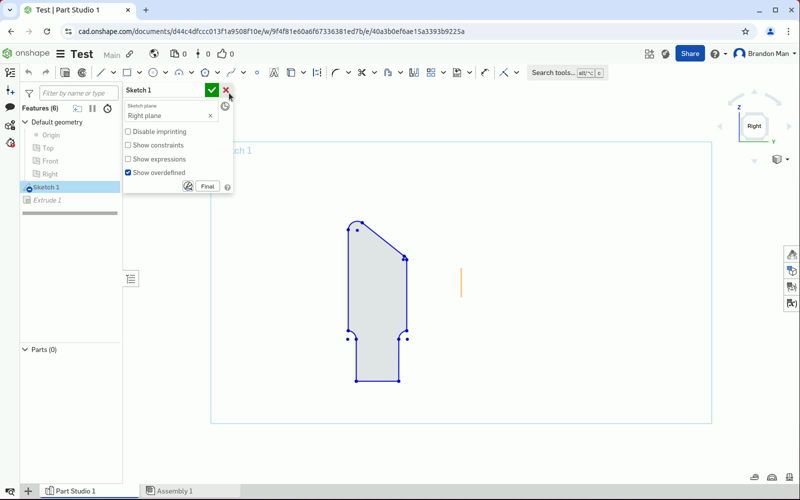
key(shift+s)
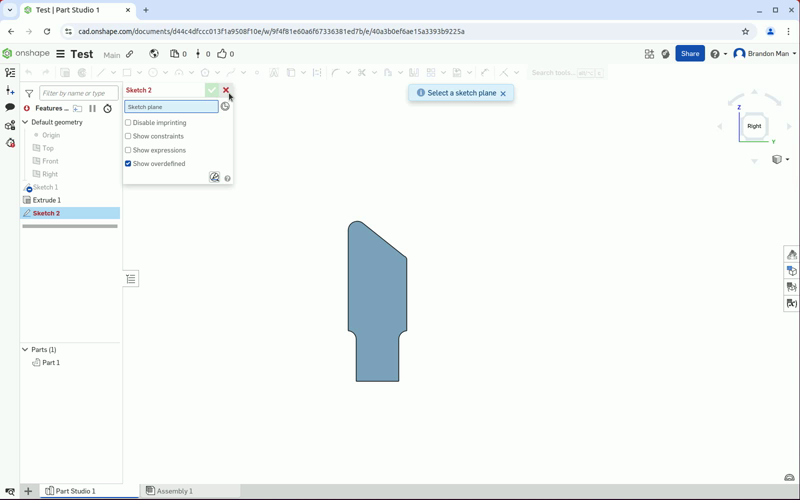
mouse_move(73, 176)
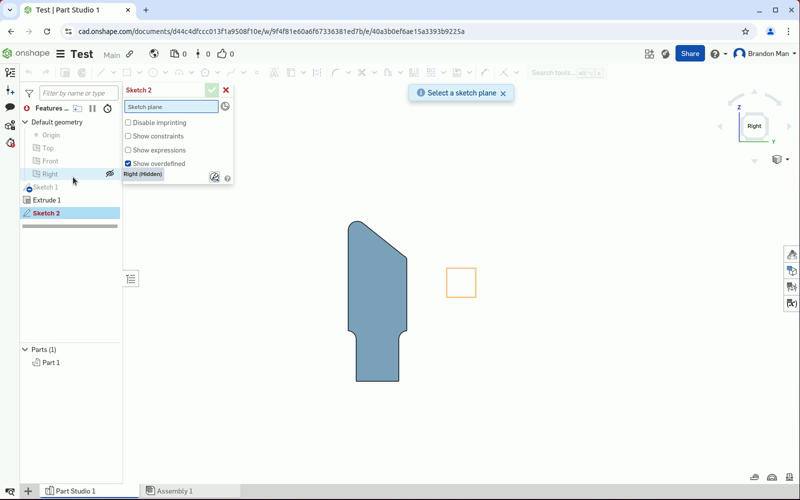
click(73, 176)
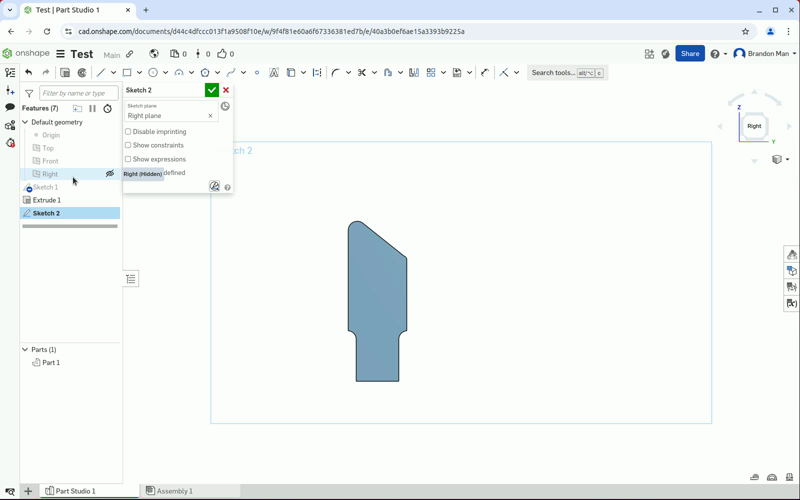
mouse_move(73, 352)
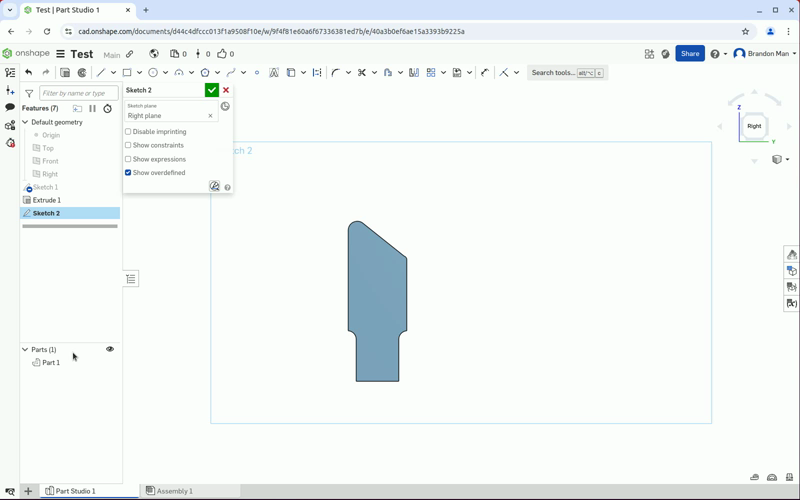
key(y)
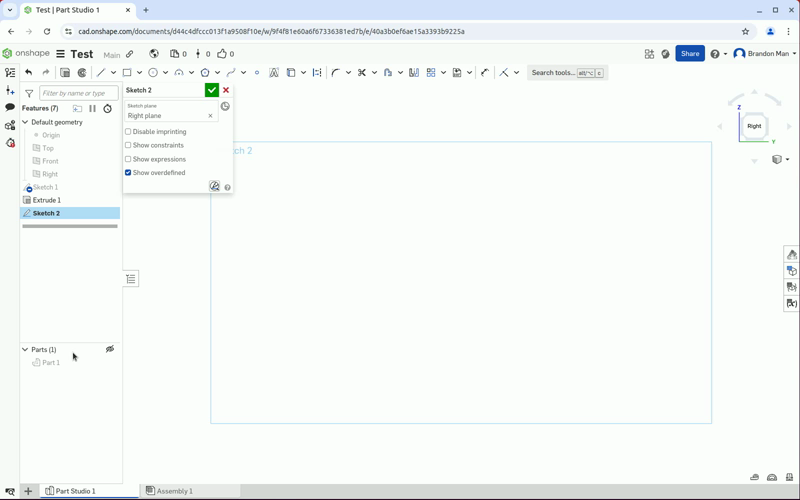
key(a)
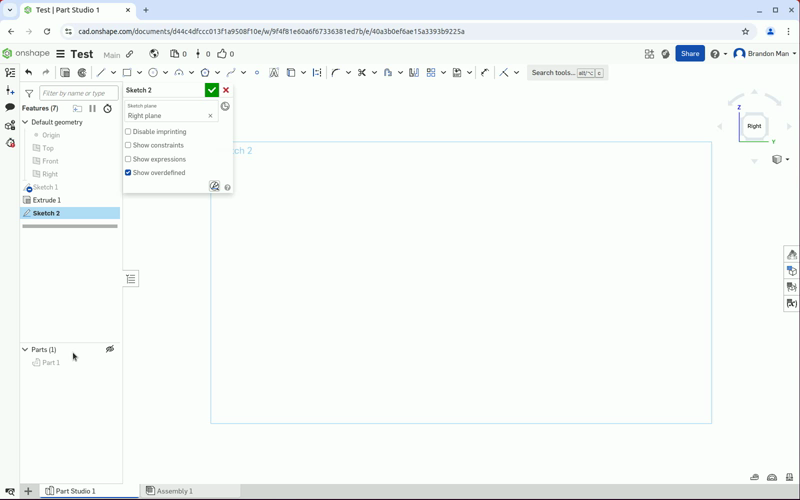
key_down(shift)
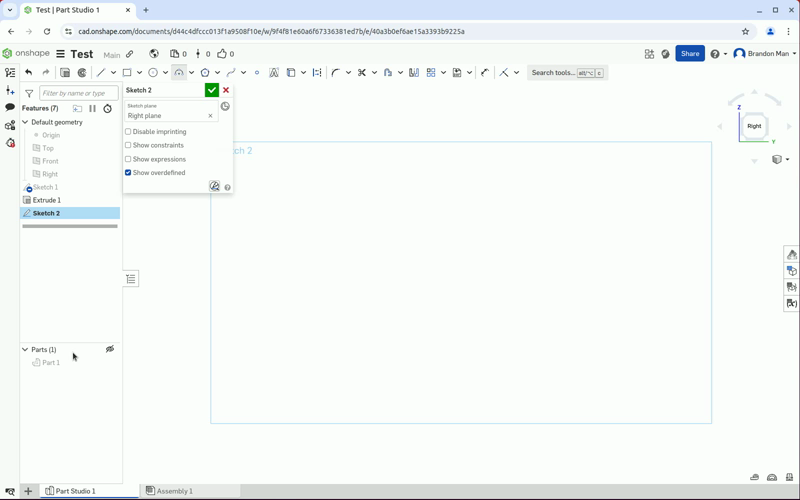
mouse_move(363, 307)
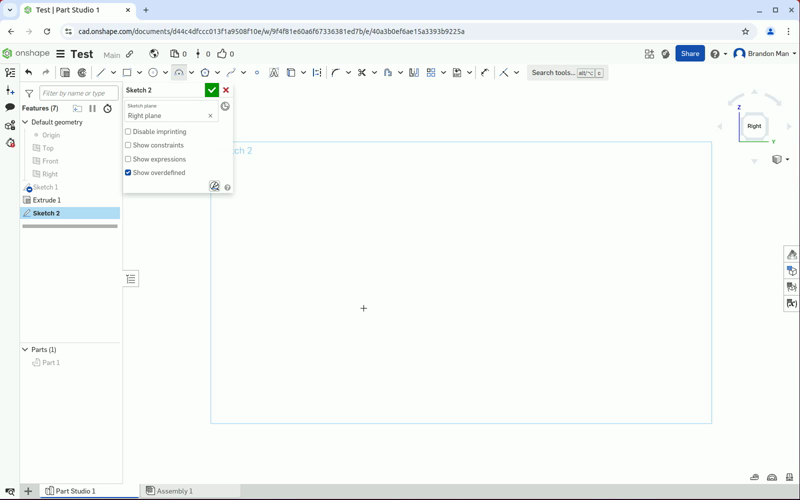
click(363, 307)
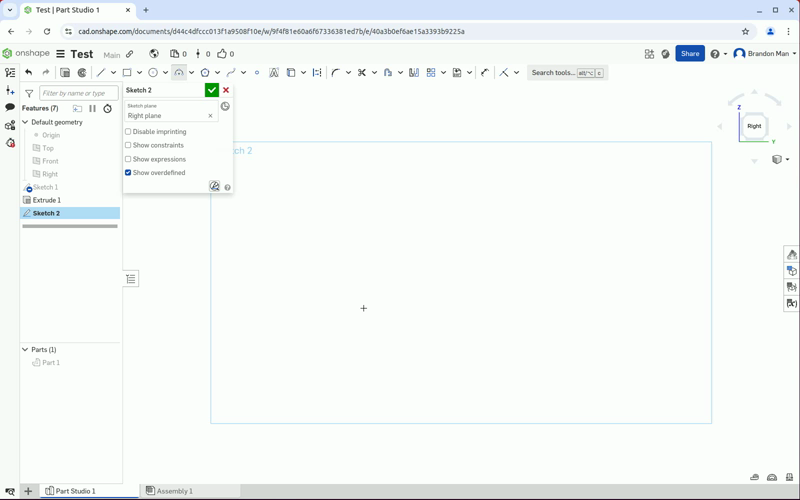
key_up(shift)
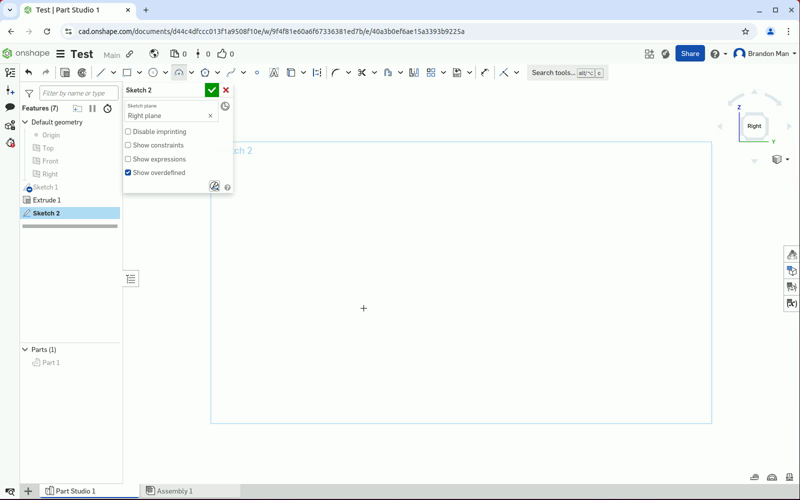
key_down(shift)
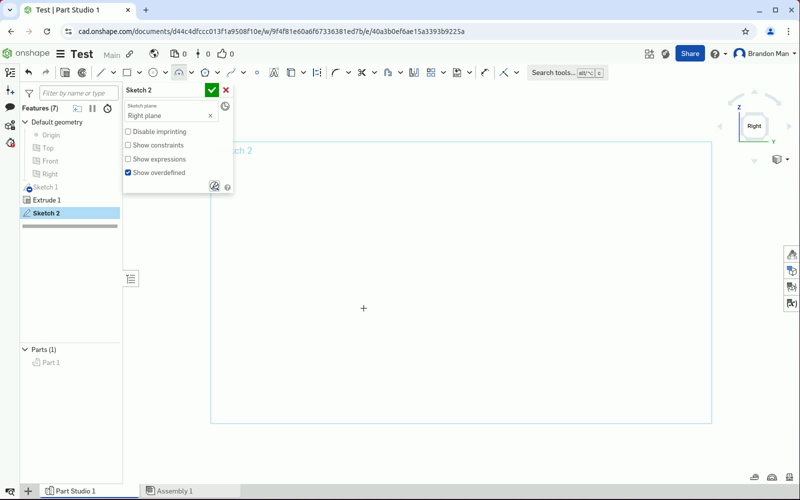
mouse_move(368, 312)
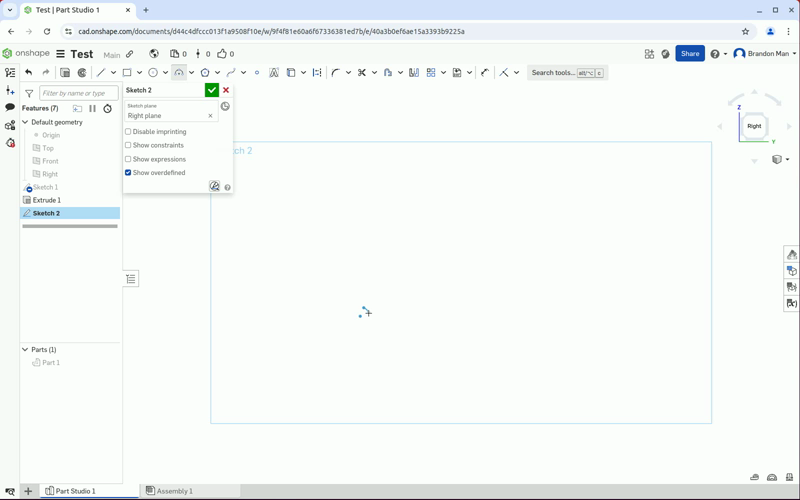
scroll(6)
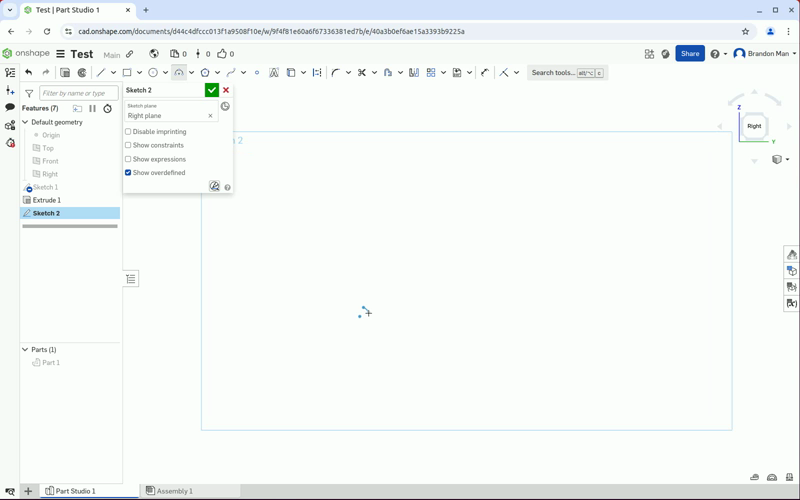
scroll(6)
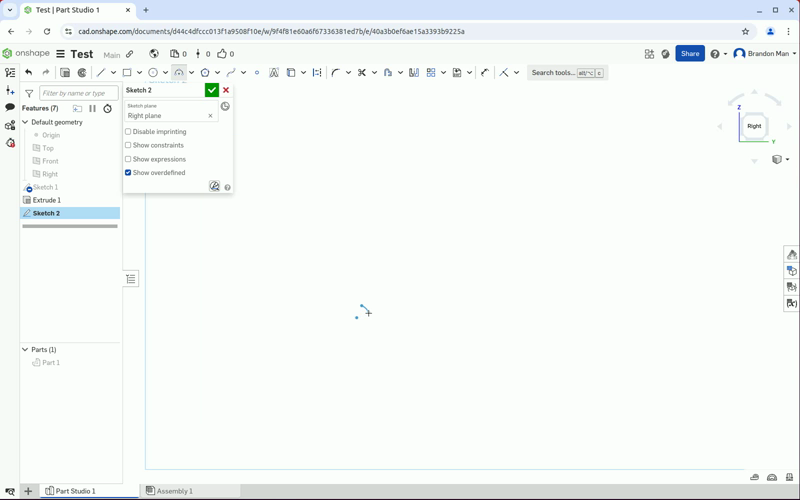
scroll(6)
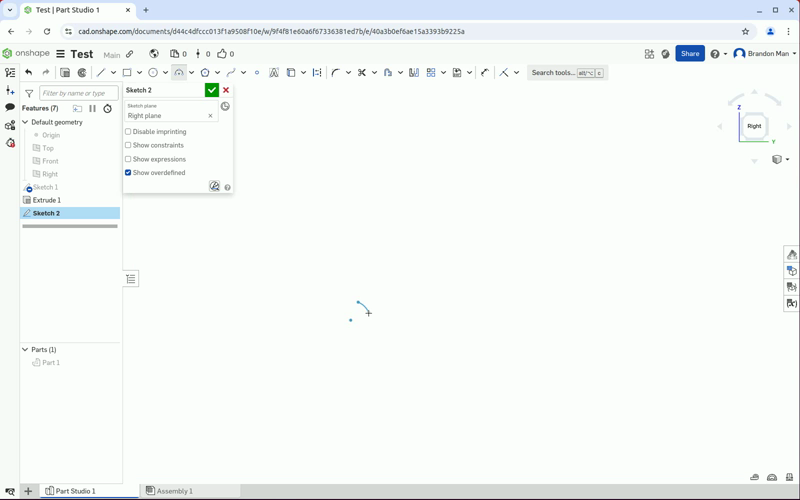
scroll(6)
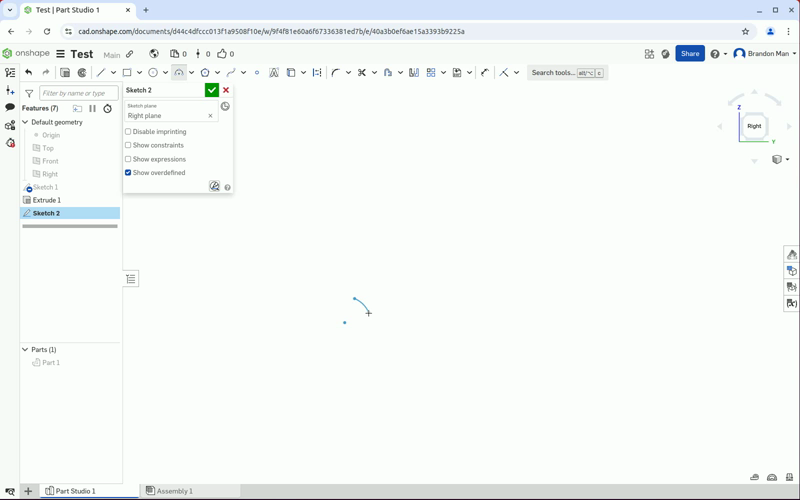
scroll(6)
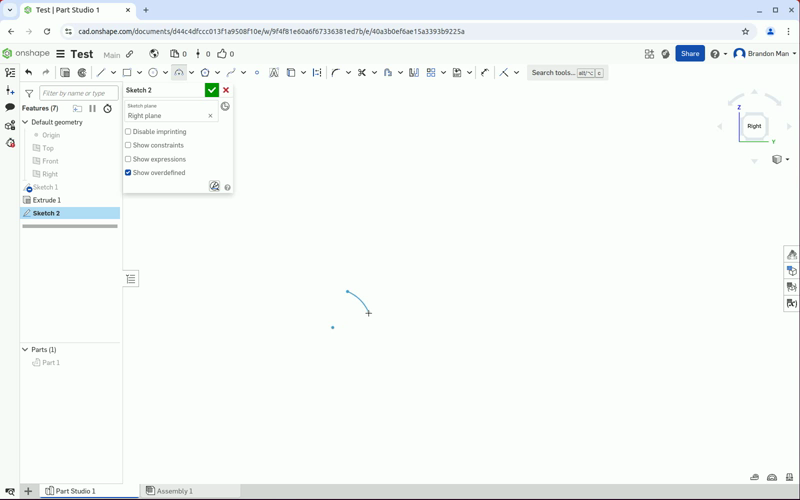
scroll(6)
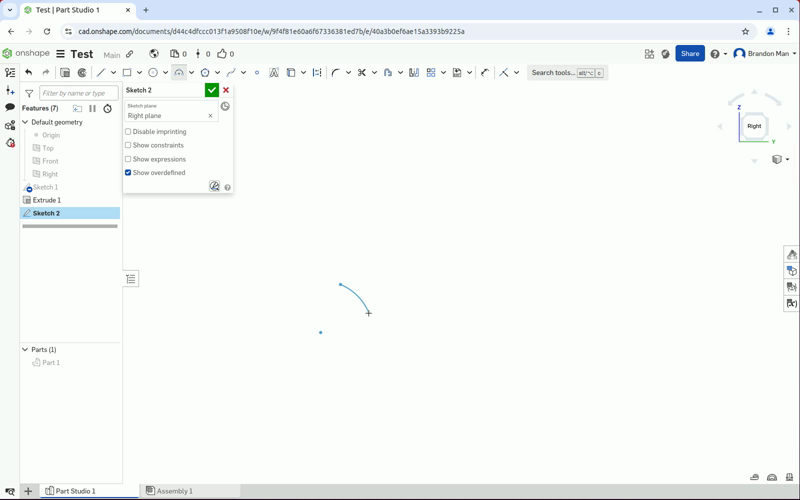
scroll(6)
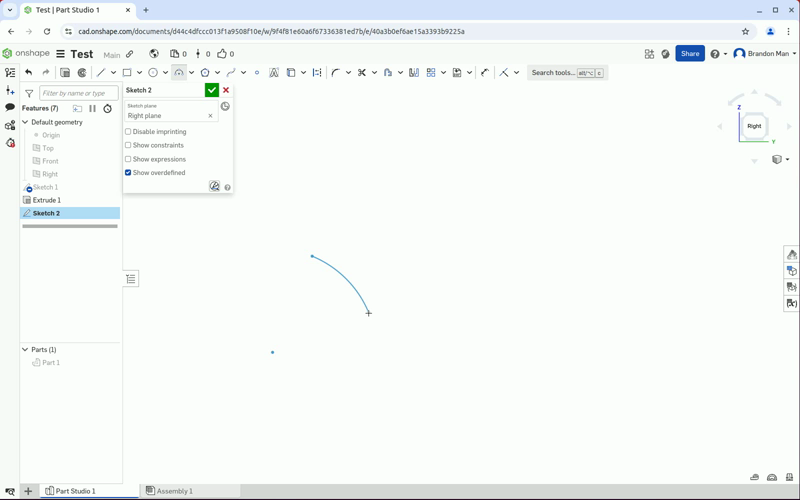
click(368, 312)
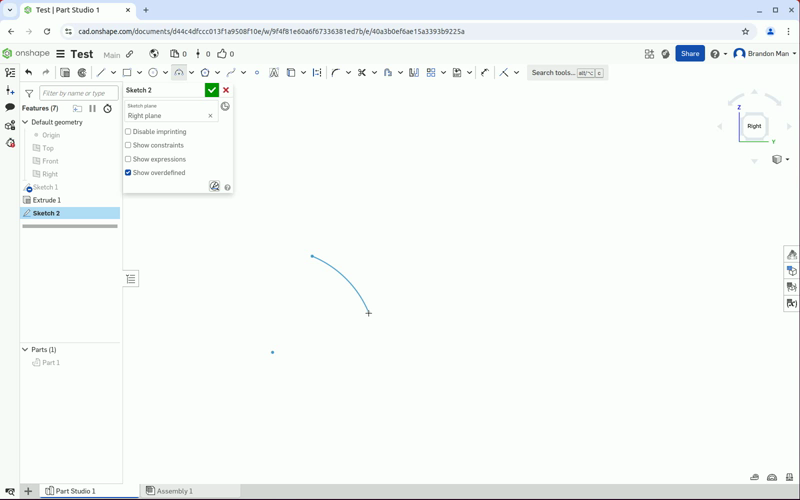
scroll(-6)
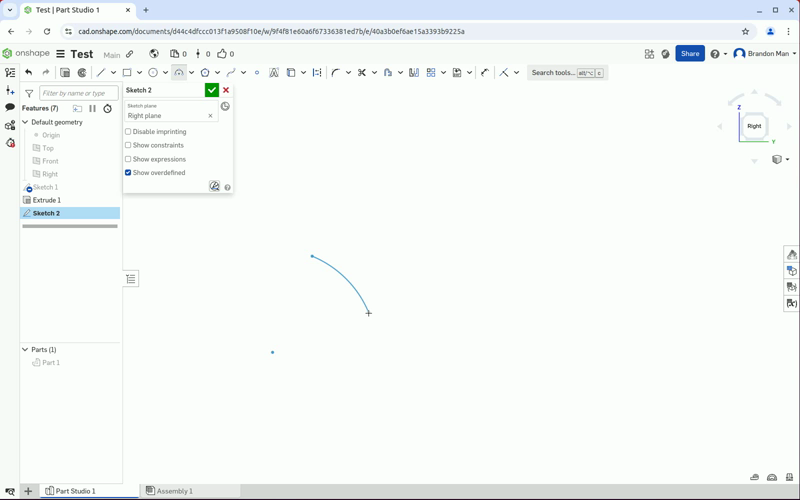
scroll(-6)
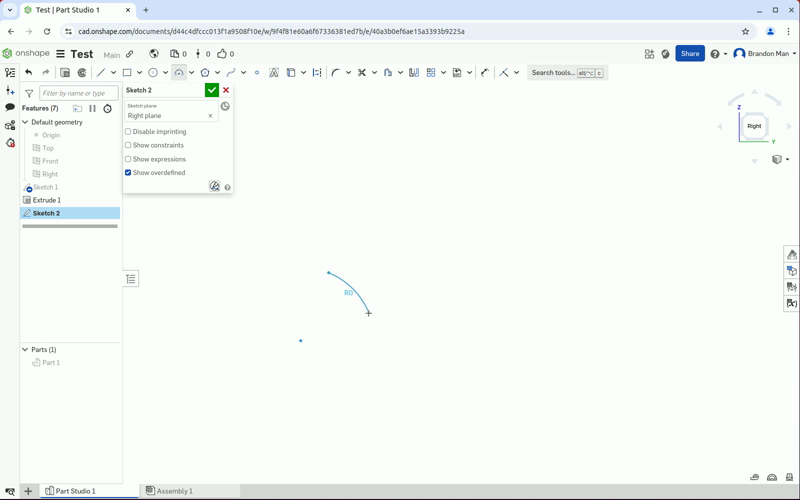
scroll(-6)
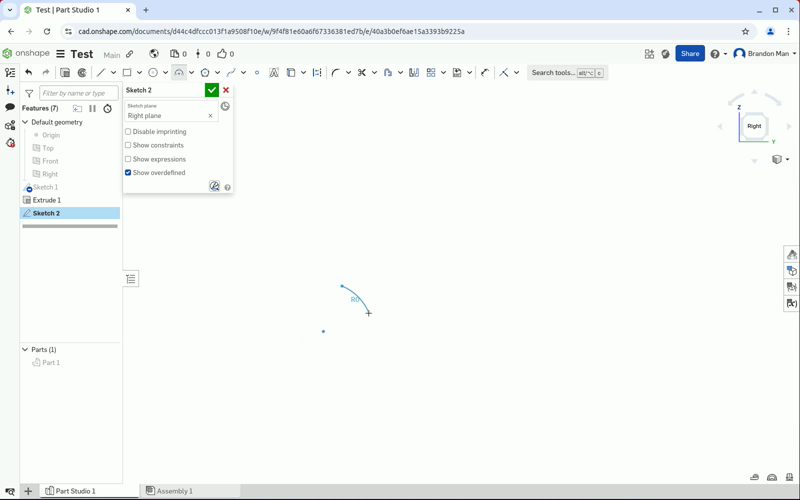
scroll(-6)
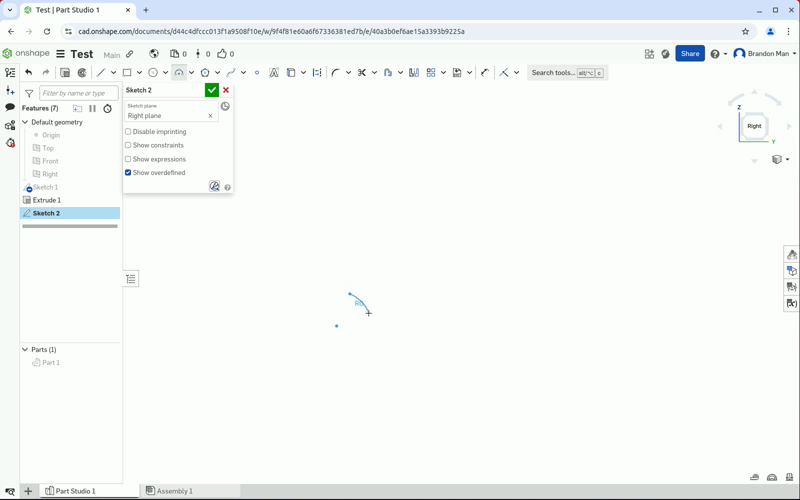
scroll(-6)
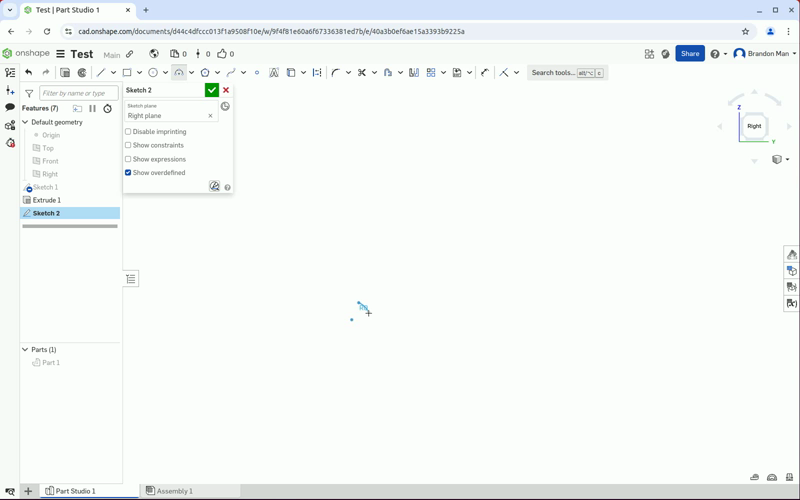
scroll(-6)
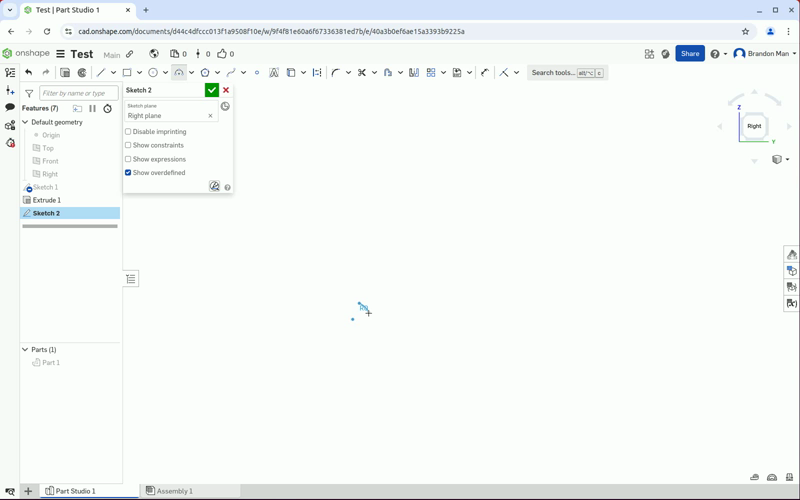
scroll(-6)
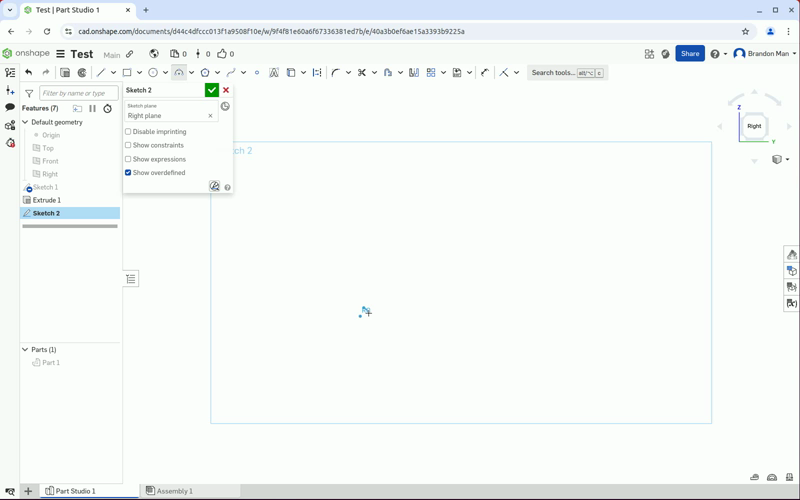
mouse_move(365, 311)
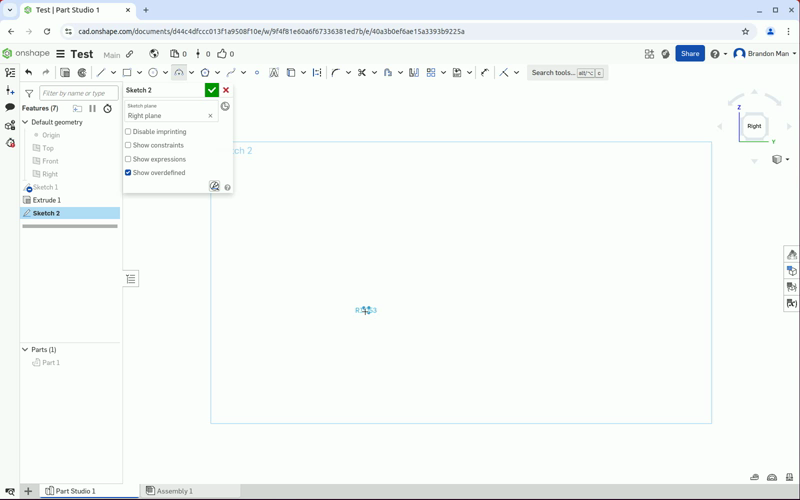
scroll(6)
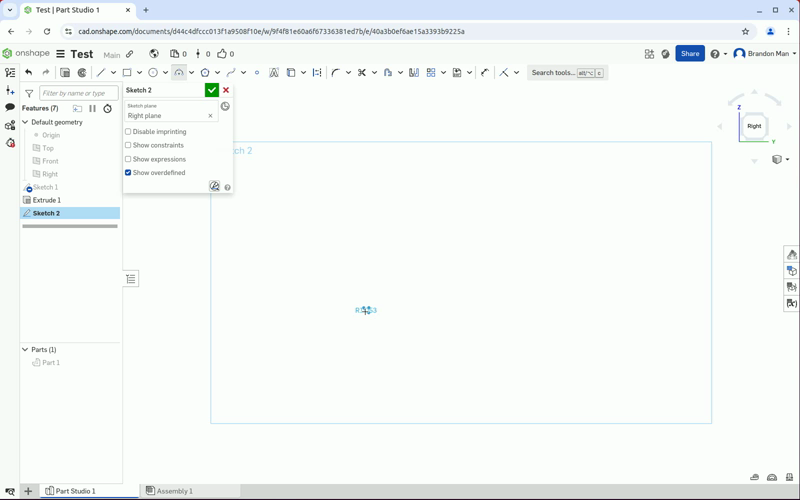
scroll(6)
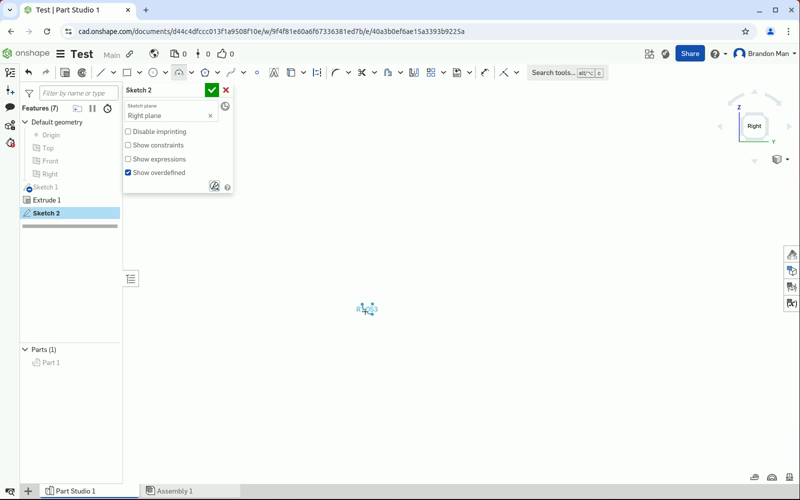
scroll(6)
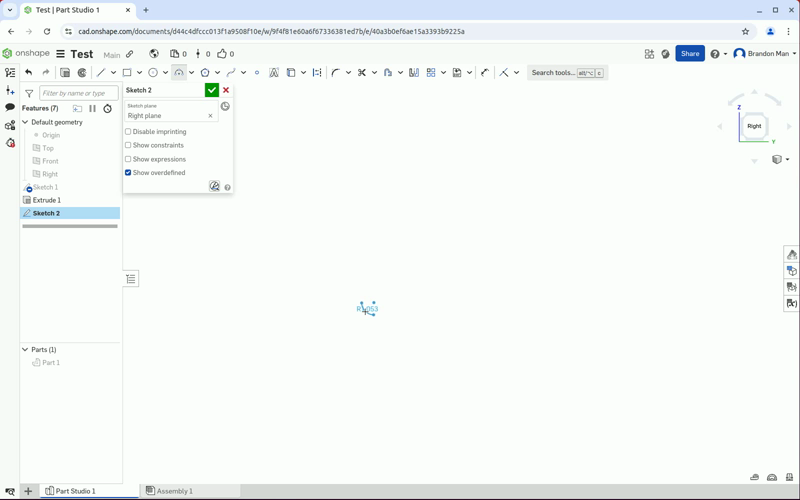
scroll(6)
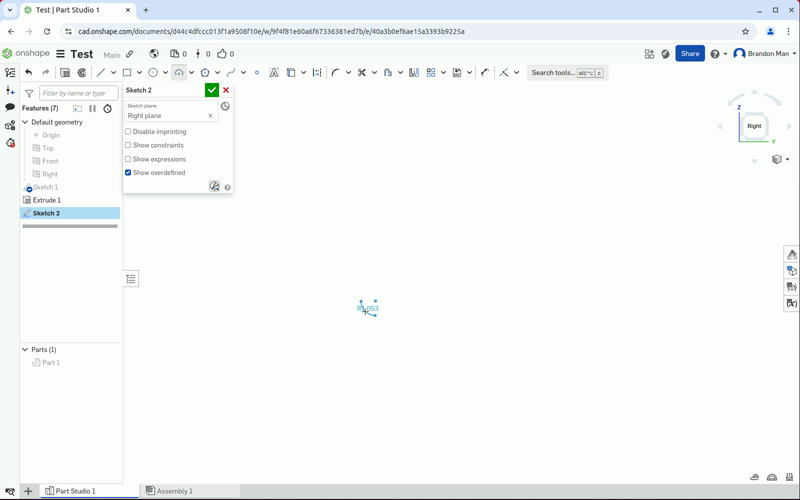
scroll(6)
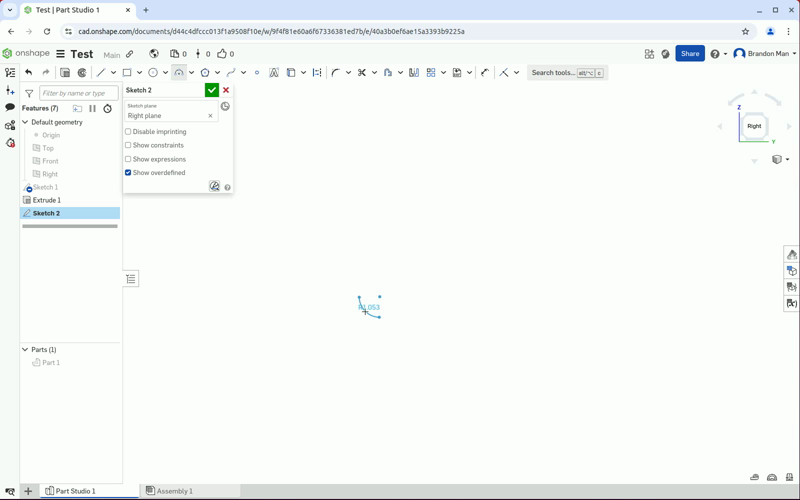
scroll(6)
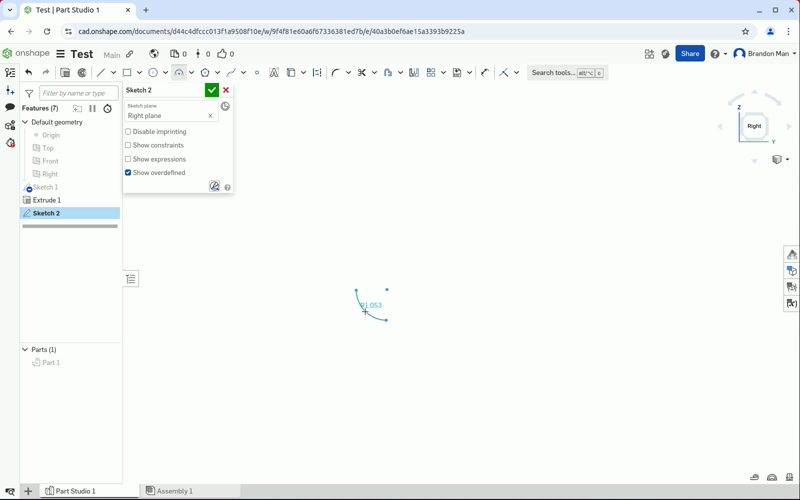
scroll(6)
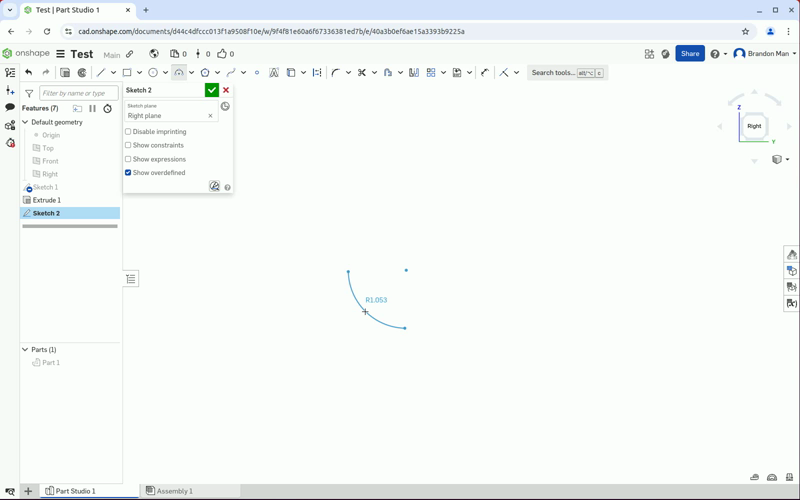
click(365, 311)
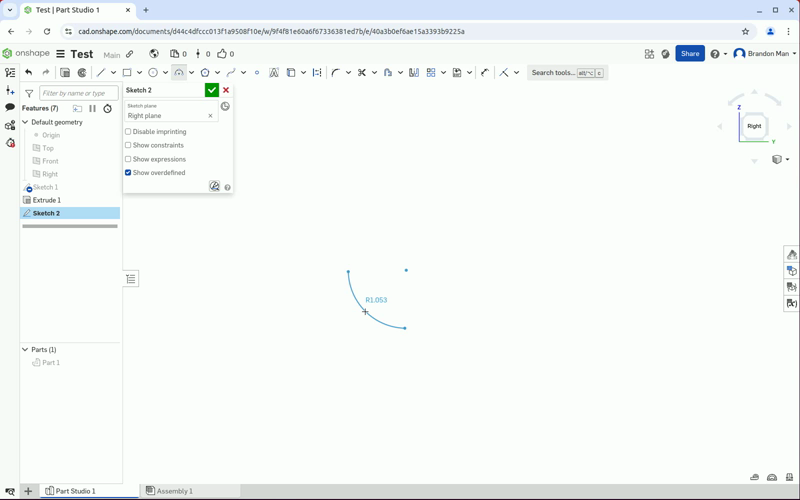
scroll(-6)
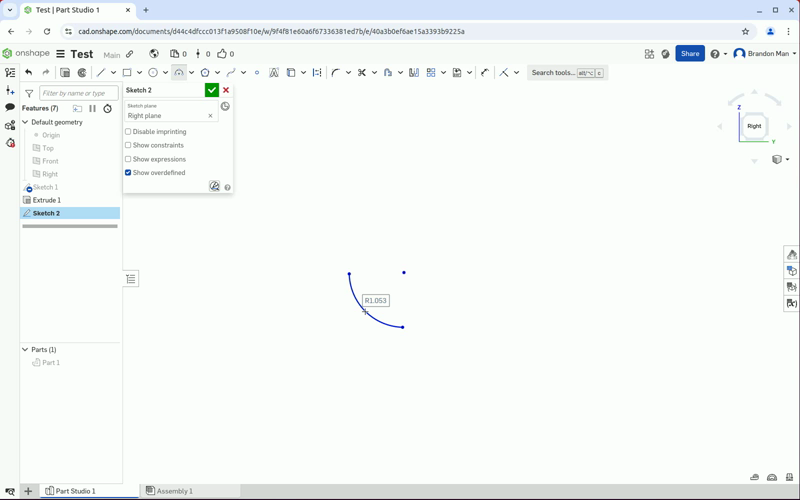
scroll(-6)
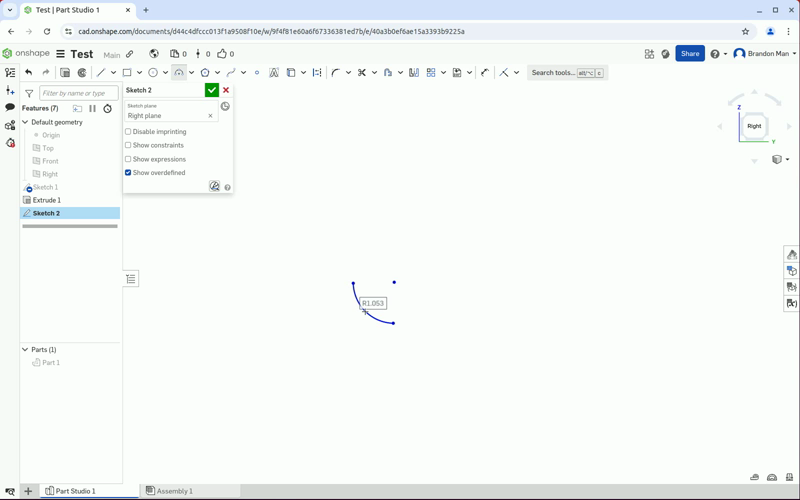
scroll(-6)
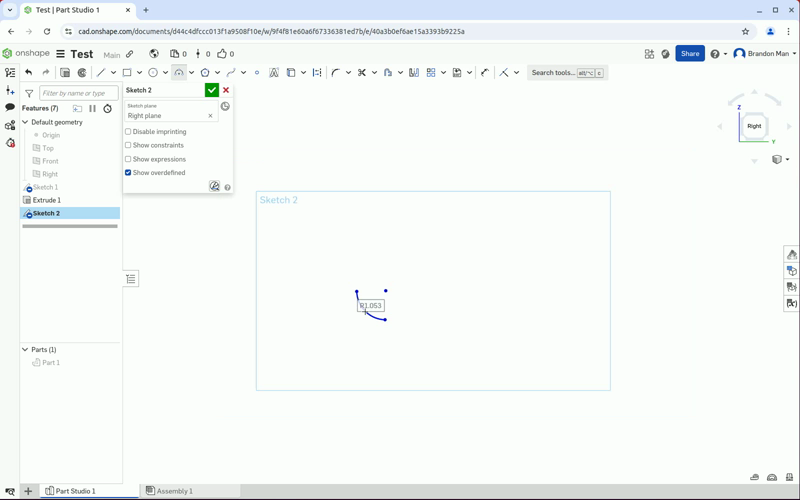
scroll(-6)
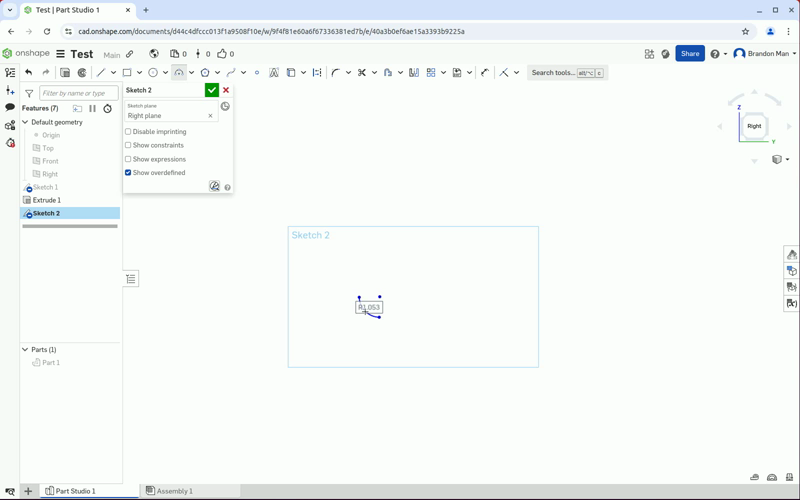
scroll(-6)
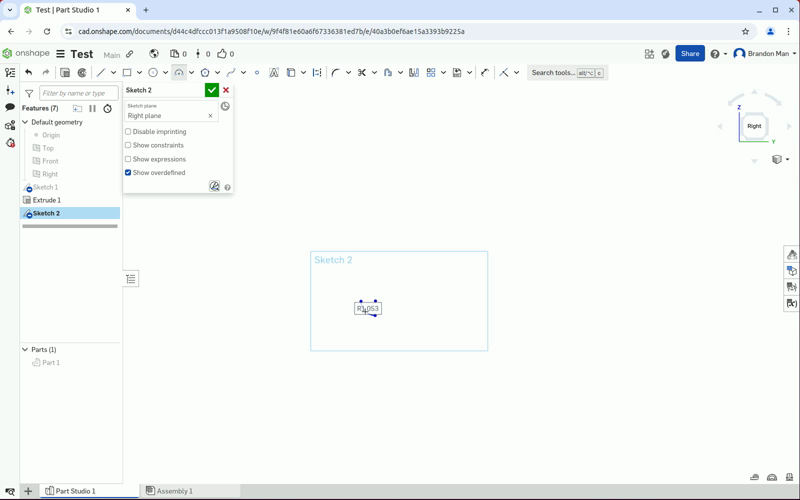
scroll(-6)
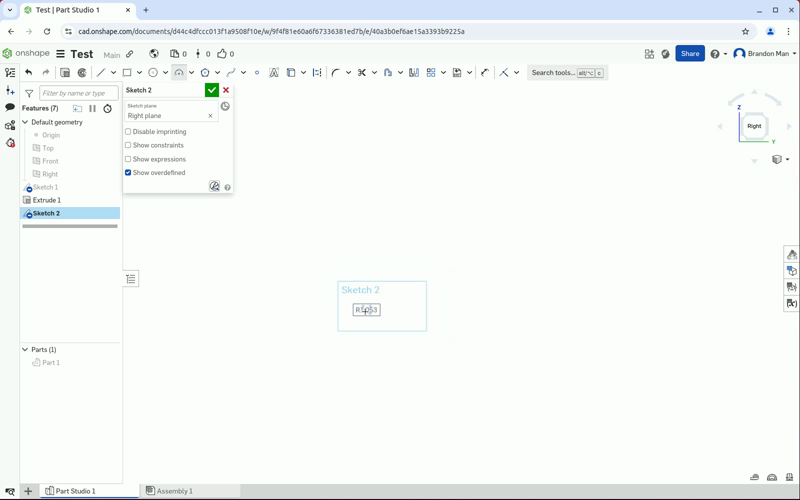
scroll(-6)
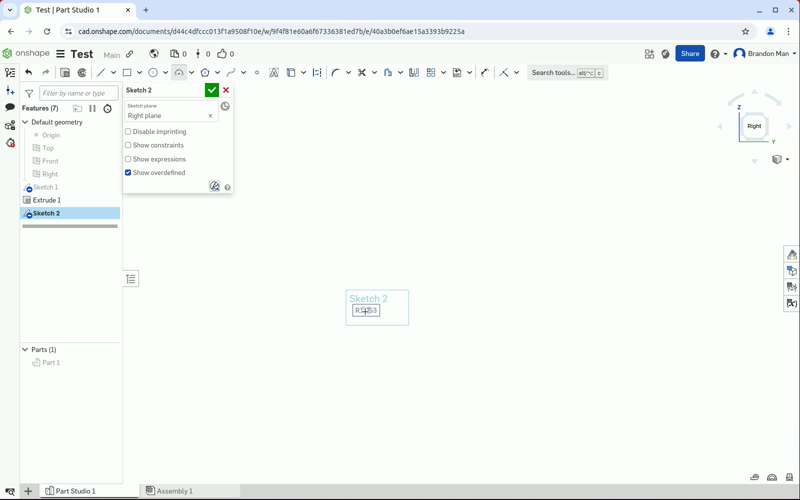
key_up(shift)
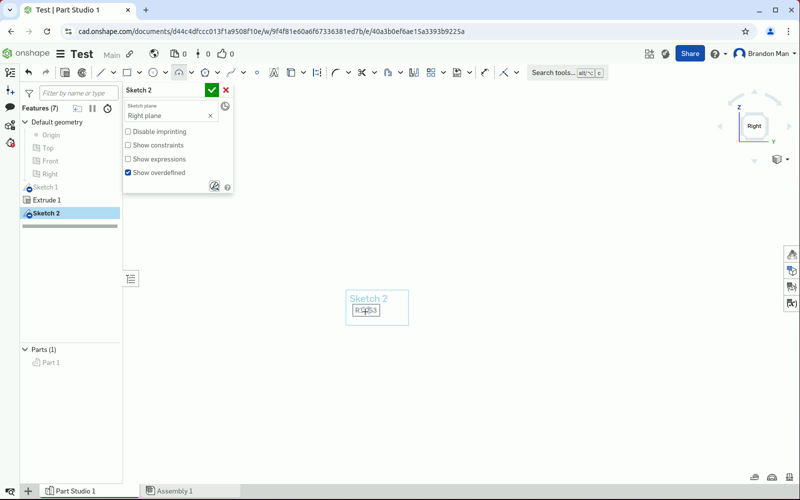
key(esc)
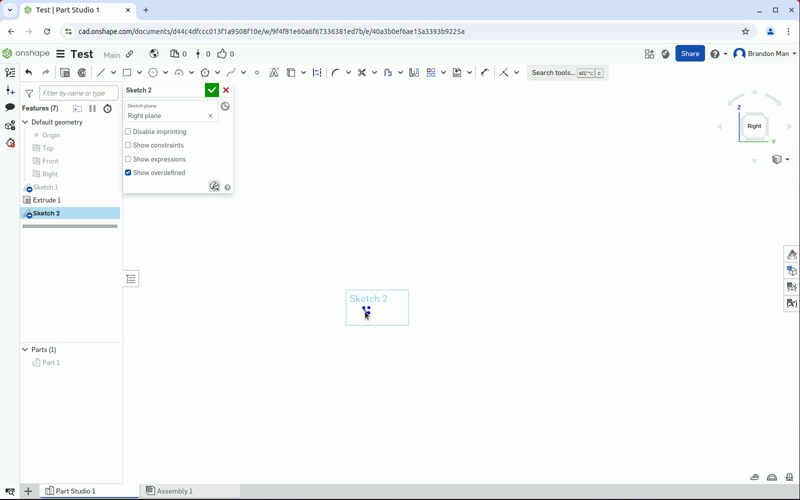
key(l)
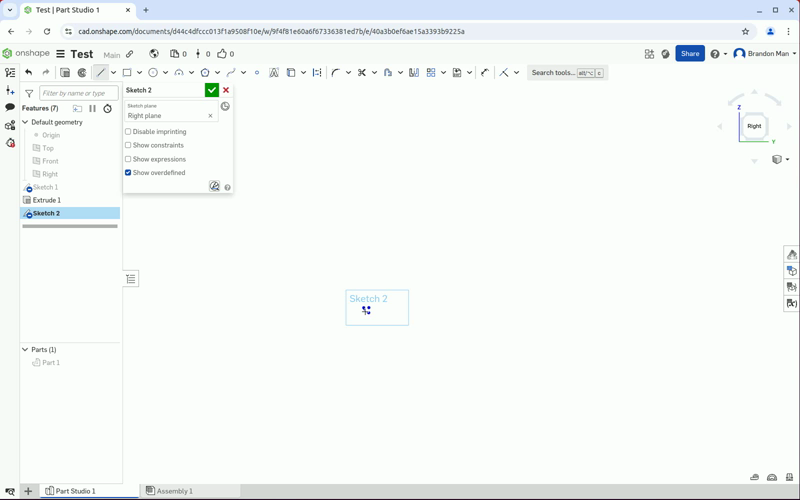
mouse_move(368, 312)
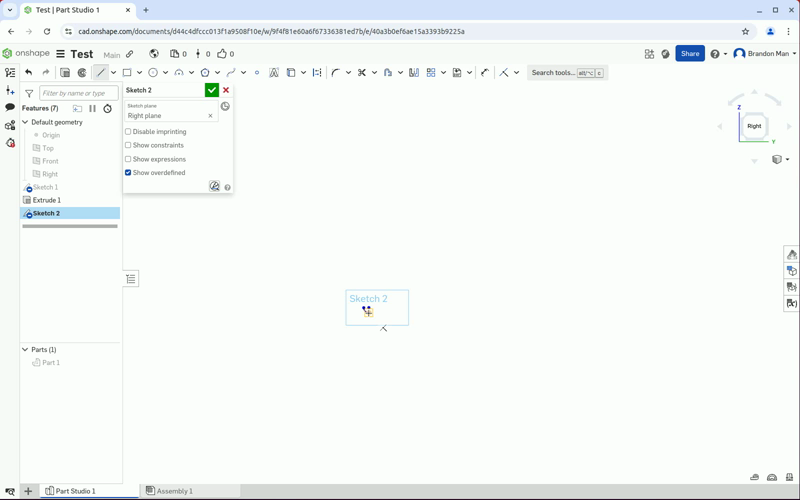
scroll(6)
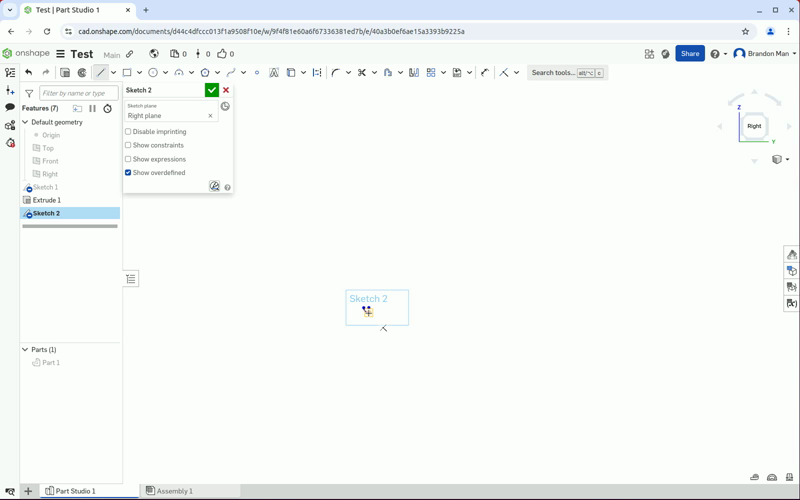
scroll(6)
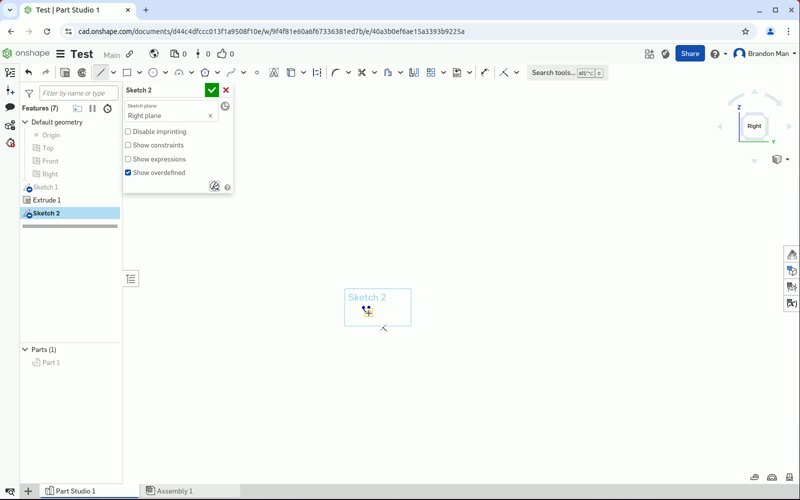
scroll(6)
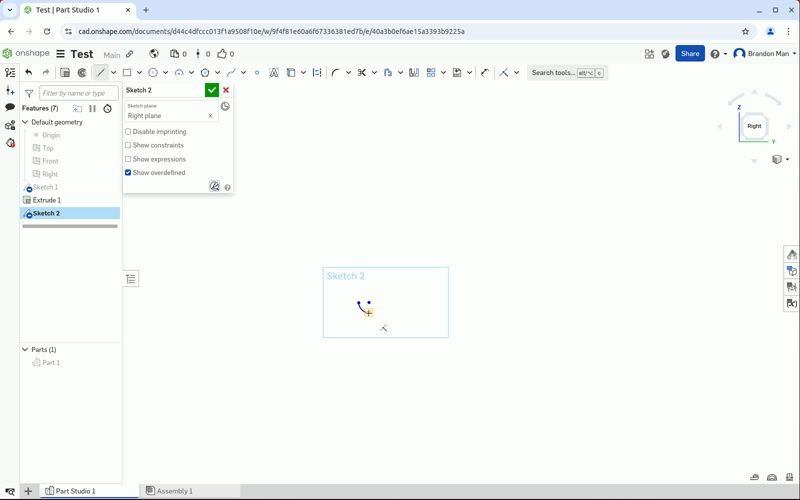
scroll(6)
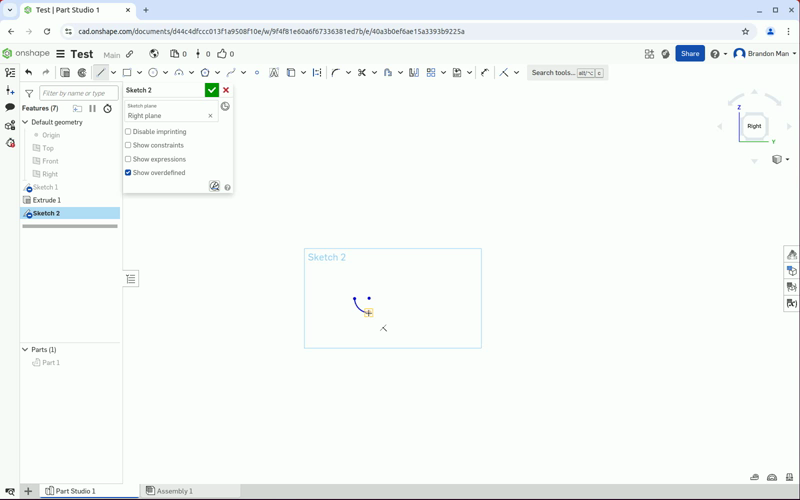
scroll(6)
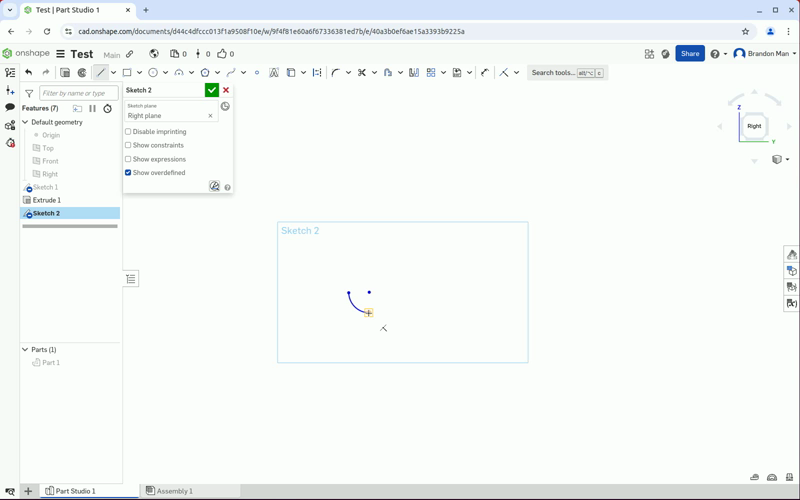
scroll(6)
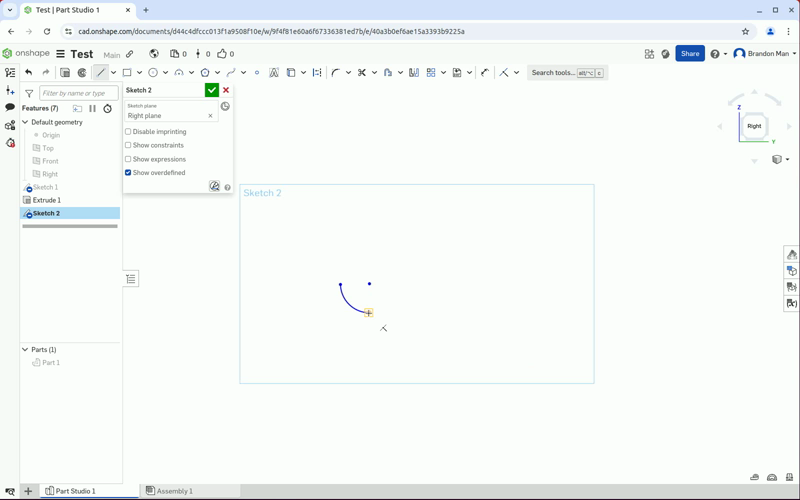
scroll(6)
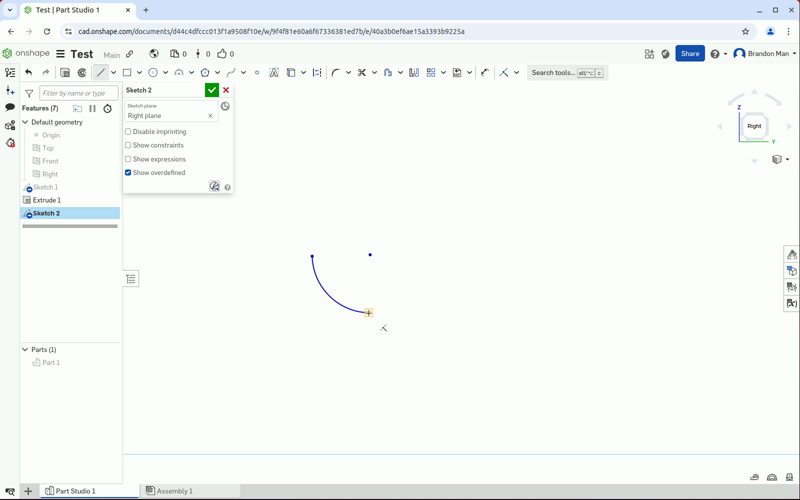
click(368, 312)
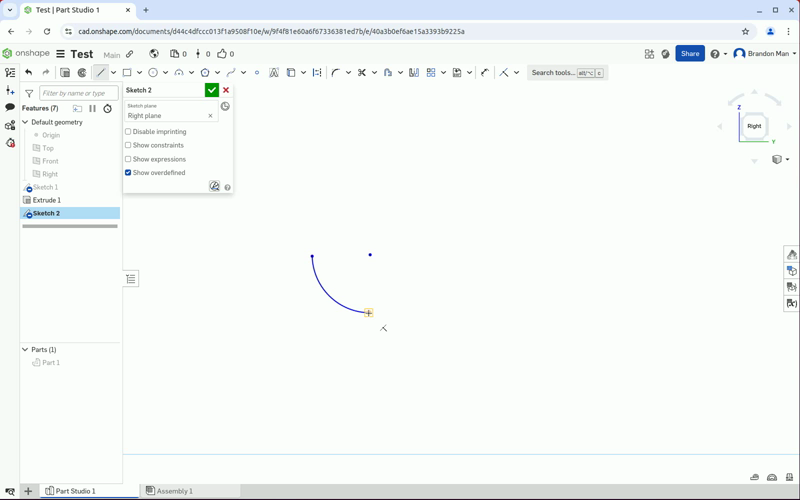
scroll(-6)
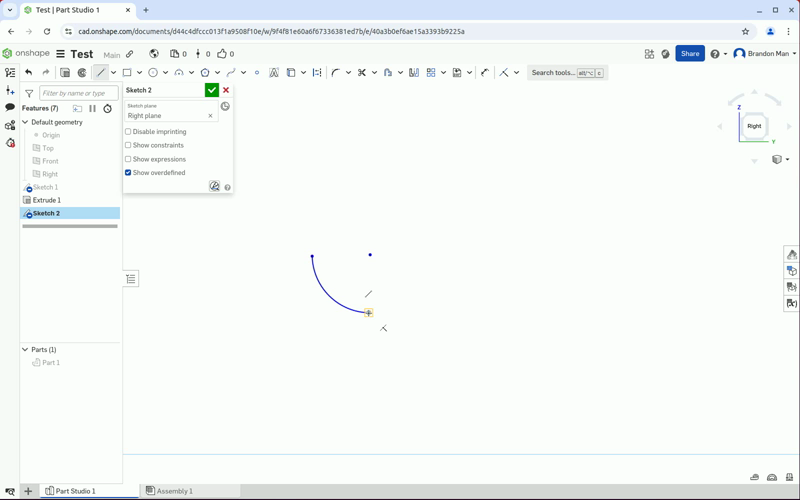
scroll(-6)
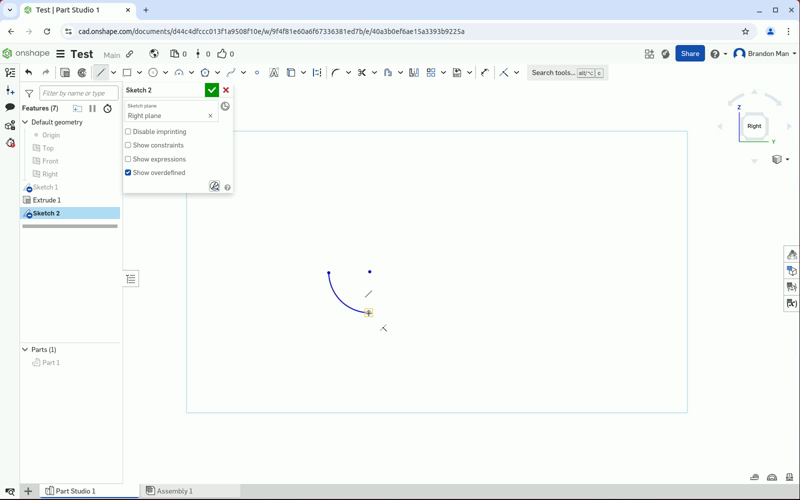
scroll(-6)
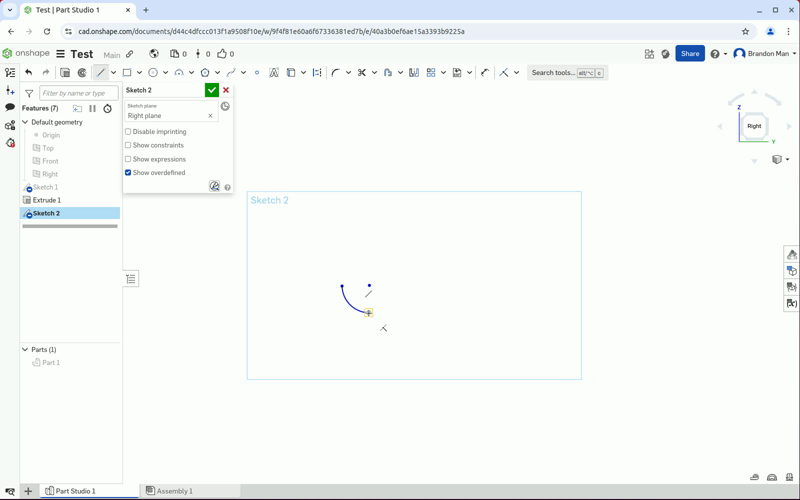
scroll(-6)
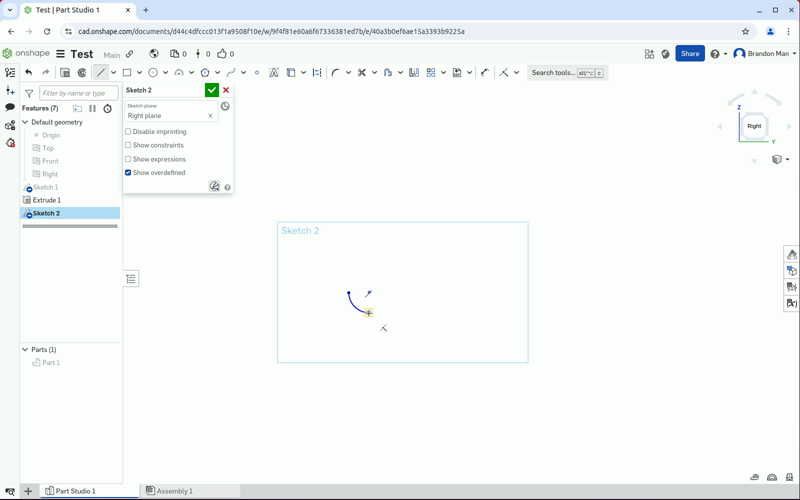
scroll(-6)
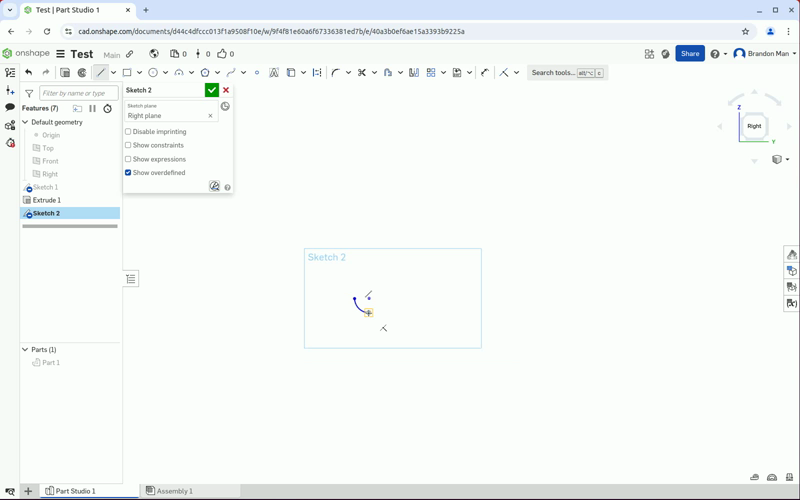
scroll(-6)
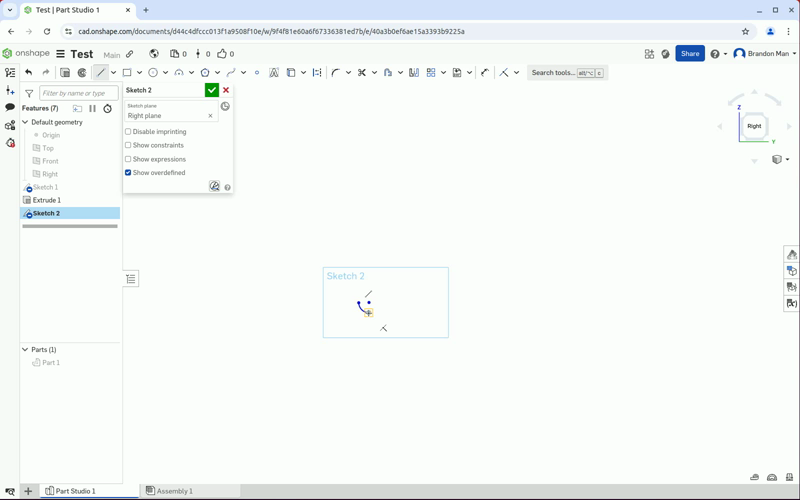
scroll(-6)
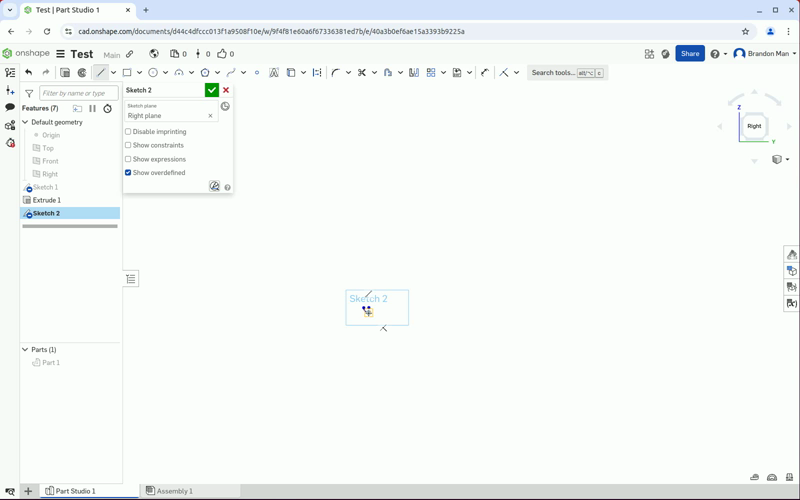
key_down(shift)
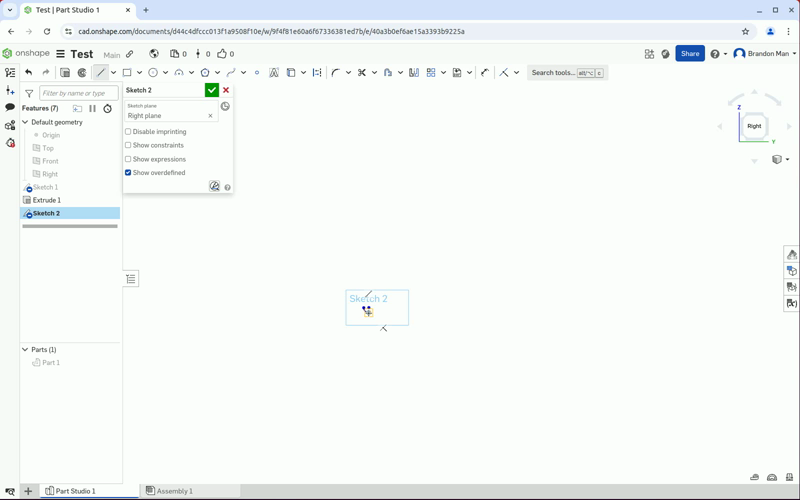
mouse_move(398, 312)
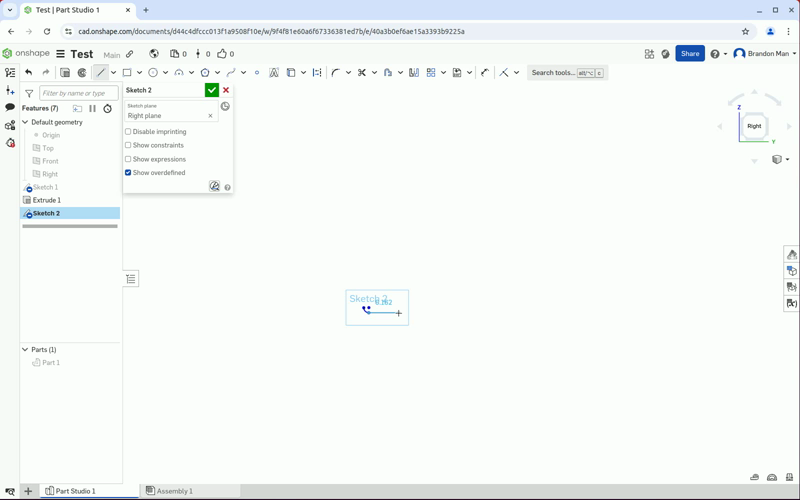
mouse_move(374, 312)
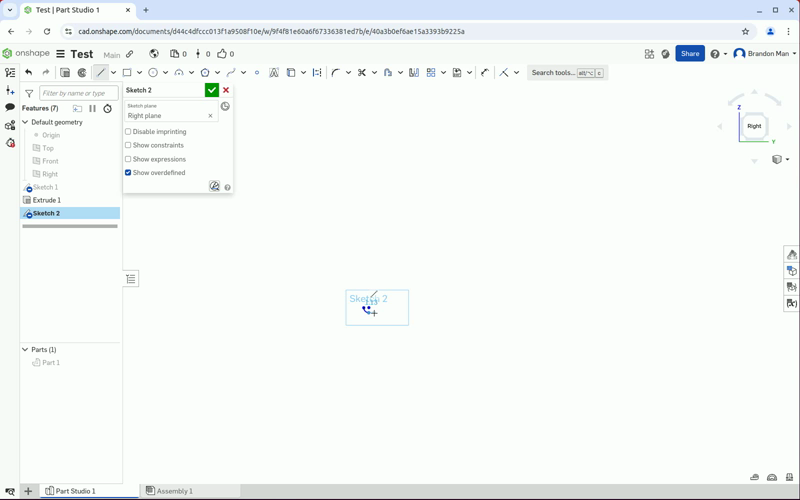
scroll(6)
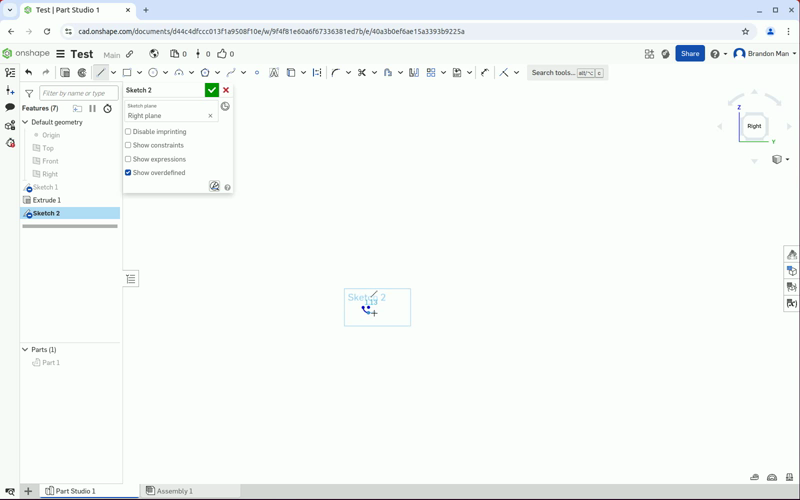
scroll(6)
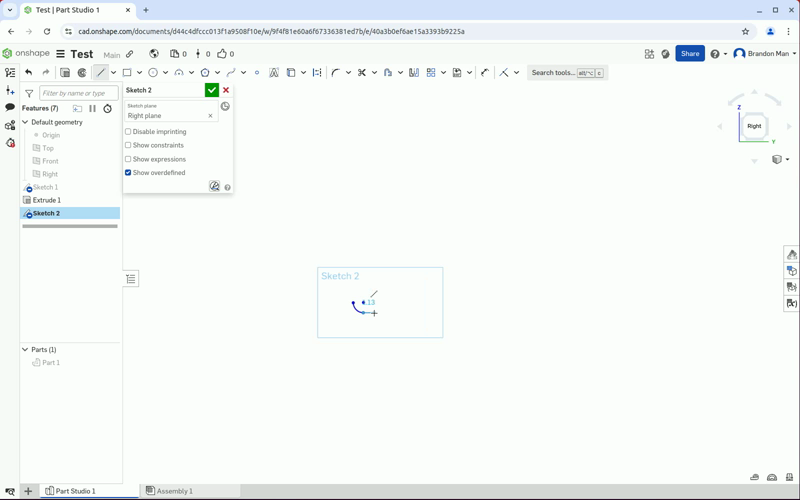
scroll(6)
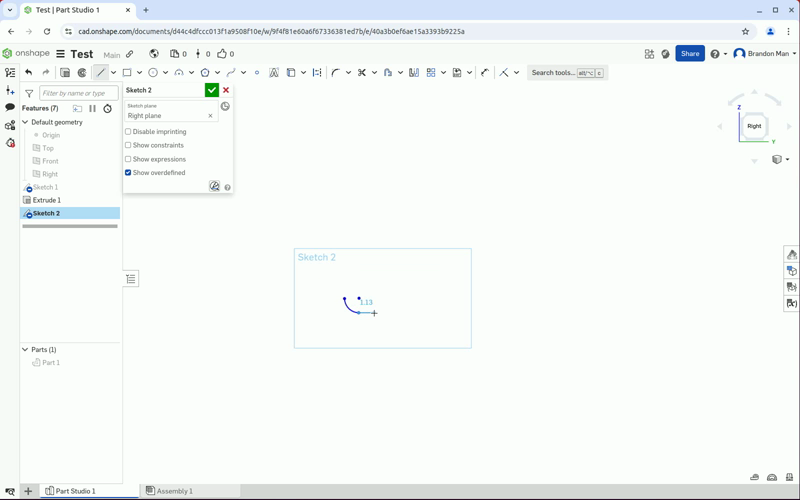
scroll(6)
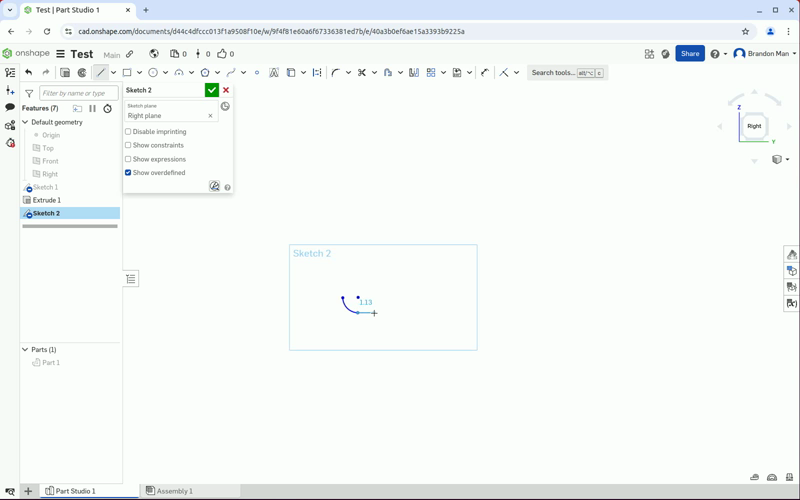
scroll(6)
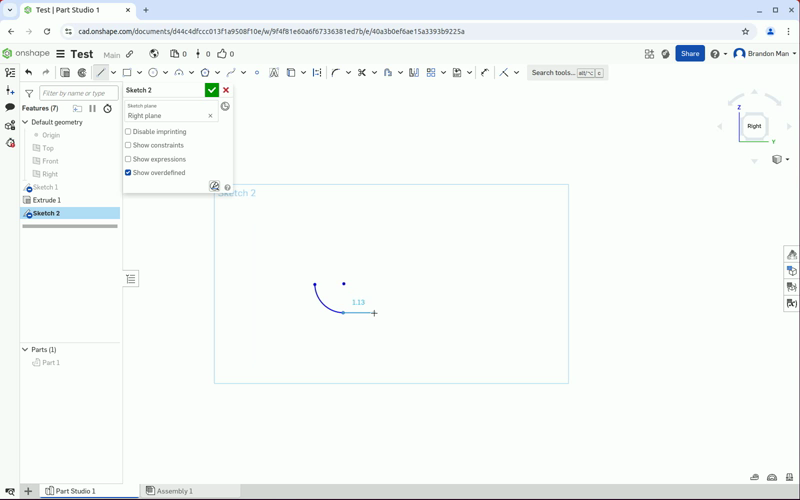
scroll(6)
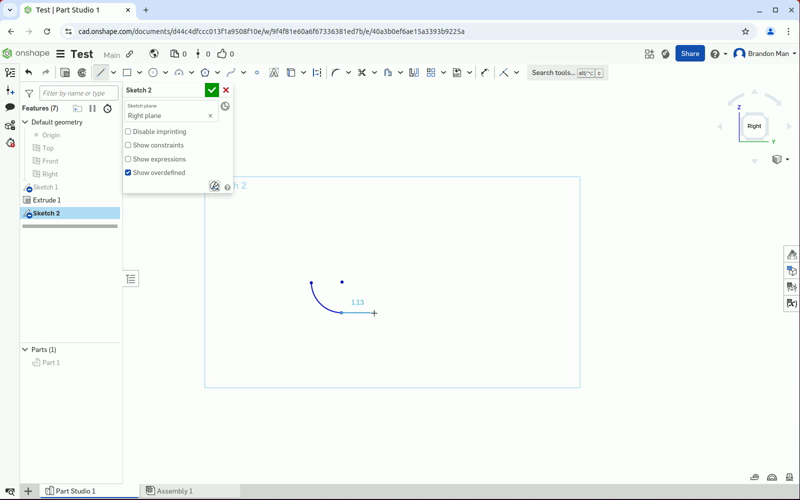
scroll(6)
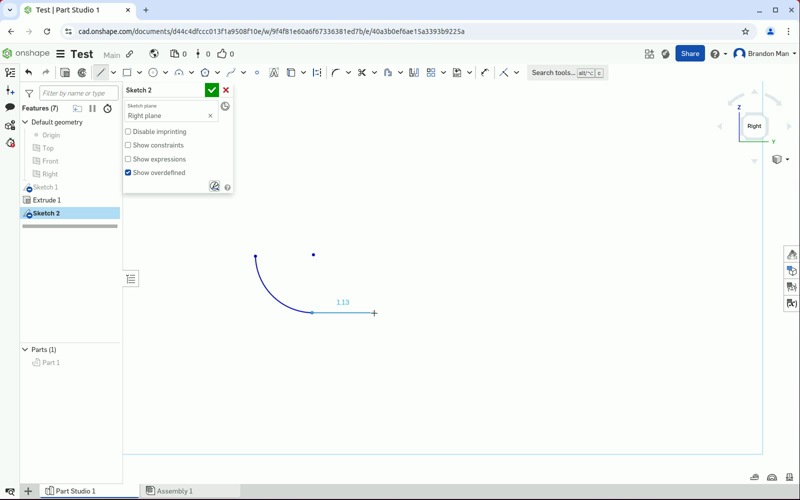
click(374, 312)
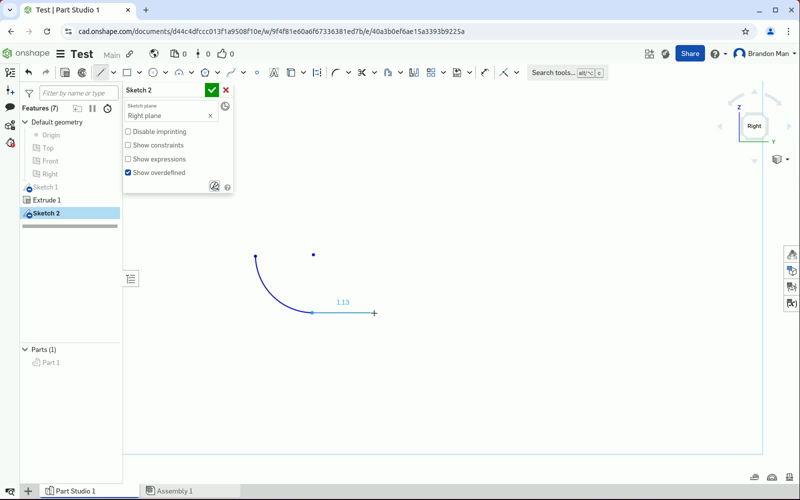
scroll(-6)
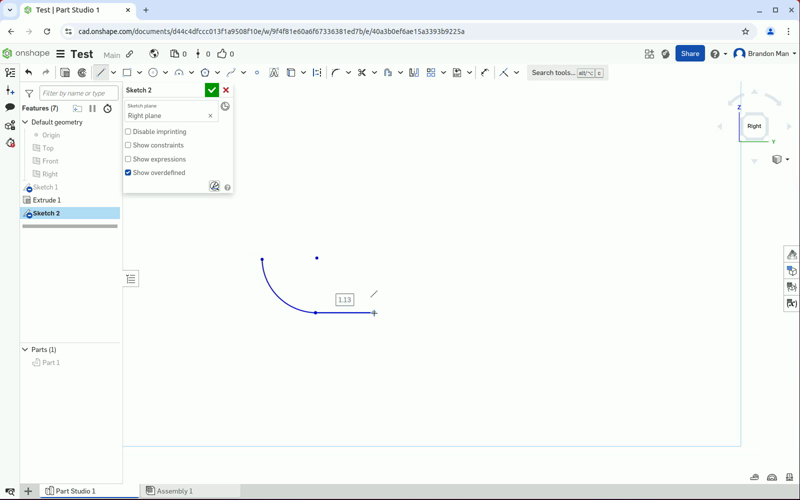
scroll(-6)
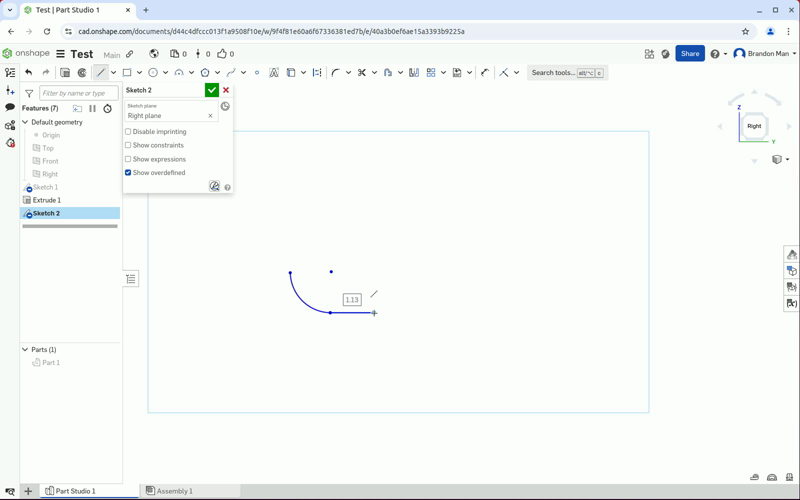
scroll(-6)
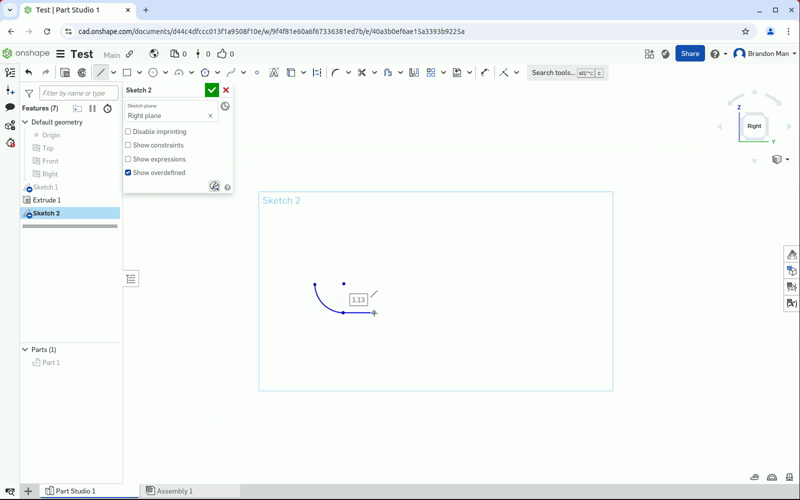
scroll(-6)
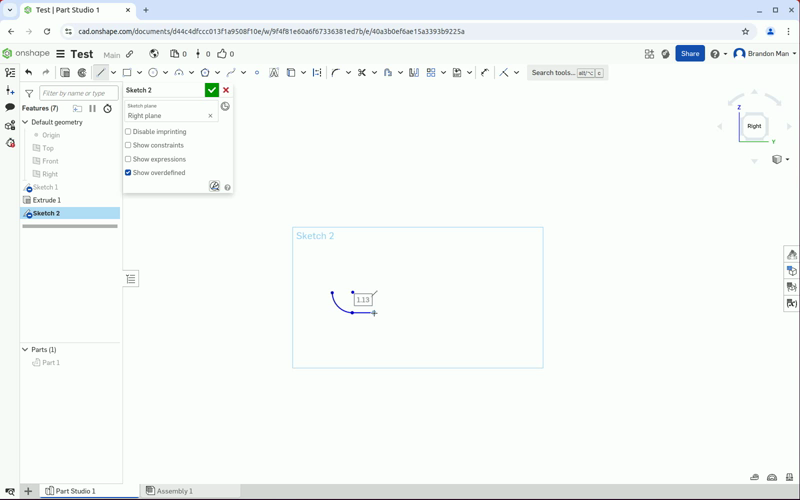
scroll(-6)
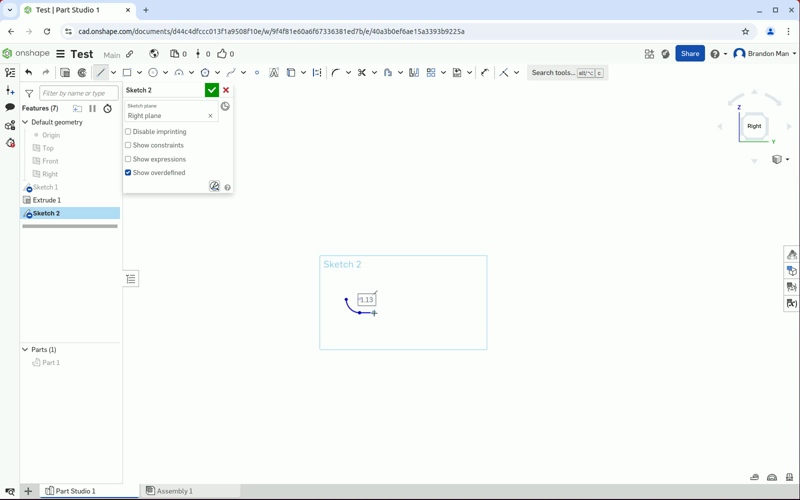
scroll(-6)
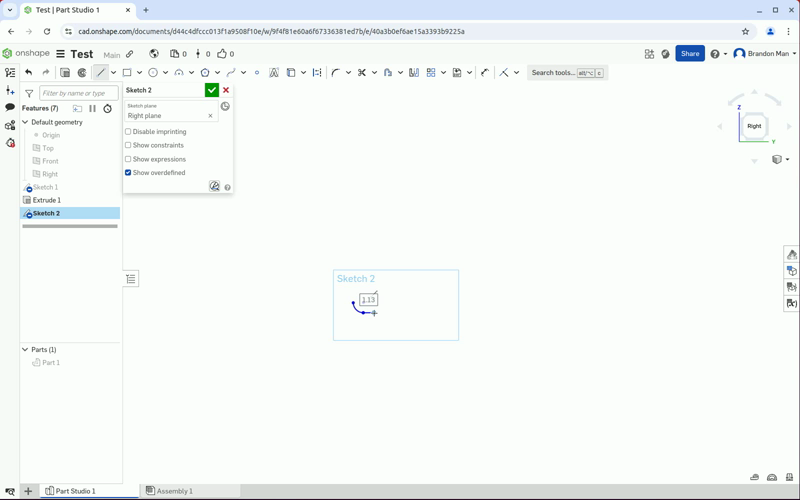
scroll(-6)
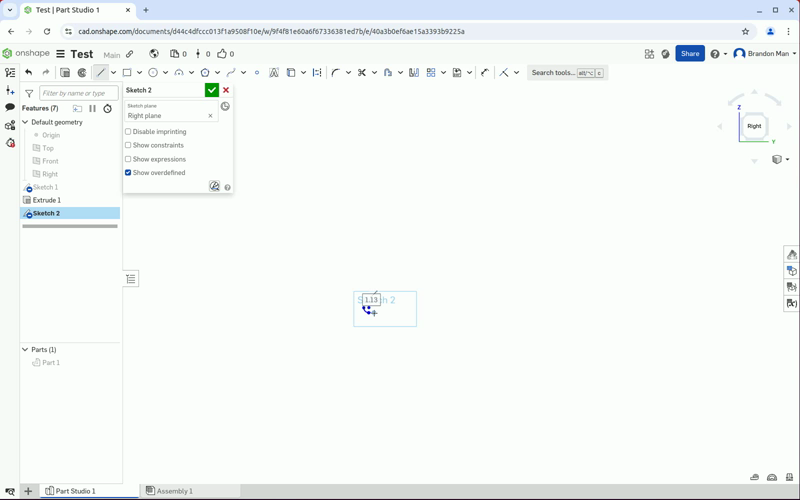
key_up(shift)
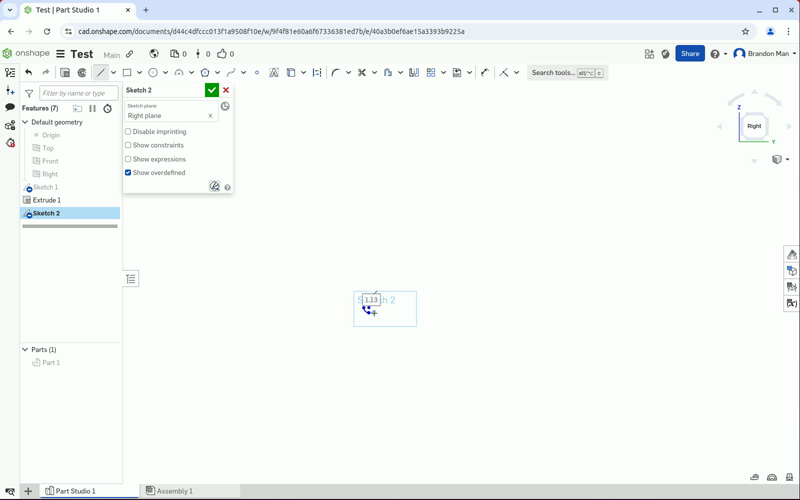
key(esc)
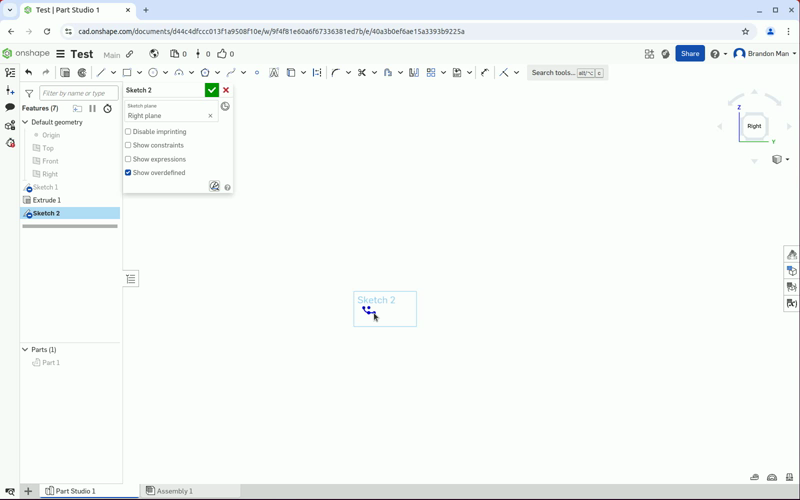
key(a)
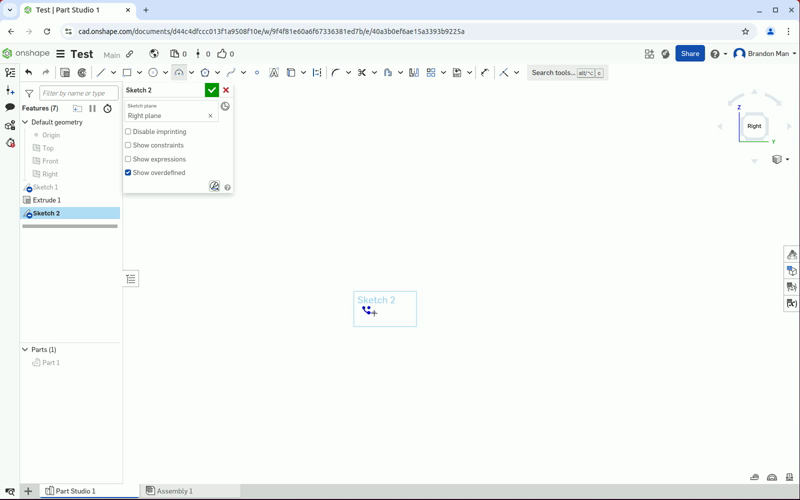
mouse_move(374, 312)
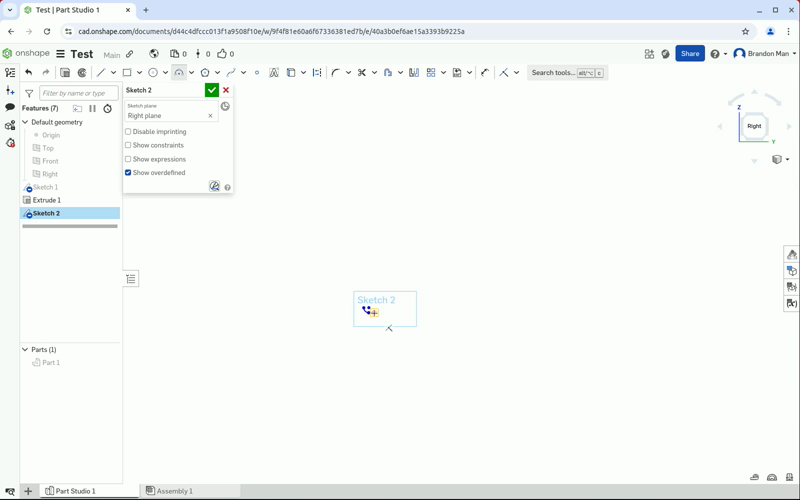
click(374, 312)
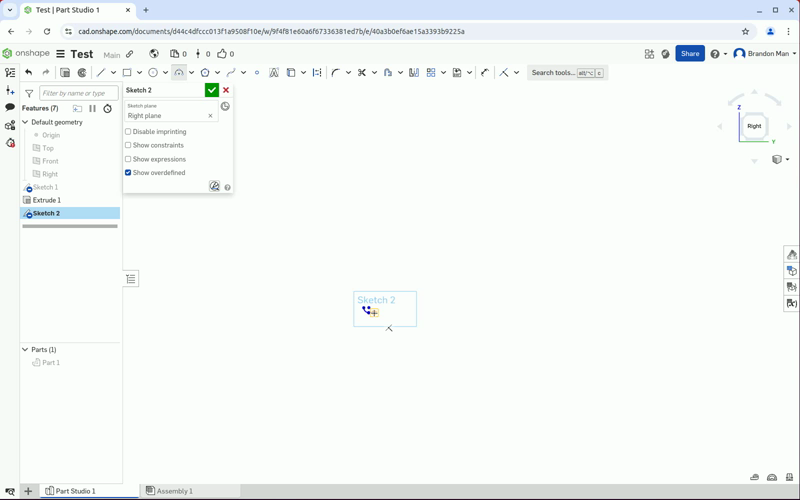
key_down(shift)
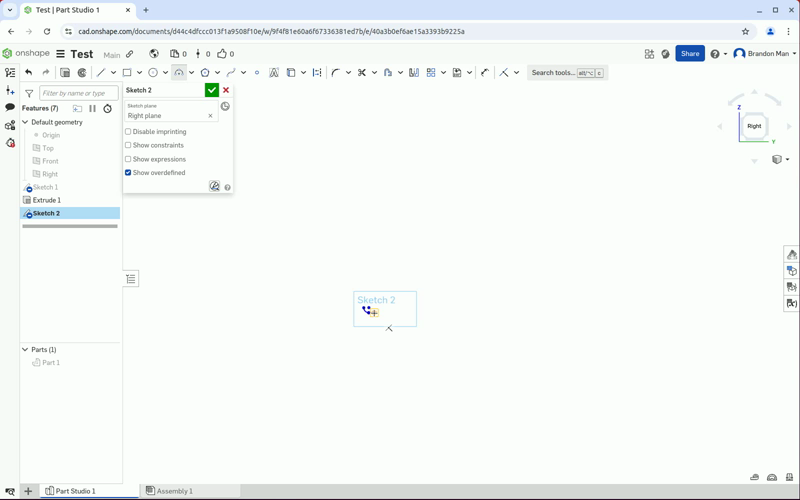
mouse_move(379, 307)
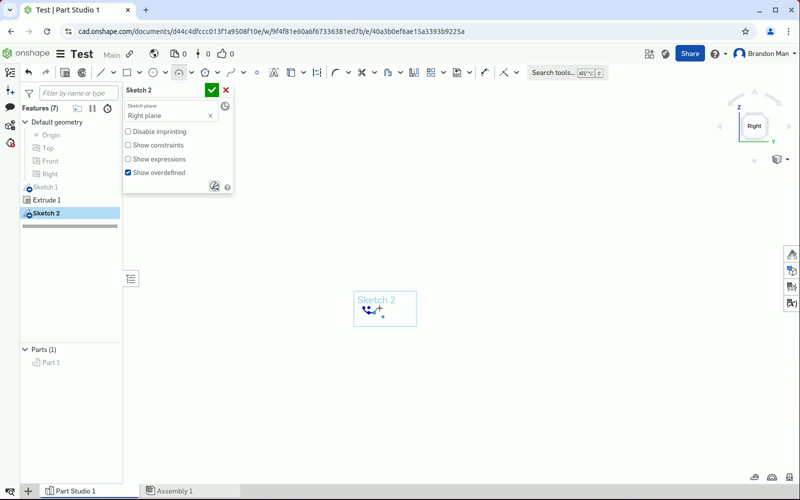
scroll(6)
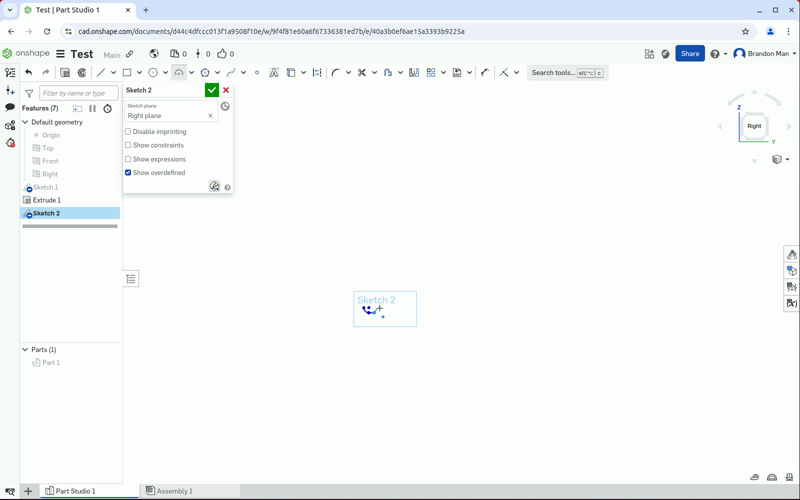
scroll(6)
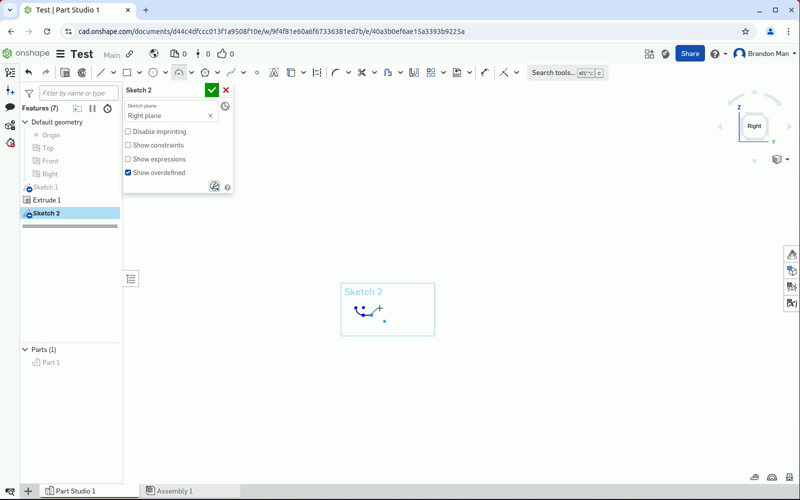
scroll(6)
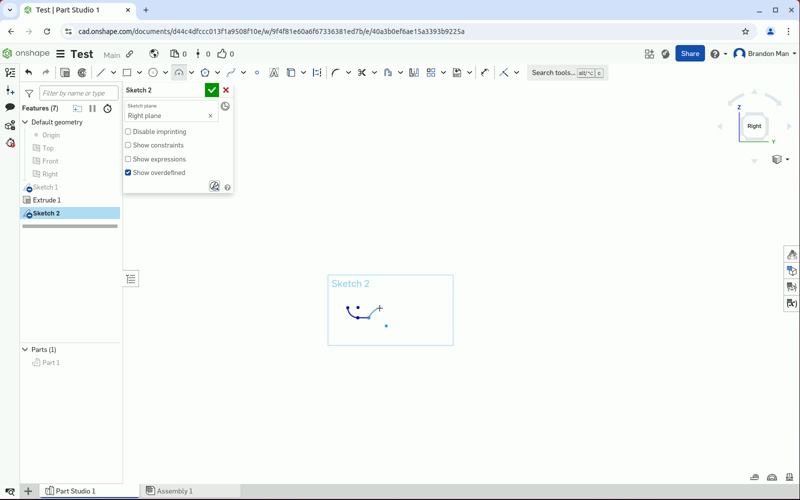
scroll(6)
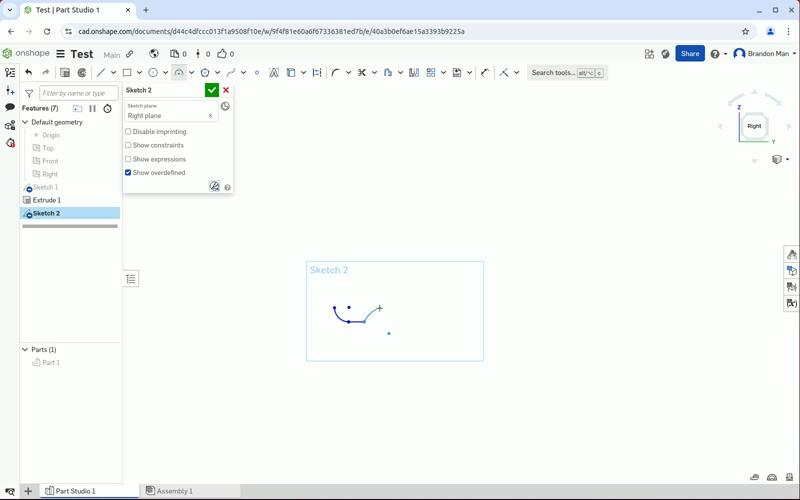
scroll(6)
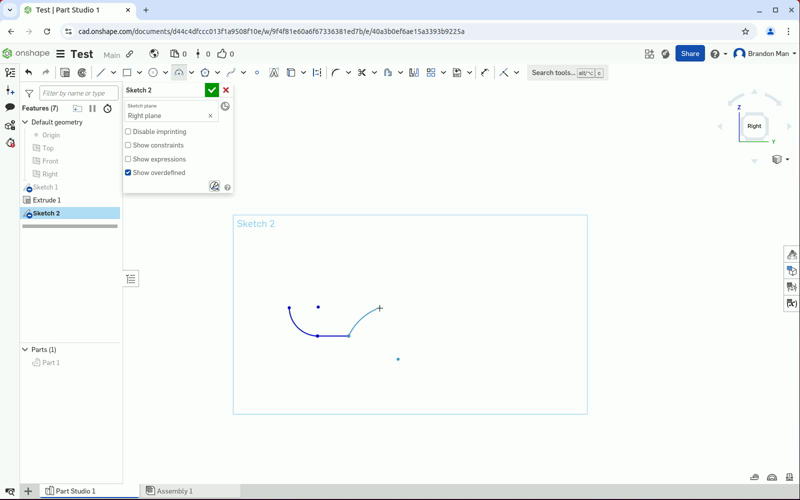
scroll(6)
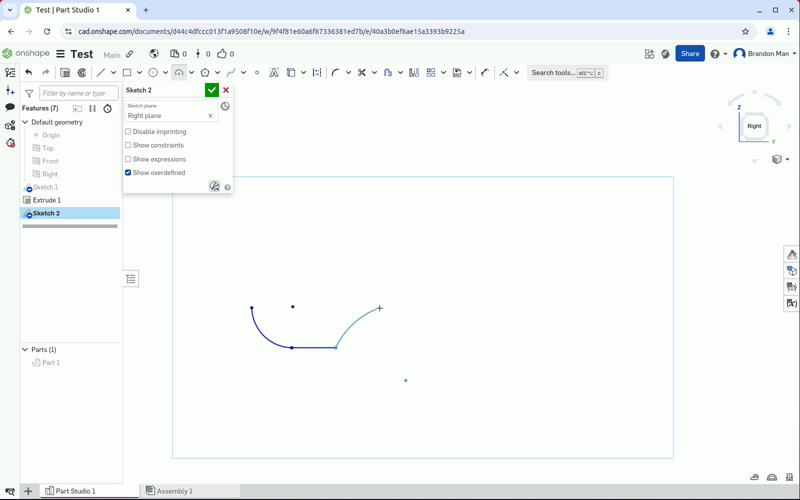
scroll(6)
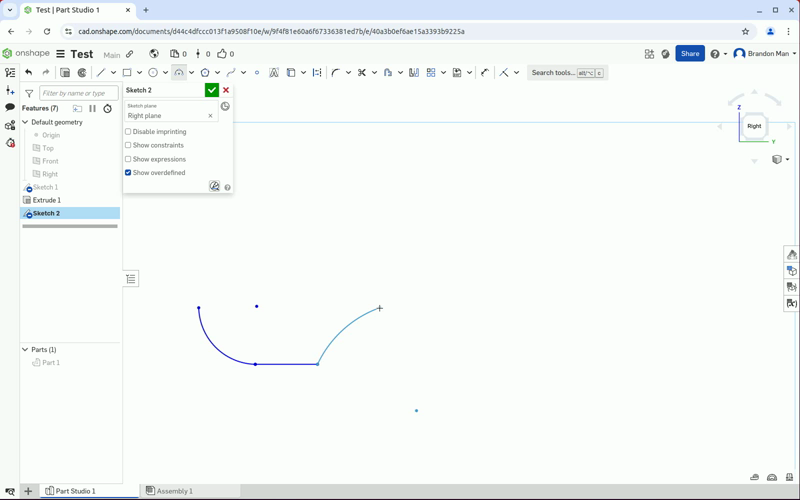
click(379, 307)
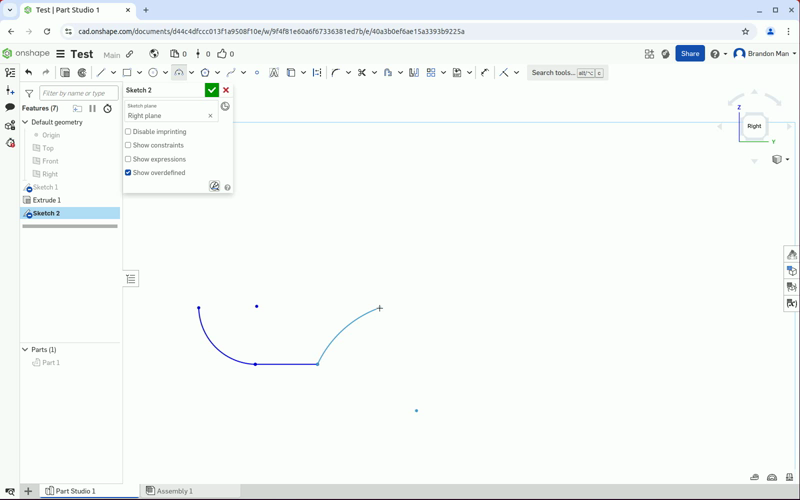
scroll(-6)
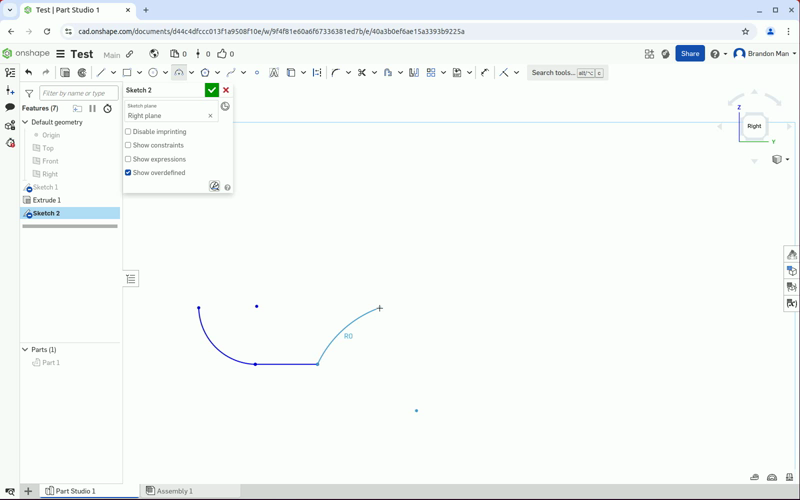
scroll(-6)
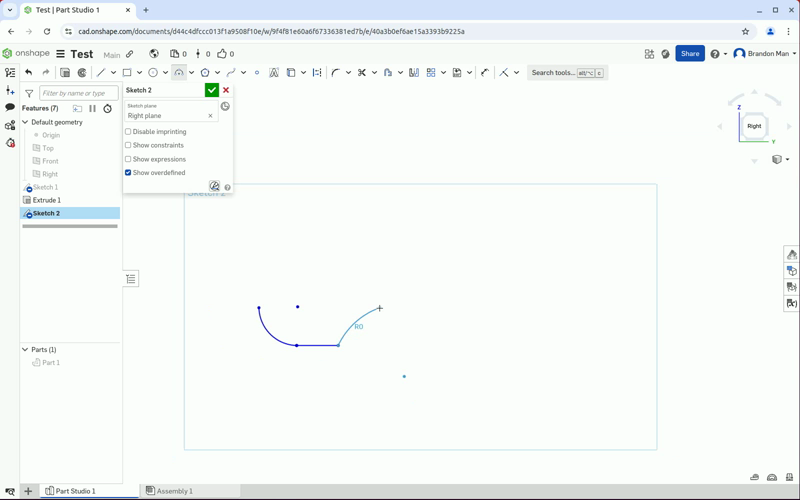
scroll(-6)
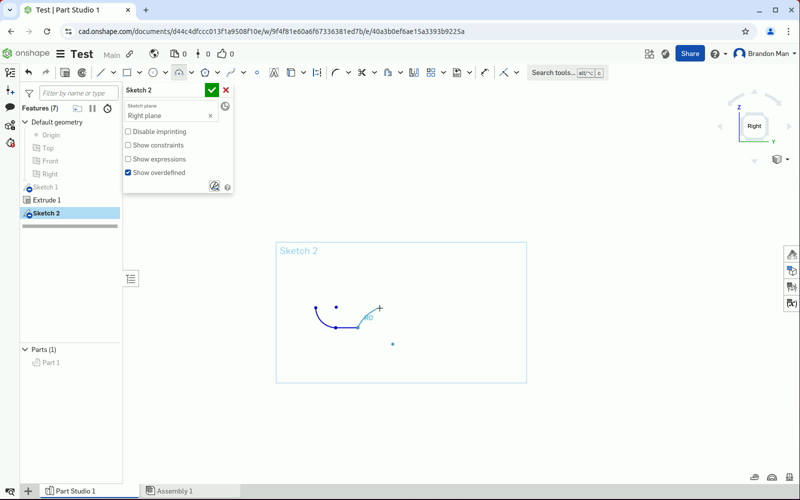
scroll(-6)
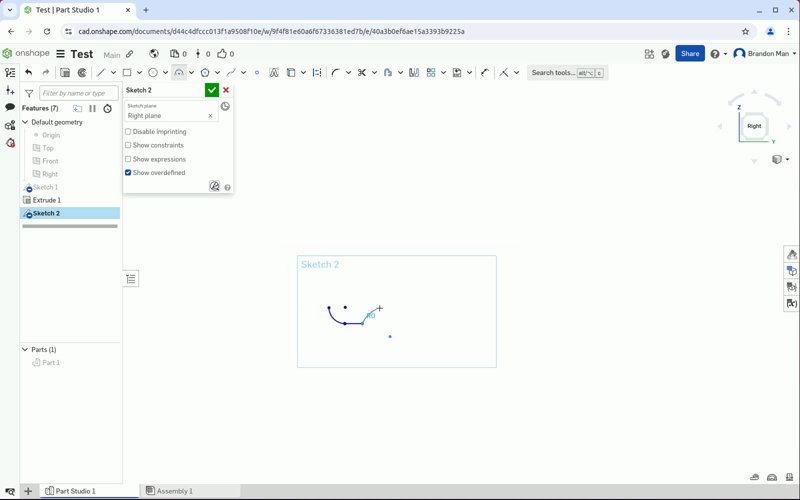
scroll(-6)
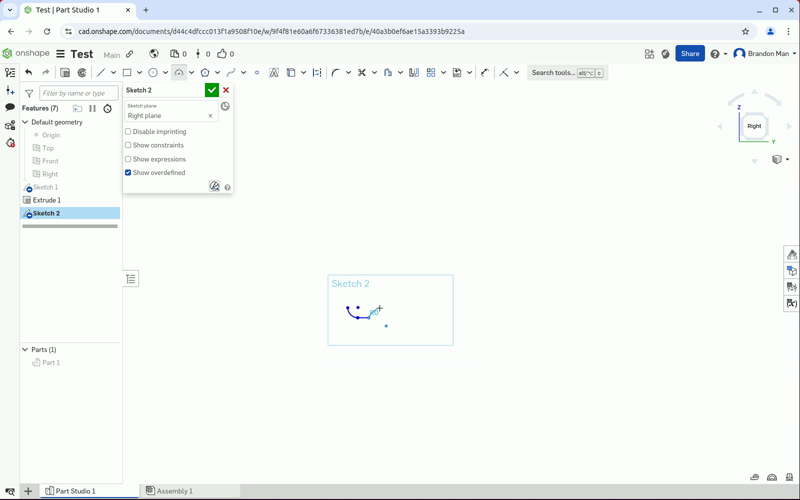
scroll(-6)
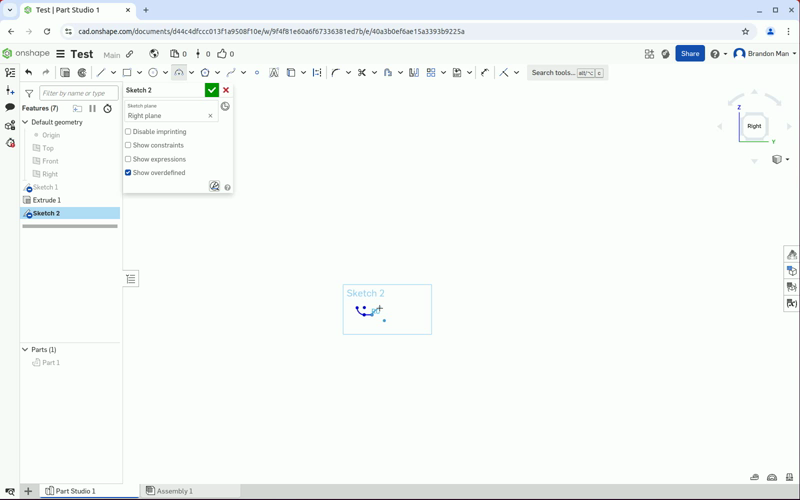
scroll(-6)
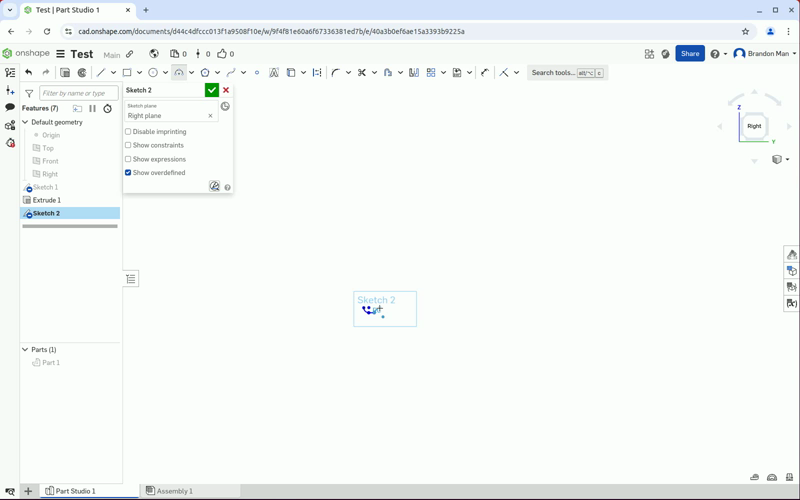
mouse_move(378, 311)
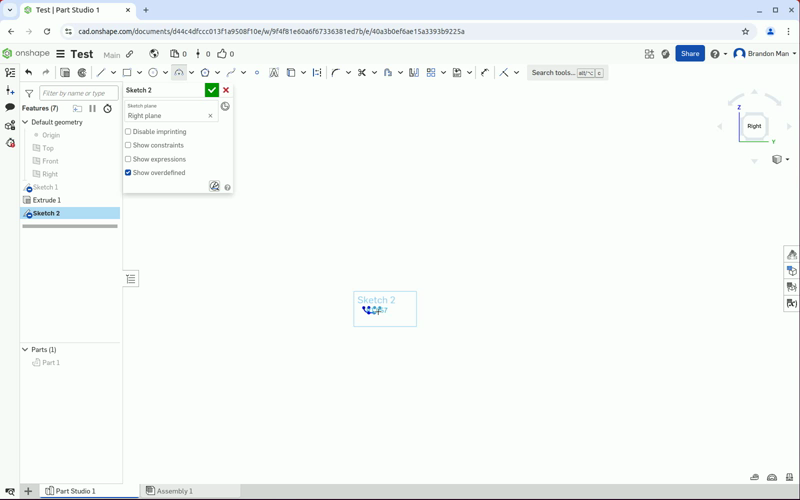
scroll(6)
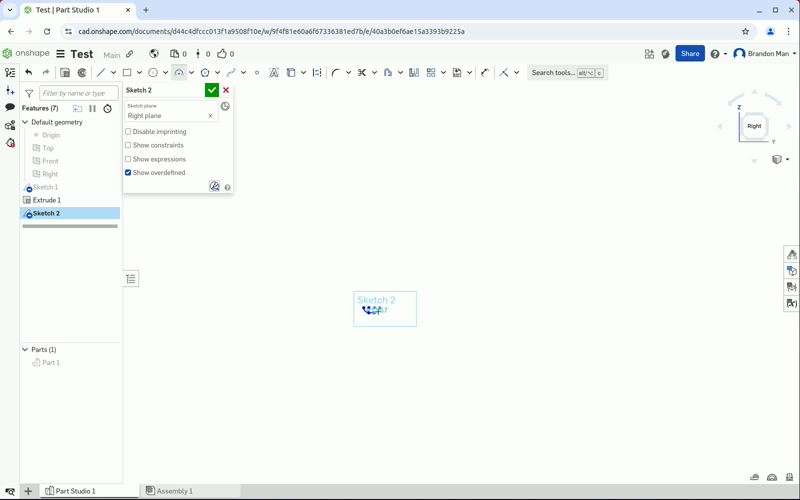
scroll(6)
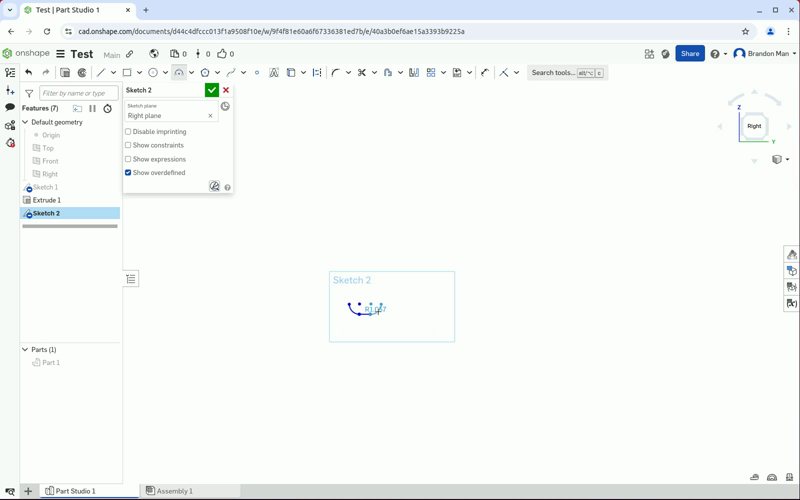
scroll(6)
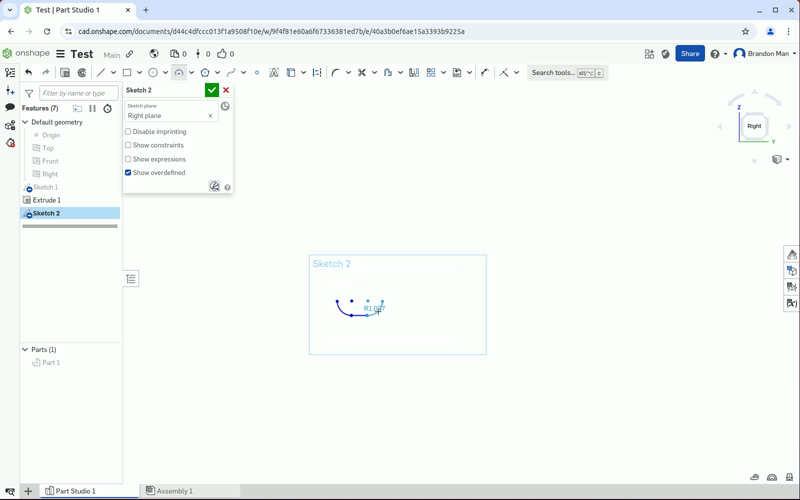
scroll(6)
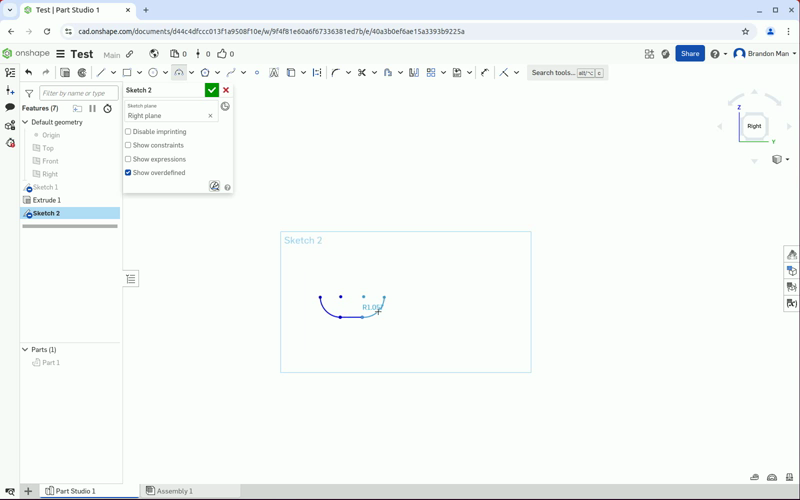
scroll(6)
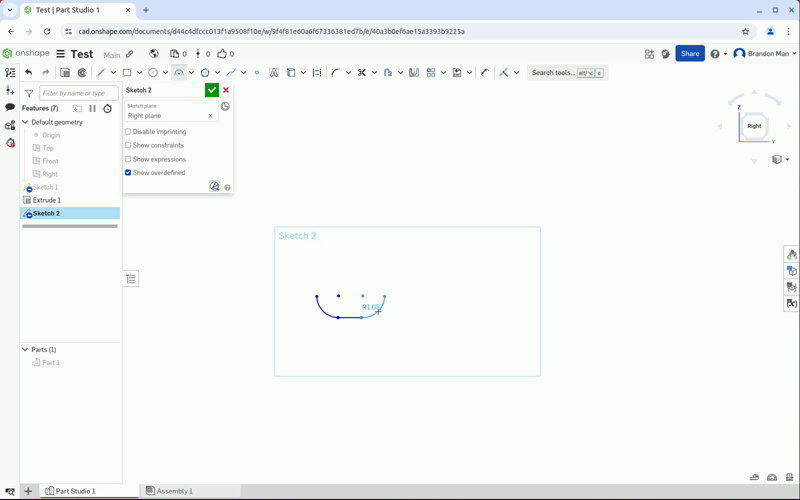
scroll(6)
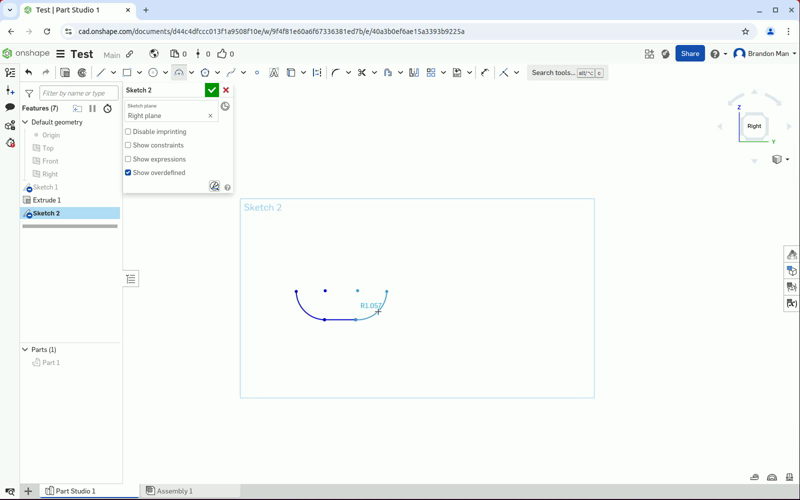
scroll(6)
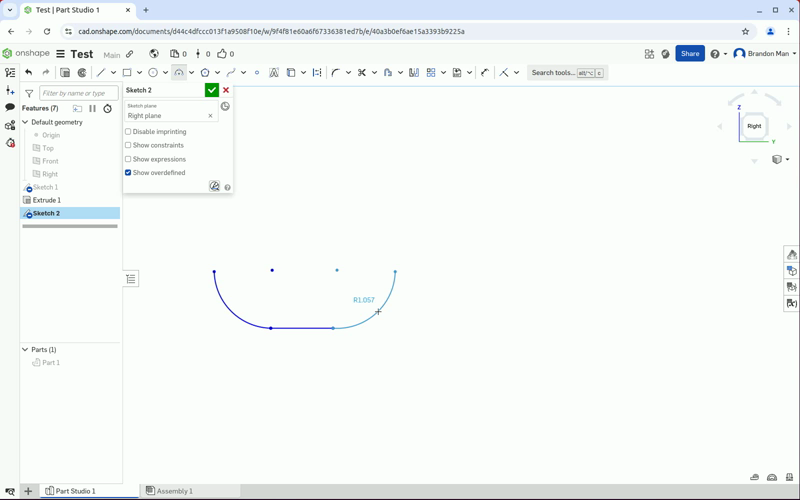
click(378, 311)
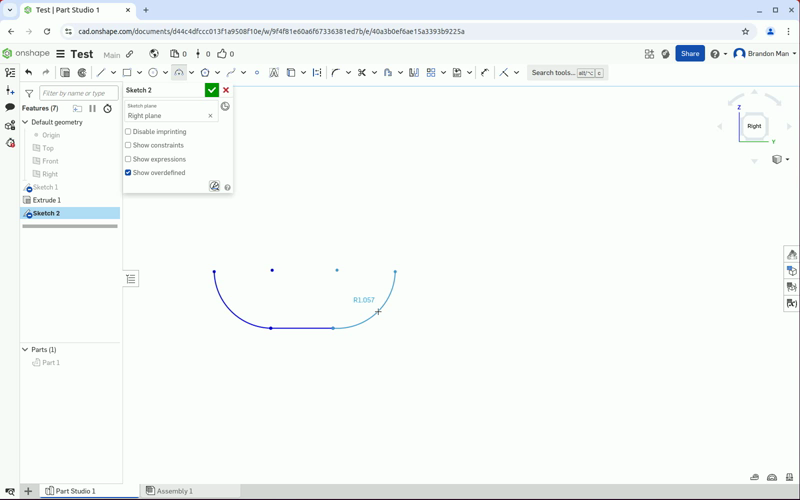
scroll(-6)
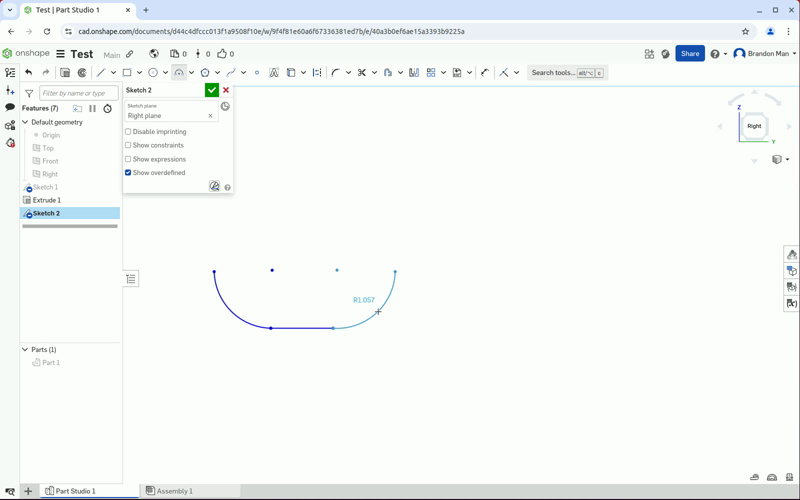
scroll(-6)
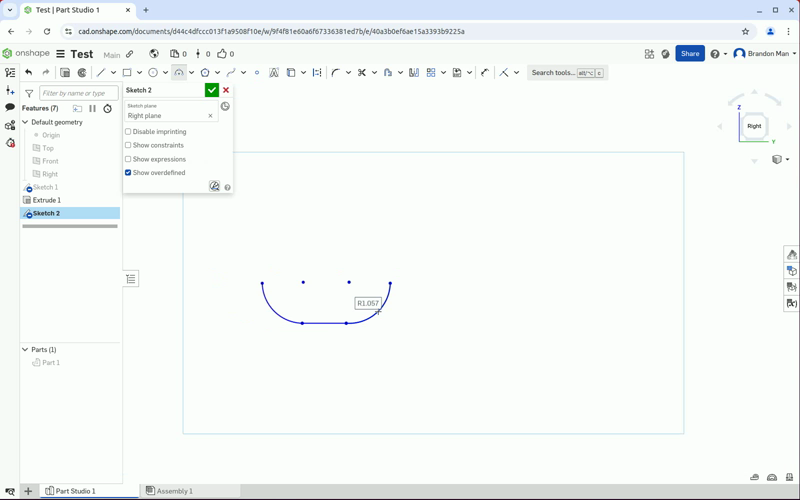
scroll(-6)
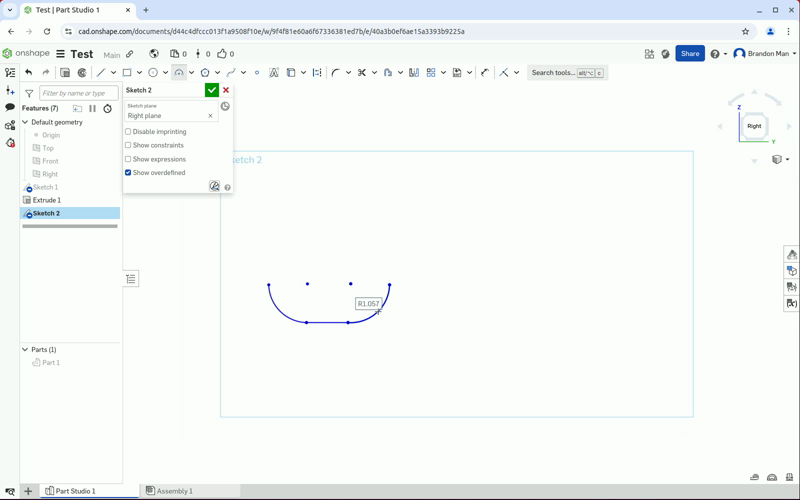
scroll(-6)
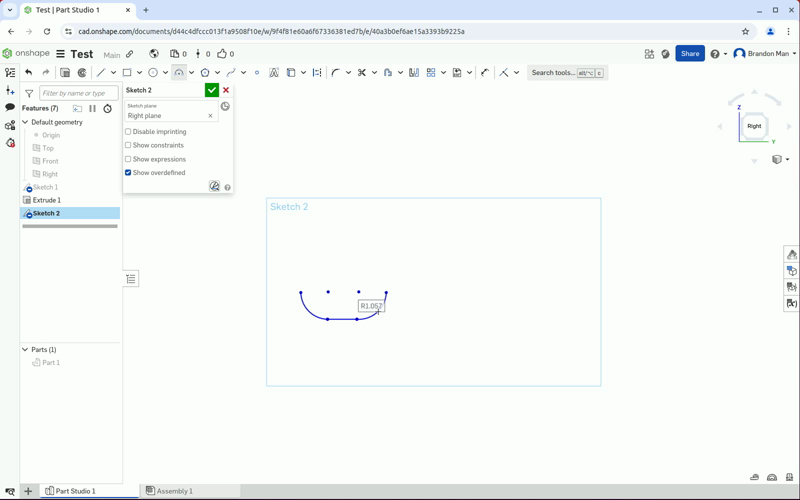
scroll(-6)
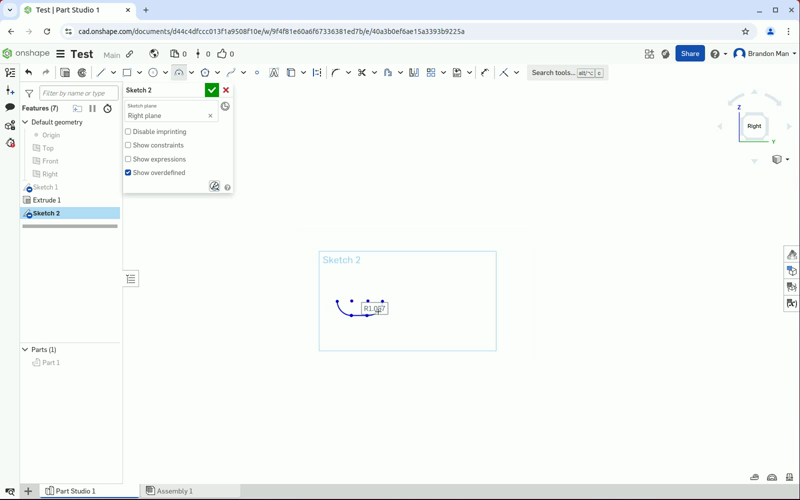
scroll(-6)
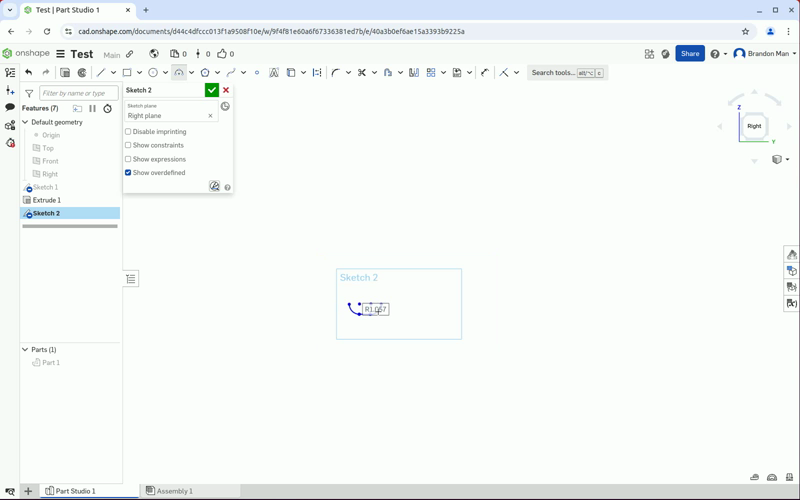
scroll(-6)
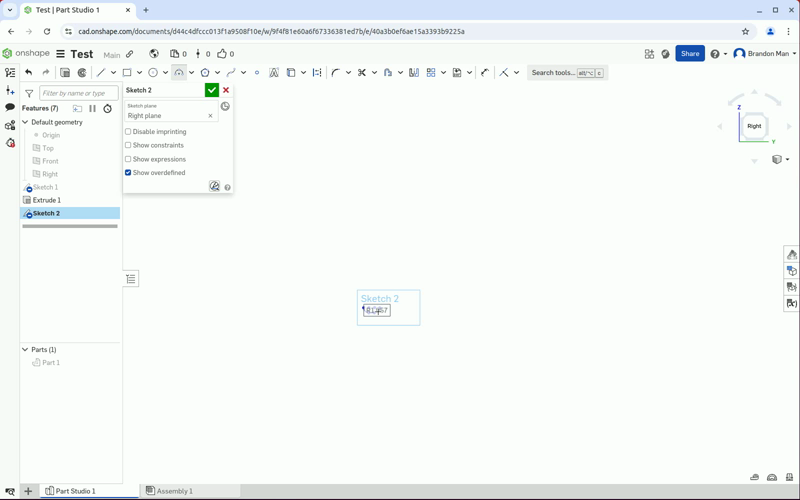
key_up(shift)
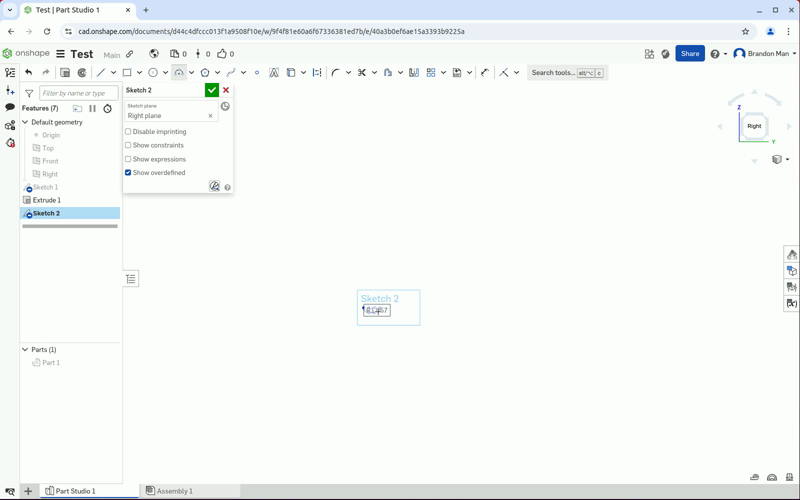
key(esc)
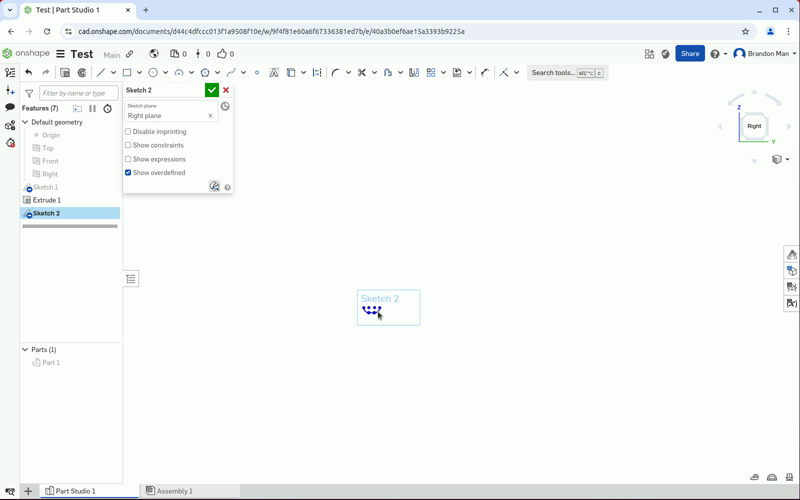
key(l)
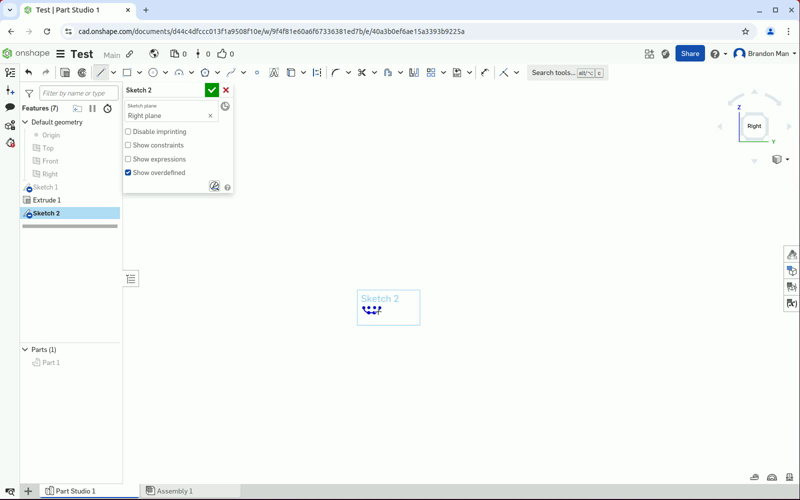
mouse_move(379, 307)
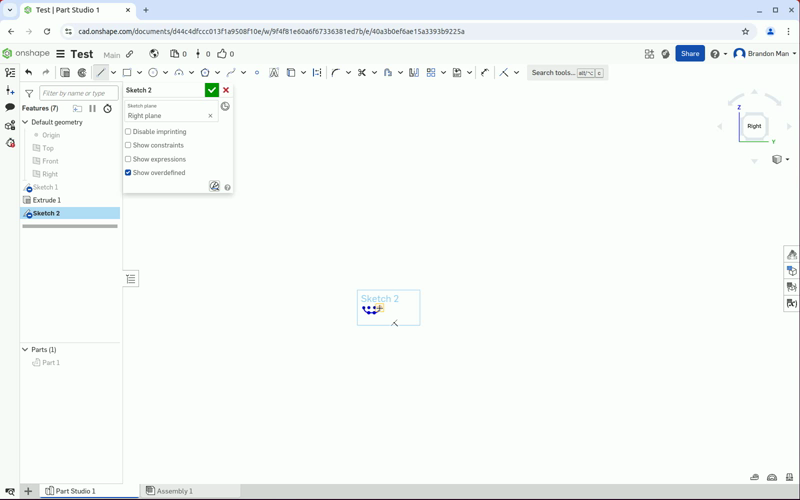
scroll(6)
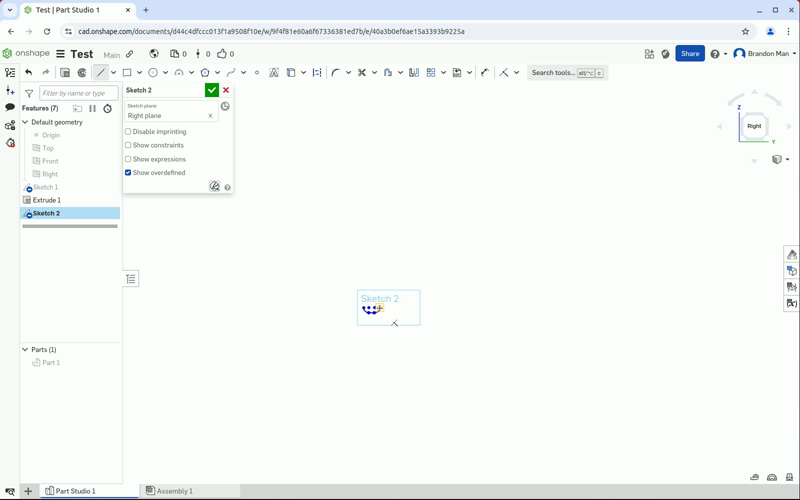
scroll(6)
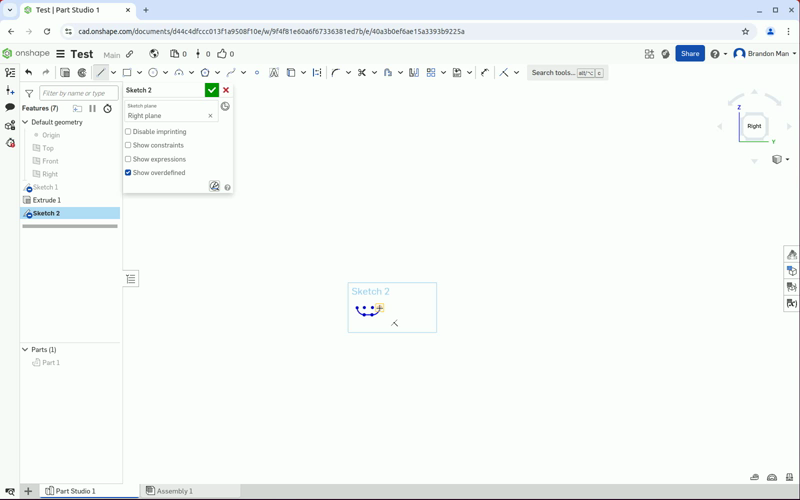
scroll(6)
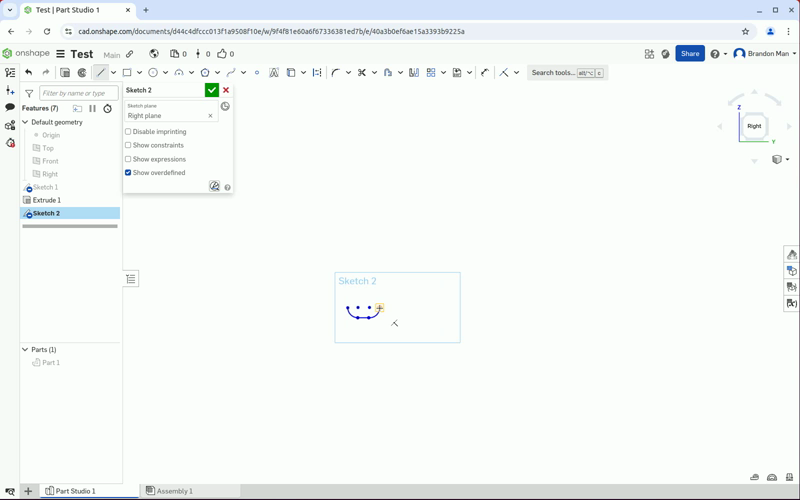
scroll(6)
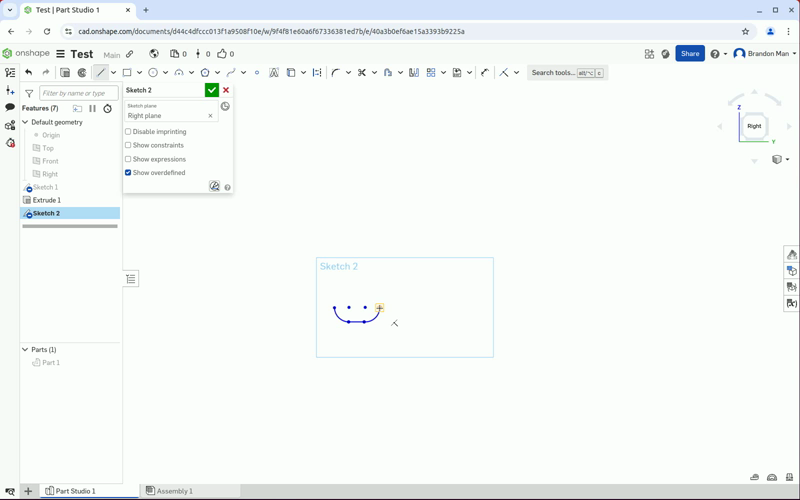
scroll(6)
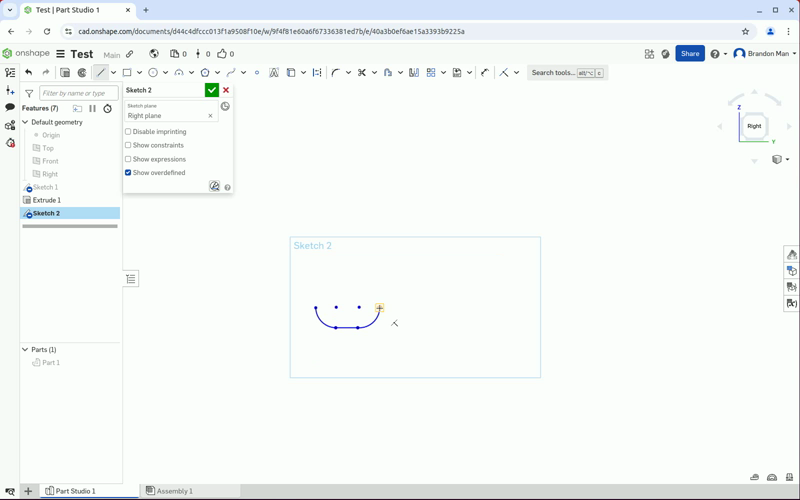
scroll(6)
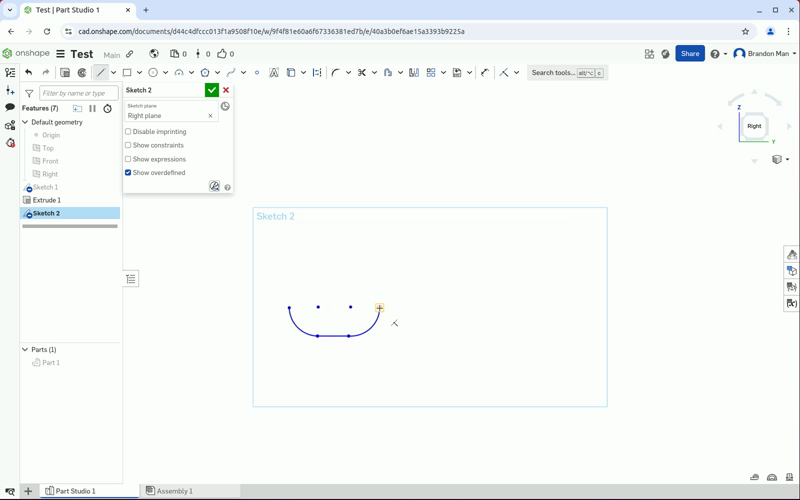
scroll(6)
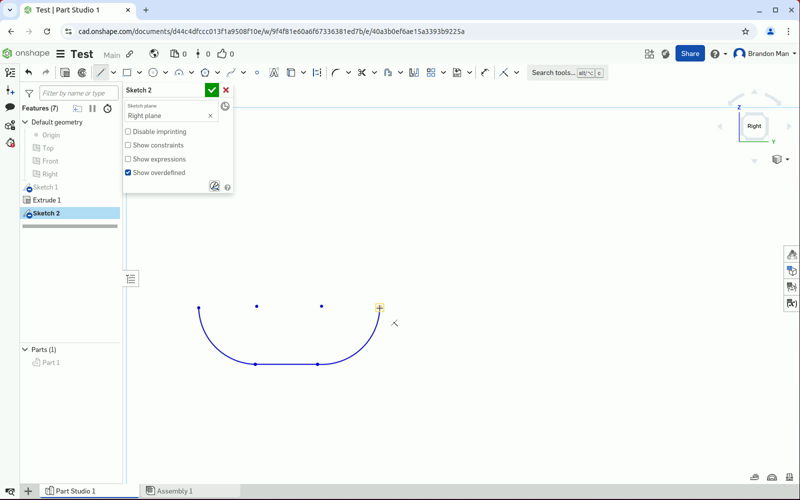
click(379, 307)
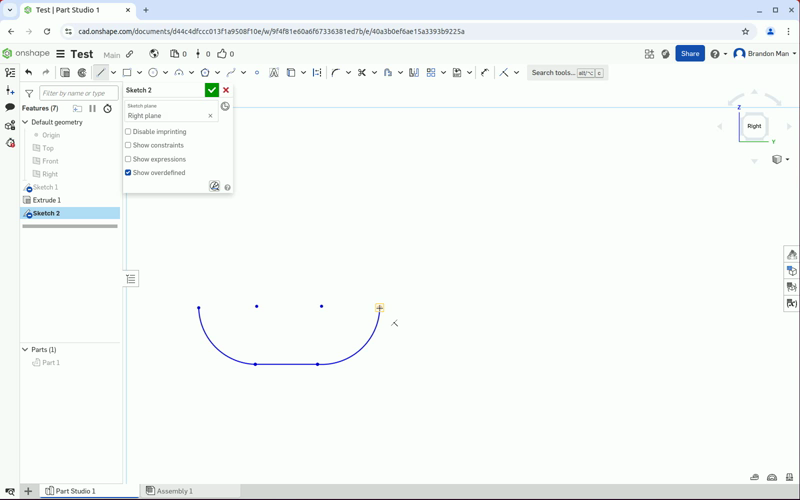
scroll(-6)
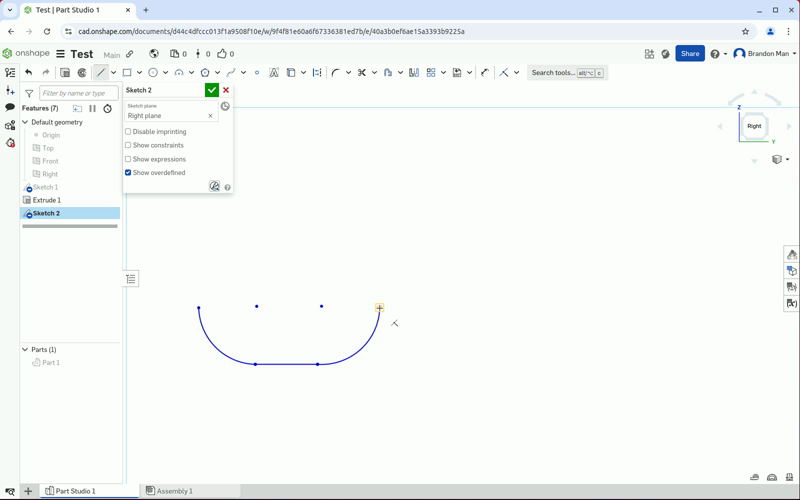
scroll(-6)
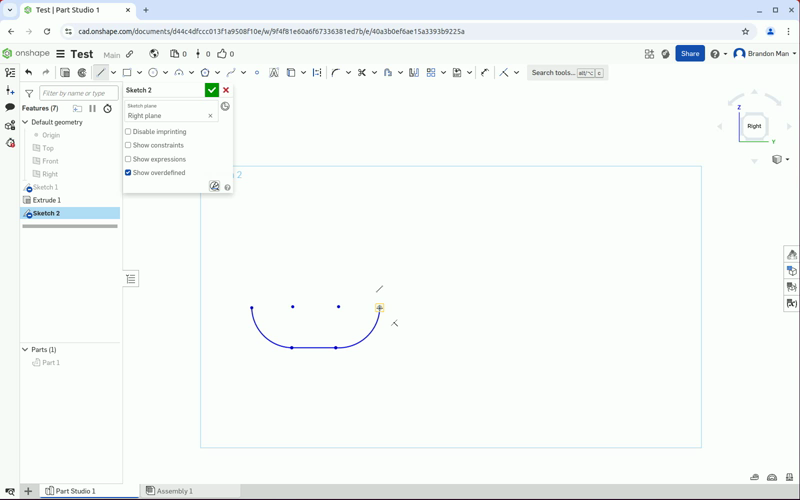
scroll(-6)
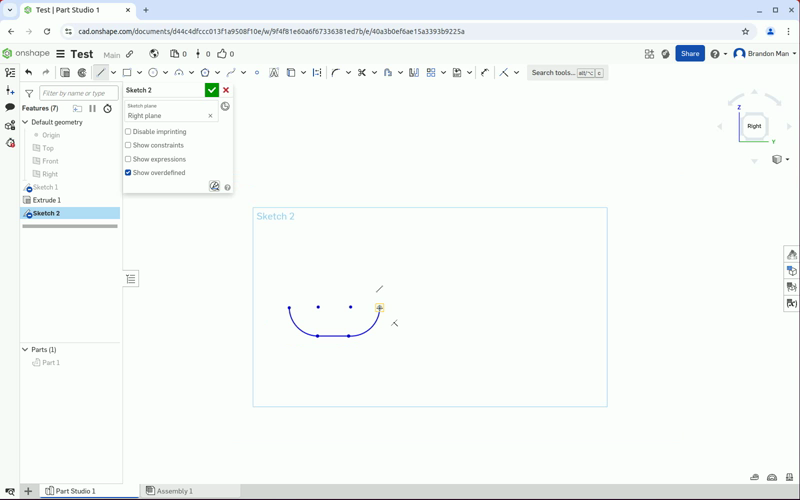
scroll(-6)
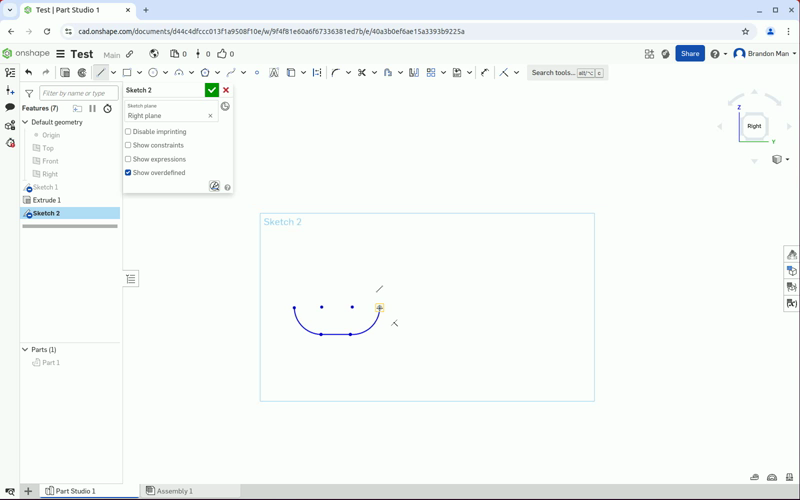
scroll(-6)
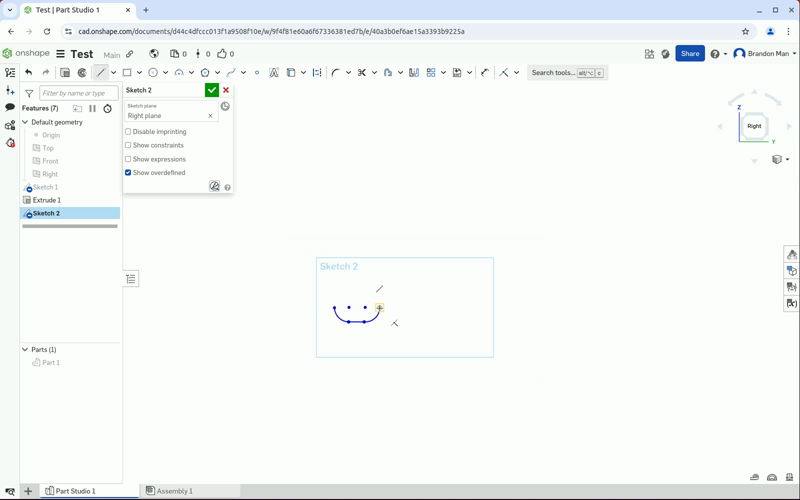
scroll(-6)
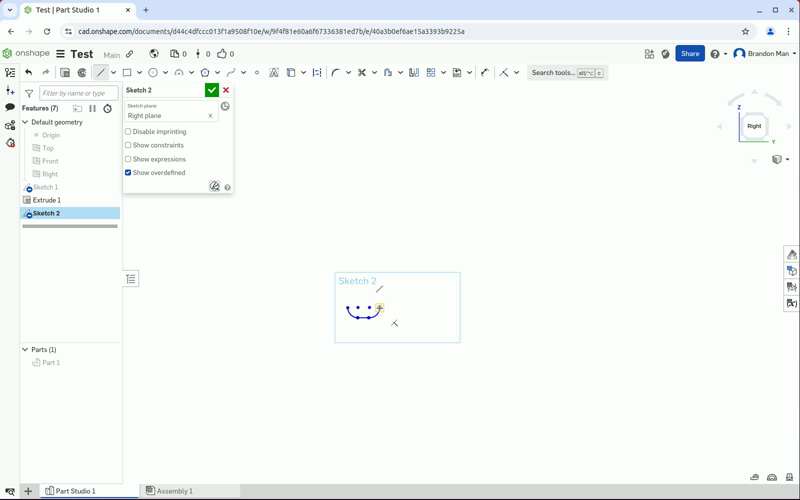
scroll(-6)
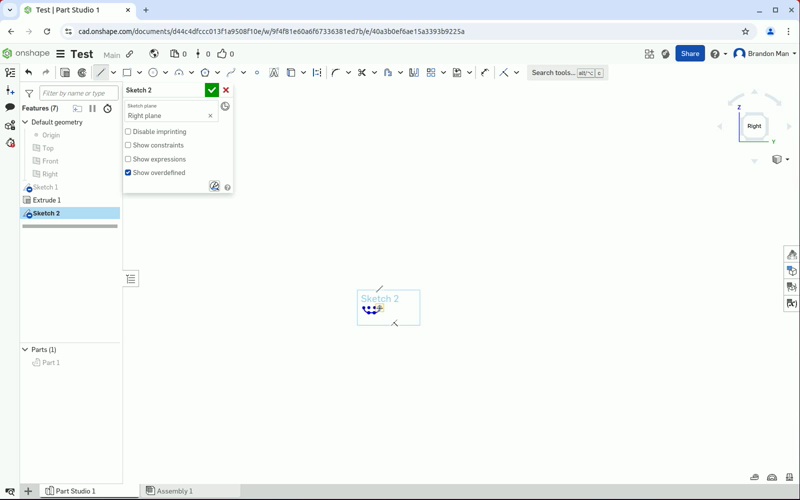
key_down(shift)
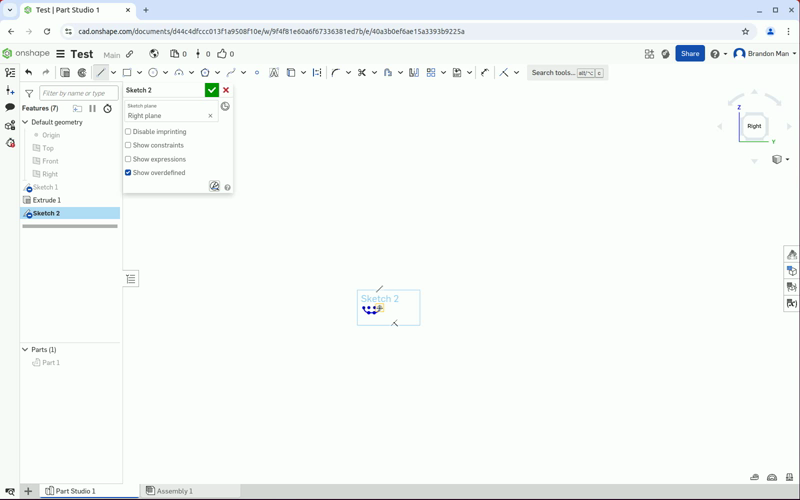
mouse_move(409, 307)
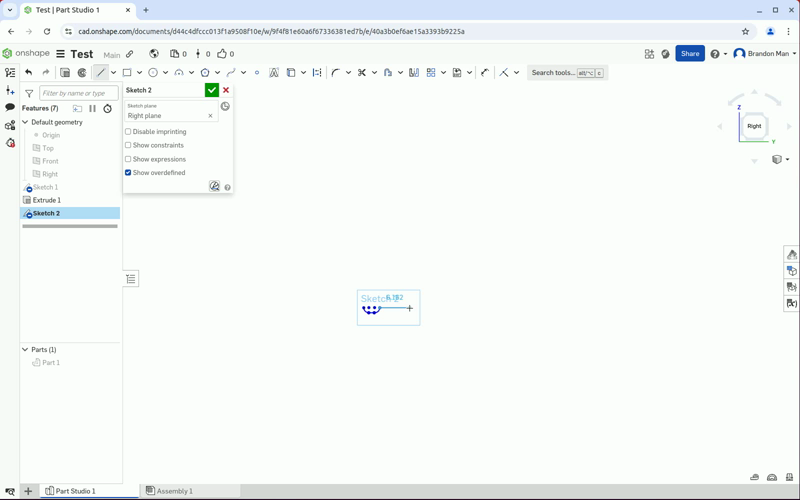
mouse_move(379, 267)
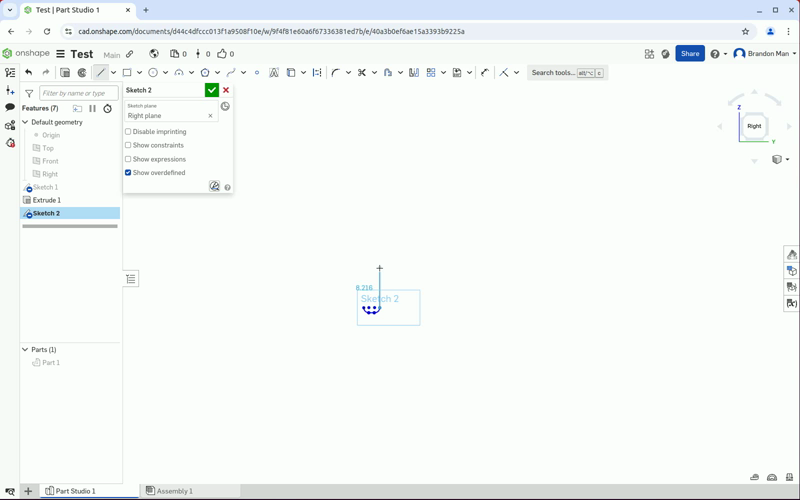
click(379, 267)
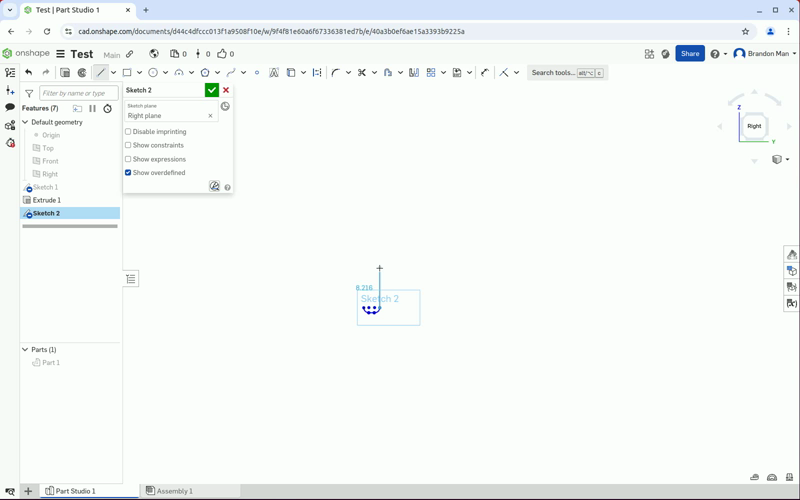
key_up(shift)
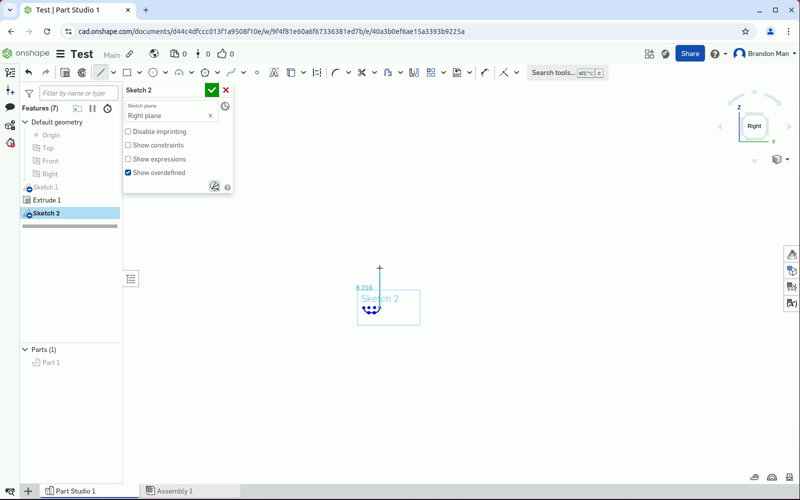
key(esc)
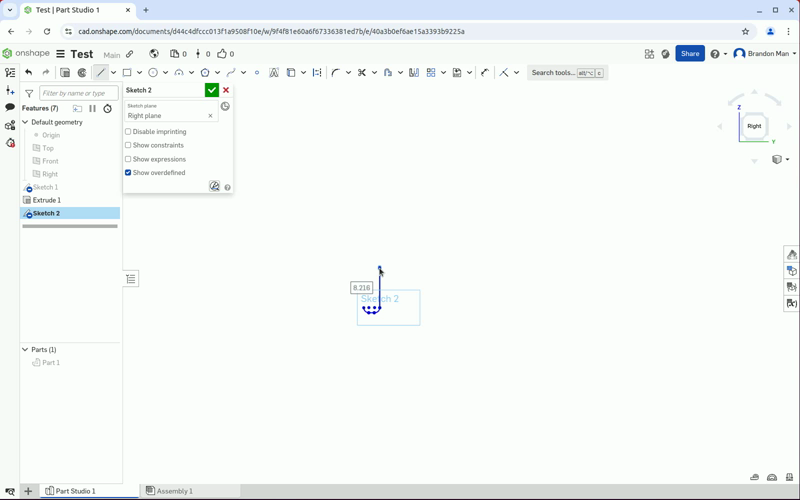
key(a)
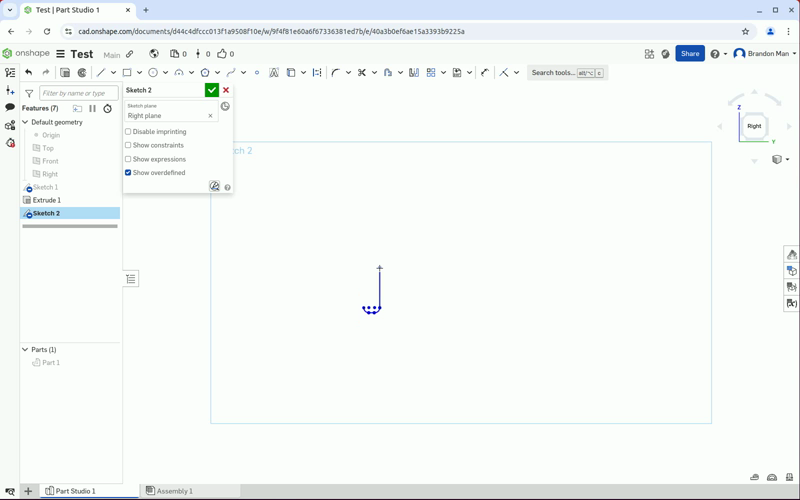
mouse_move(379, 267)
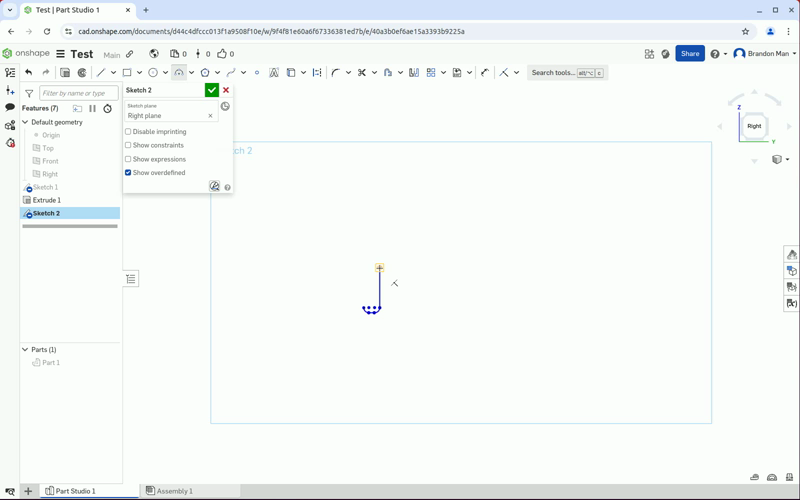
click(379, 267)
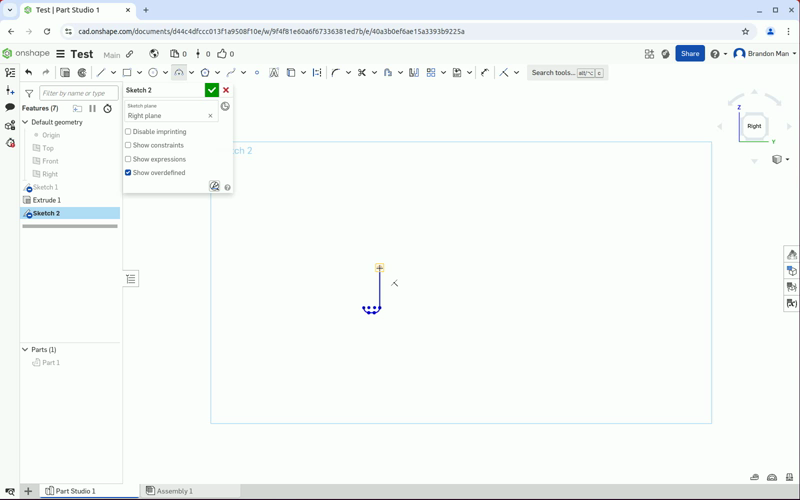
key_down(shift)
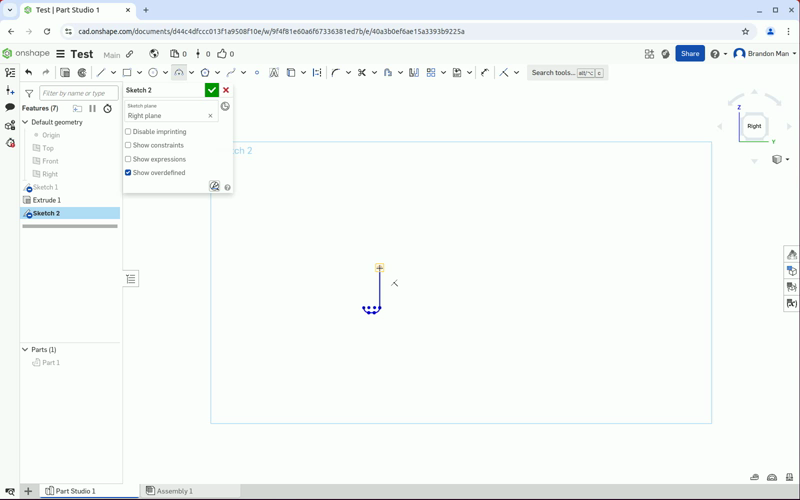
mouse_move(374, 262)
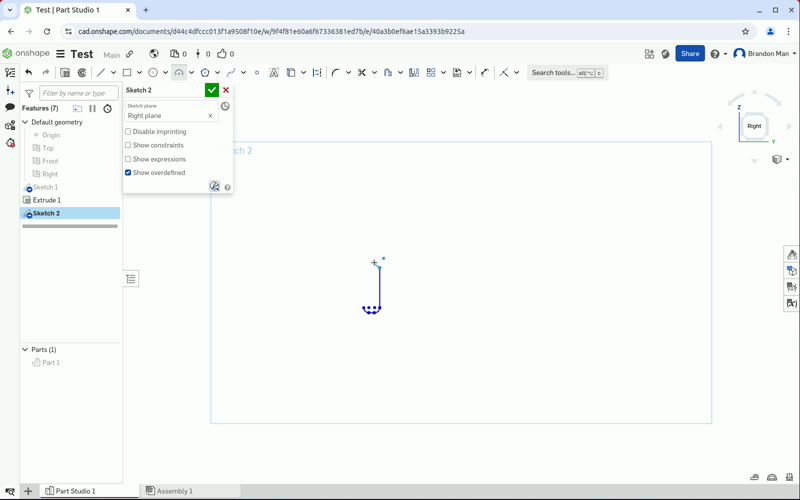
click(374, 262)
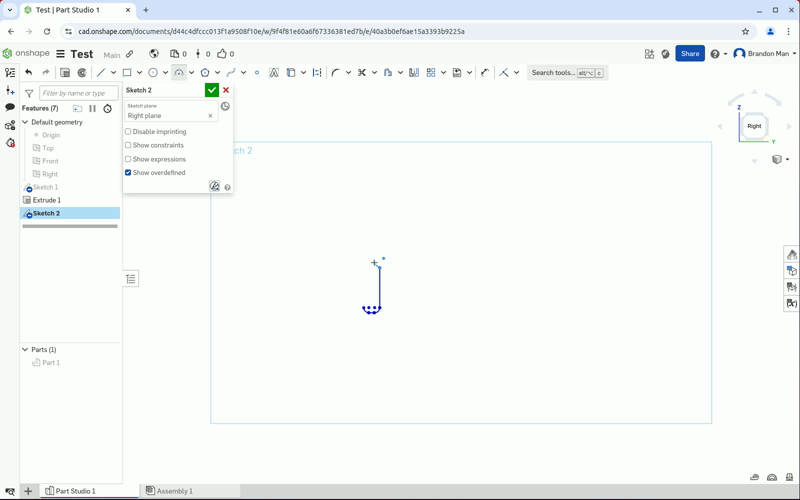
mouse_move(378, 263)
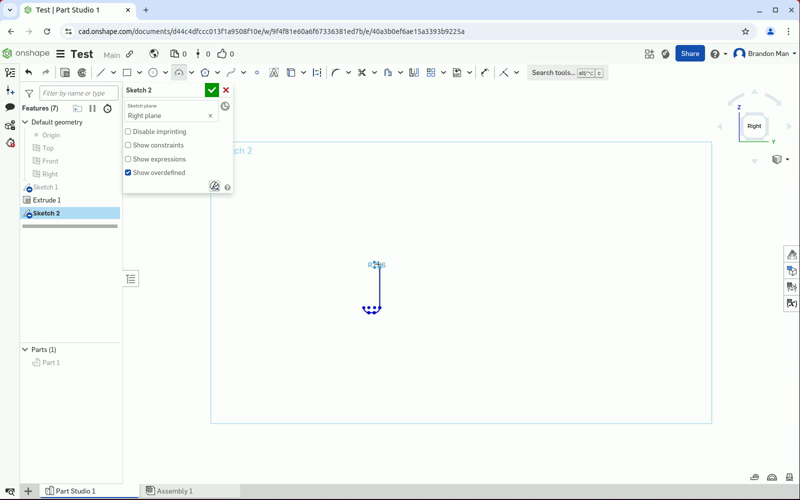
scroll(6)
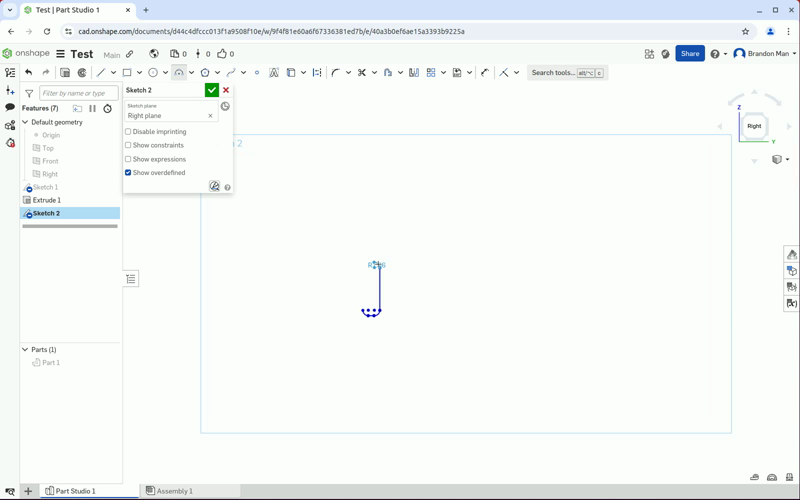
scroll(6)
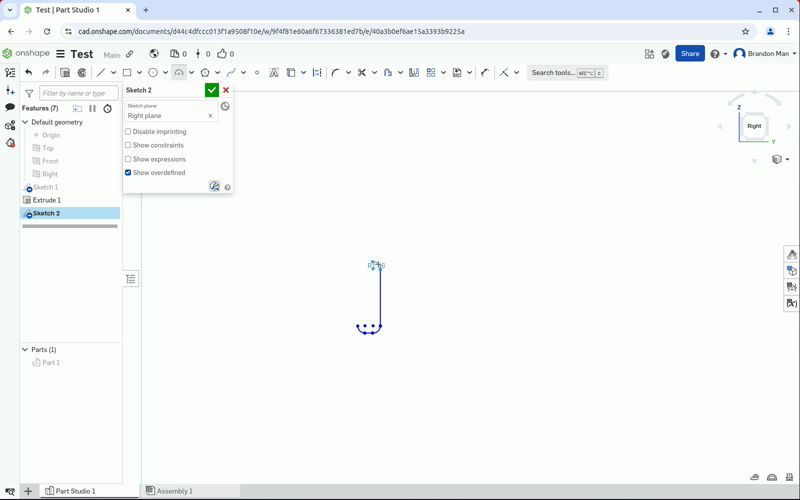
scroll(6)
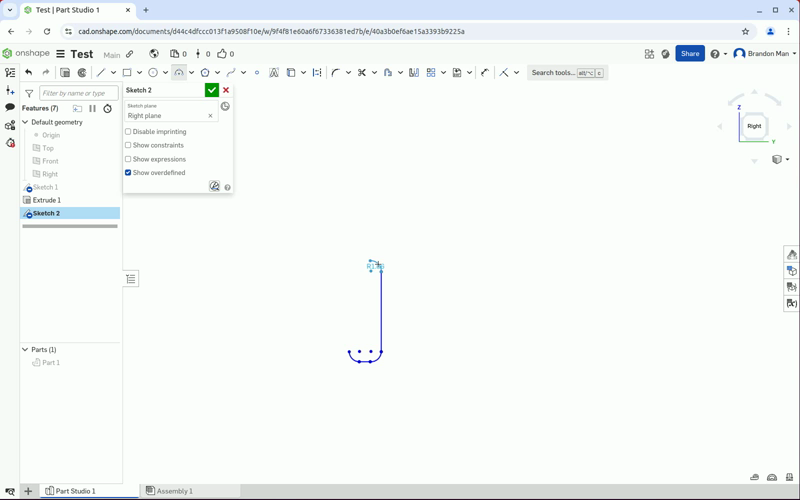
scroll(6)
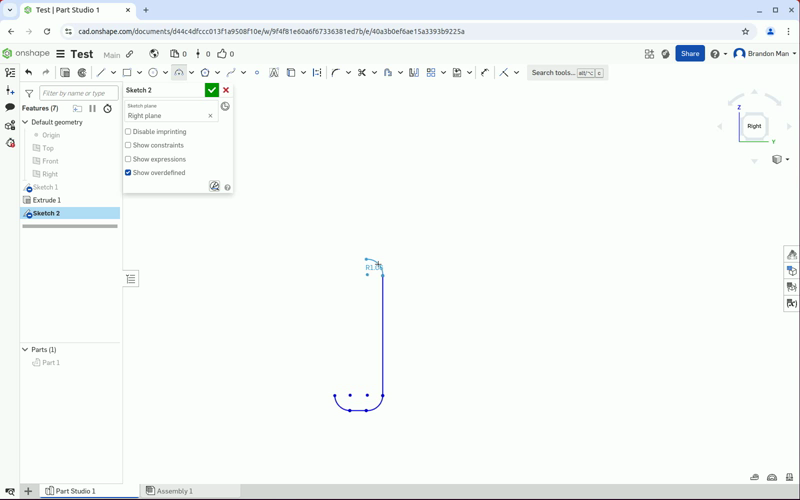
scroll(6)
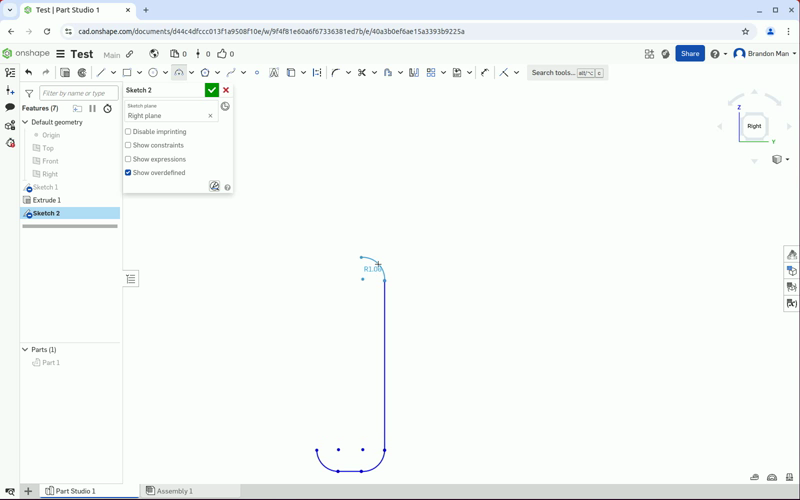
scroll(6)
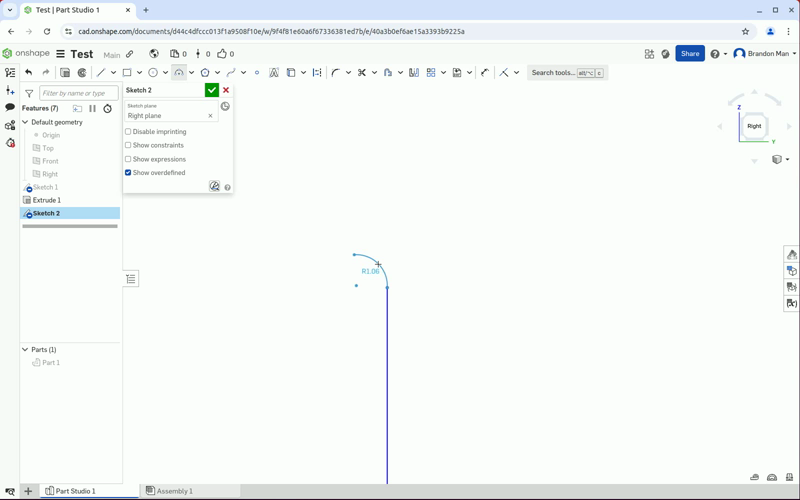
scroll(6)
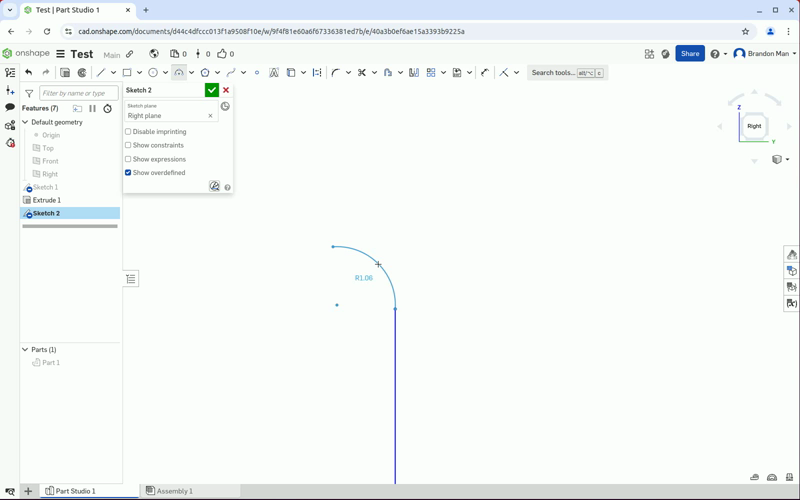
click(378, 263)
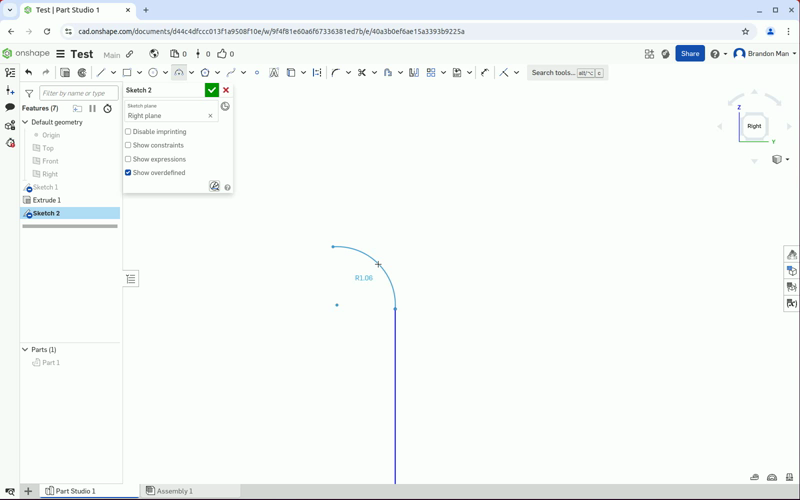
scroll(-6)
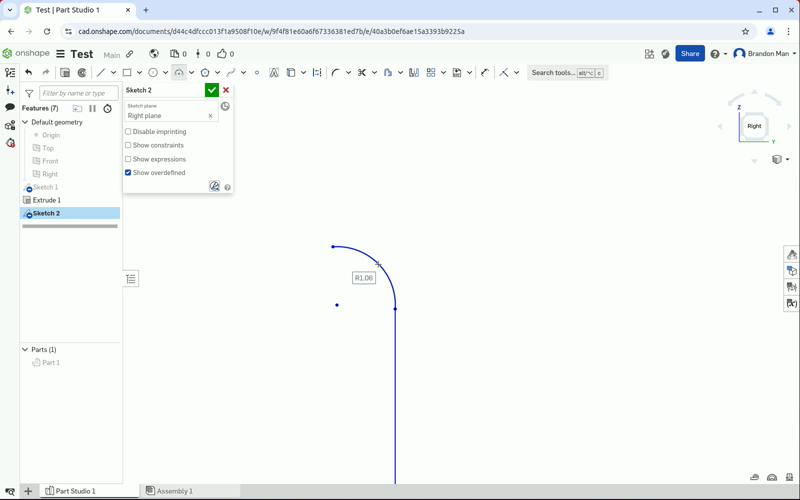
scroll(-6)
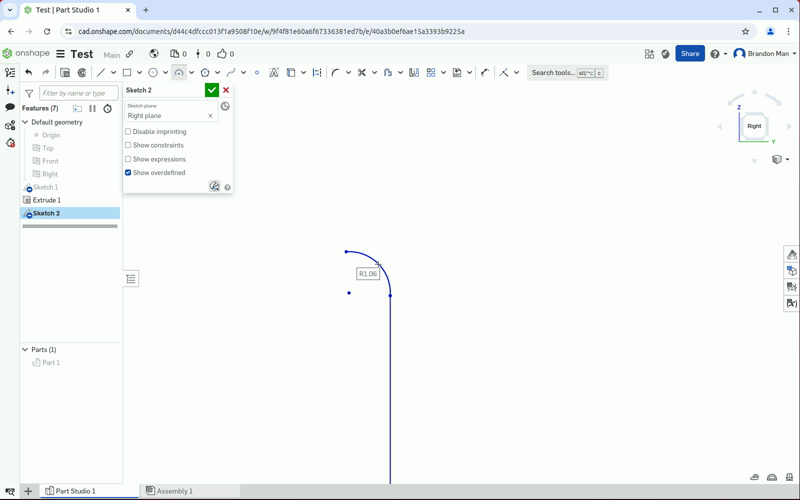
scroll(-6)
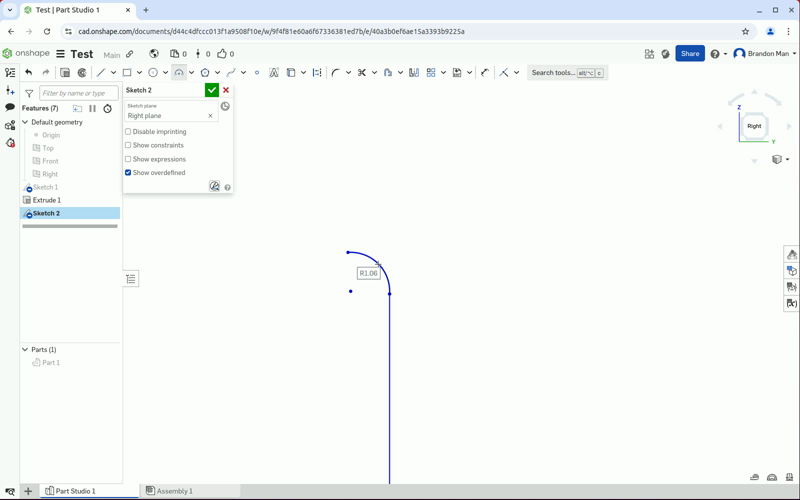
scroll(-6)
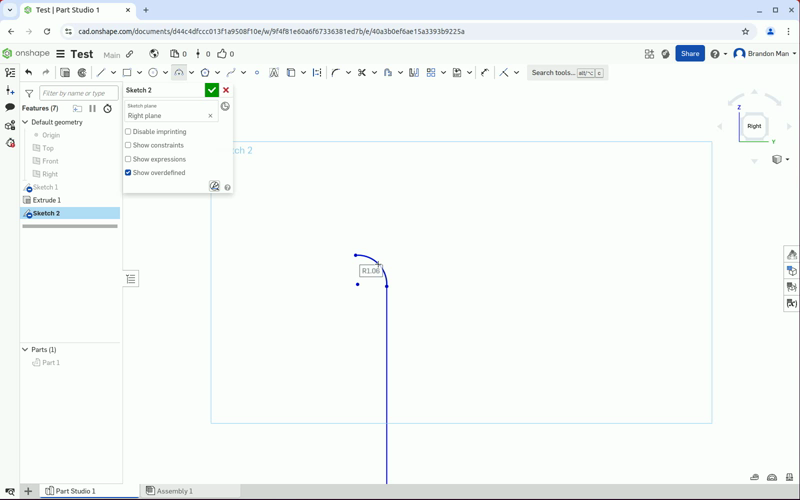
scroll(-6)
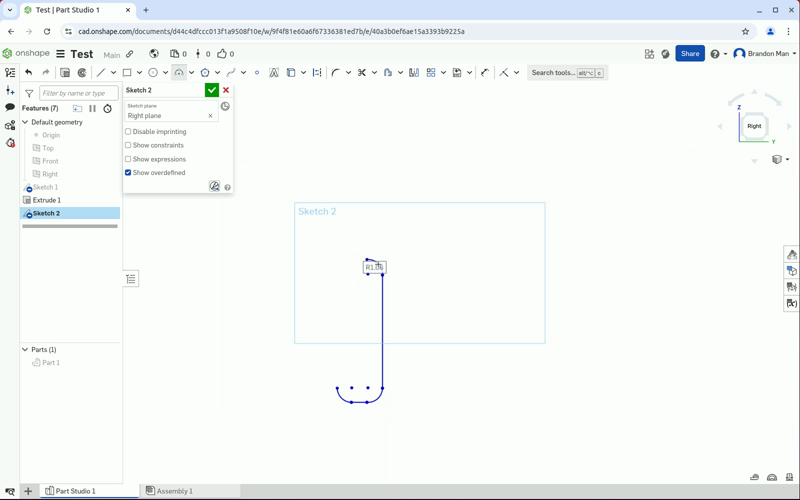
scroll(-6)
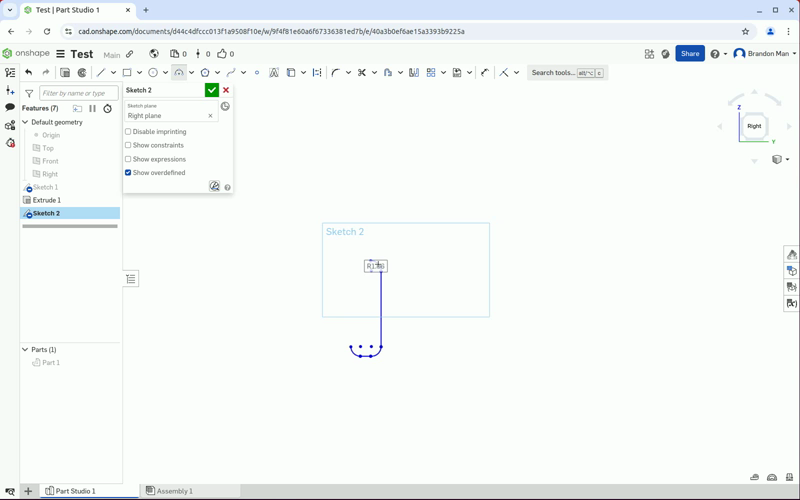
scroll(-6)
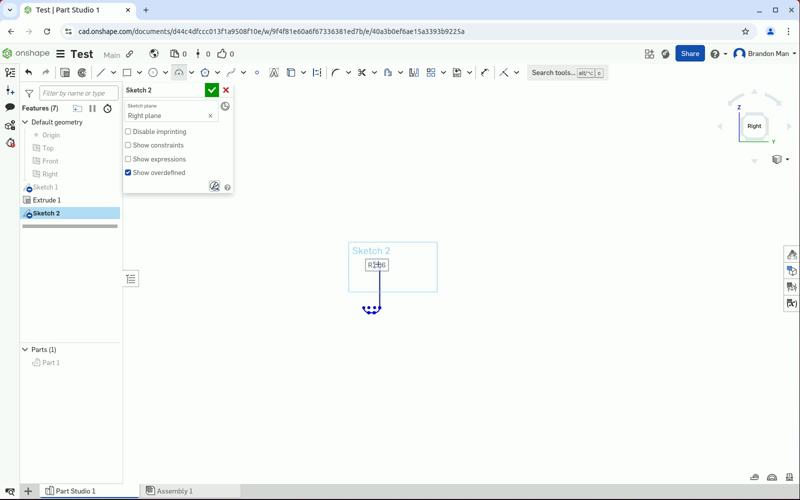
key_up(shift)
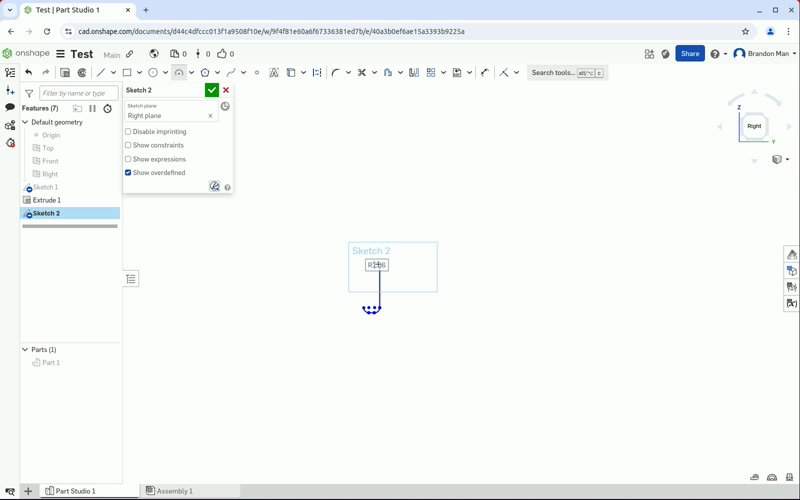
key(esc)
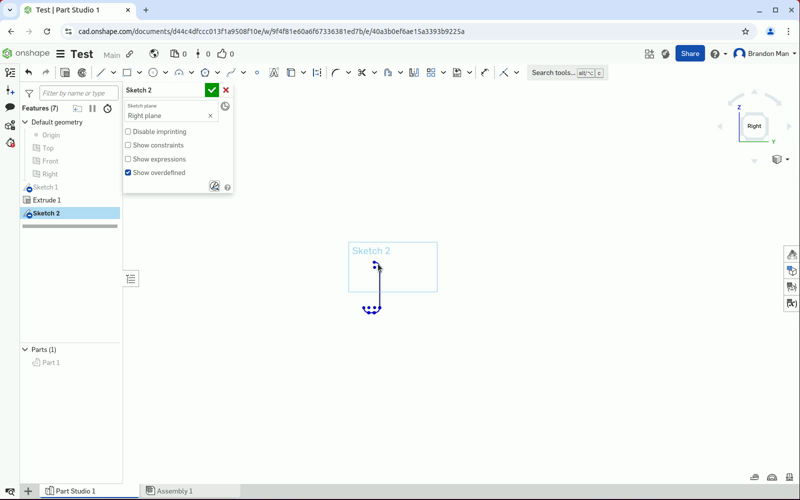
key(l)
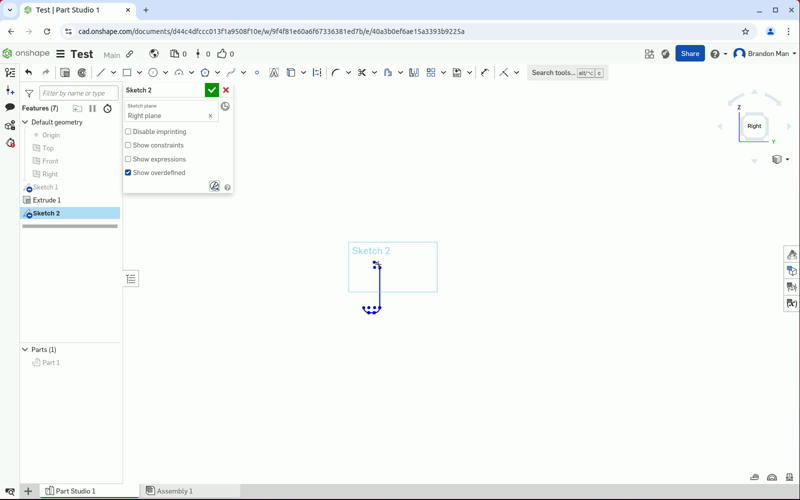
mouse_move(374, 262)
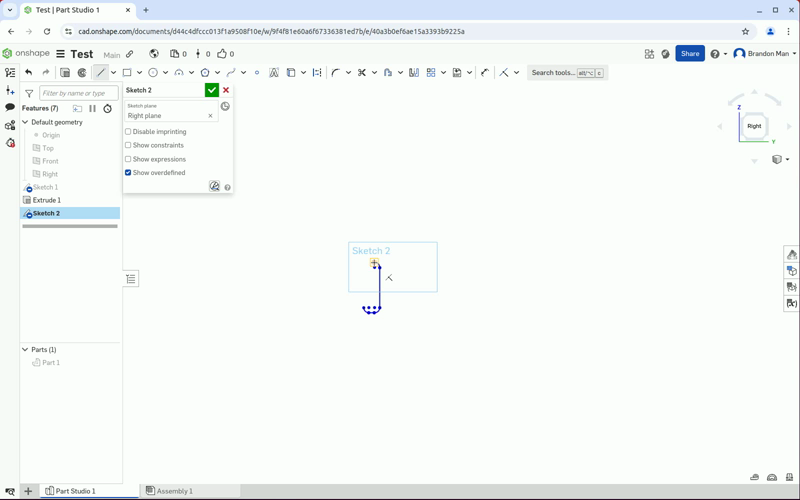
scroll(6)
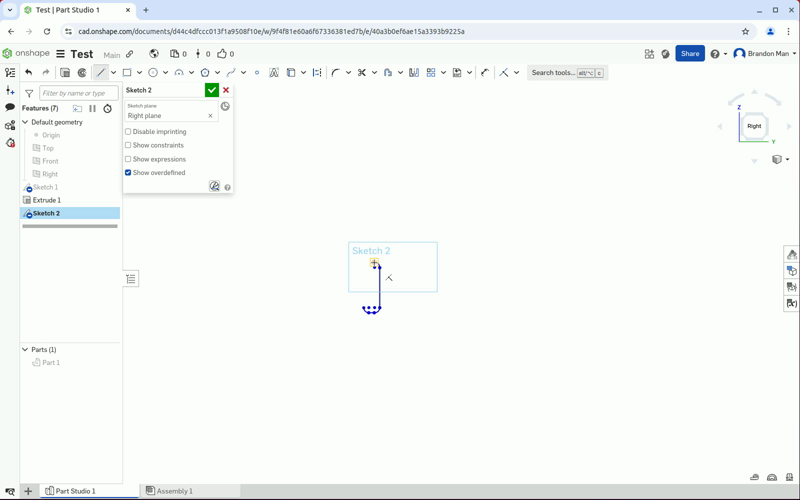
scroll(6)
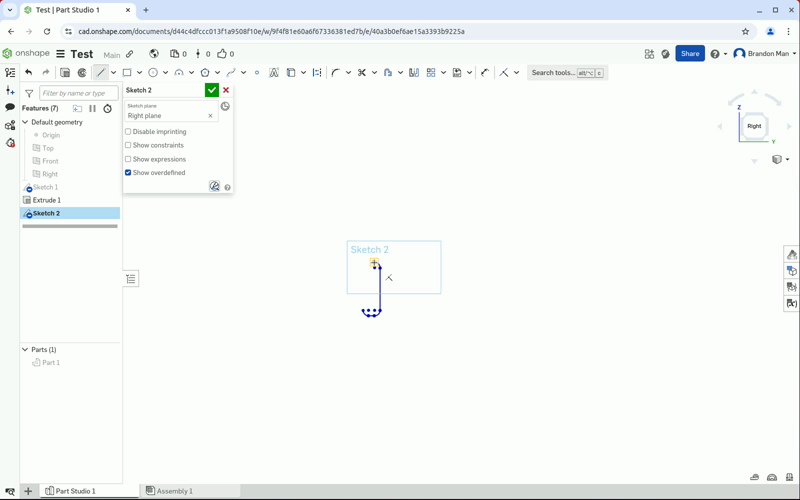
scroll(6)
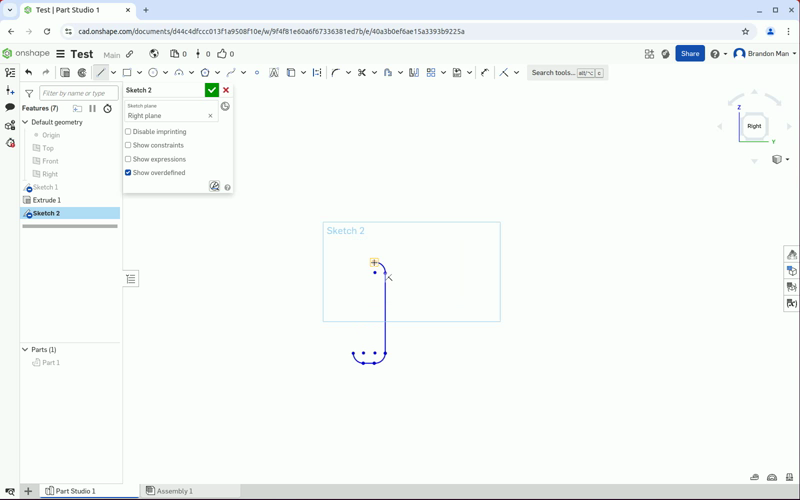
scroll(6)
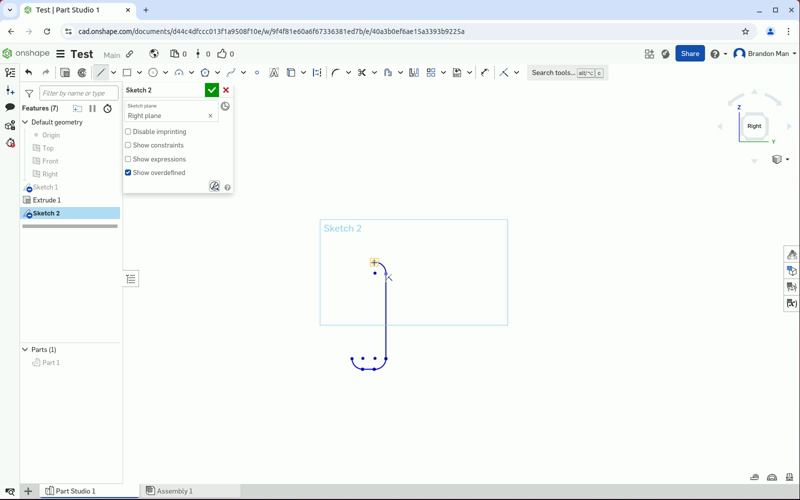
scroll(6)
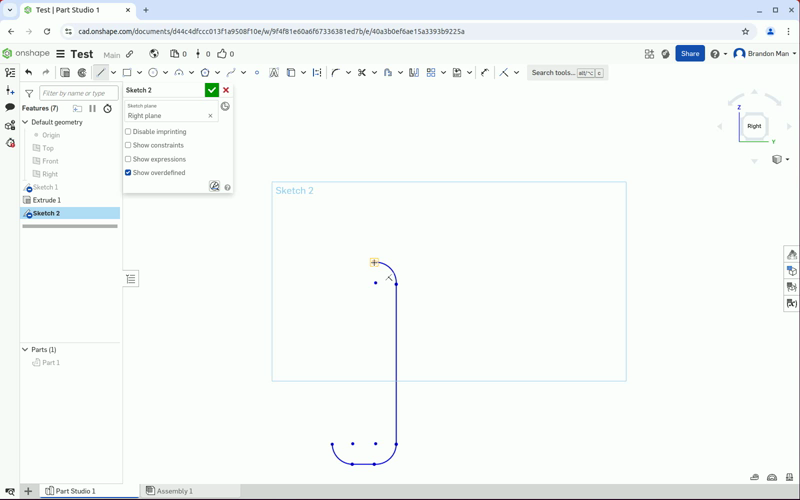
scroll(6)
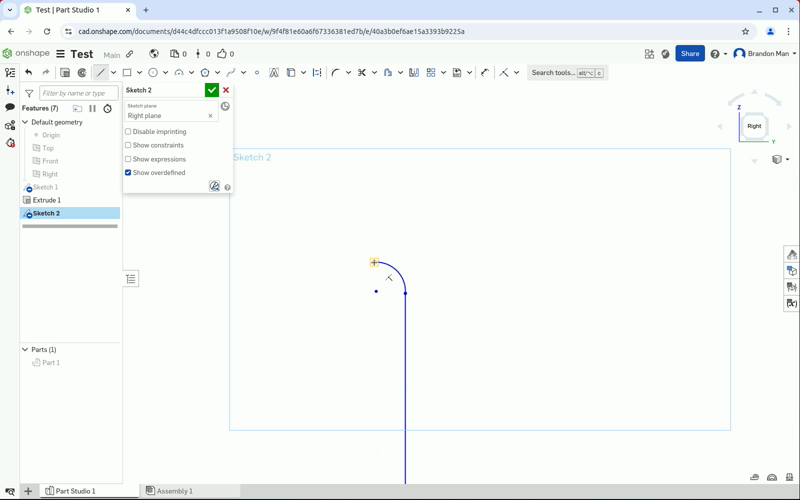
scroll(6)
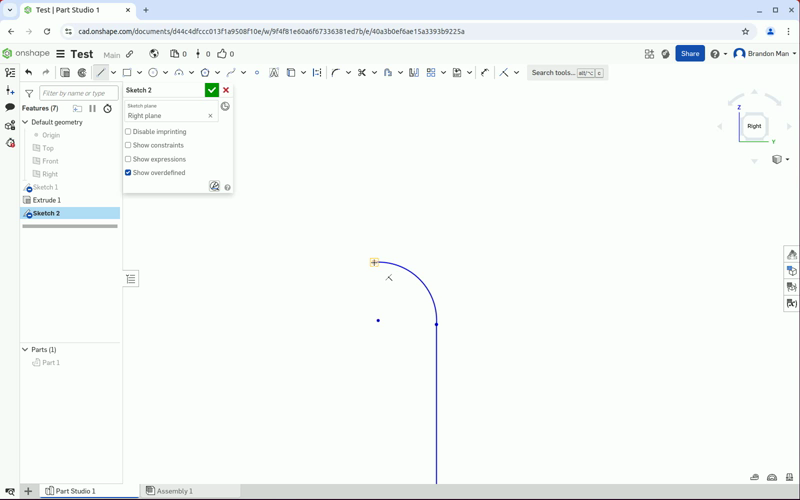
click(374, 262)
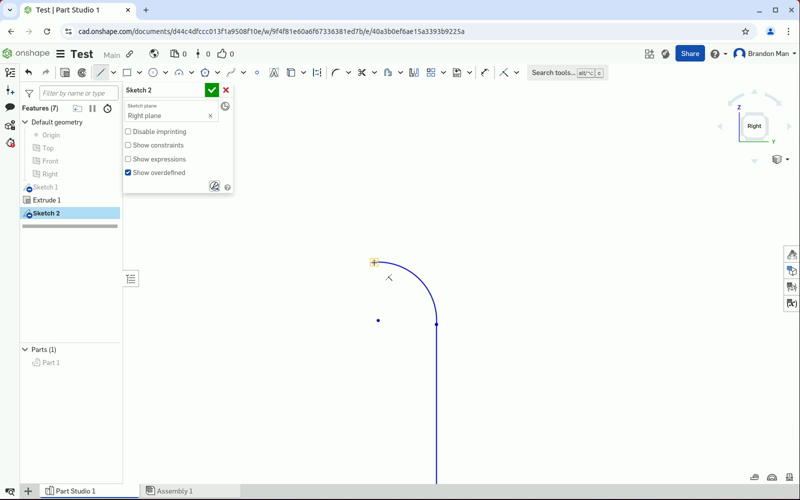
scroll(-6)
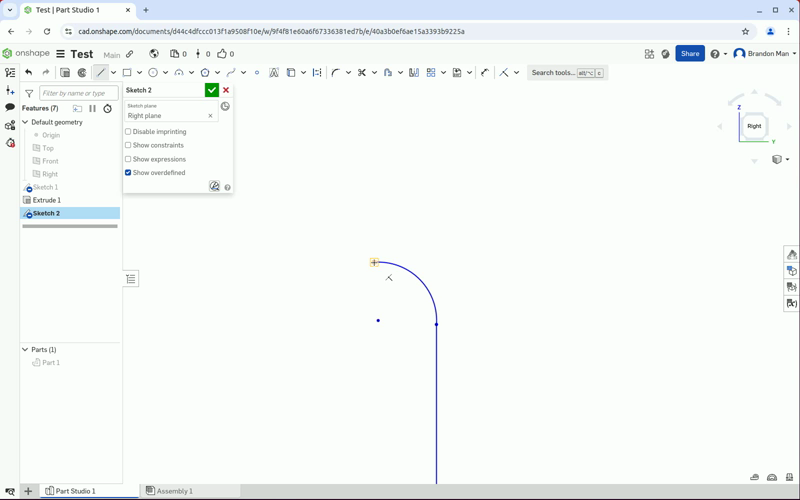
scroll(-6)
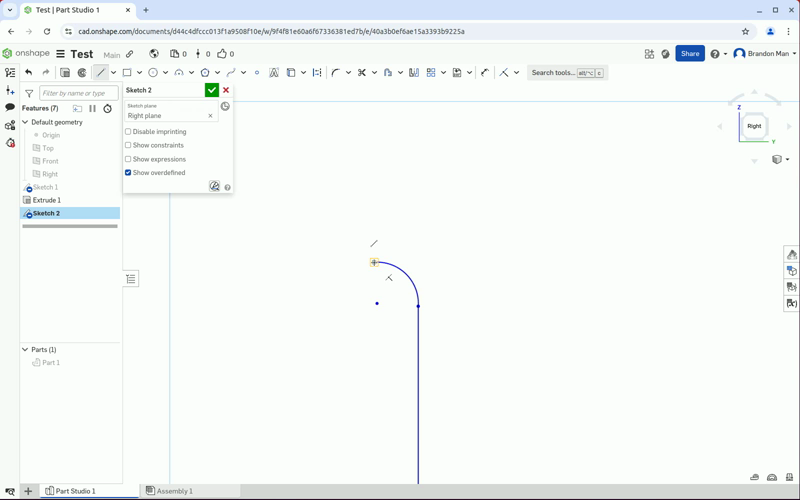
scroll(-6)
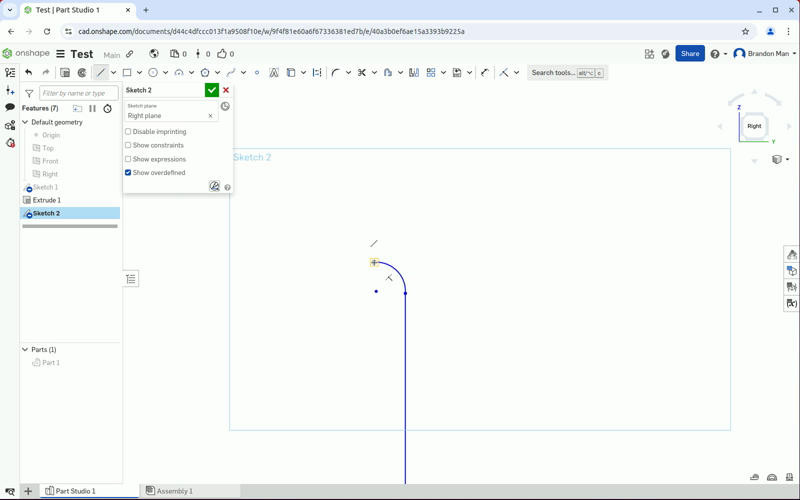
scroll(-6)
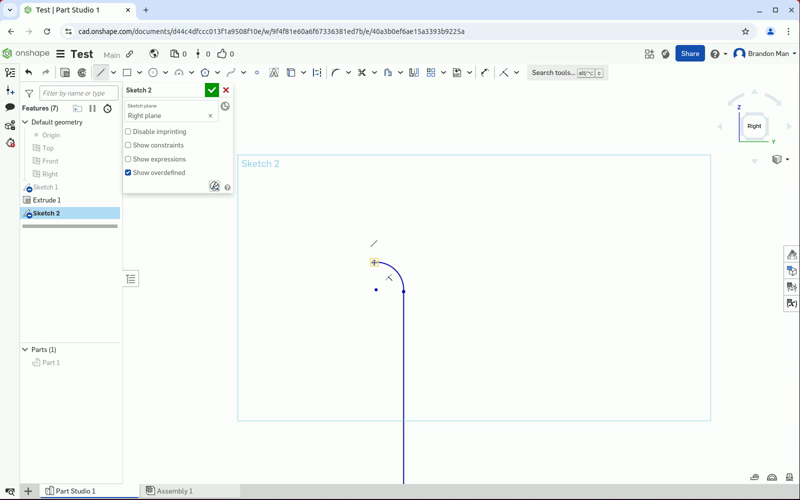
scroll(-6)
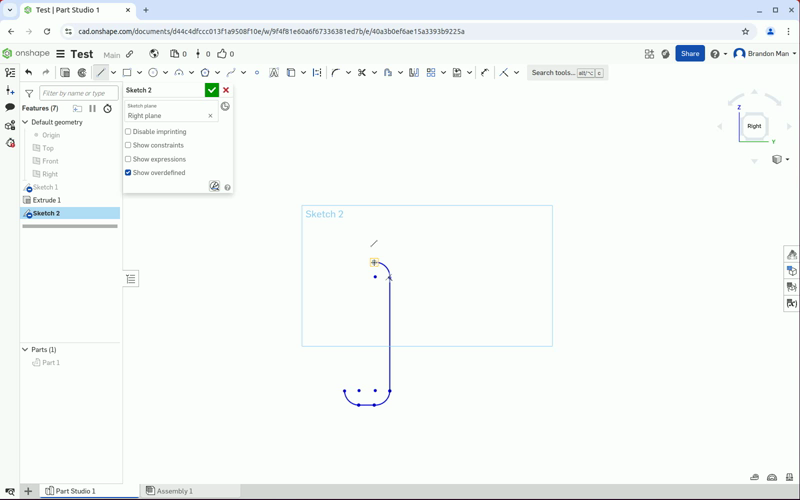
scroll(-6)
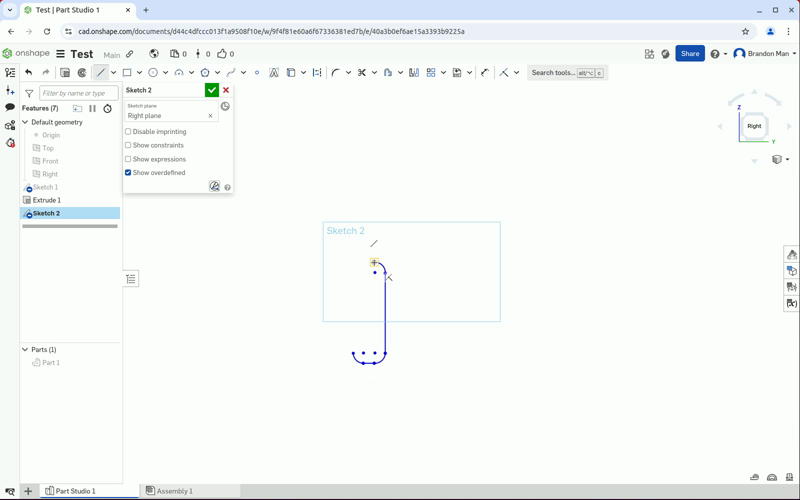
scroll(-6)
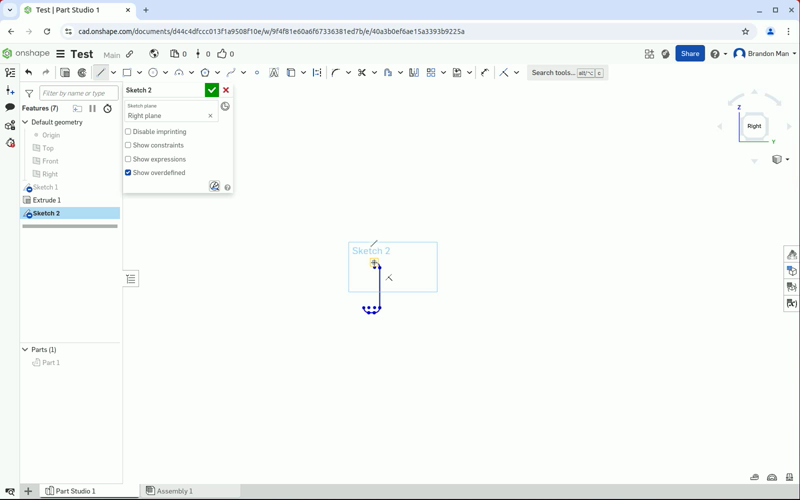
key_down(shift)
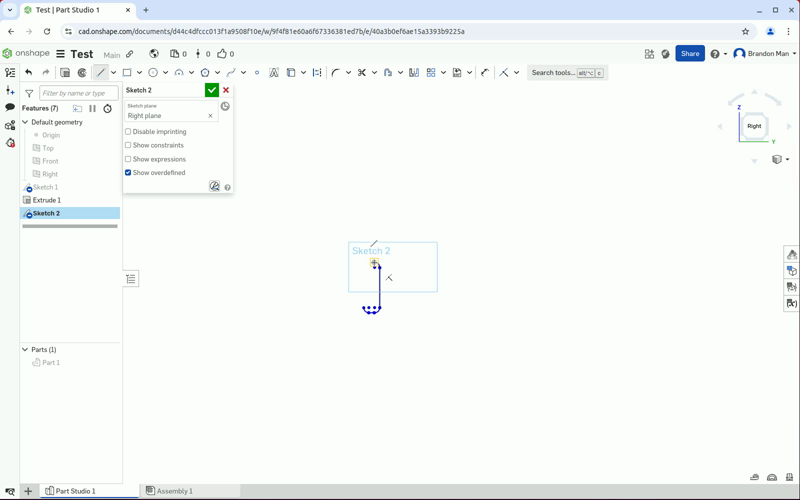
mouse_move(404, 262)
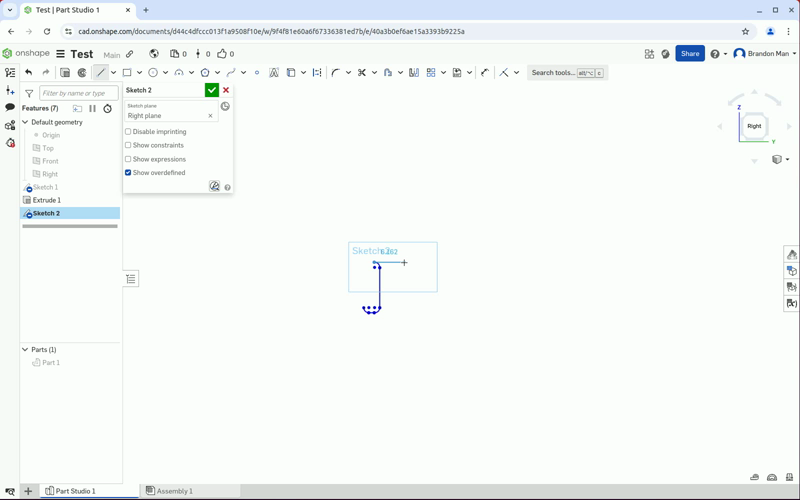
mouse_move(368, 262)
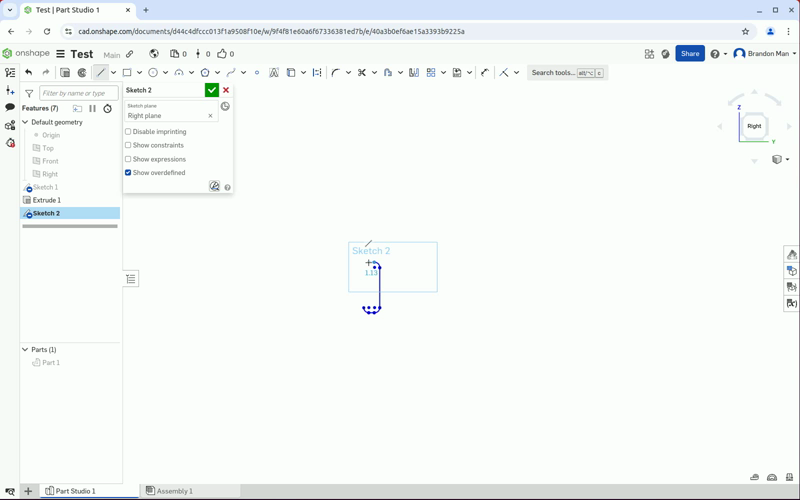
scroll(6)
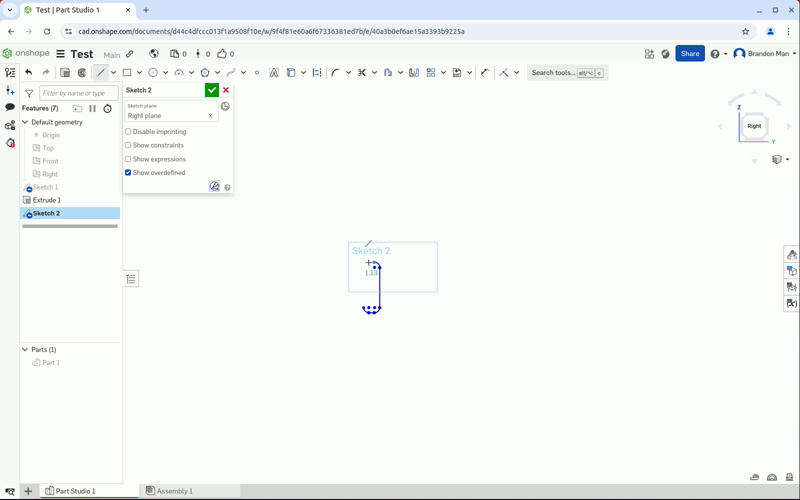
scroll(6)
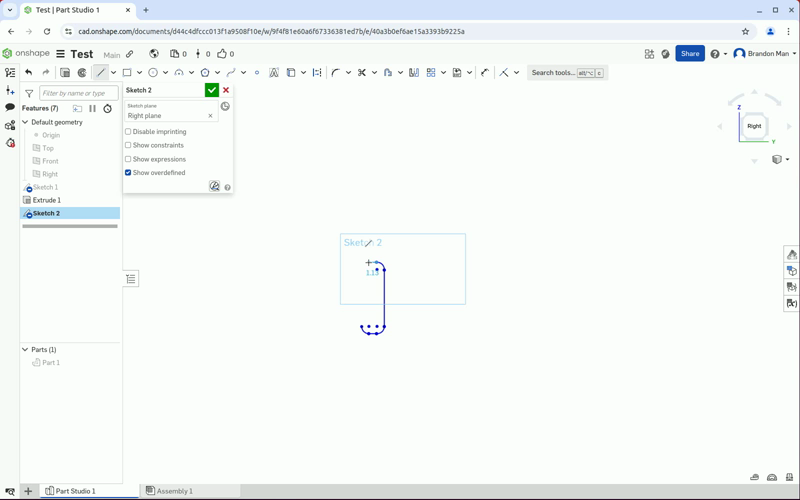
scroll(6)
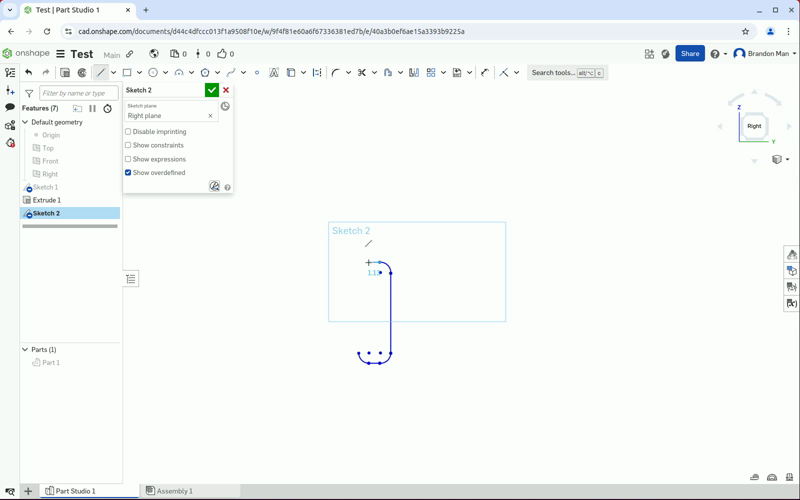
scroll(6)
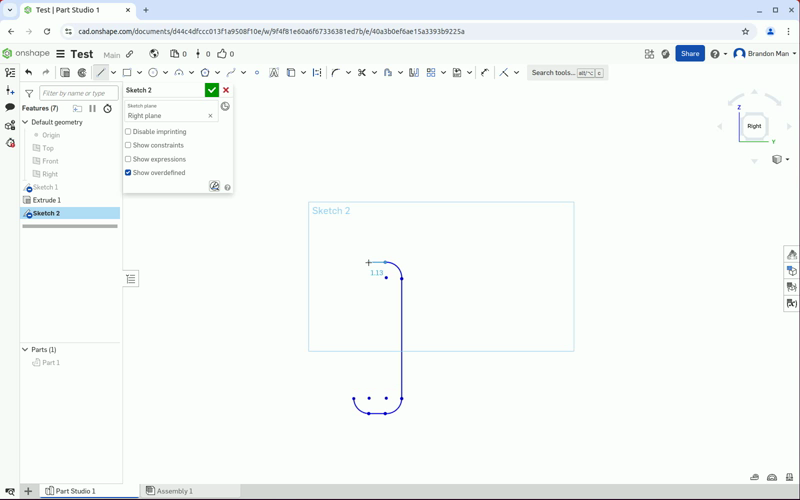
scroll(6)
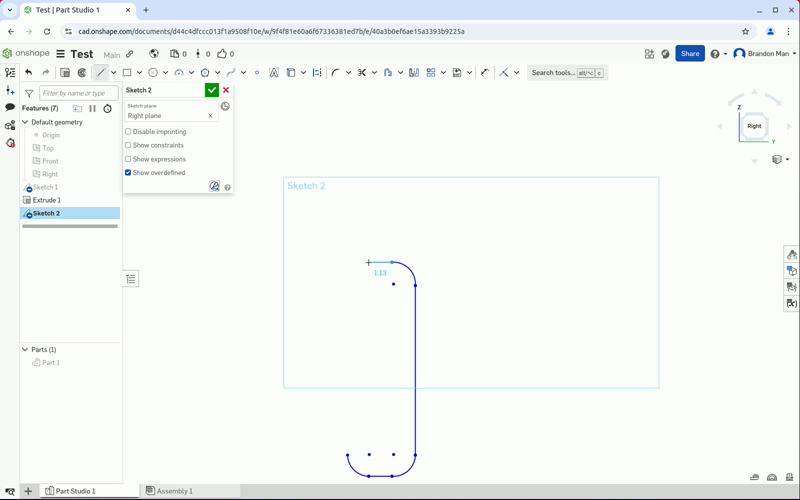
scroll(6)
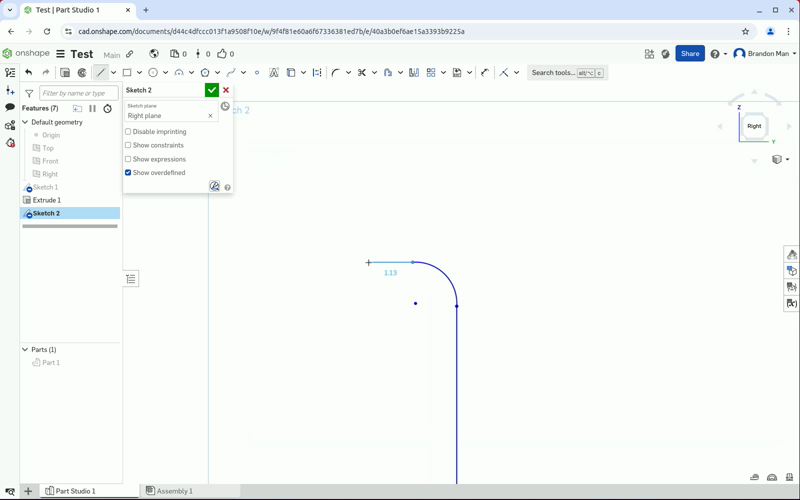
scroll(6)
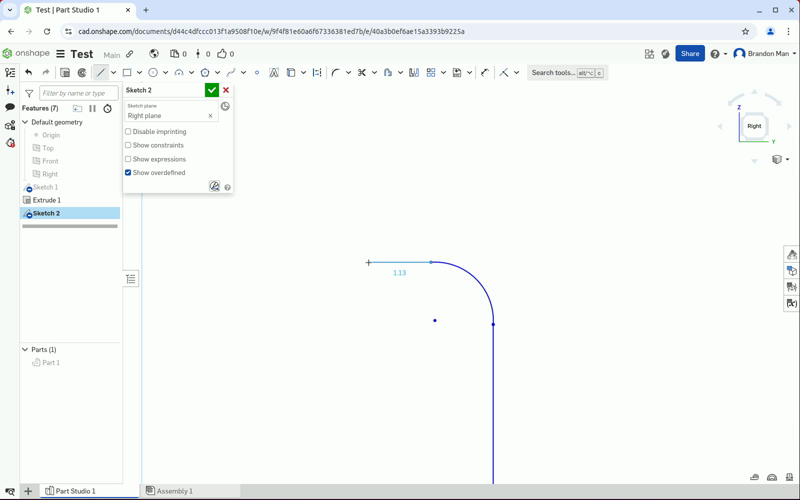
click(368, 262)
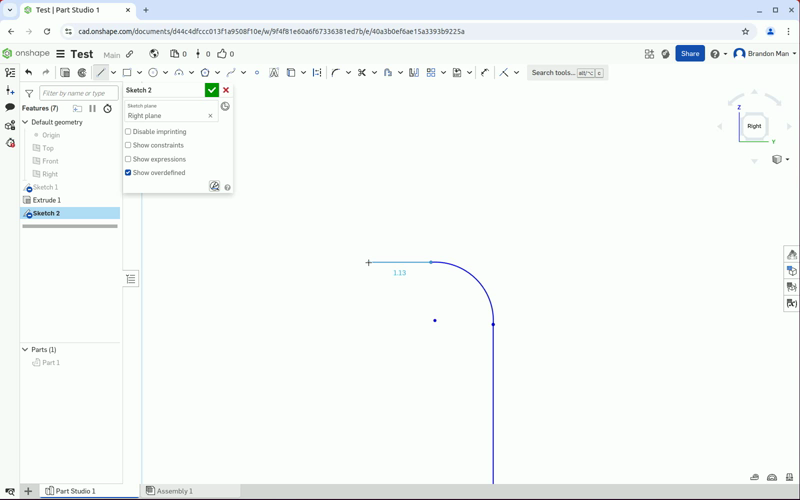
scroll(-6)
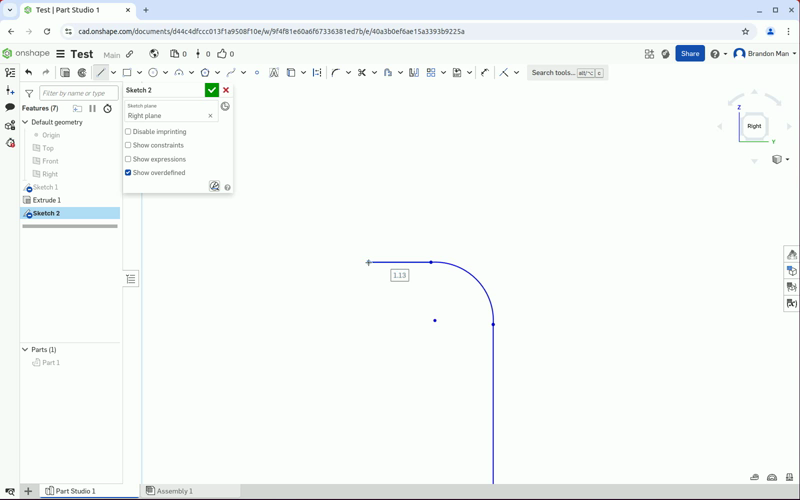
scroll(-6)
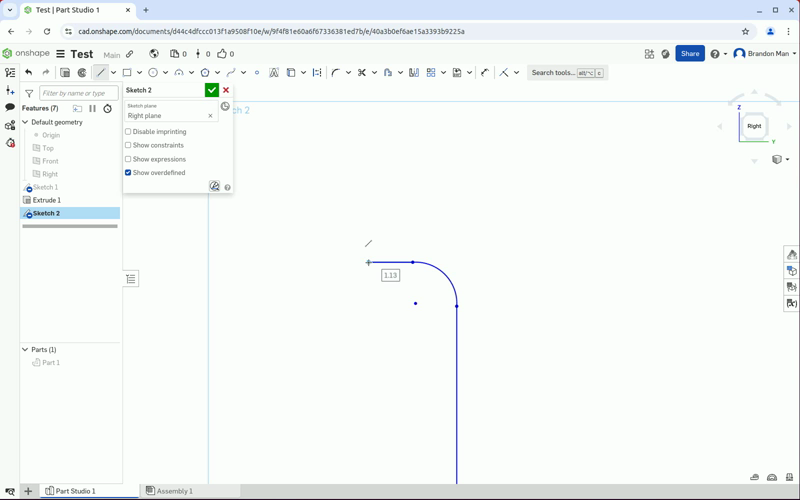
scroll(-6)
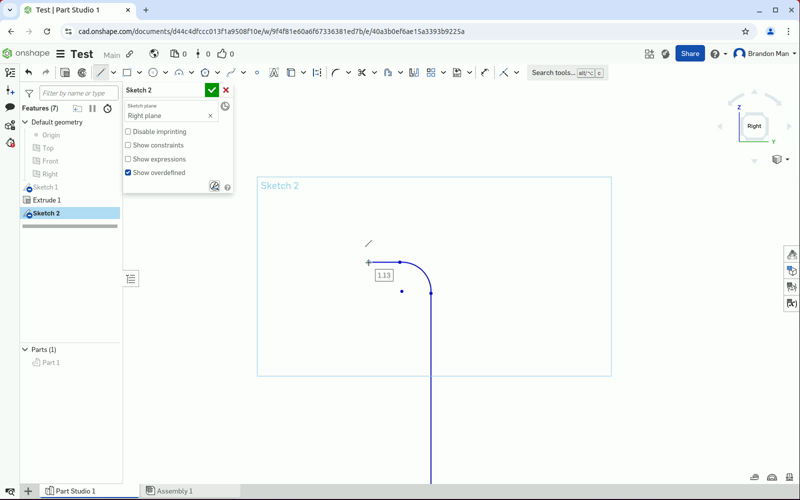
scroll(-6)
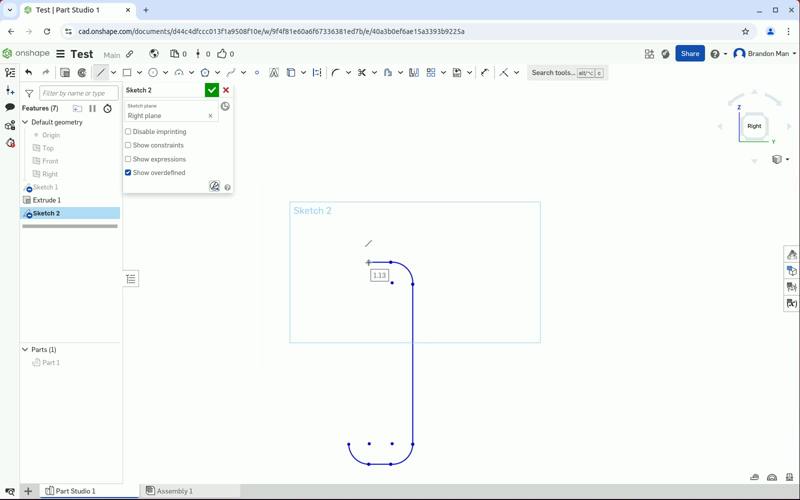
scroll(-6)
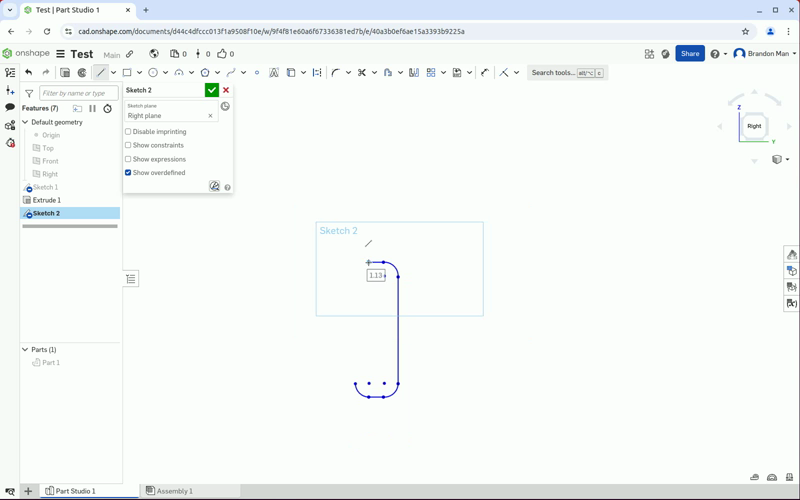
scroll(-6)
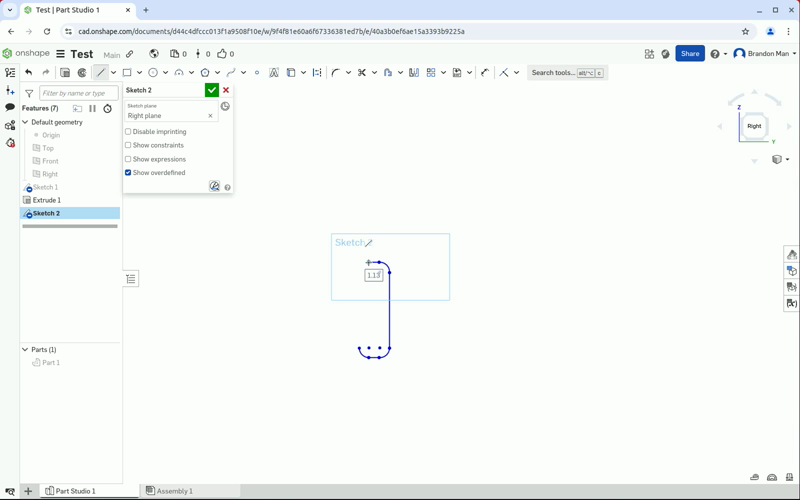
scroll(-6)
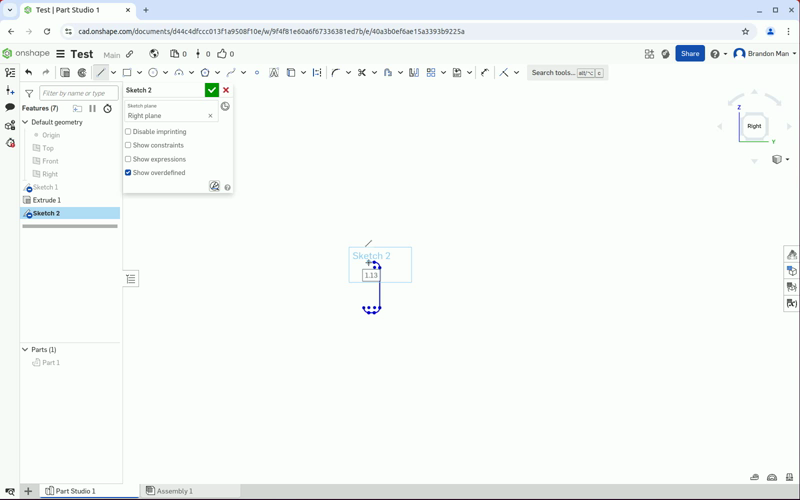
key_up(shift)
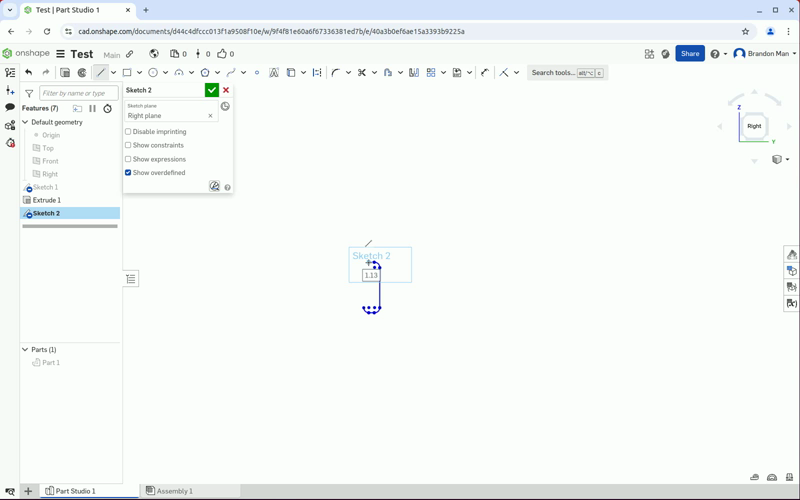
key(esc)
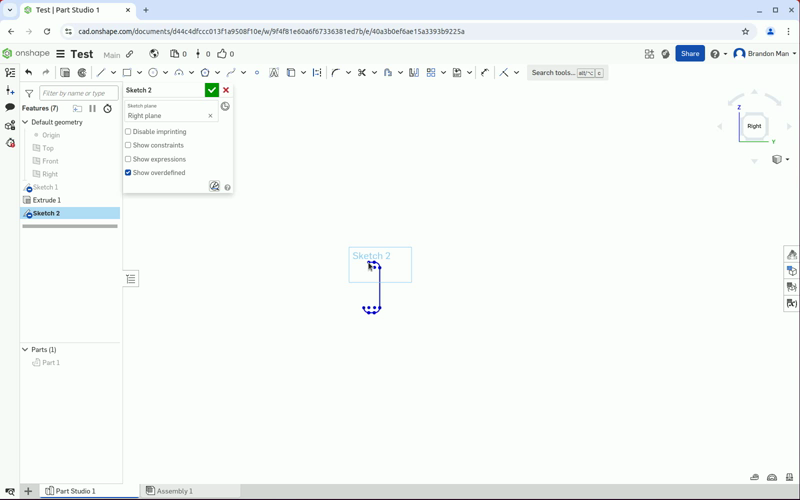
key(a)
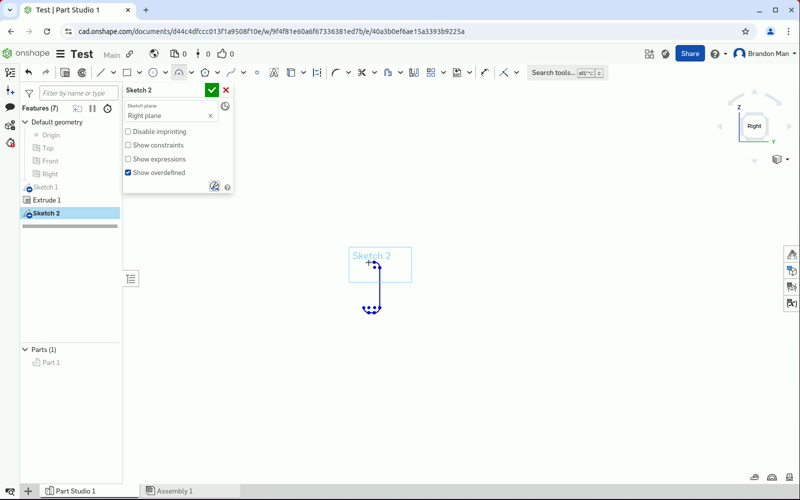
mouse_move(368, 262)
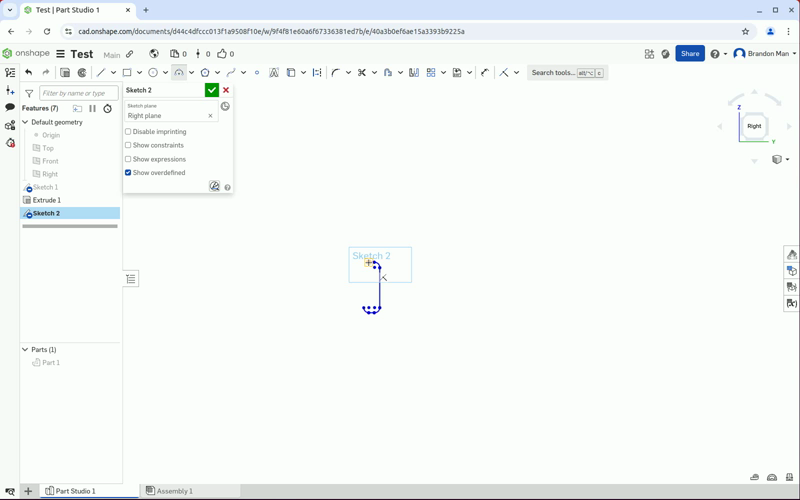
click(368, 262)
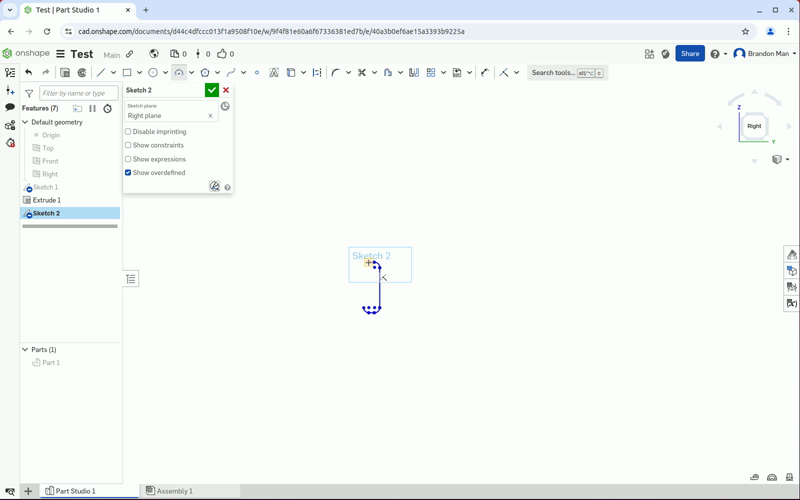
key_down(shift)
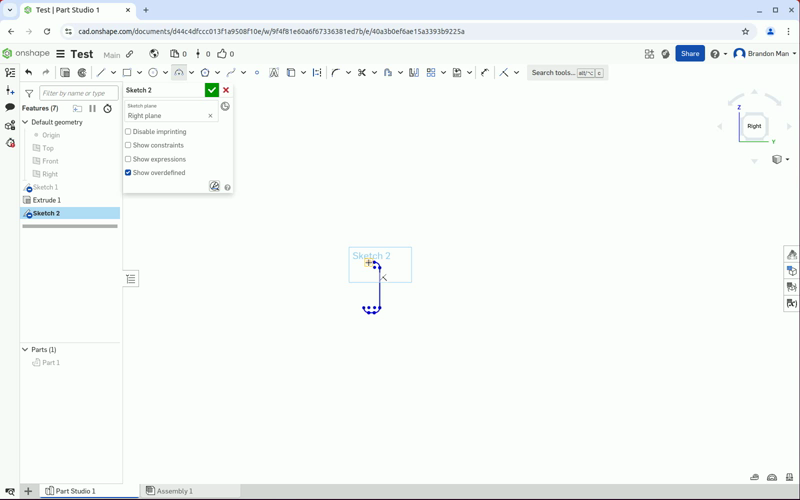
mouse_move(363, 267)
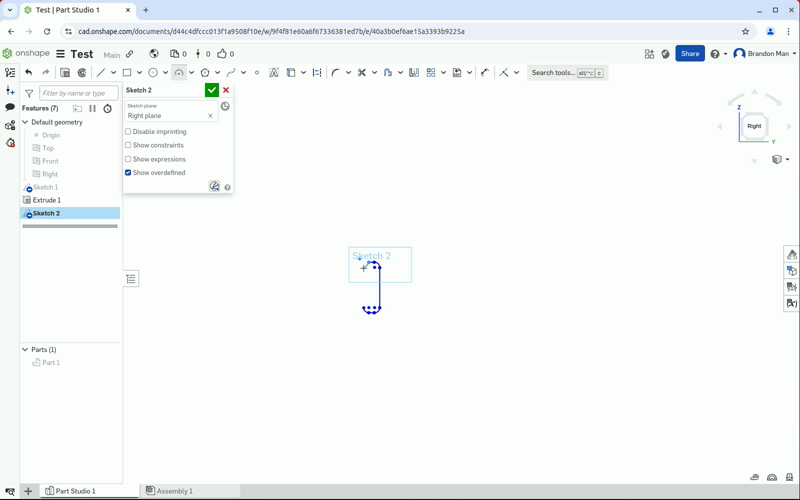
scroll(6)
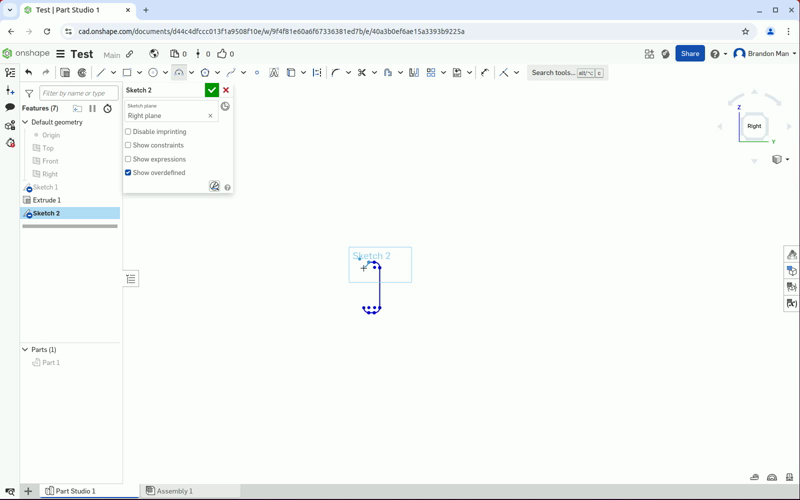
scroll(6)
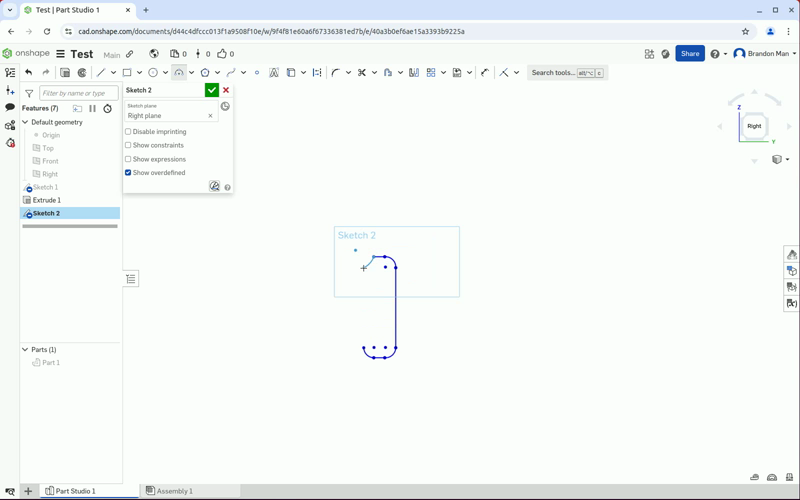
scroll(6)
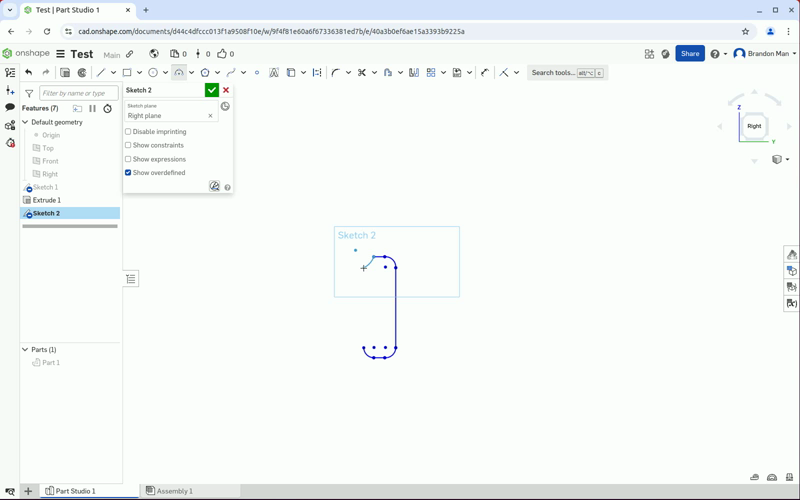
scroll(6)
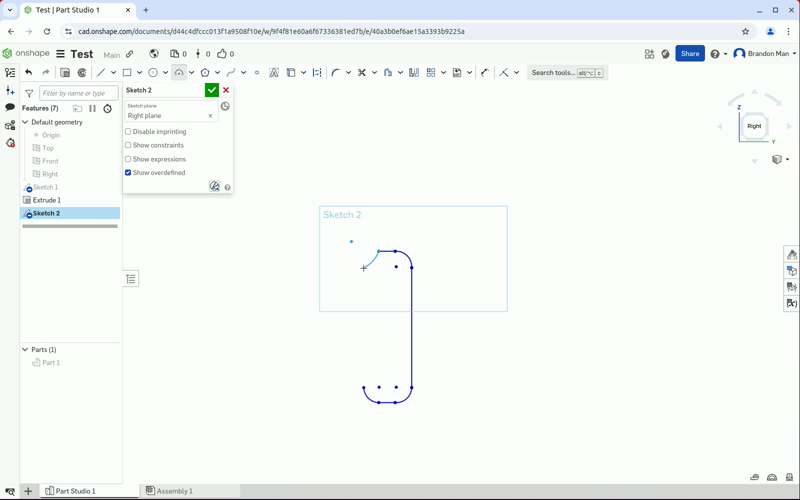
scroll(6)
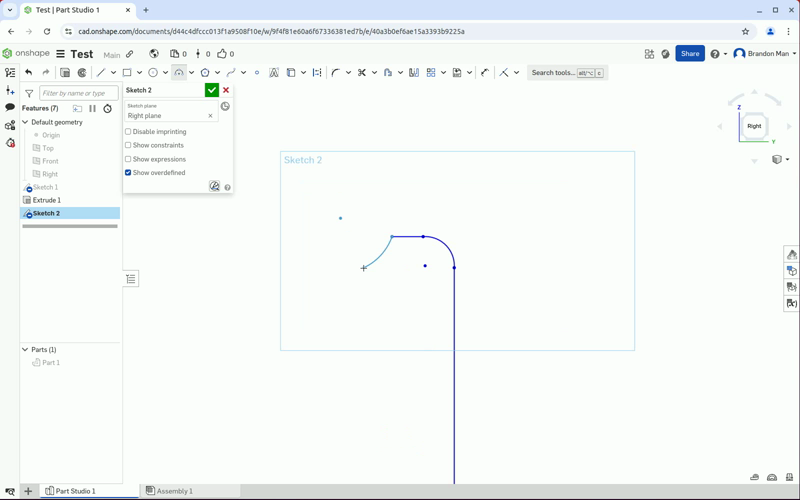
scroll(6)
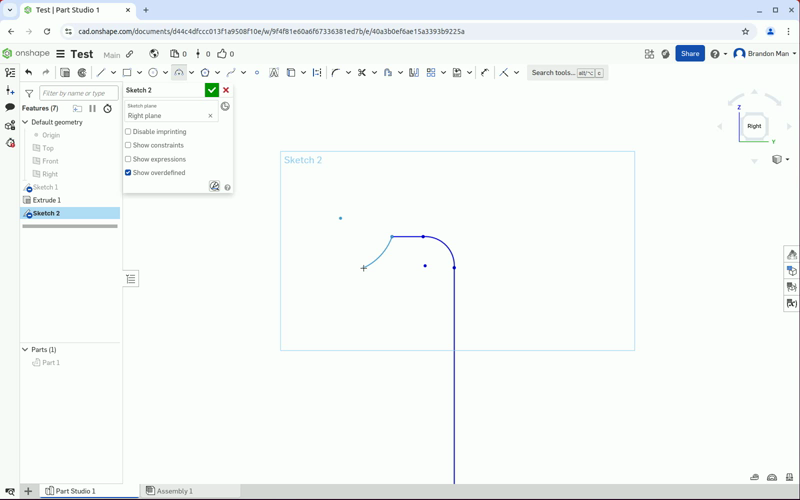
scroll(6)
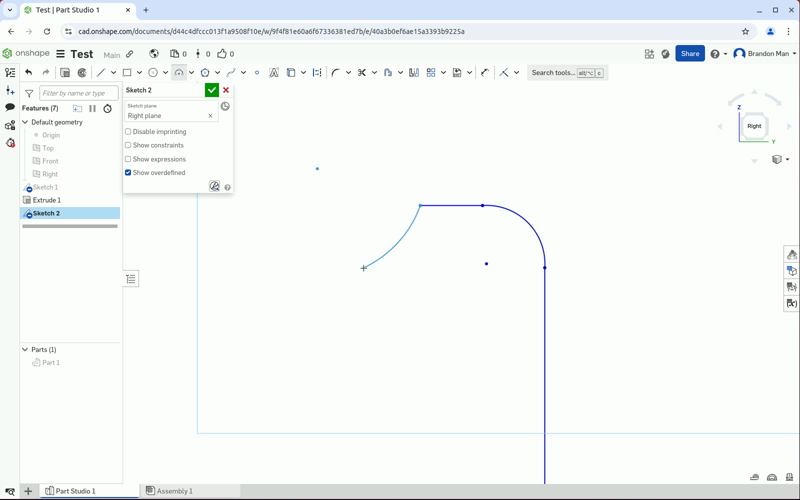
click(363, 267)
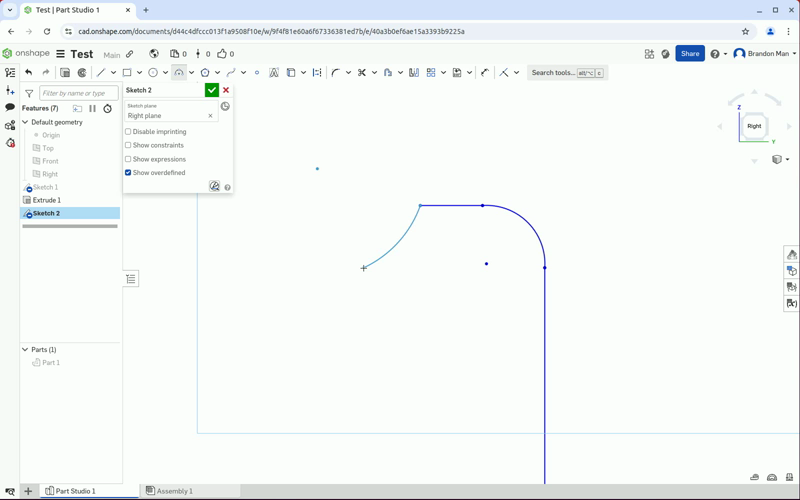
scroll(-6)
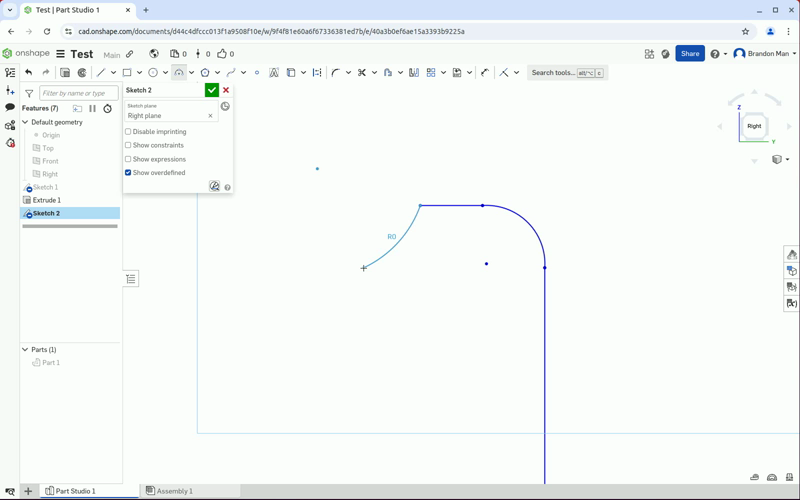
scroll(-6)
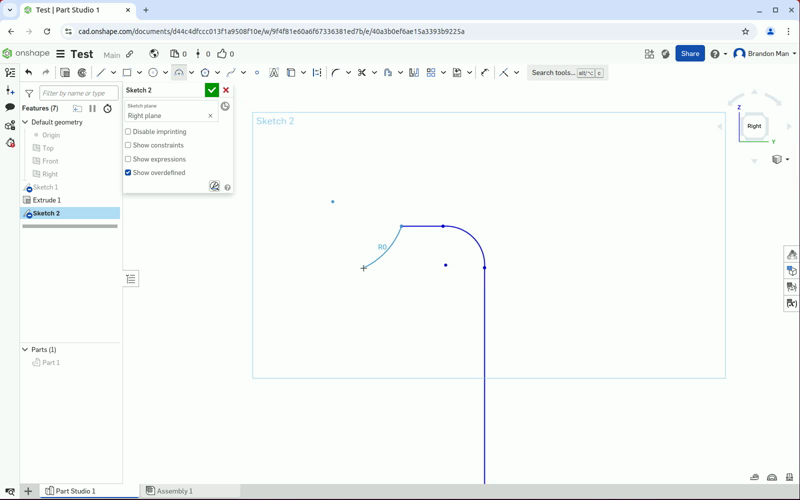
scroll(-6)
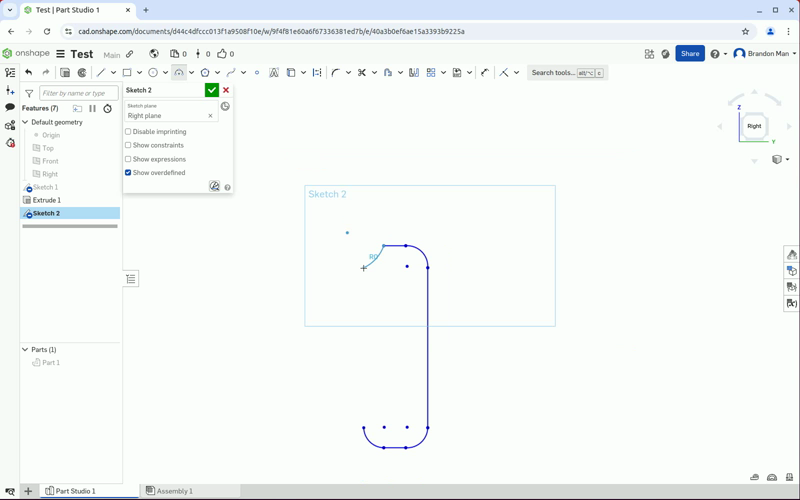
scroll(-6)
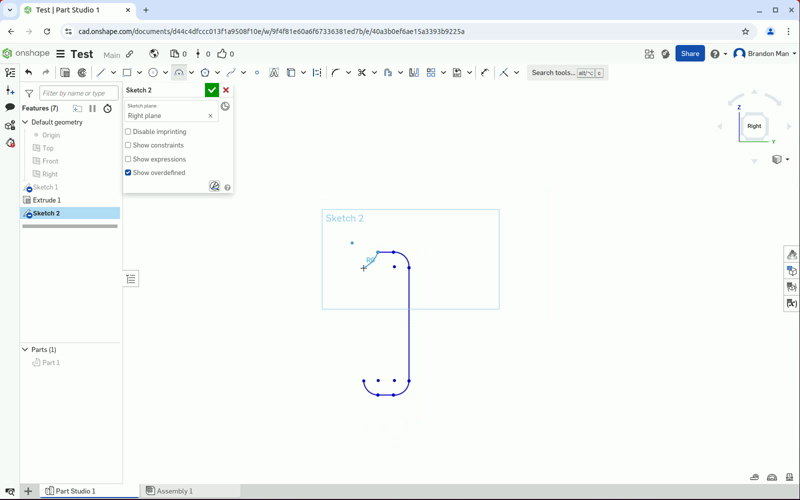
scroll(-6)
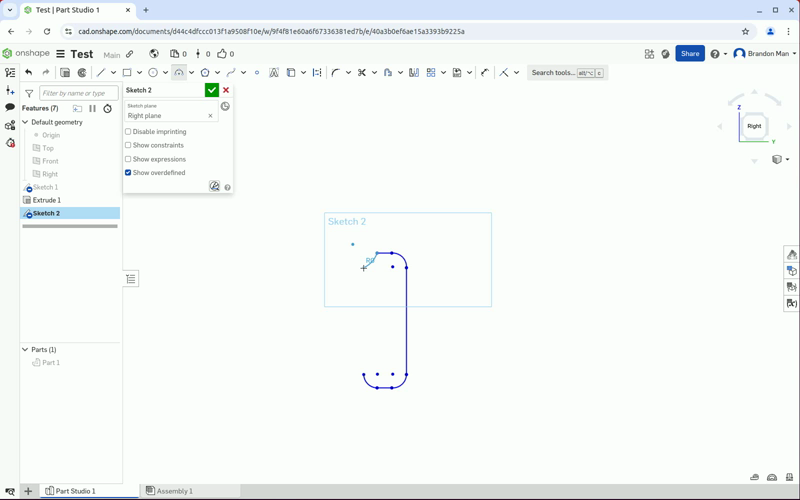
scroll(-6)
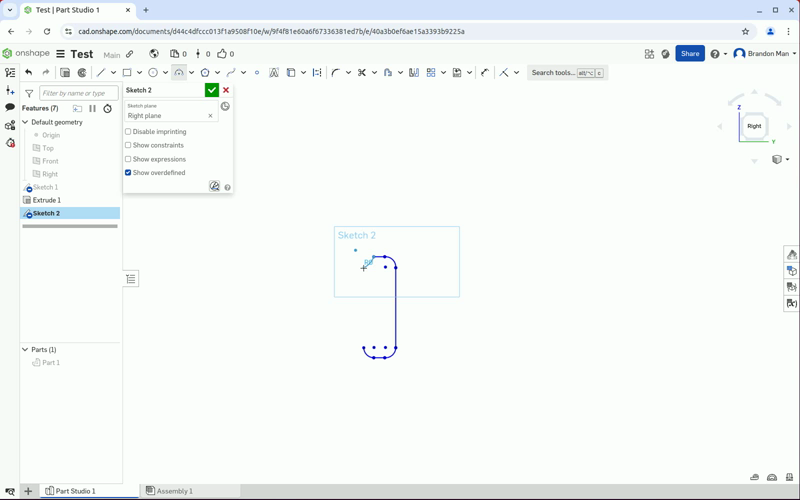
scroll(-6)
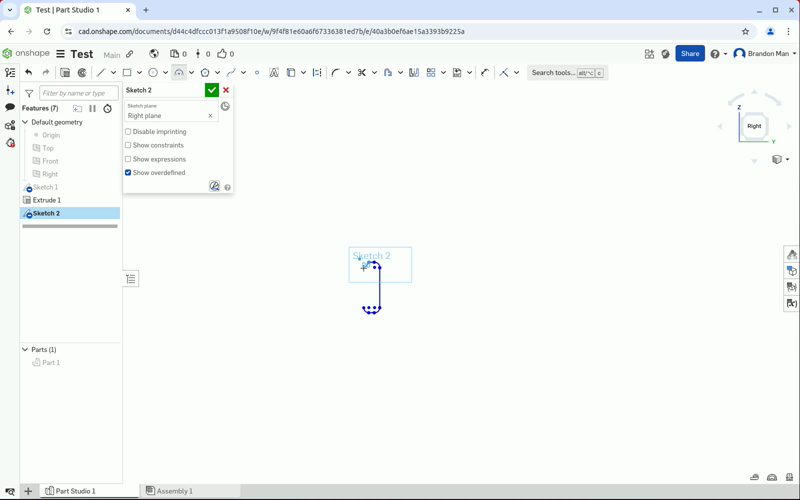
mouse_move(365, 263)
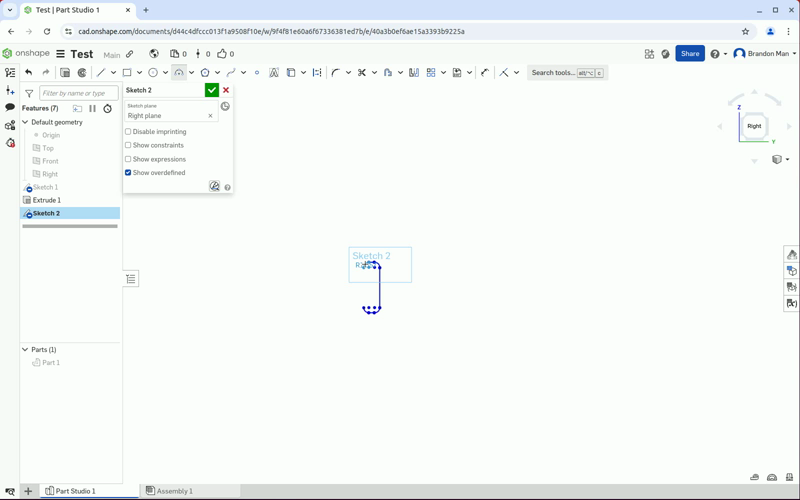
scroll(6)
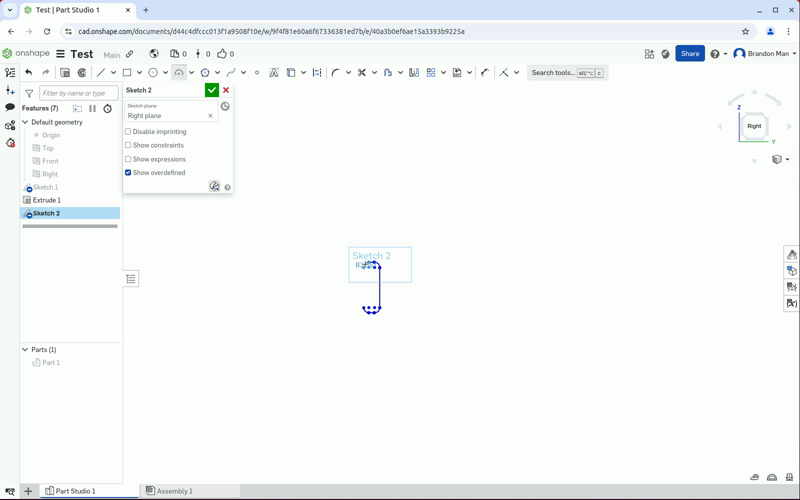
scroll(6)
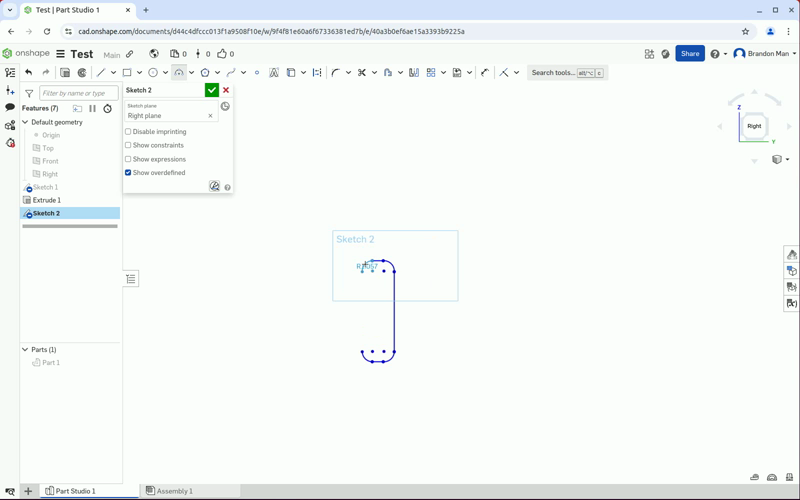
scroll(6)
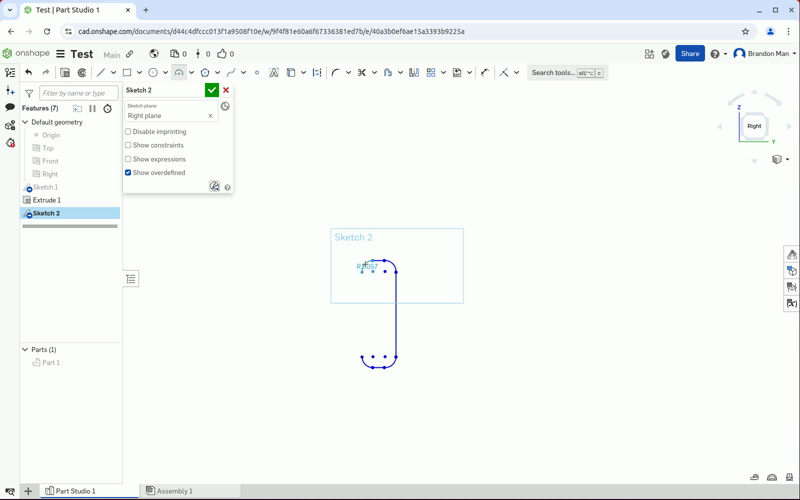
scroll(6)
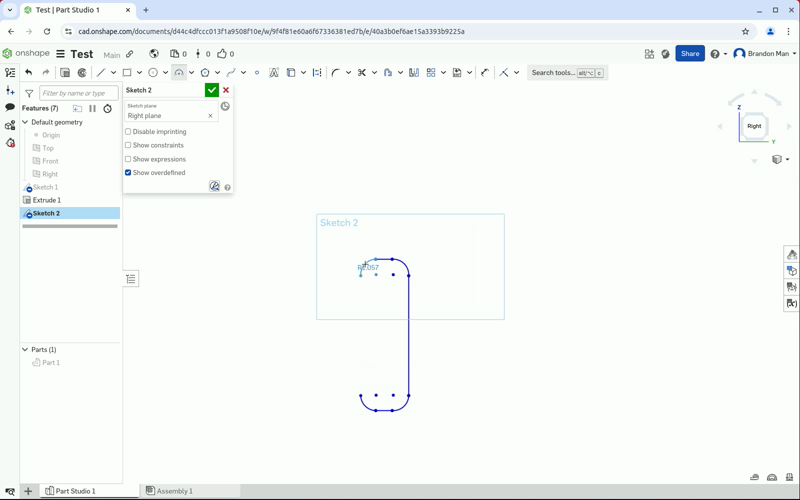
scroll(6)
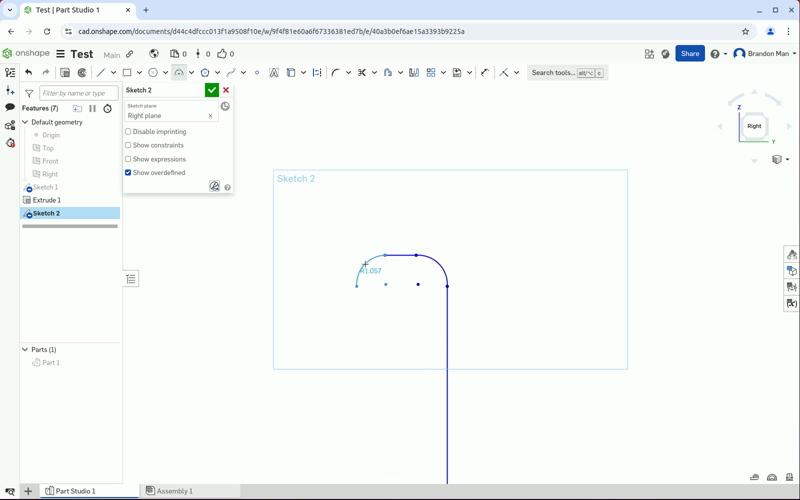
scroll(6)
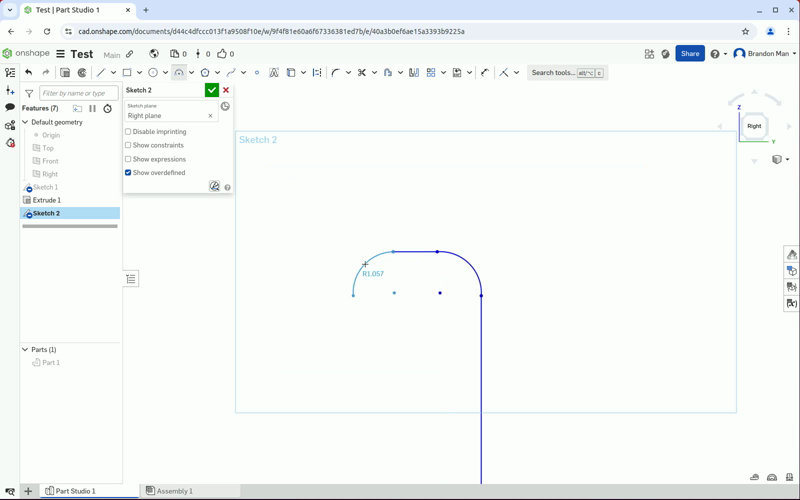
scroll(6)
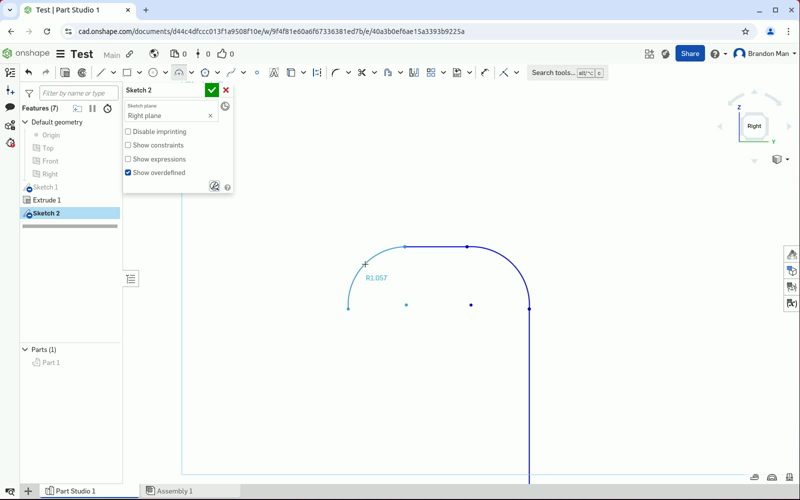
click(365, 263)
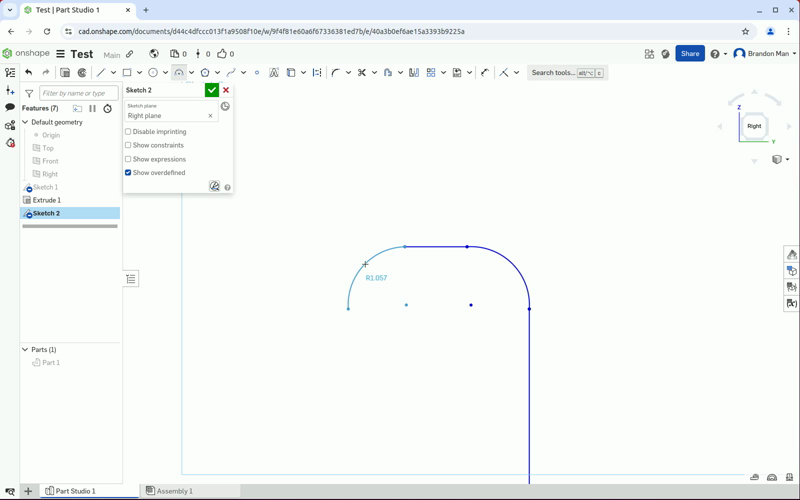
scroll(-6)
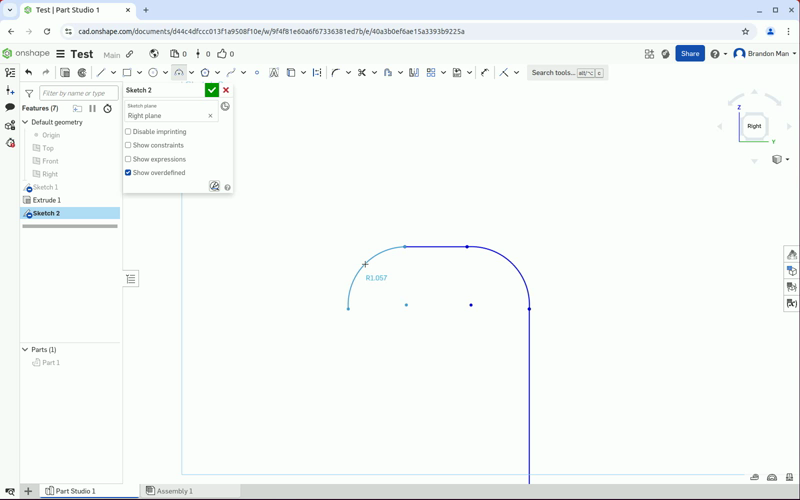
scroll(-6)
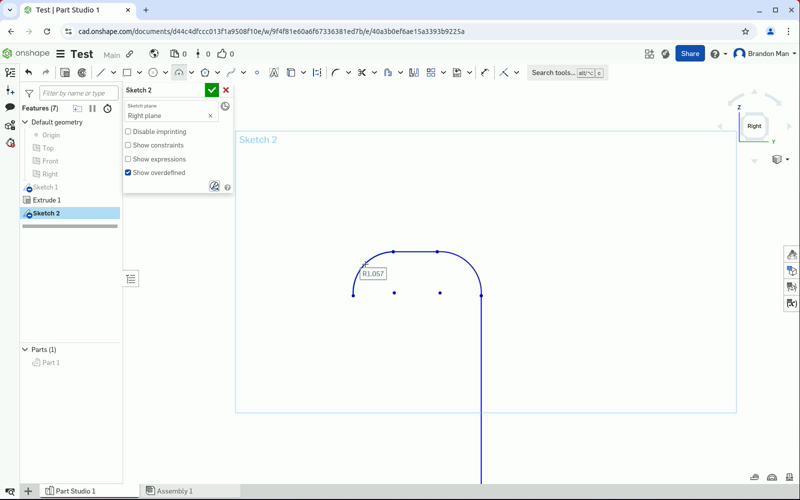
scroll(-6)
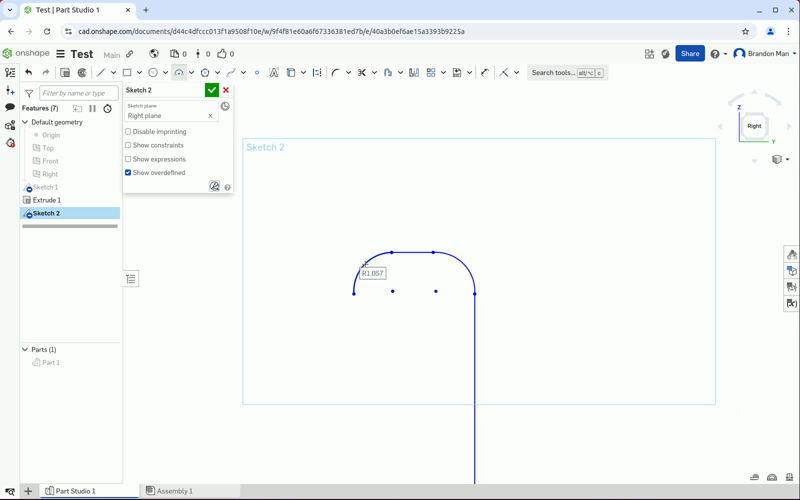
scroll(-6)
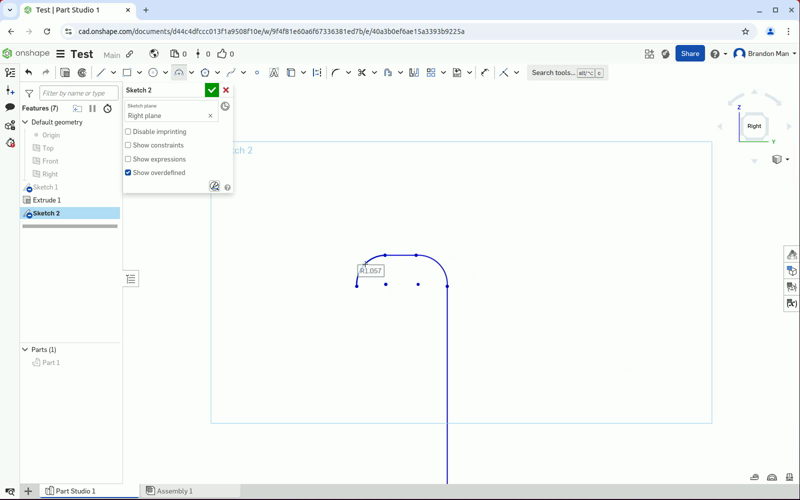
scroll(-6)
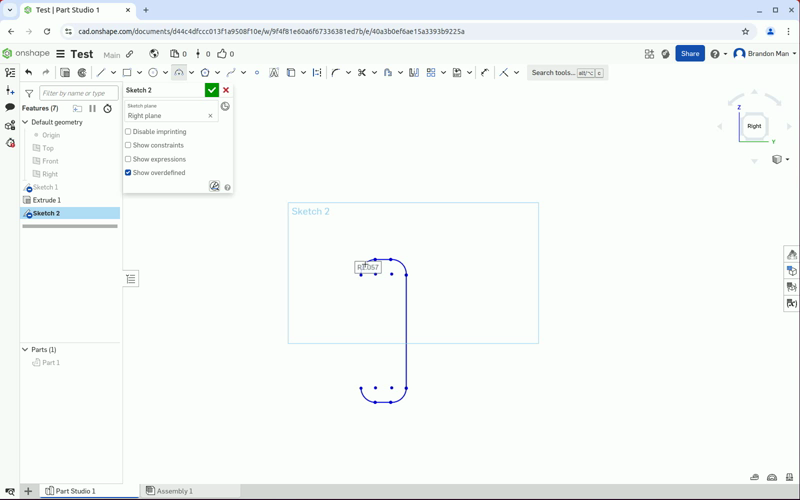
scroll(-6)
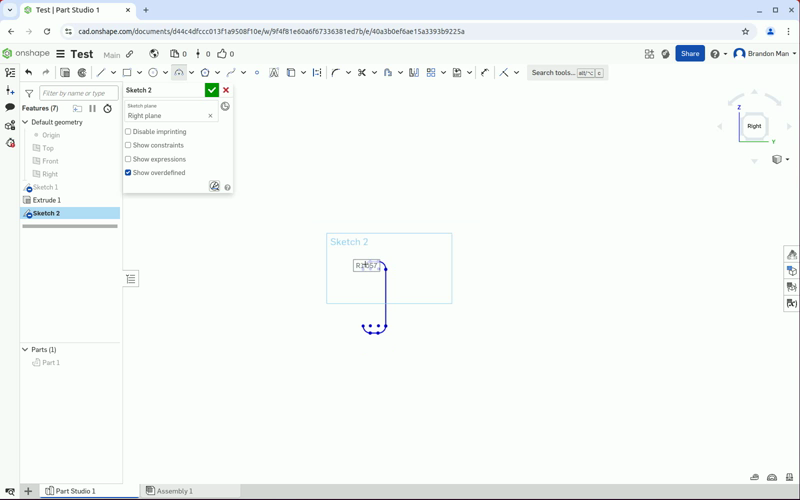
scroll(-6)
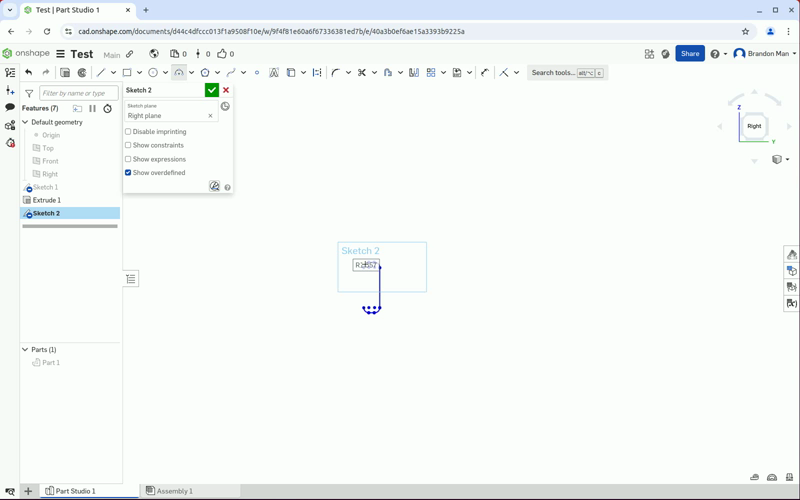
key_up(shift)
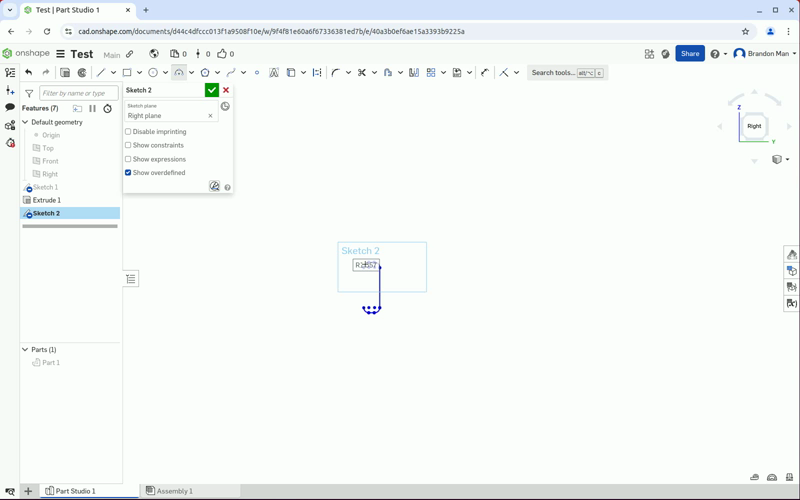
key(esc)
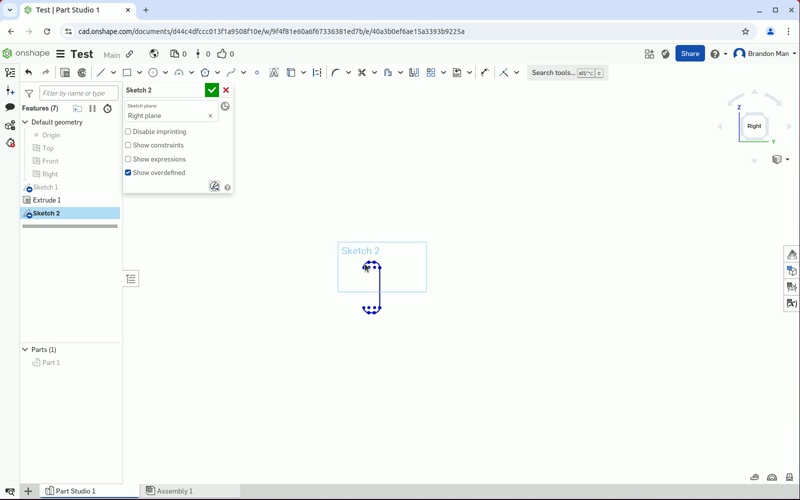
key(l)
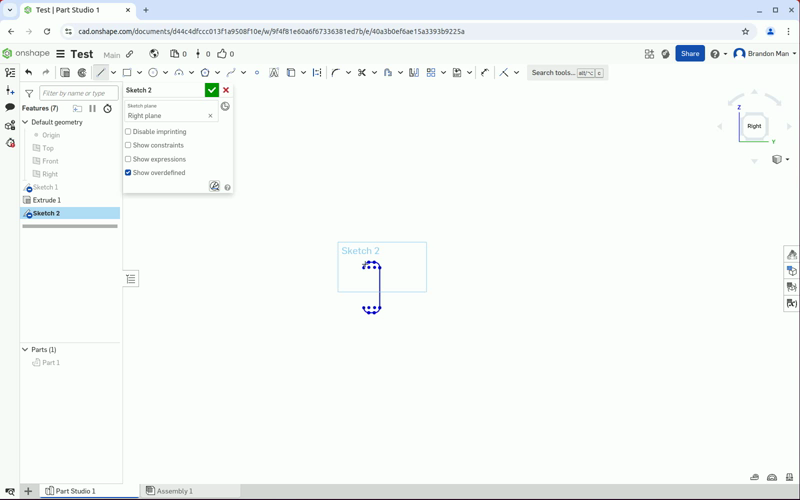
mouse_move(363, 267)
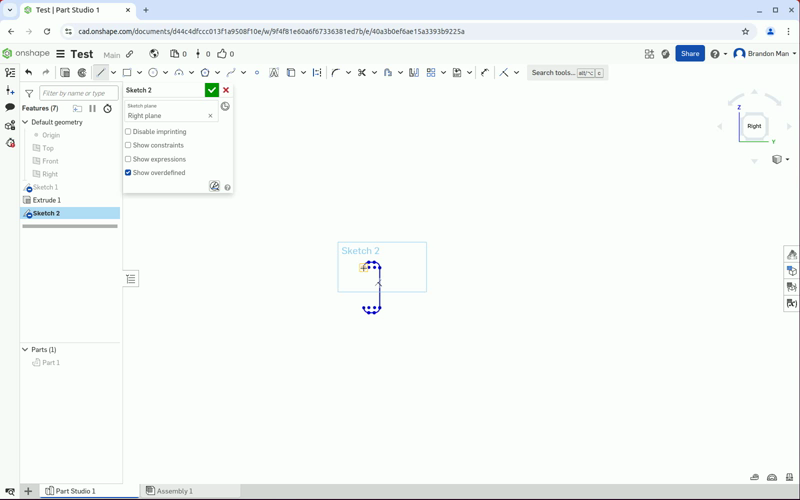
scroll(6)
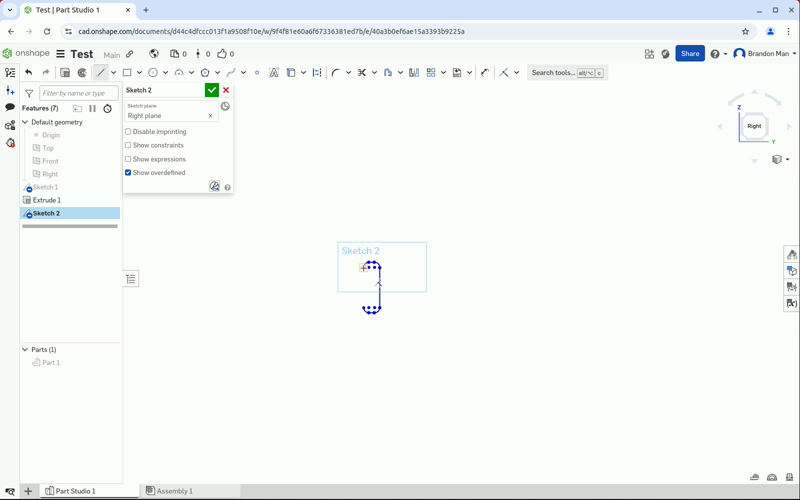
scroll(6)
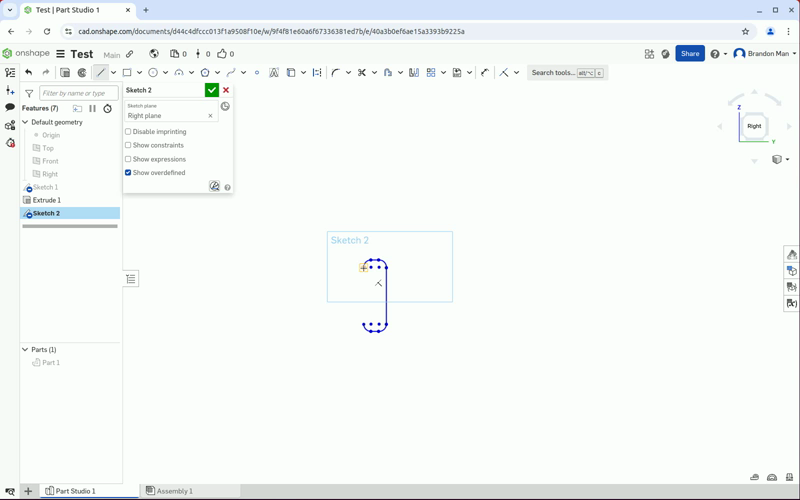
scroll(6)
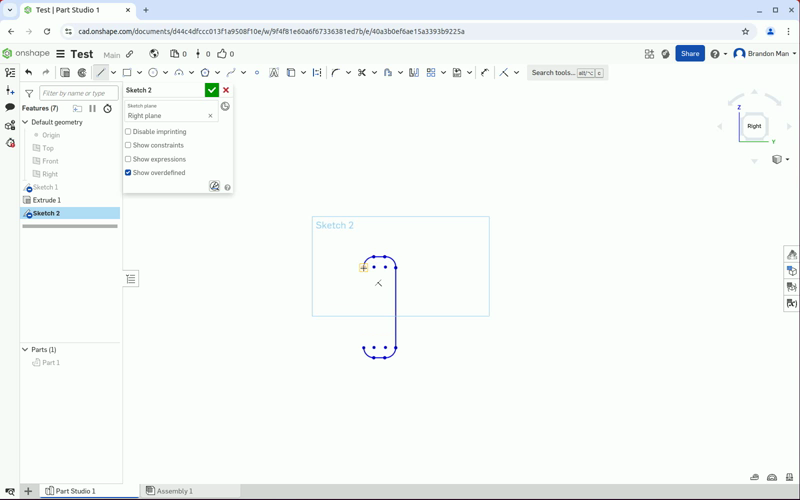
scroll(6)
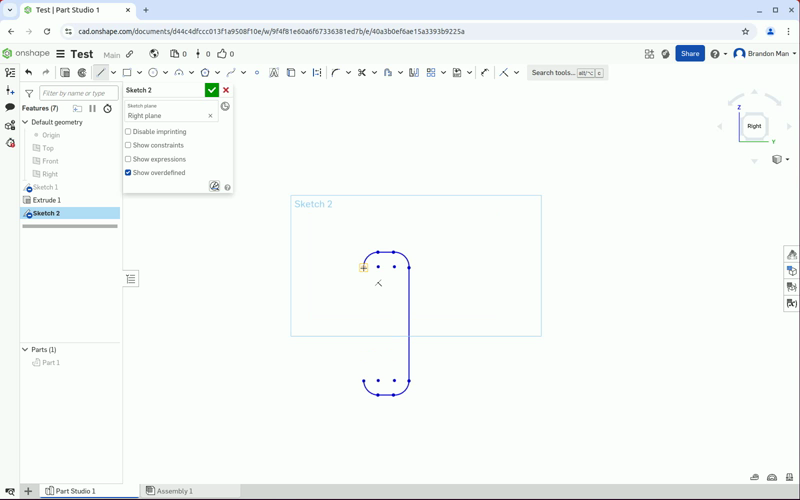
scroll(6)
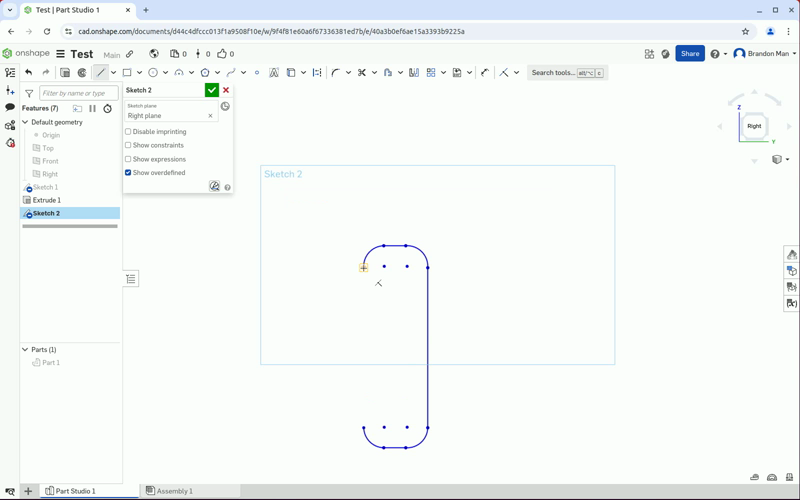
scroll(6)
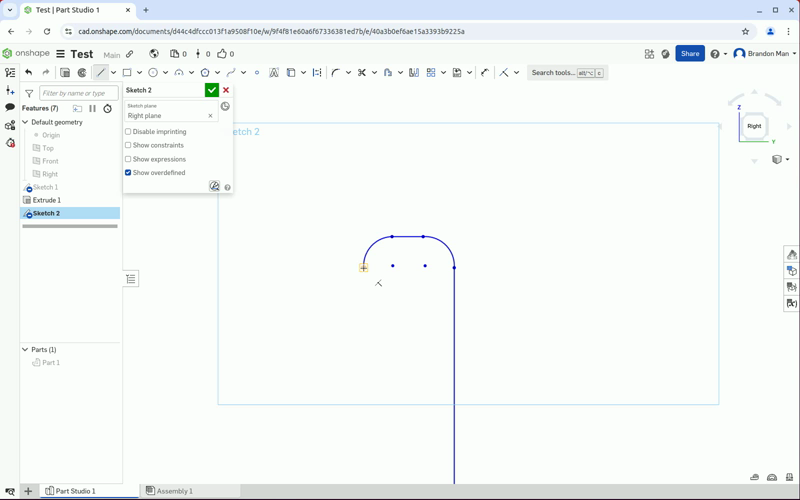
scroll(6)
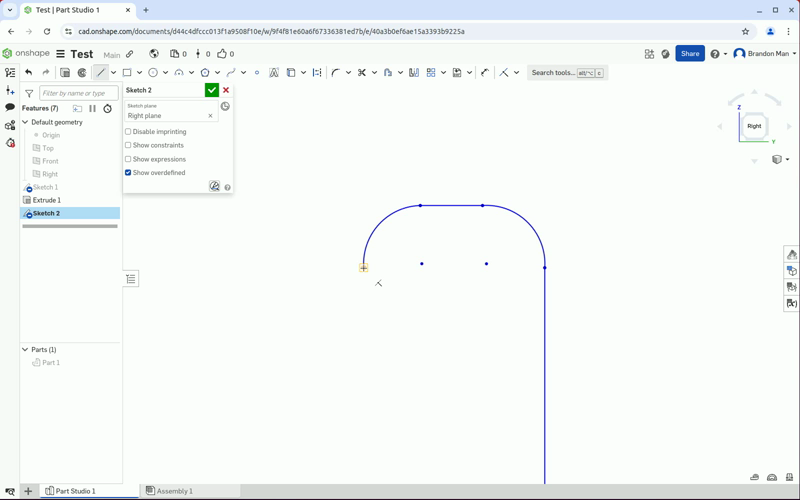
click(363, 267)
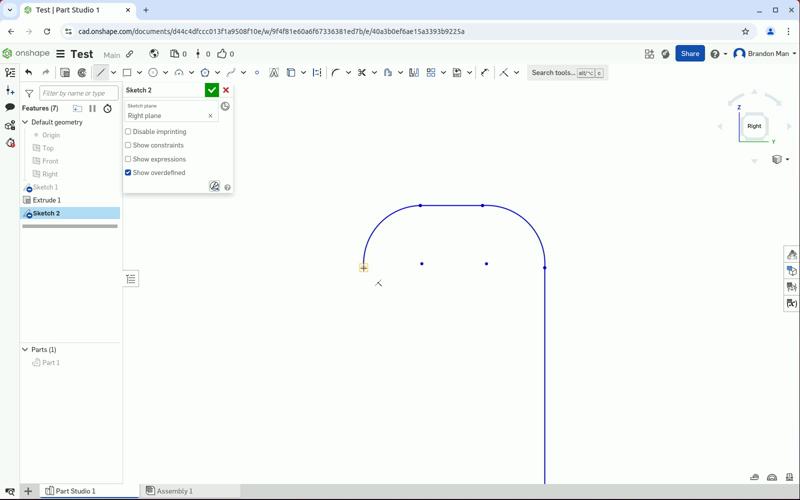
scroll(-6)
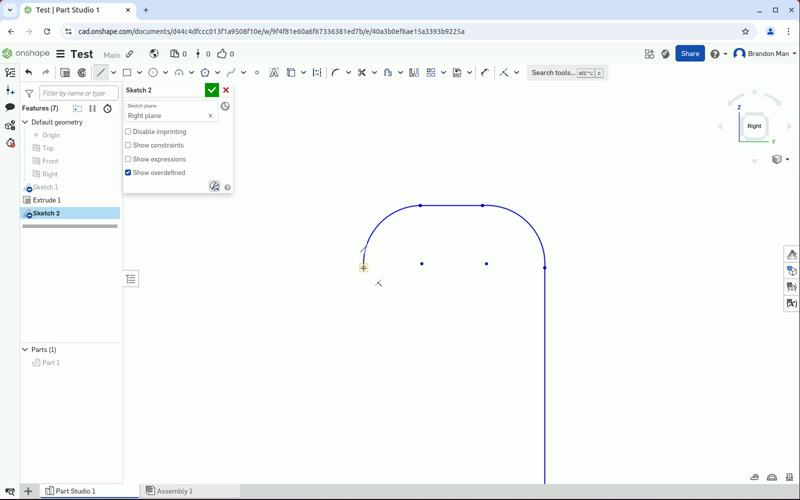
scroll(-6)
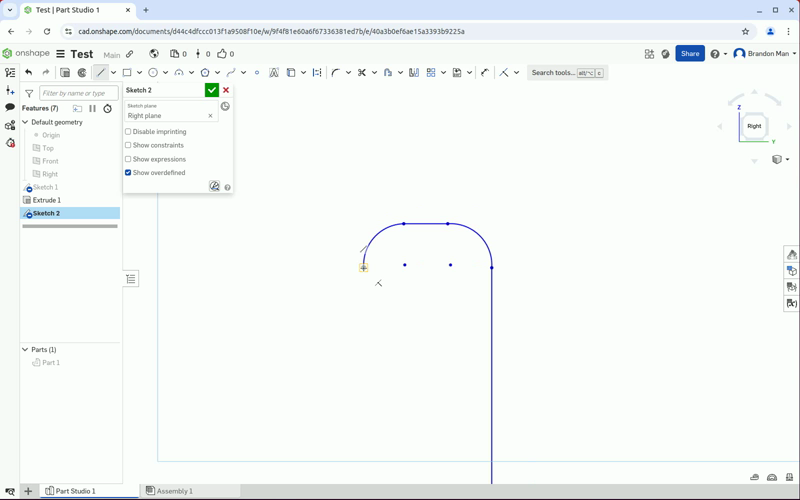
scroll(-6)
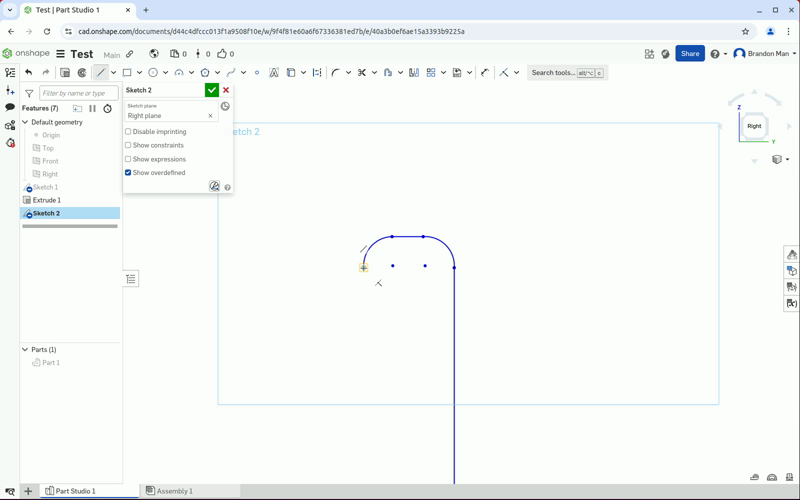
scroll(-6)
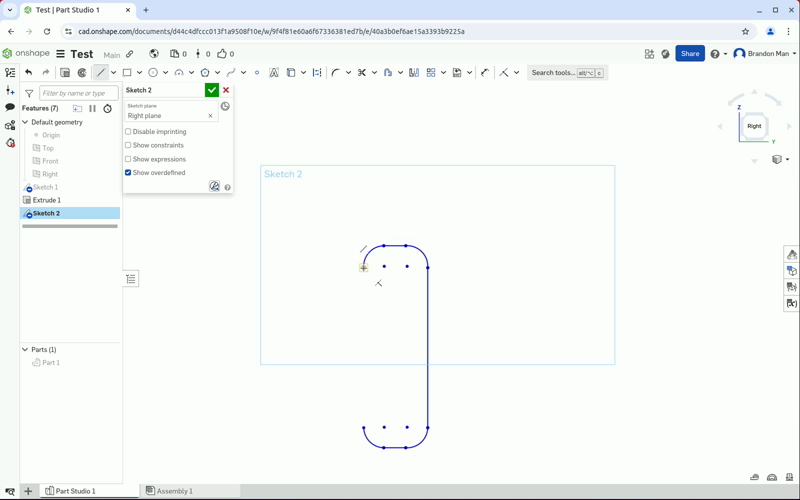
scroll(-6)
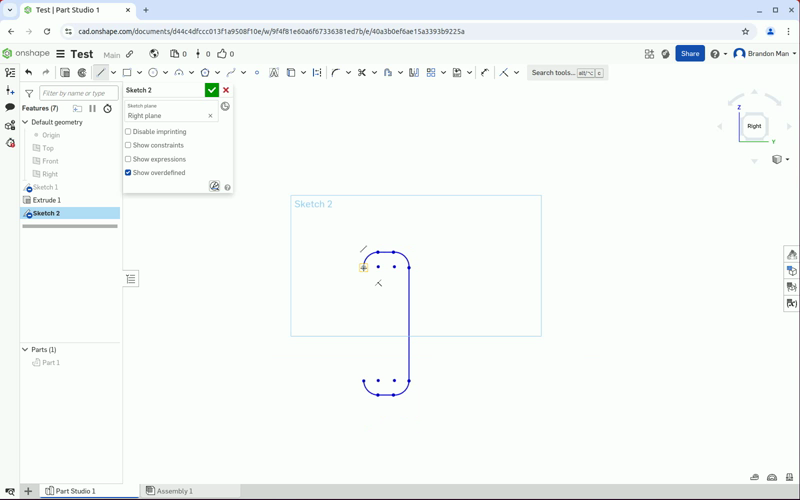
scroll(-6)
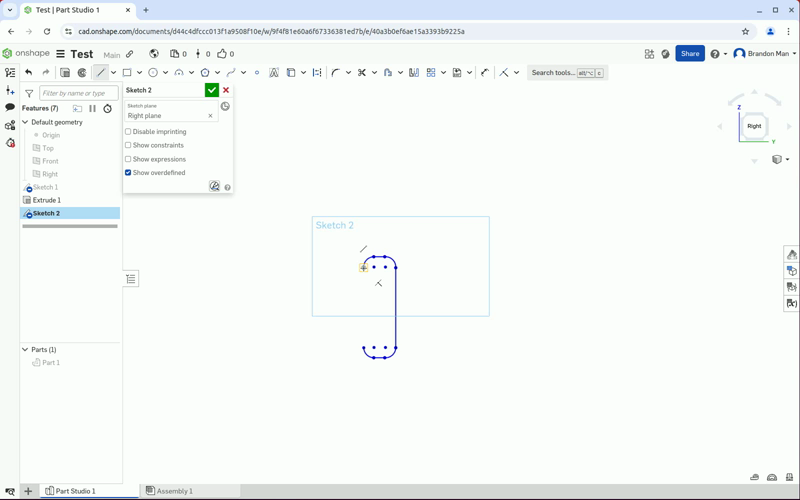
scroll(-6)
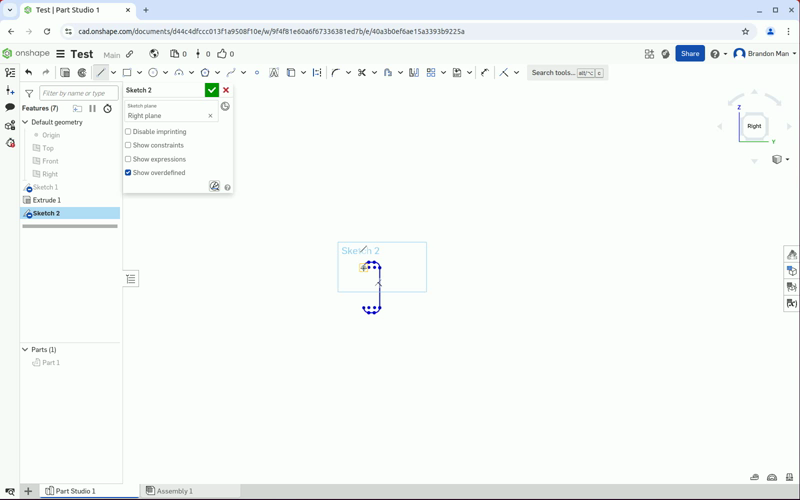
mouse_move(393, 267)
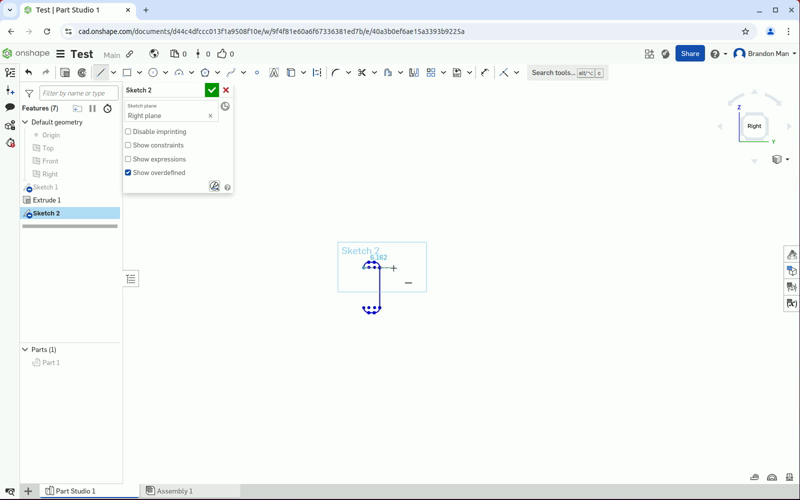
key_down(shift)
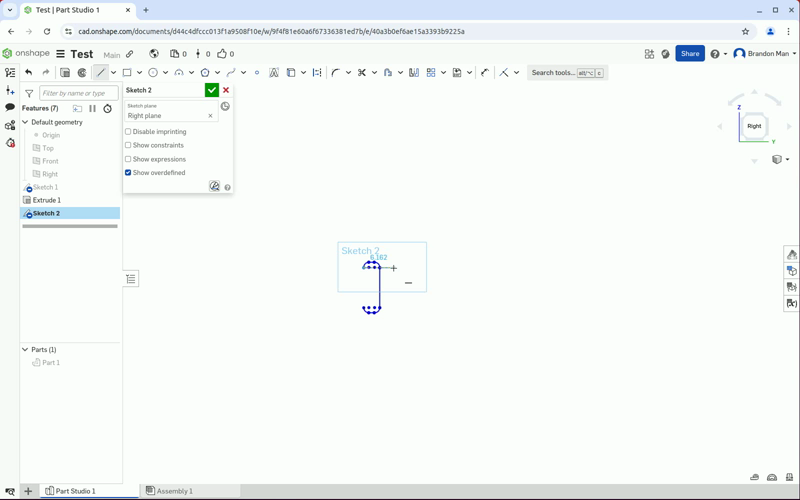
mouse_move(363, 307)
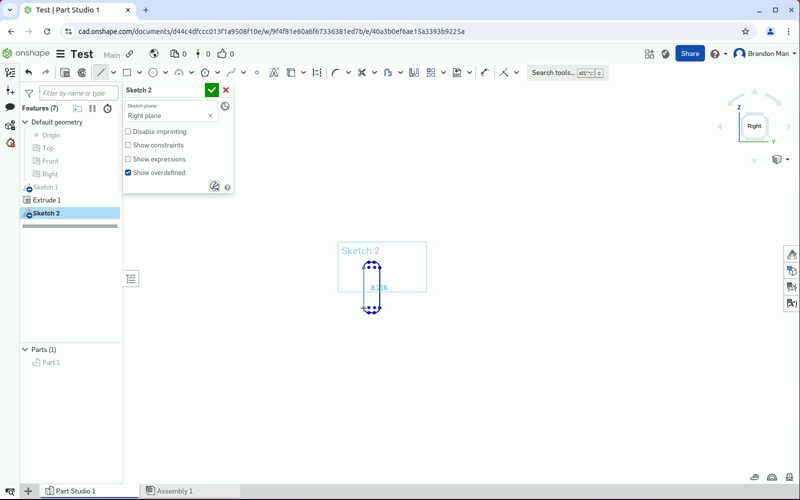
scroll(6)
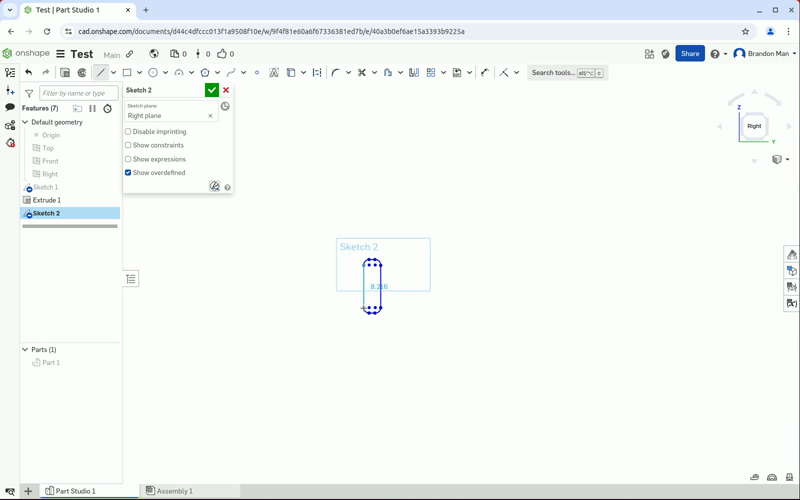
scroll(6)
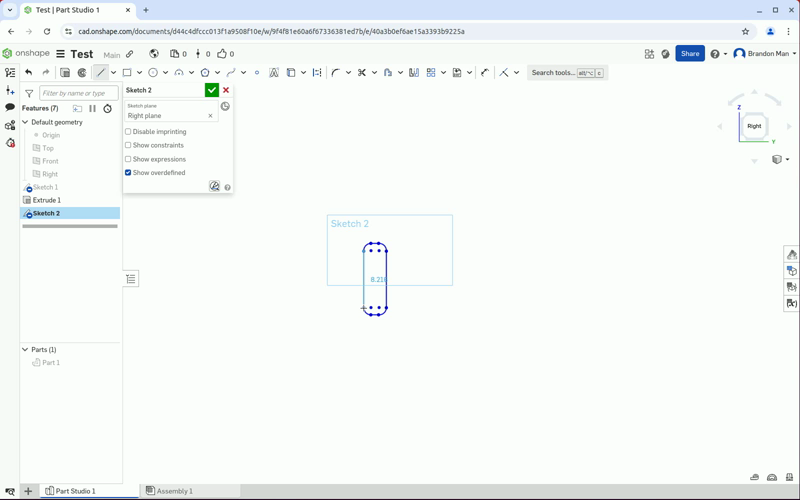
scroll(6)
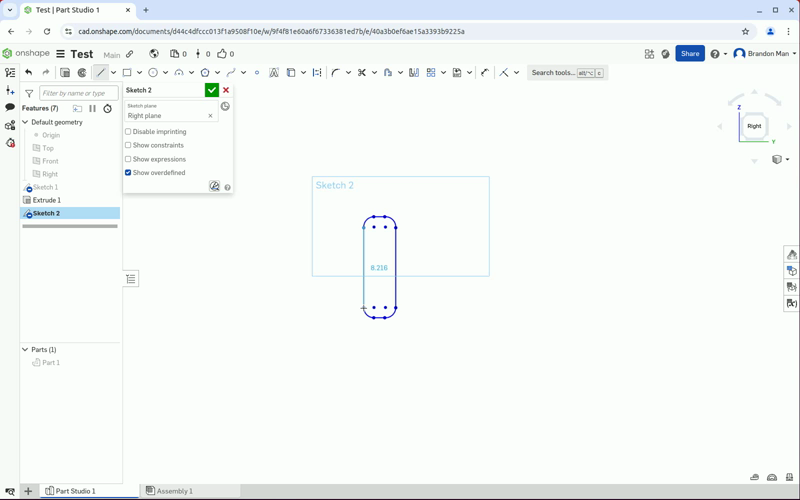
scroll(6)
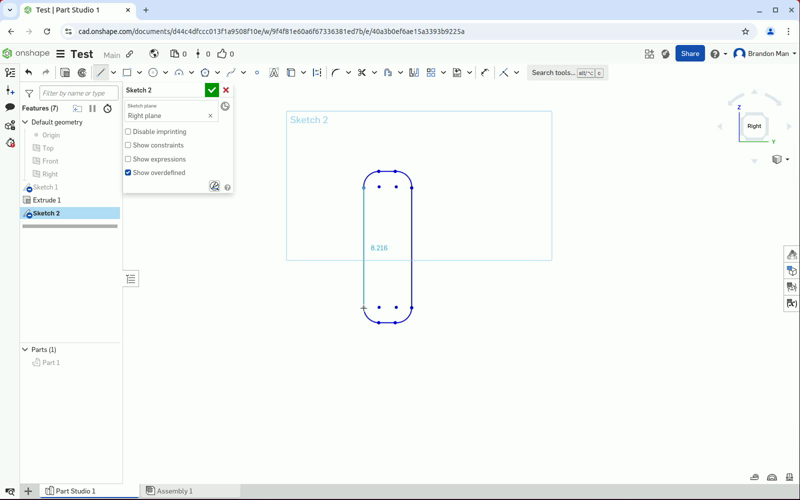
scroll(6)
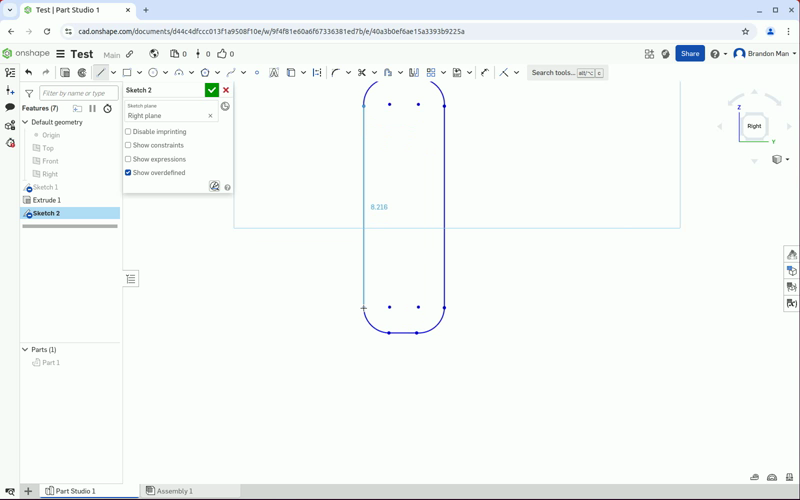
scroll(6)
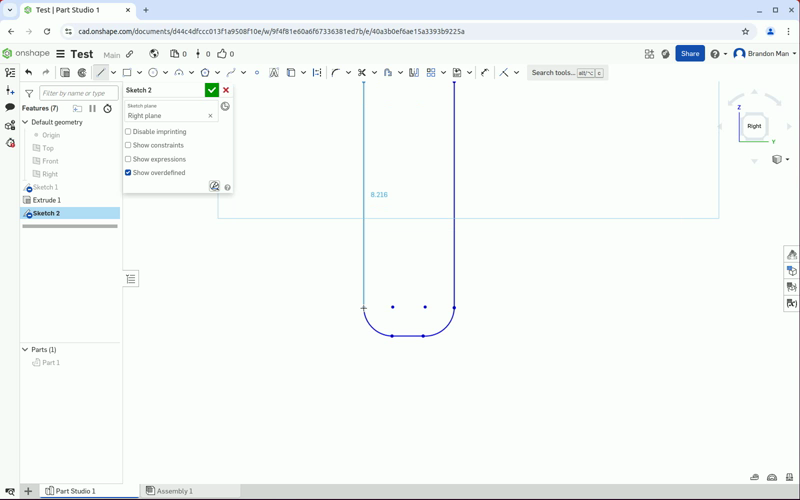
scroll(6)
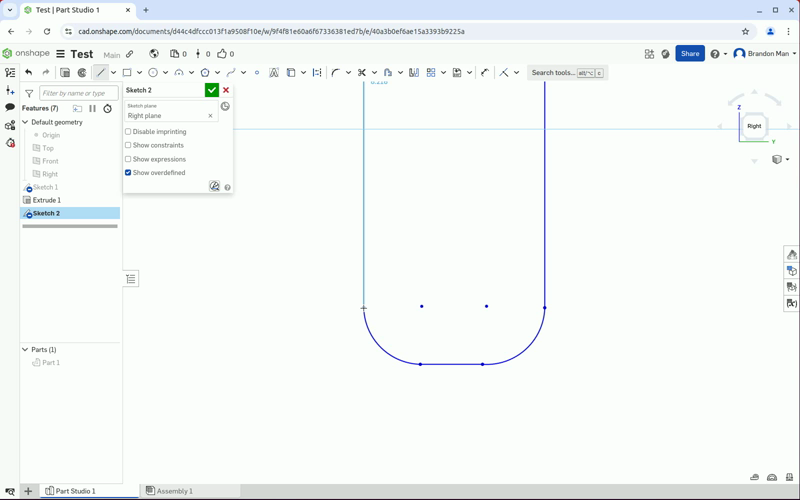
key_up(shift)
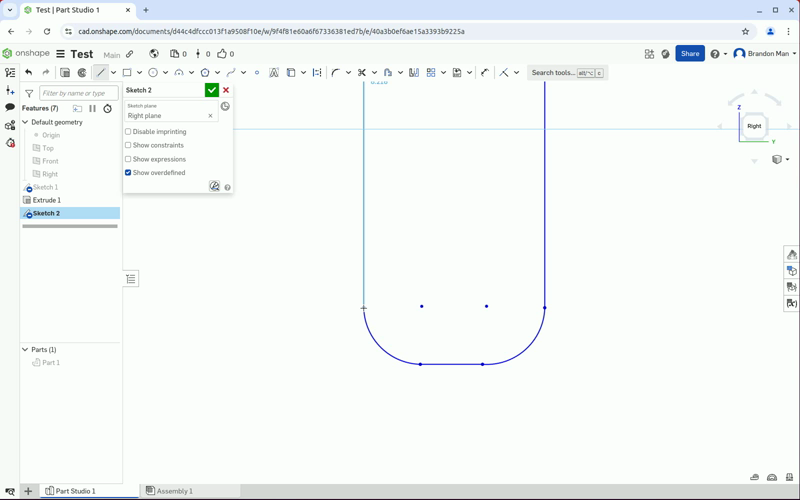
click(363, 307)
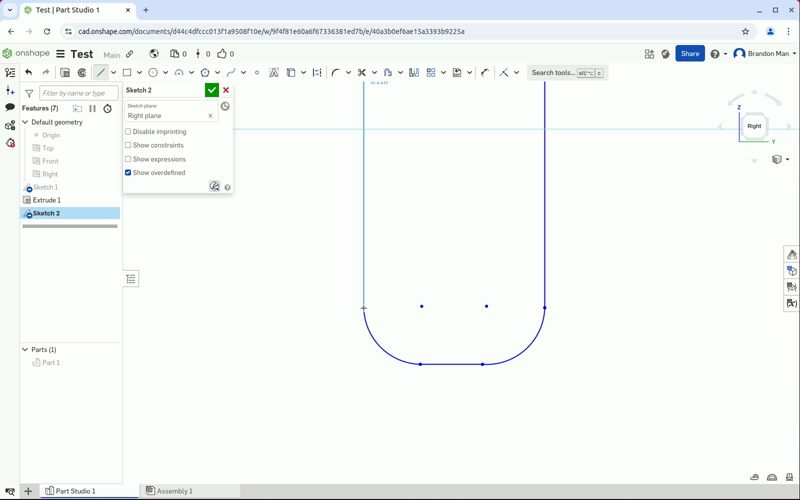
scroll(-6)
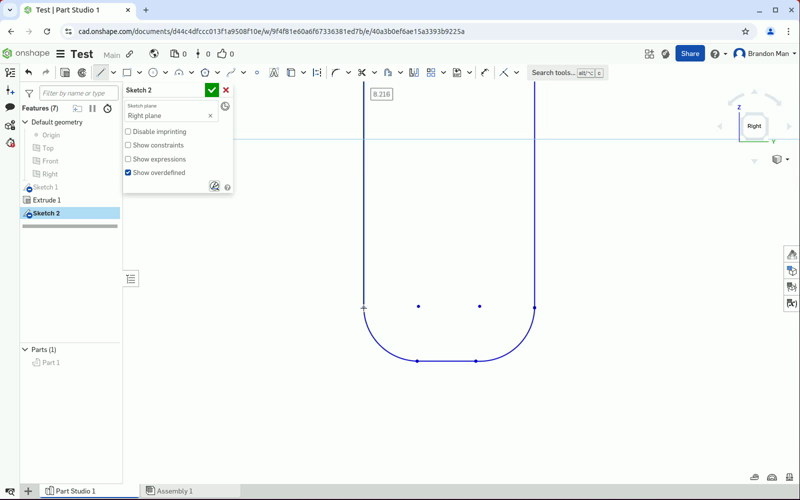
scroll(-6)
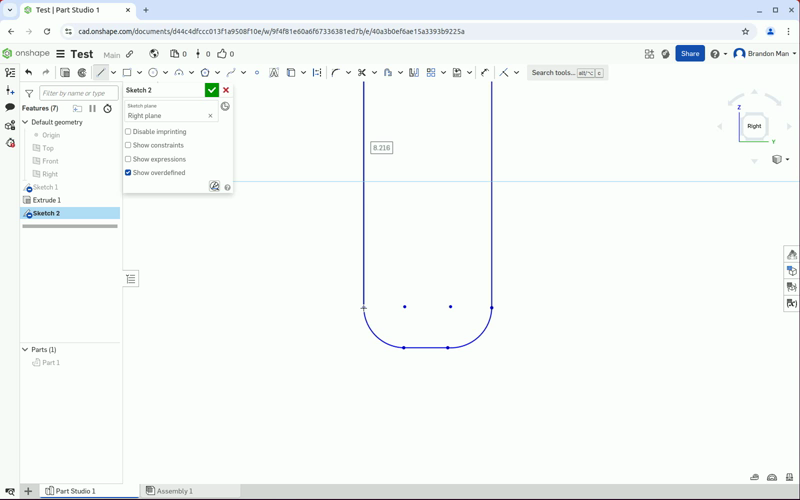
scroll(-6)
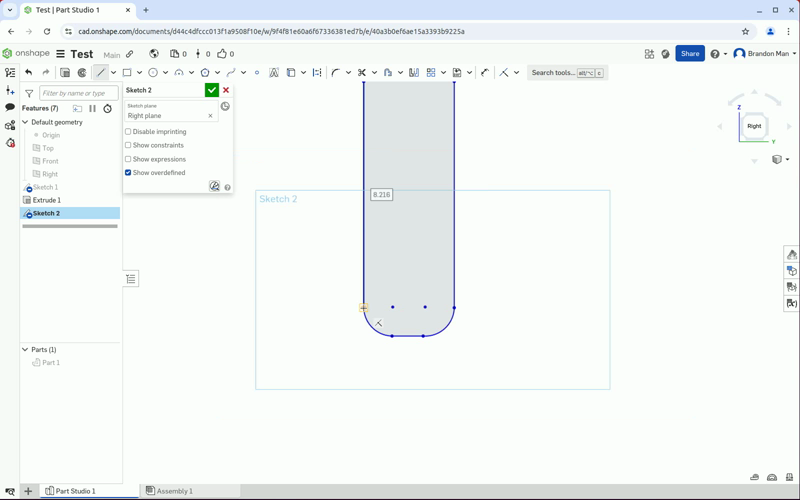
scroll(-6)
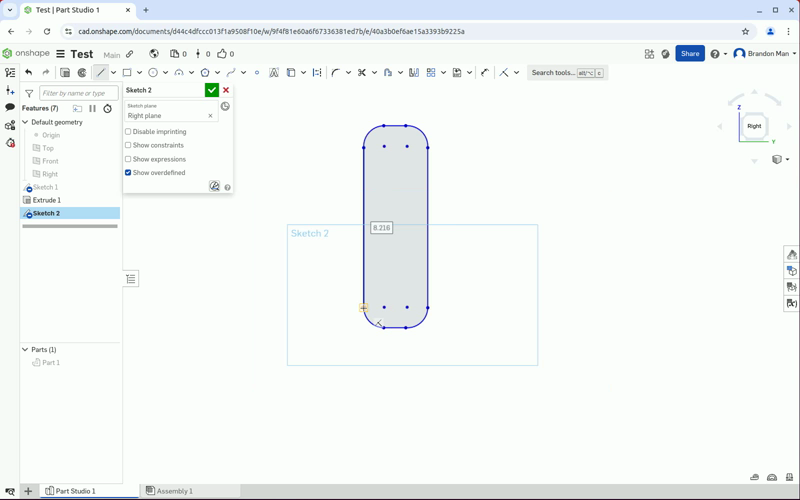
scroll(-6)
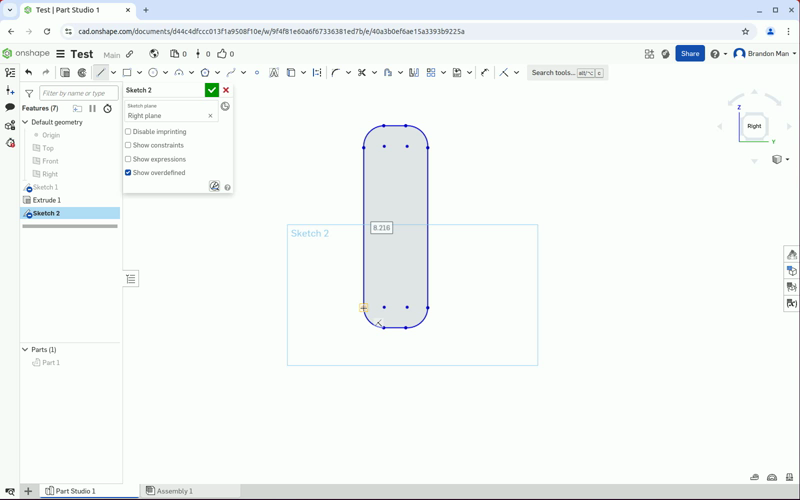
scroll(-6)
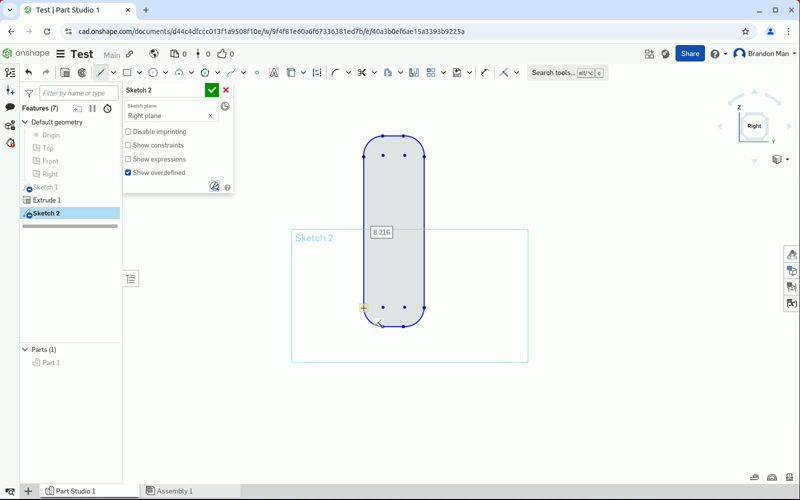
scroll(-6)
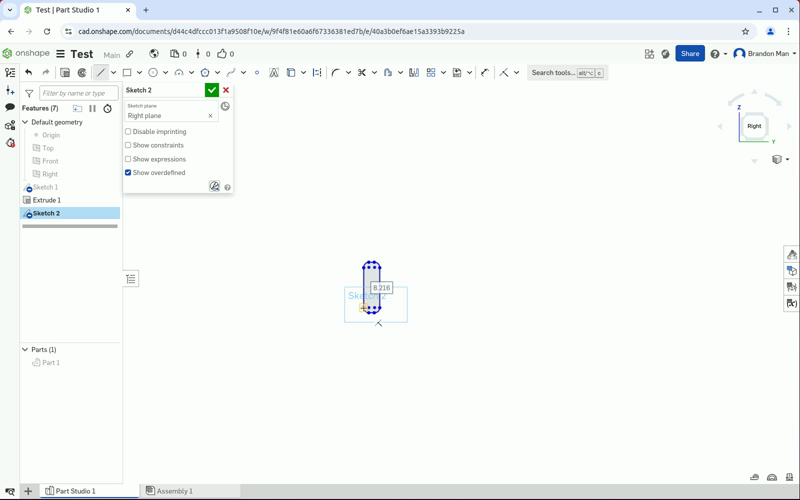
key(esc)
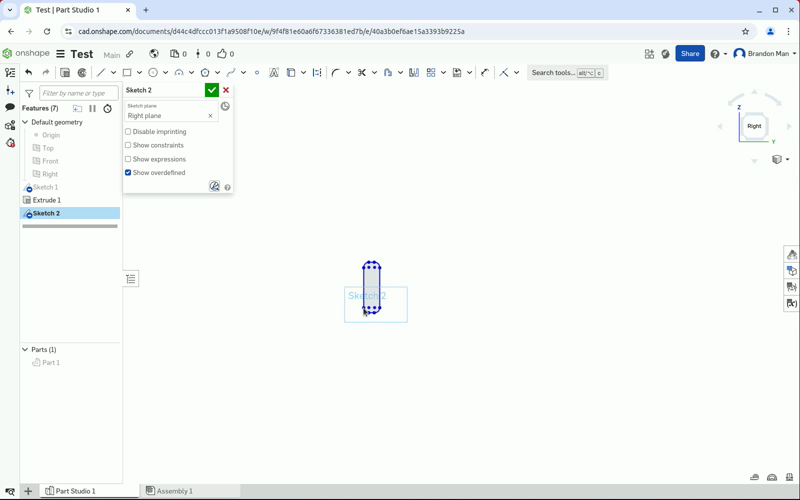
mouse_move(372, 264)
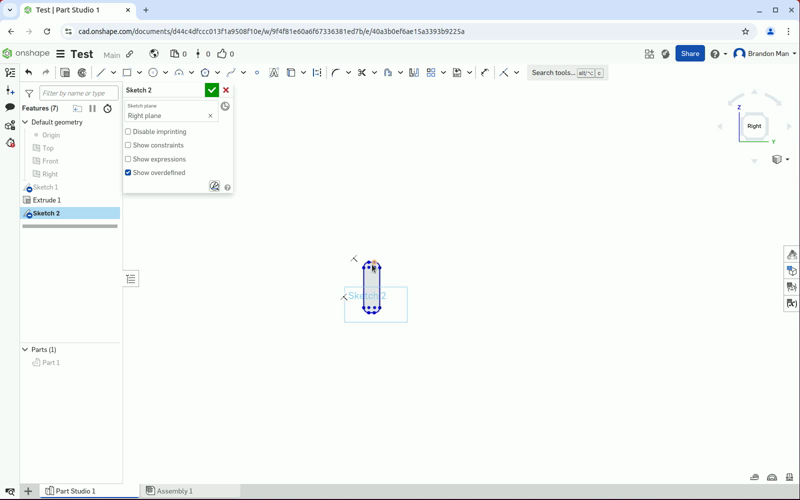
scroll(6)
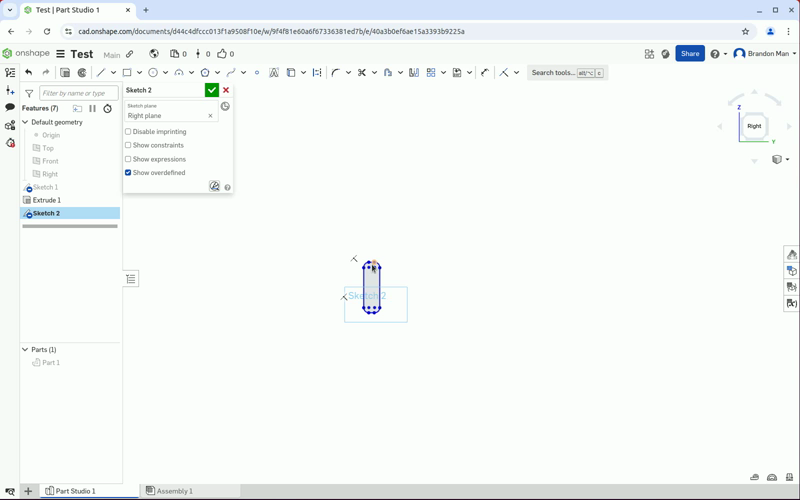
scroll(6)
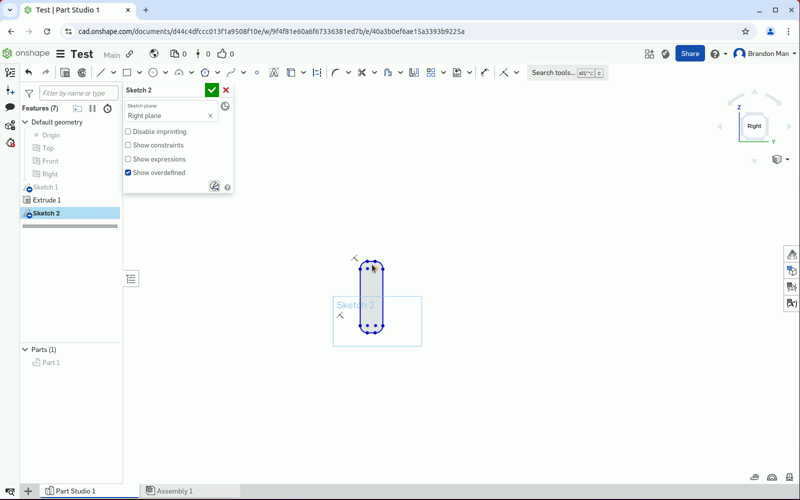
scroll(6)
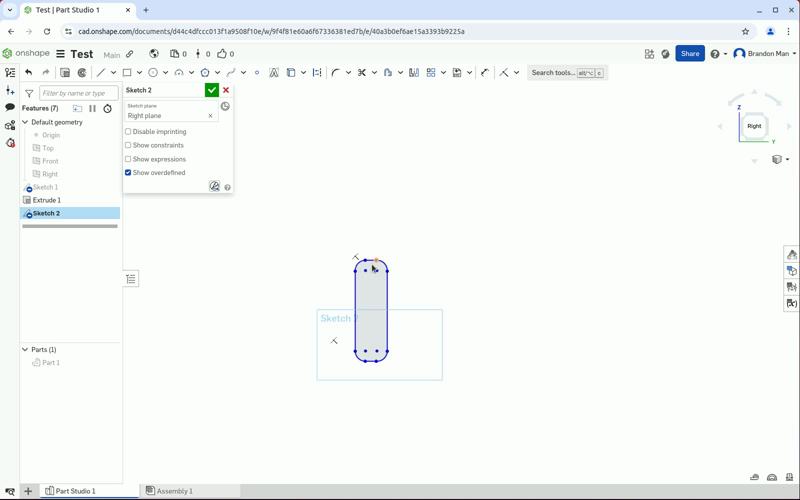
scroll(6)
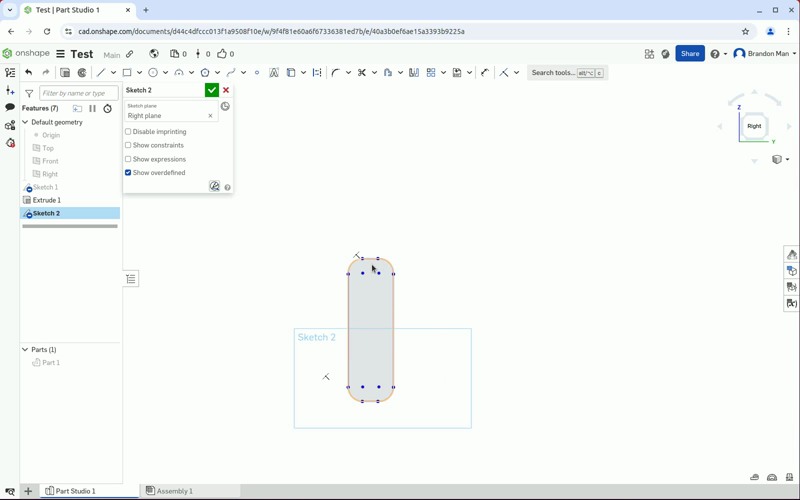
scroll(6)
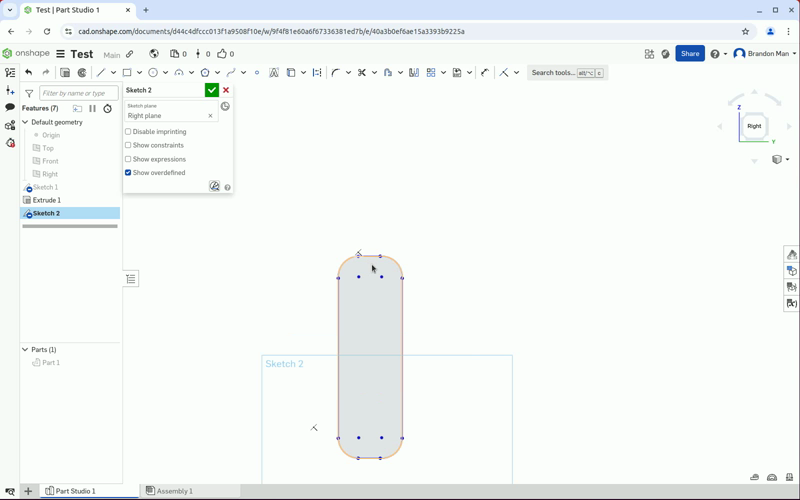
scroll(6)
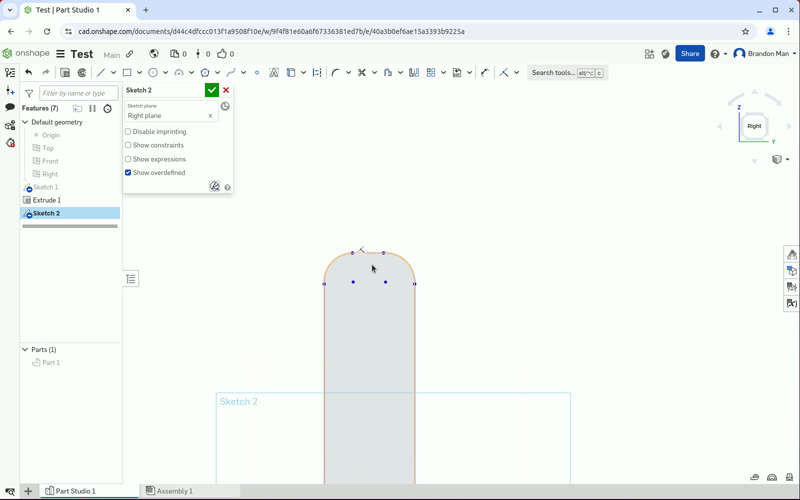
scroll(6)
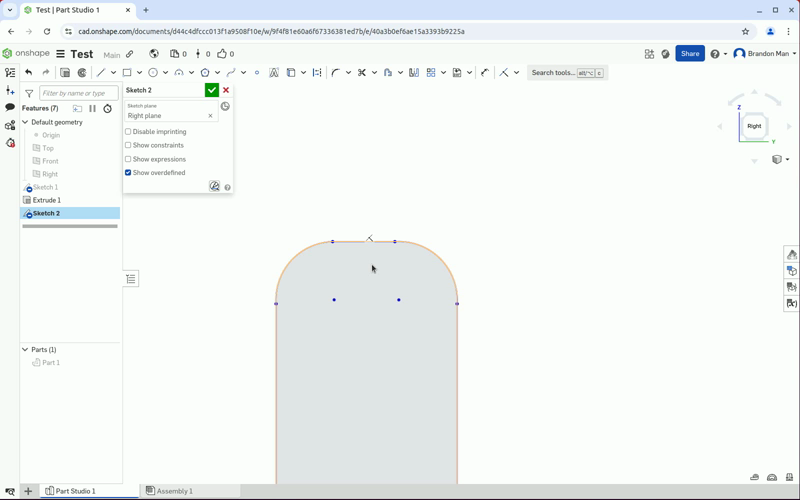
click(372, 264)
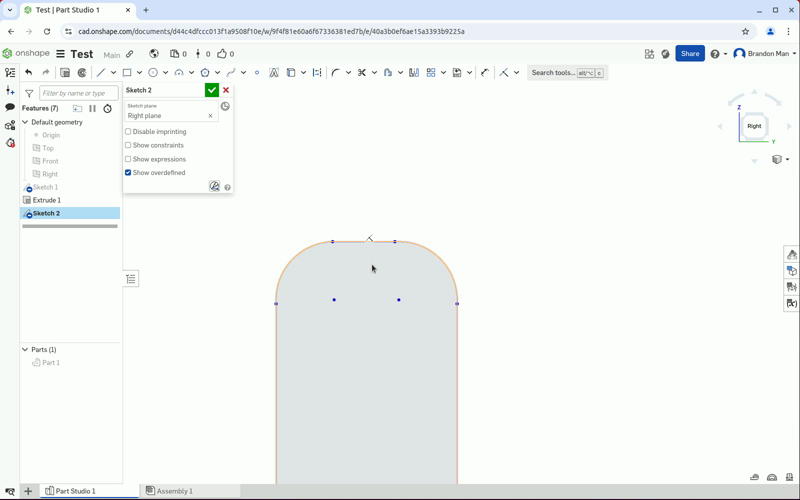
scroll(-6)
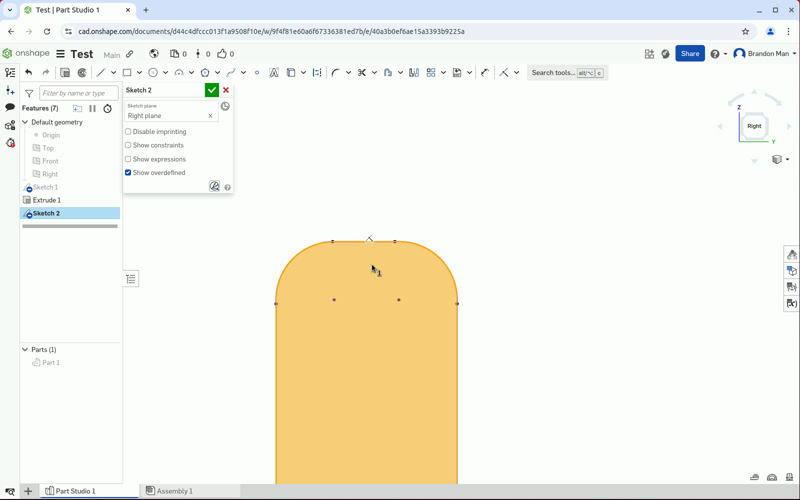
scroll(-6)
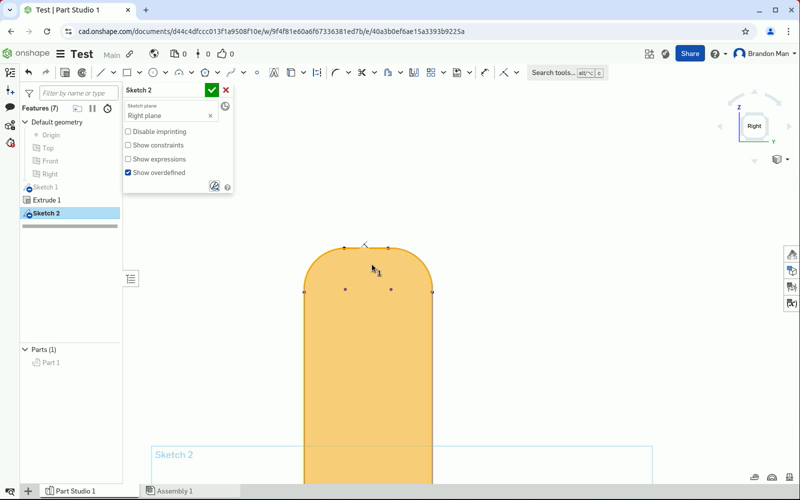
scroll(-6)
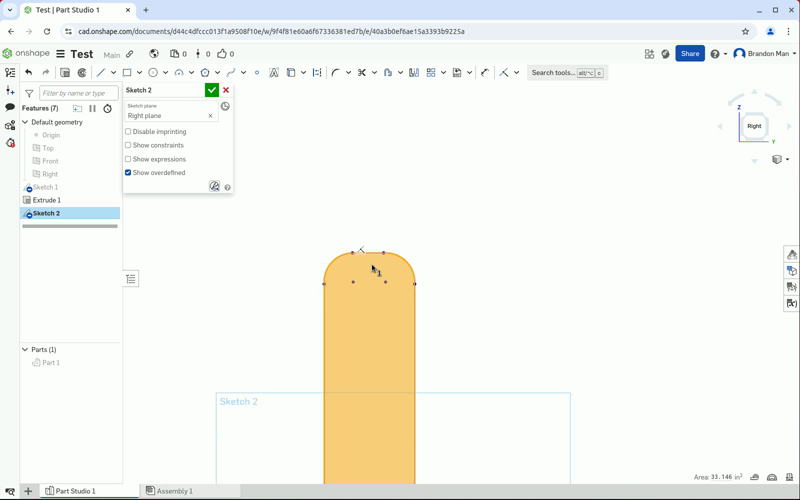
scroll(-6)
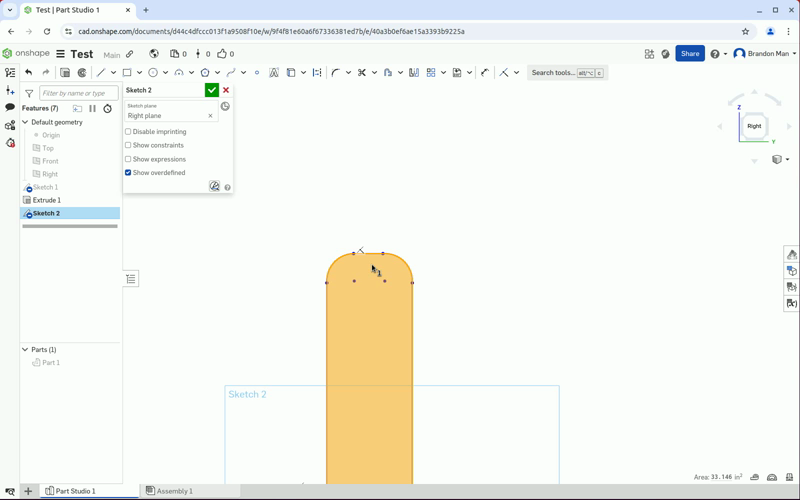
scroll(-6)
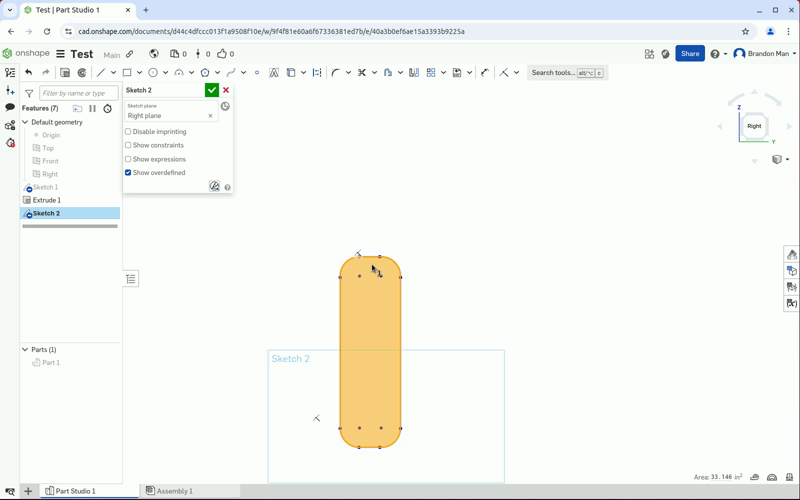
scroll(-6)
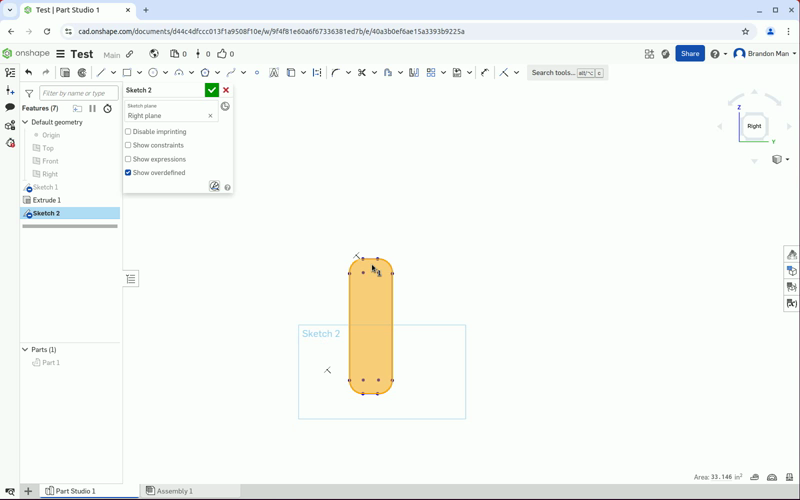
scroll(-6)
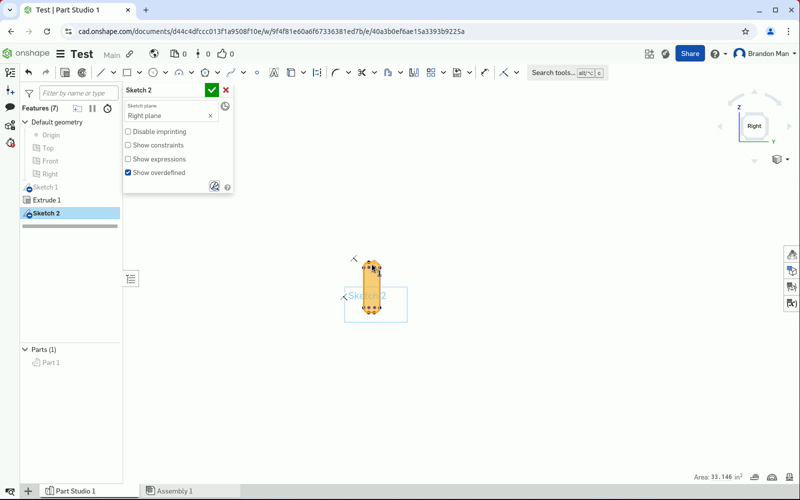
mouse_move(73, 352)
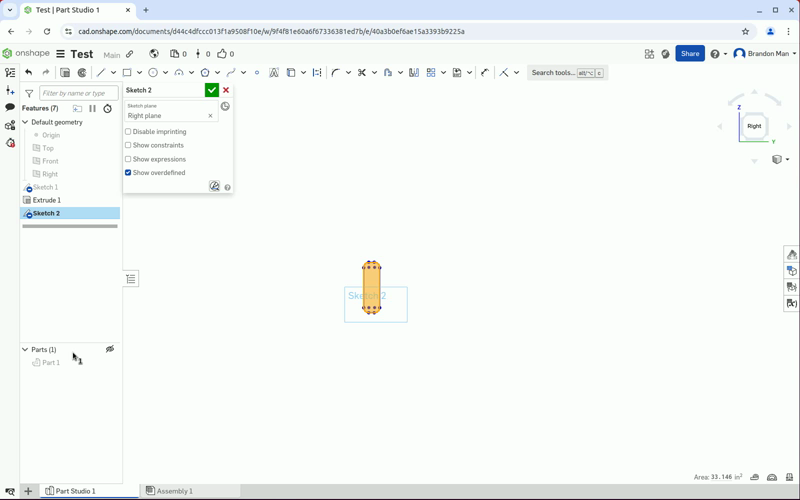
key(shift+y)
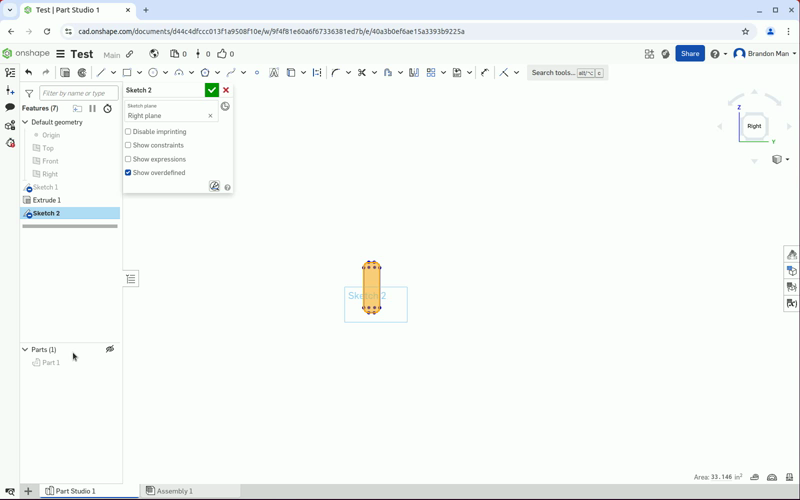
key(shift+e)
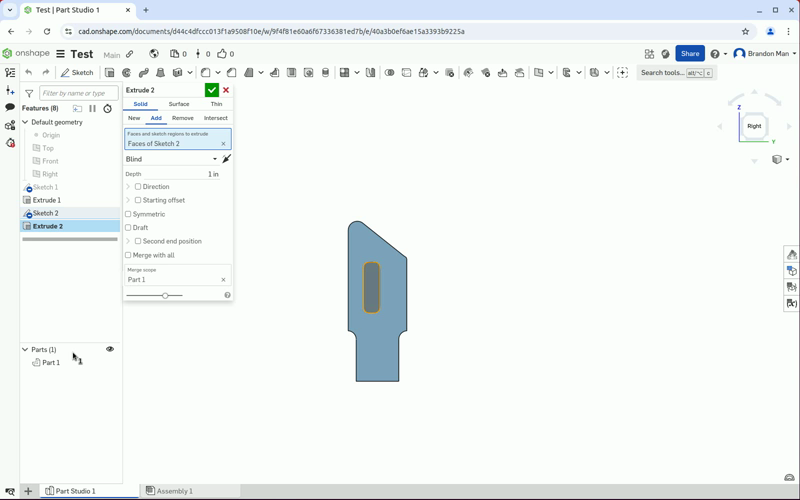
mouse_move(143, 106)
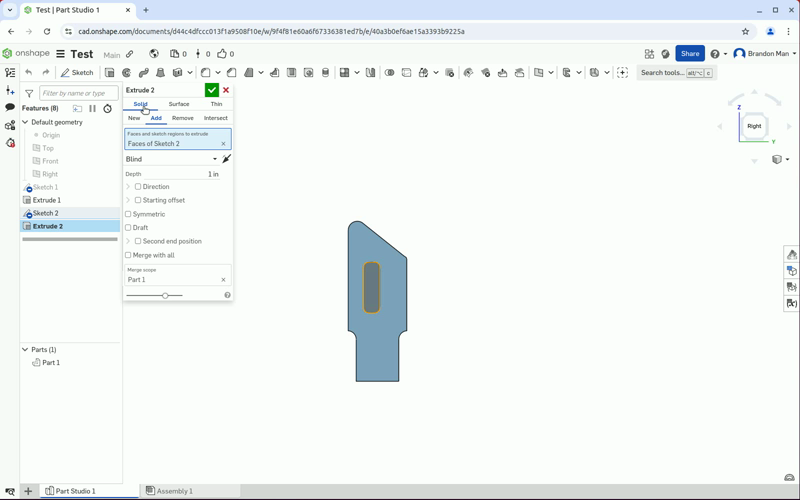
click(143, 106)
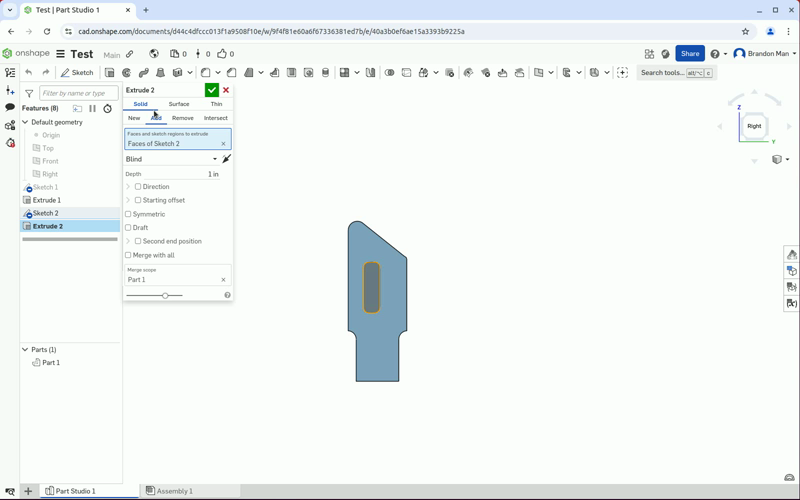
mouse_move(186, 120)
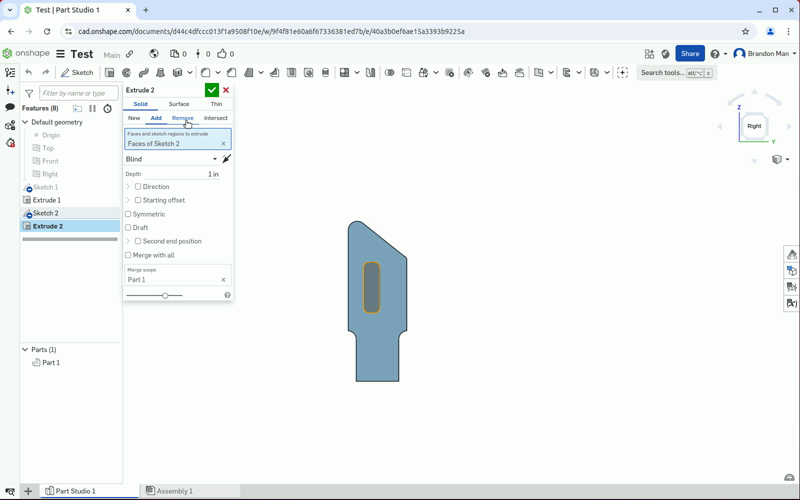
click(186, 120)
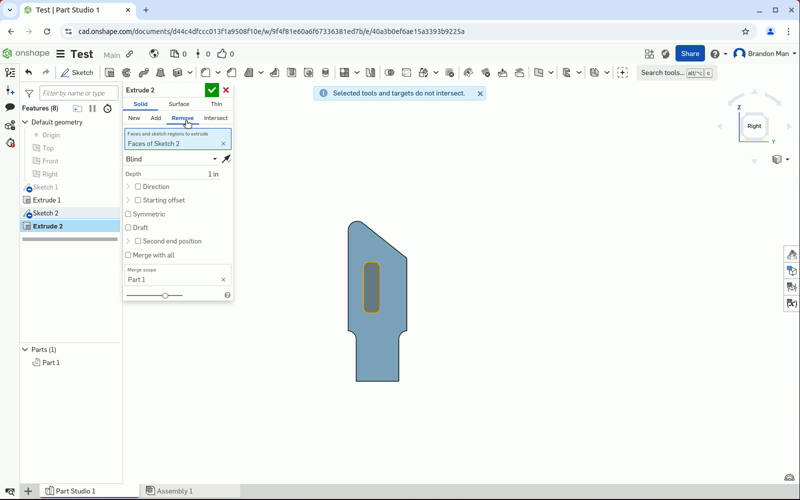
key(tab, 4)
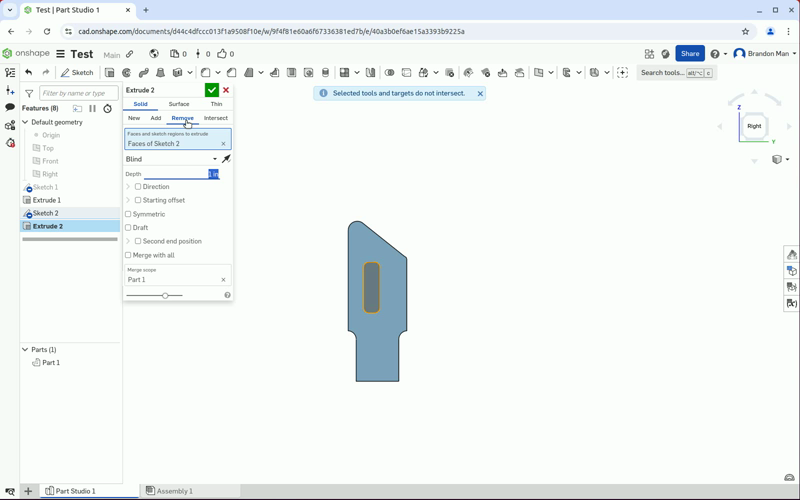
text(-0.241)
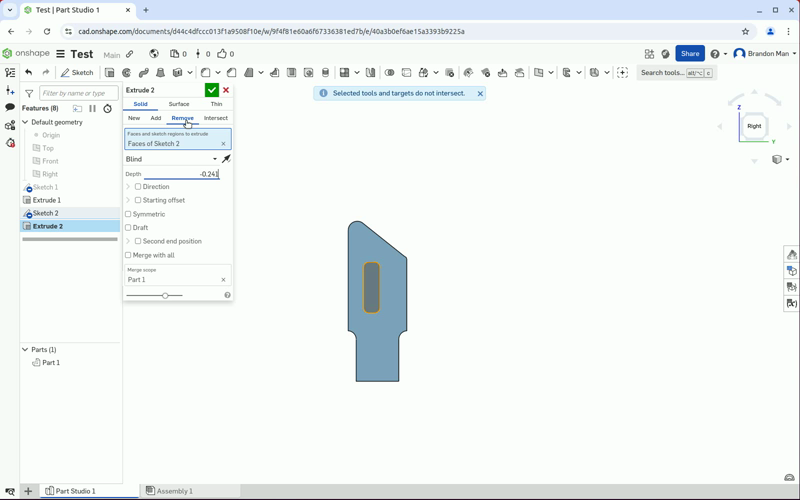
key(tab, 6)
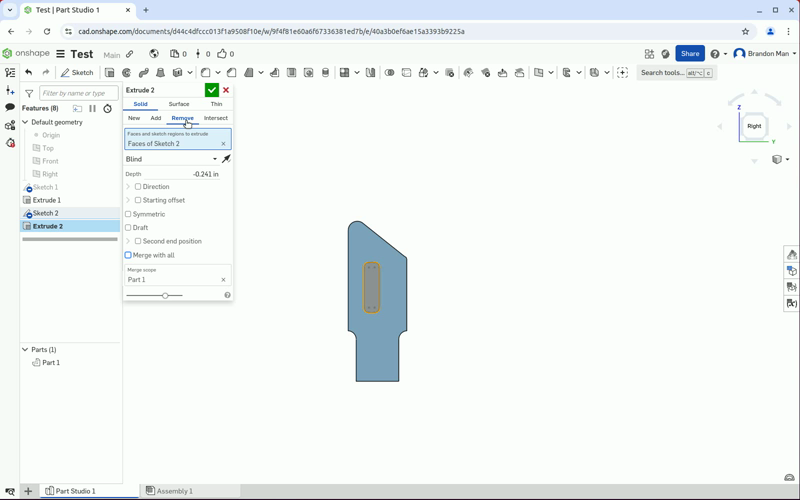
key(space)
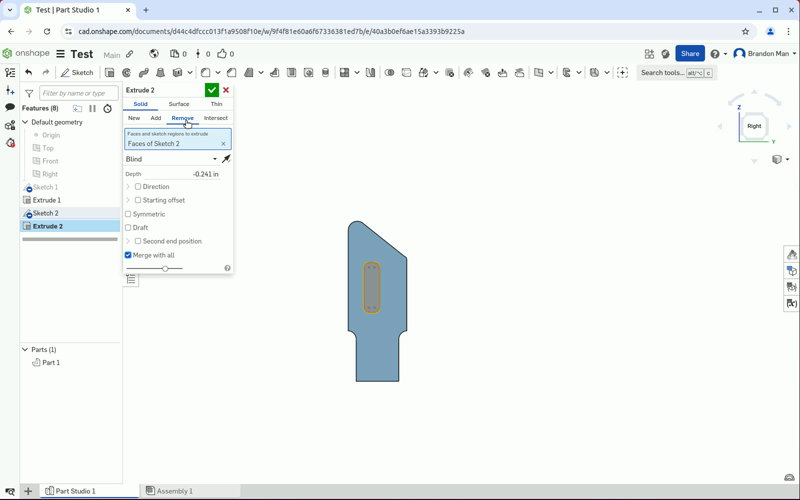
key(enter)
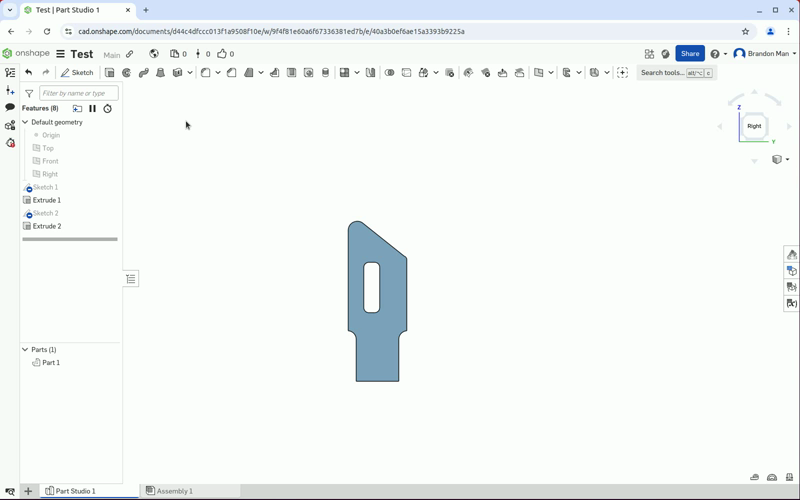
key(shift+h)
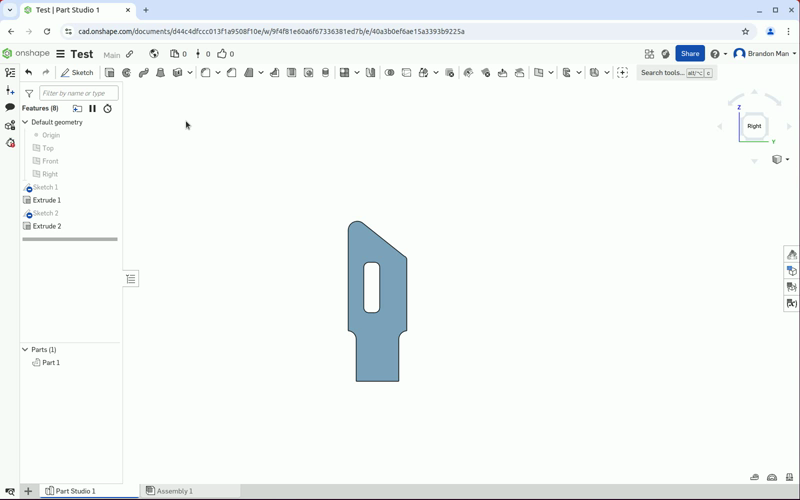
key(shift+h)
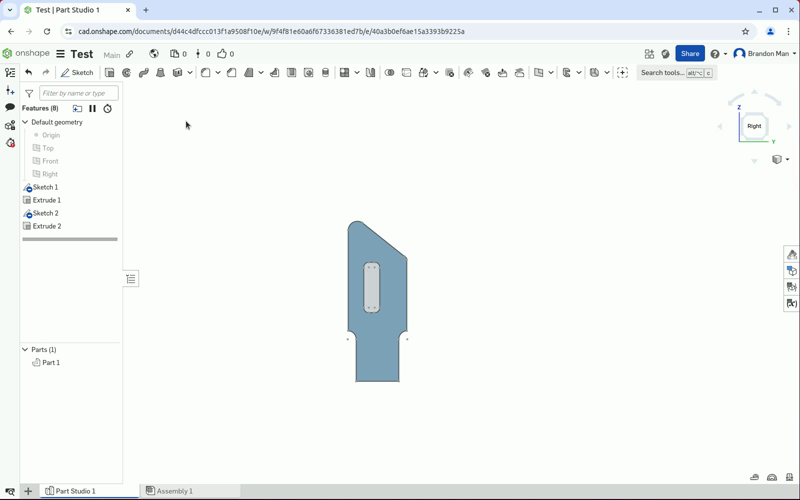
key(shift+7)
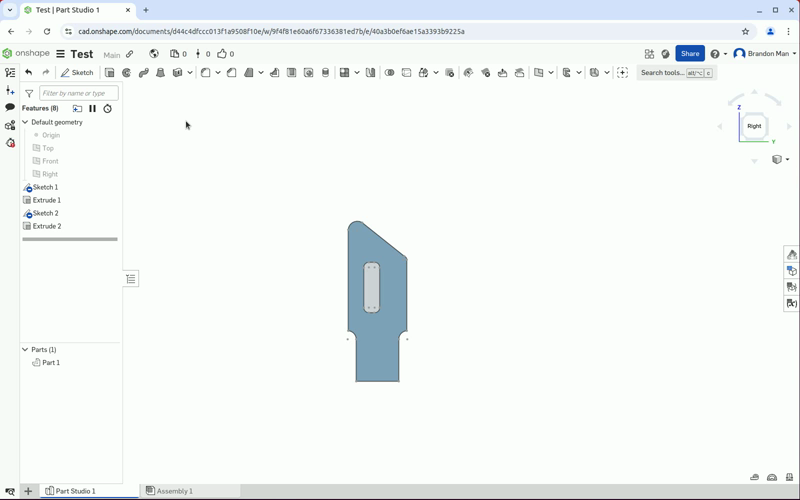
key(right, 2)
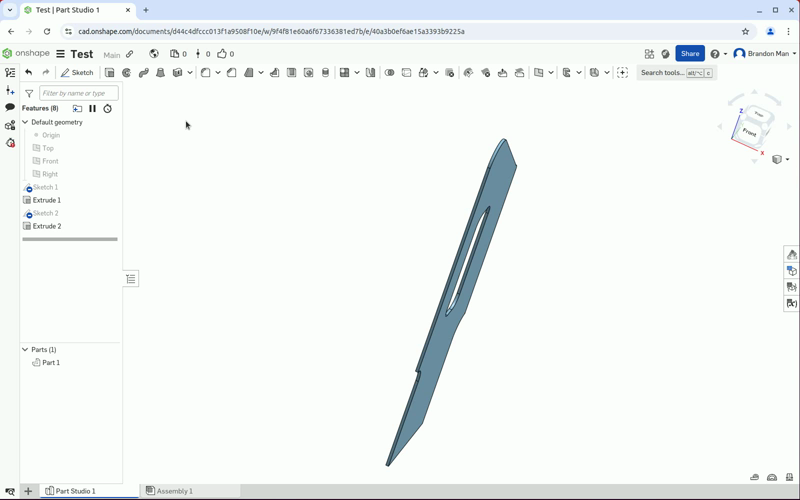
key(down, 2)
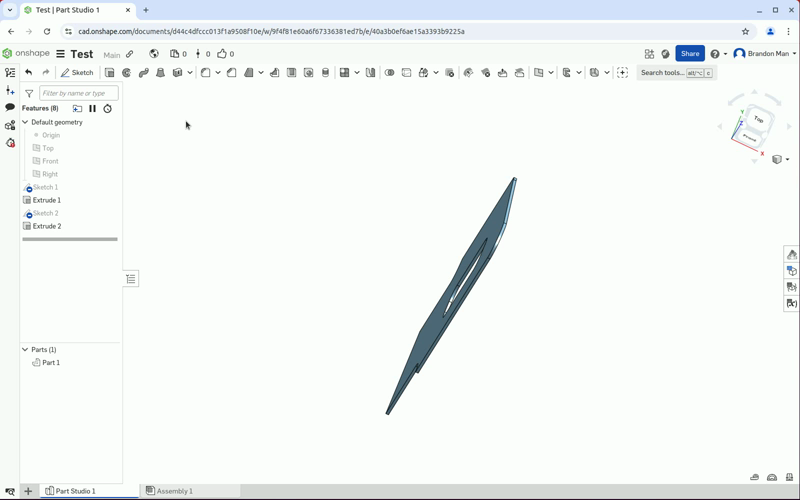
key(up, 2)
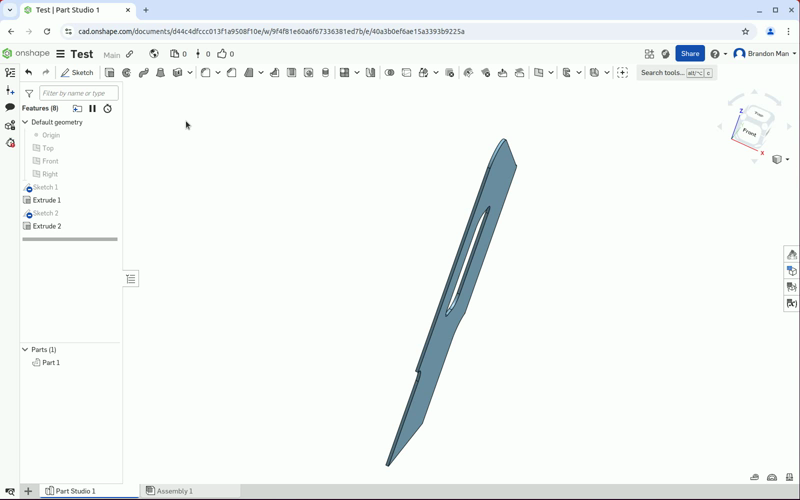
key(left, 2)
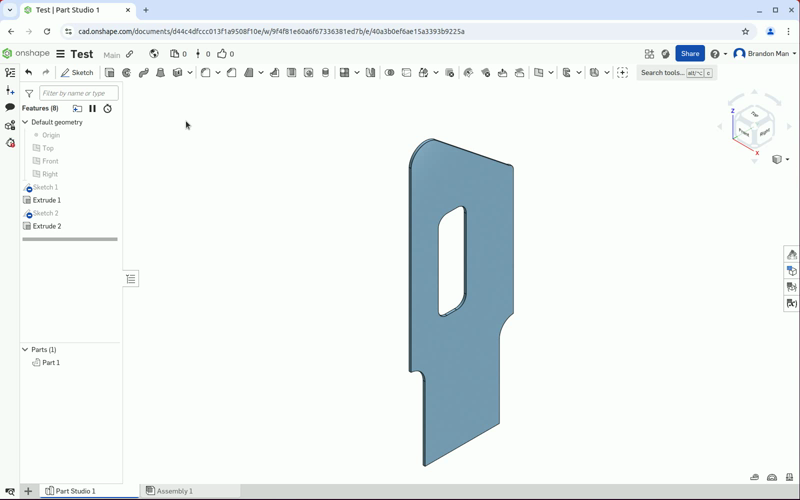
mouse_move(73, 189)
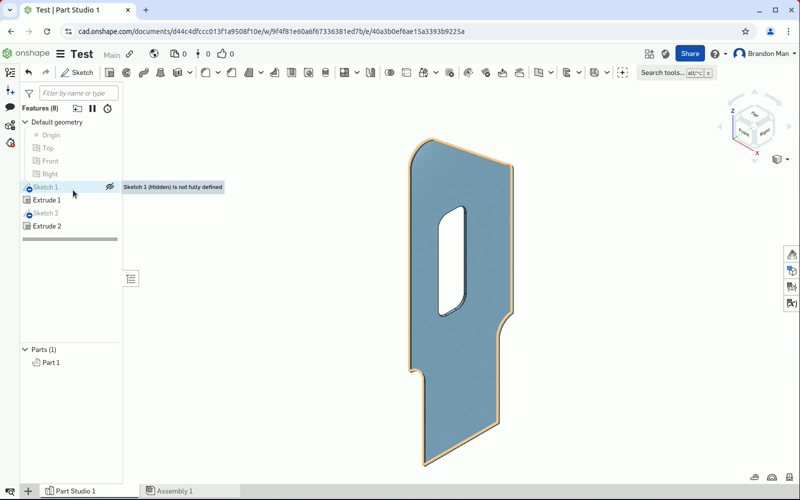
click(73, 189)